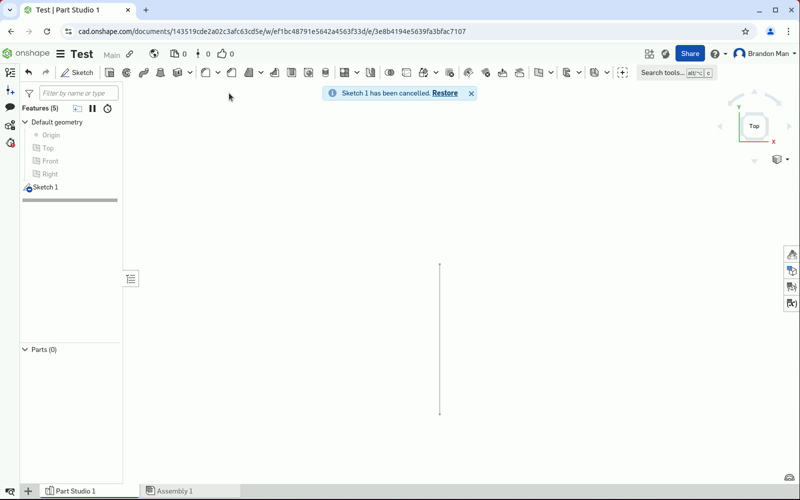
key(shift+h)
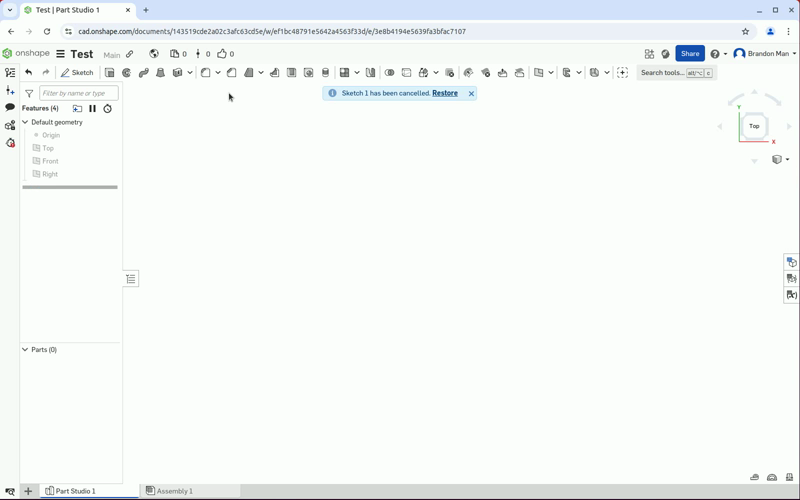
mouse_move(73, 352)
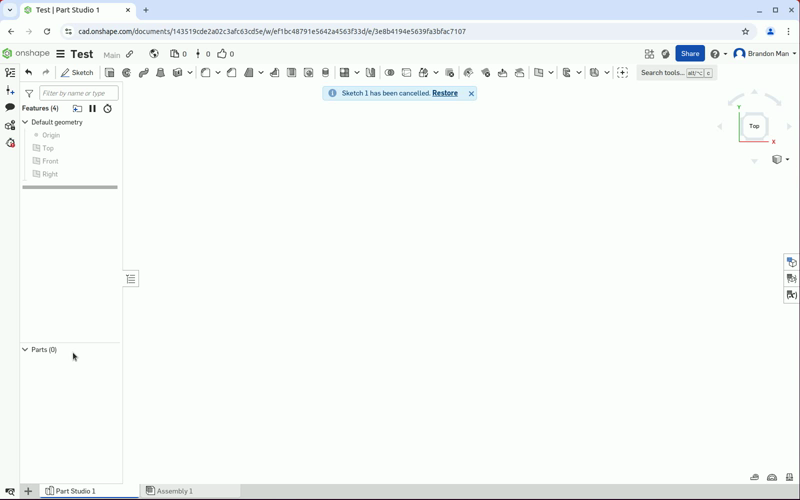
key(y)
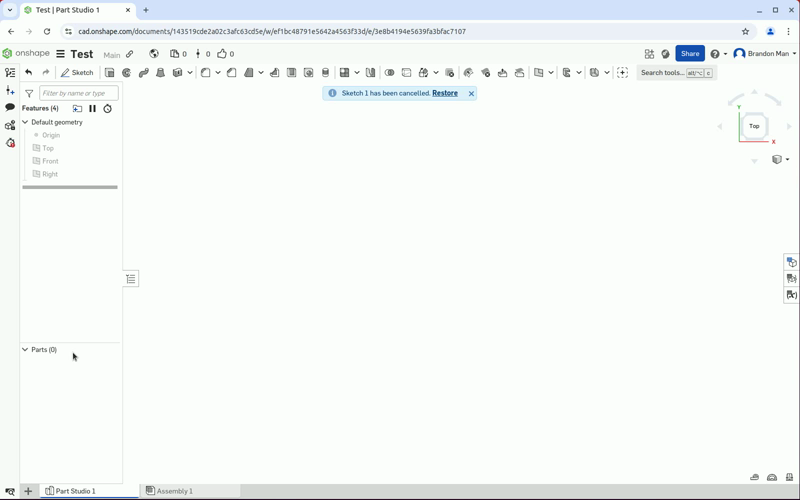
key(shift+p)
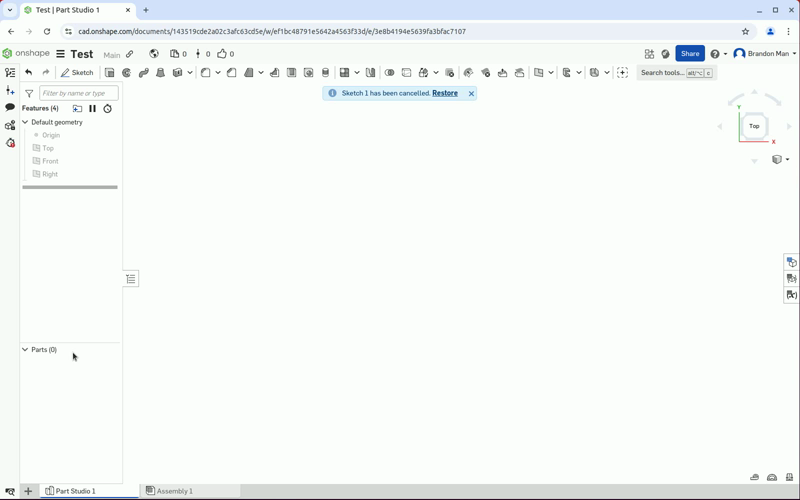
key(space)
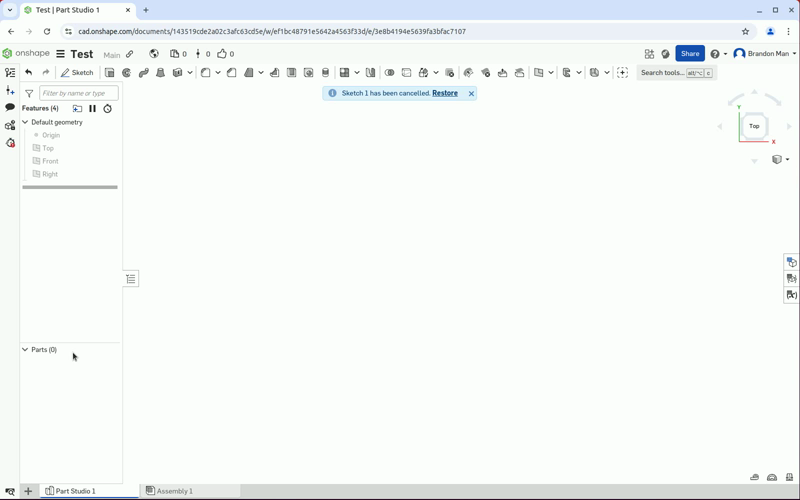
key_down(shift)
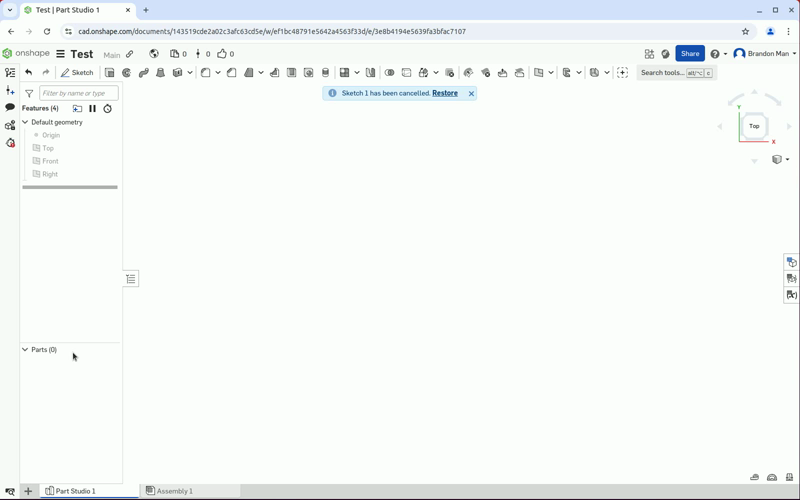
key(up)
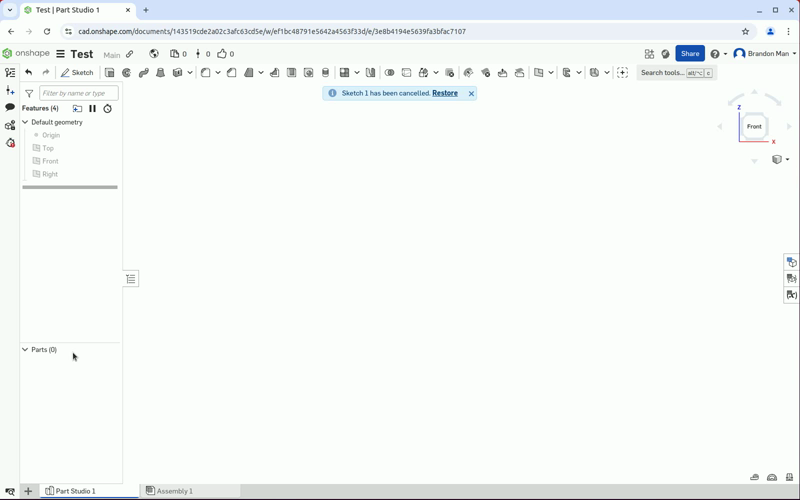
key_up(shift)
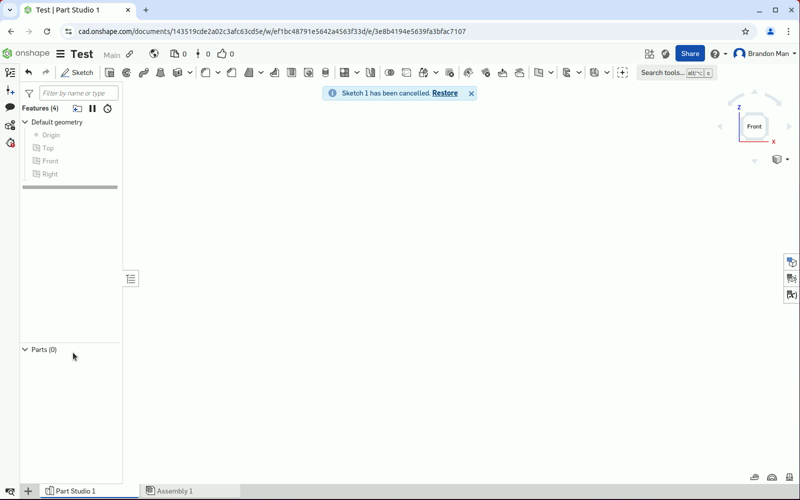
mouse_move(73, 352)
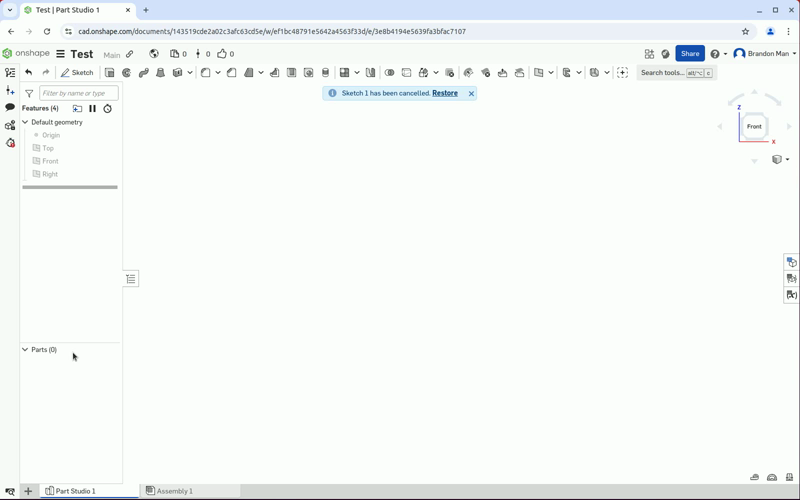
key(shift+y)
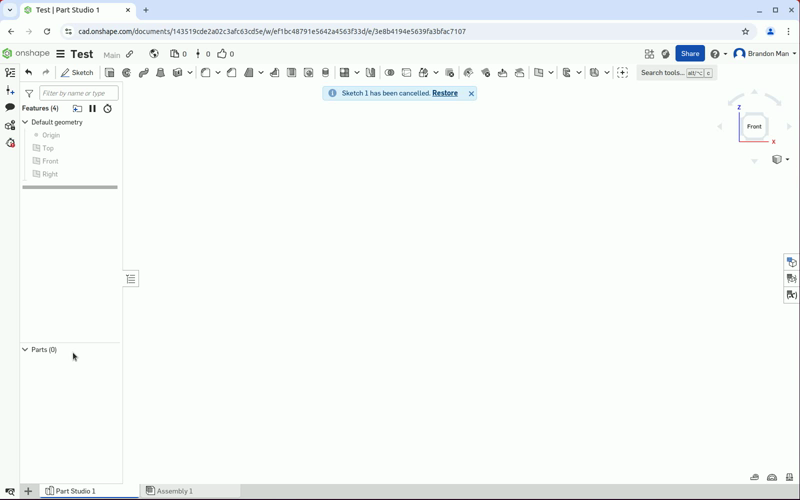
key(shift+s)
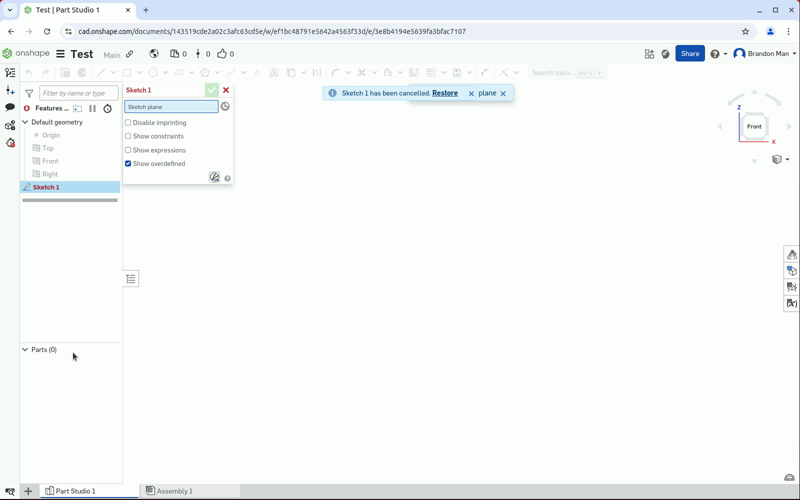
mouse_move(73, 163)
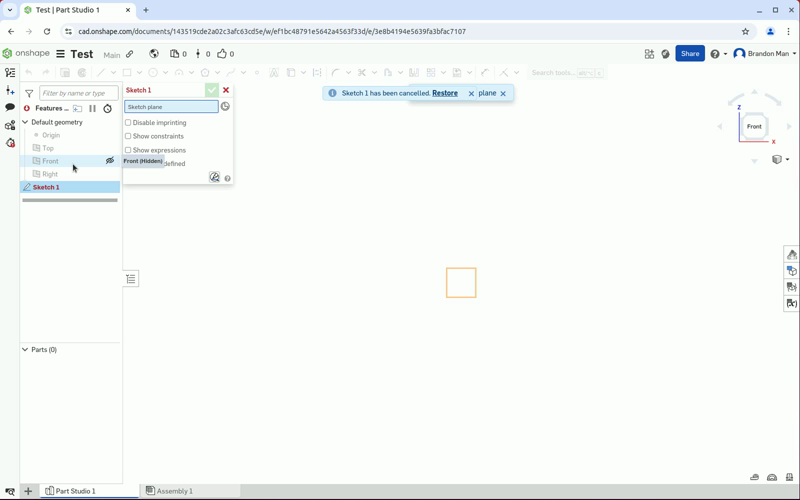
click(73, 163)
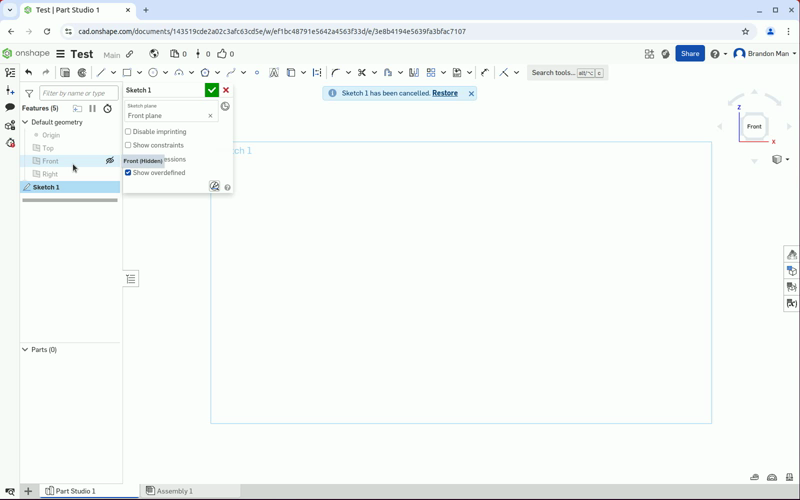
mouse_move(73, 352)
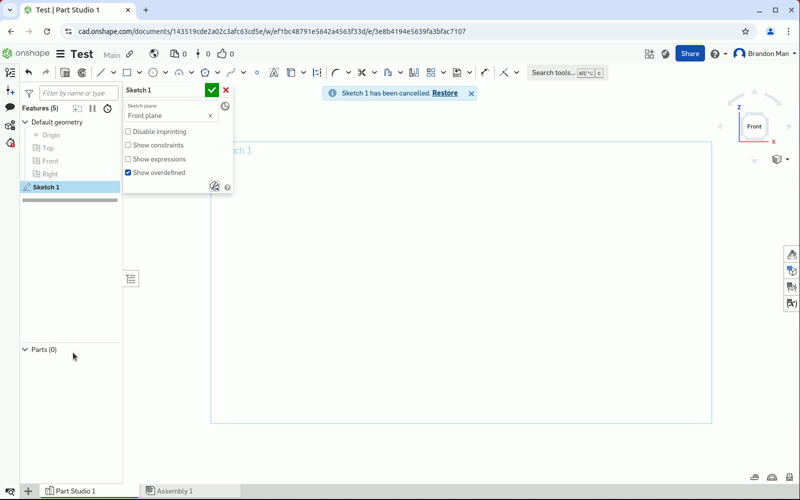
key(y)
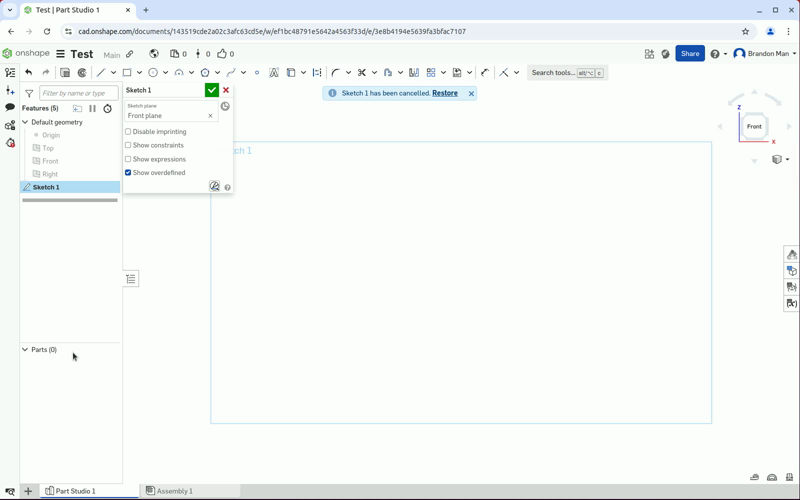
key(l)
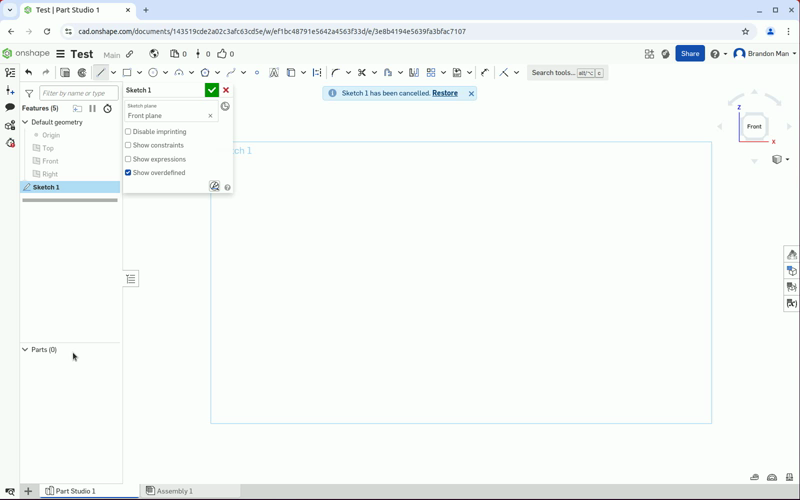
key_down(shift)
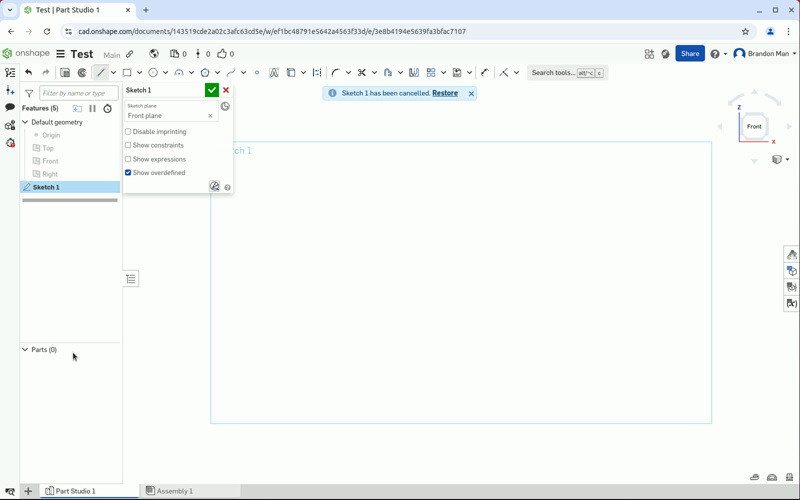
mouse_move(348, 395)
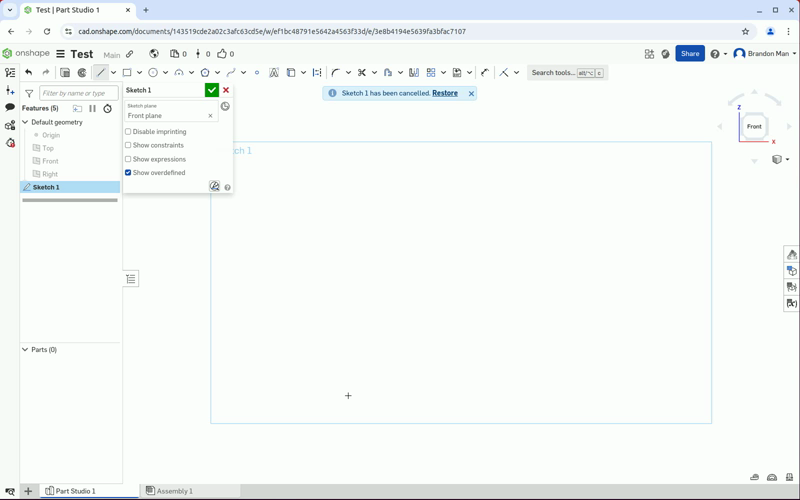
click(348, 395)
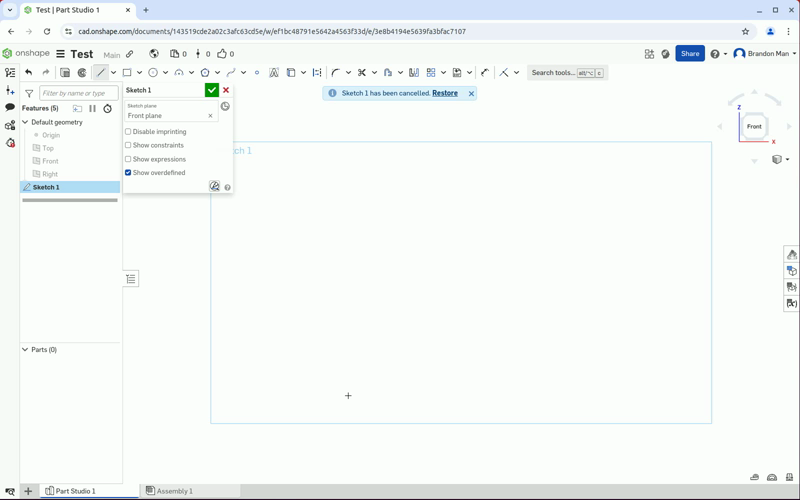
key_up(shift)
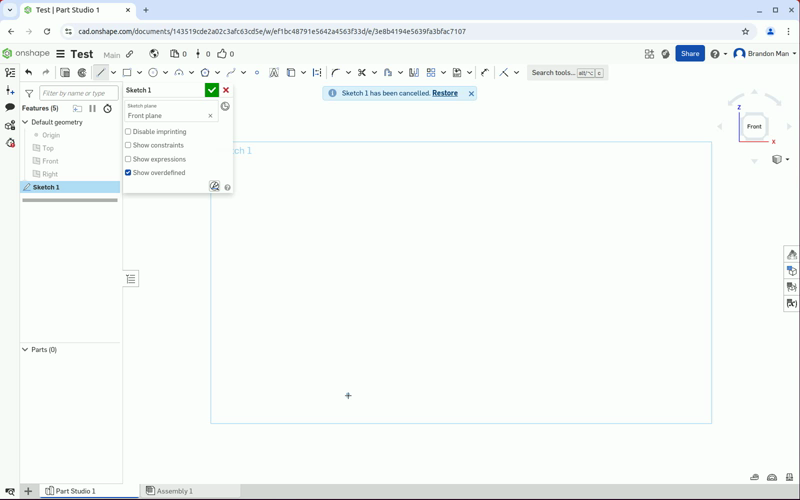
key_down(shift)
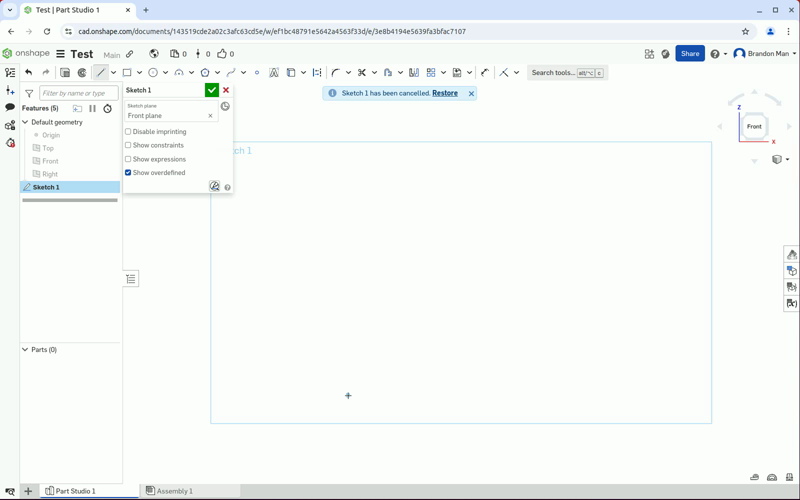
mouse_move(572, 395)
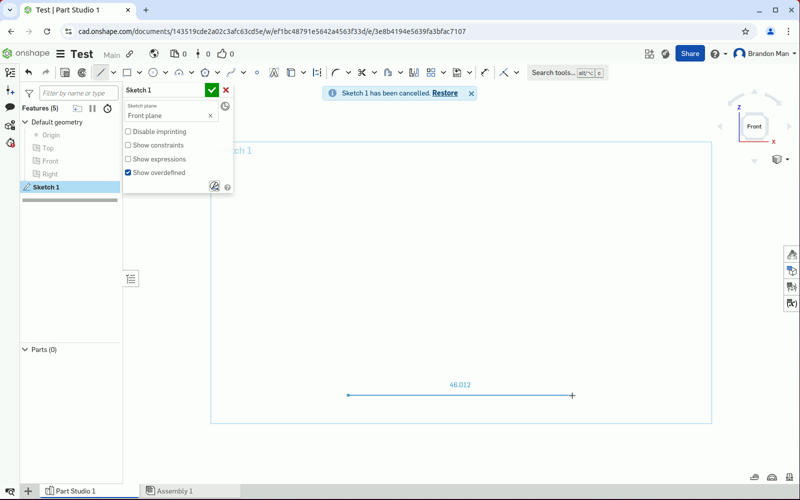
click(572, 395)
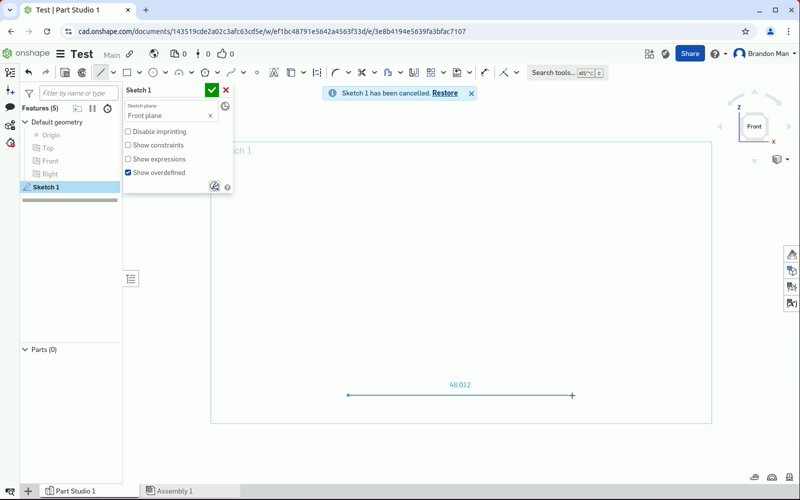
key_up(shift)
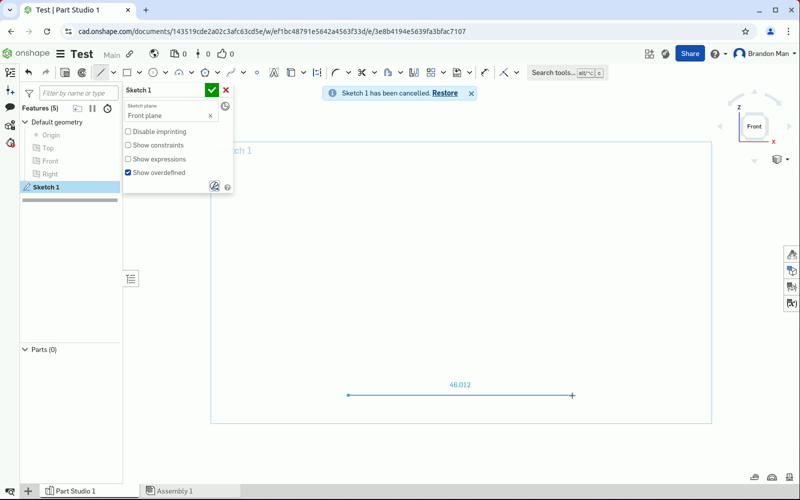
key_down(shift)
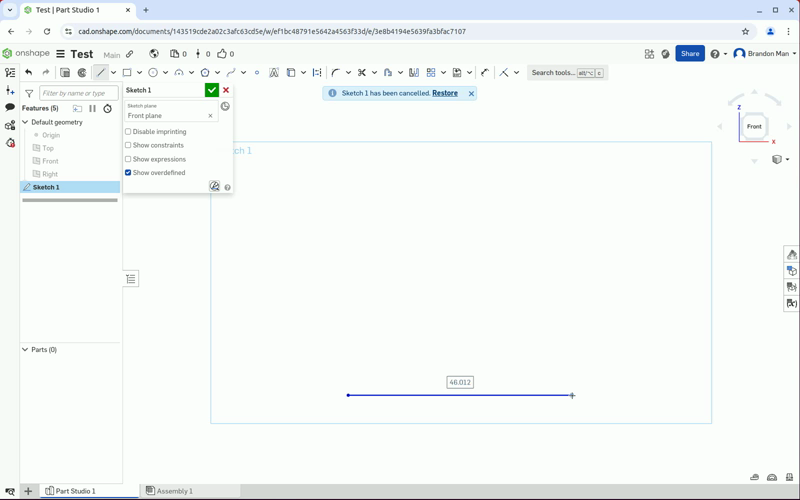
mouse_move(572, 171)
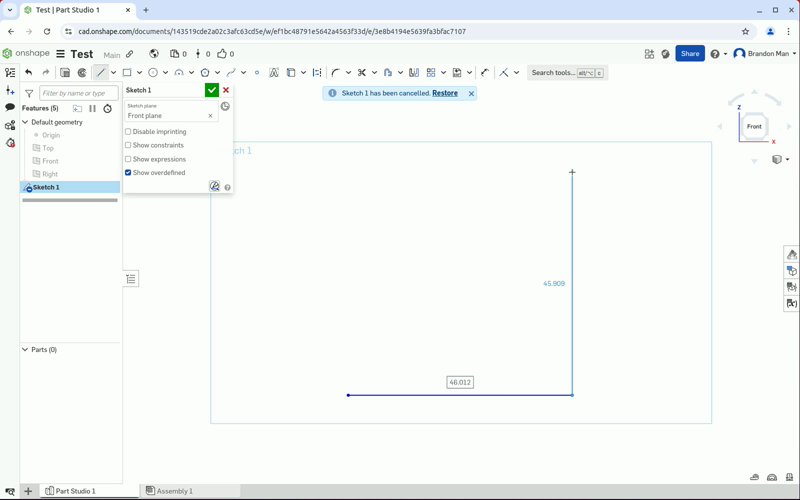
click(572, 171)
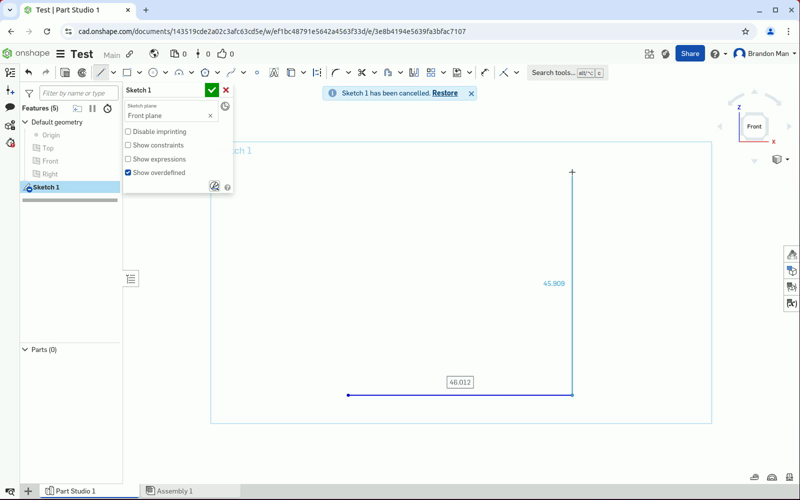
key_up(shift)
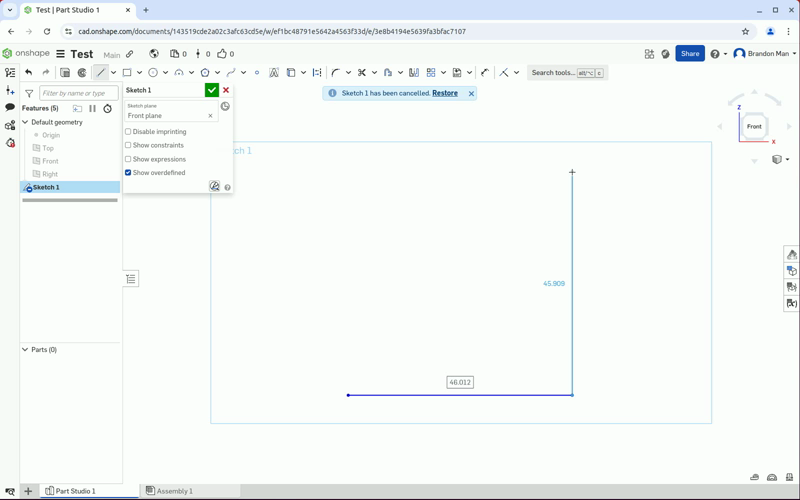
key_down(shift)
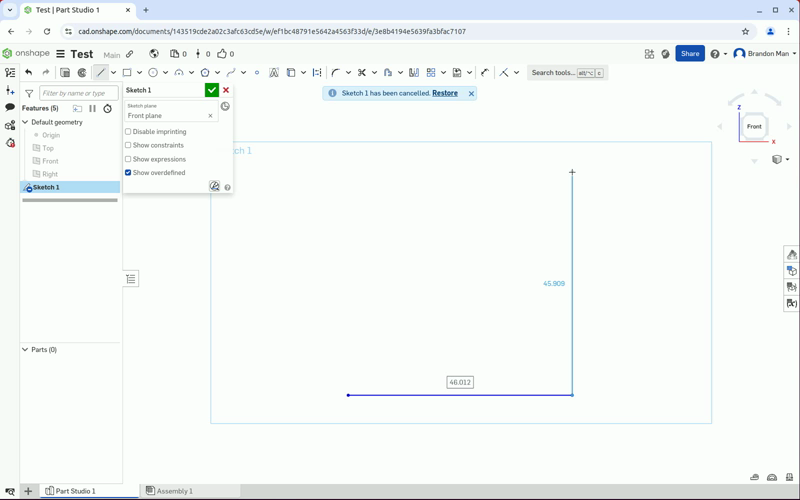
mouse_move(348, 171)
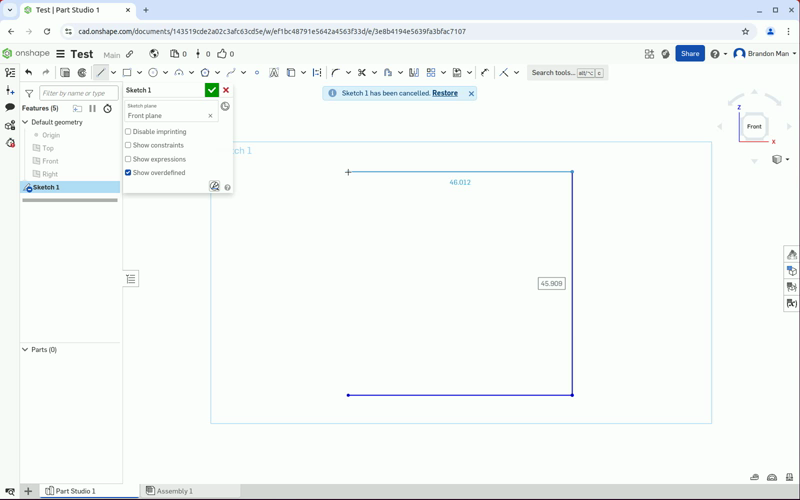
click(348, 171)
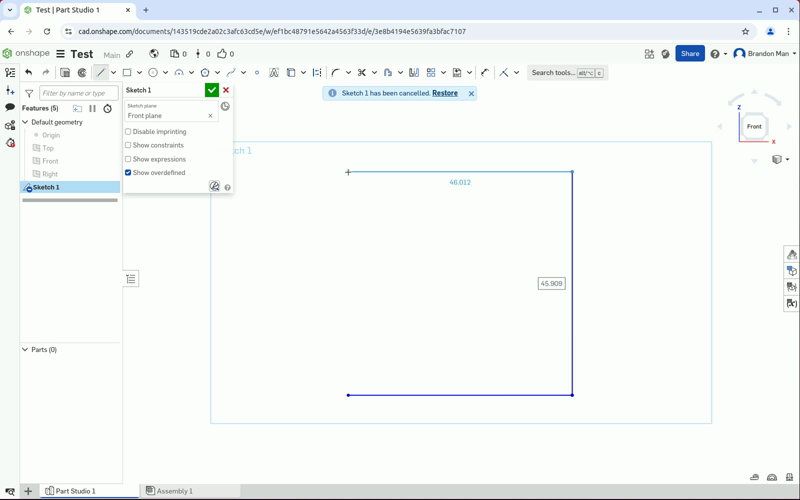
key_up(shift)
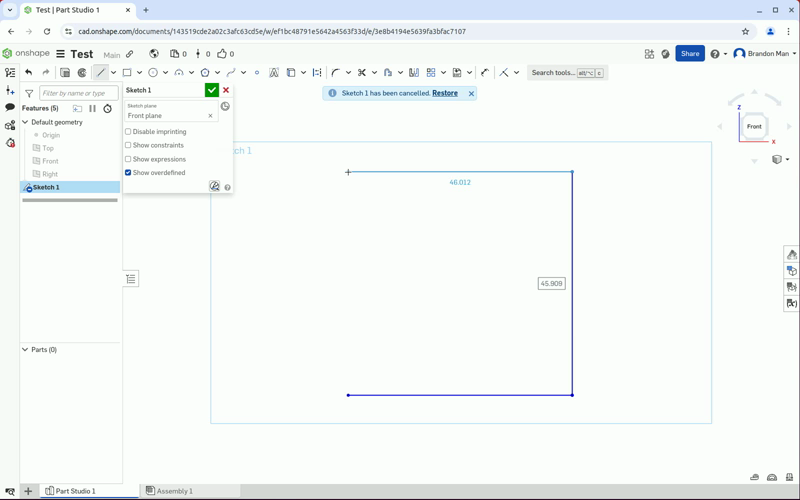
key_down(shift)
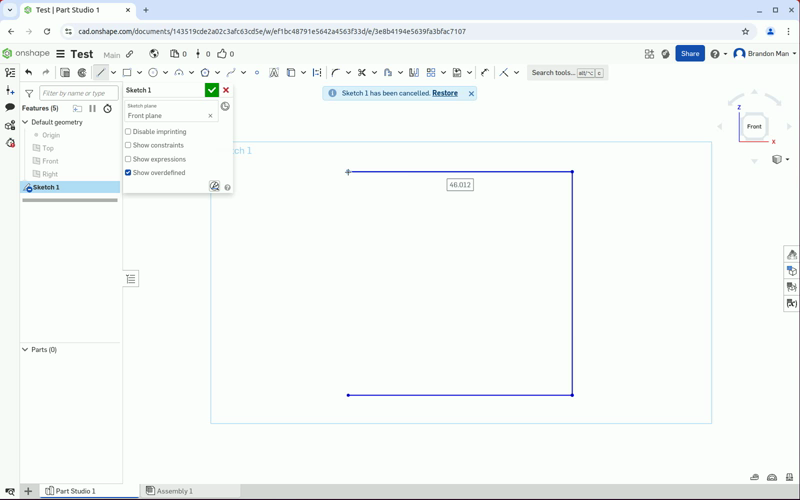
mouse_move(348, 395)
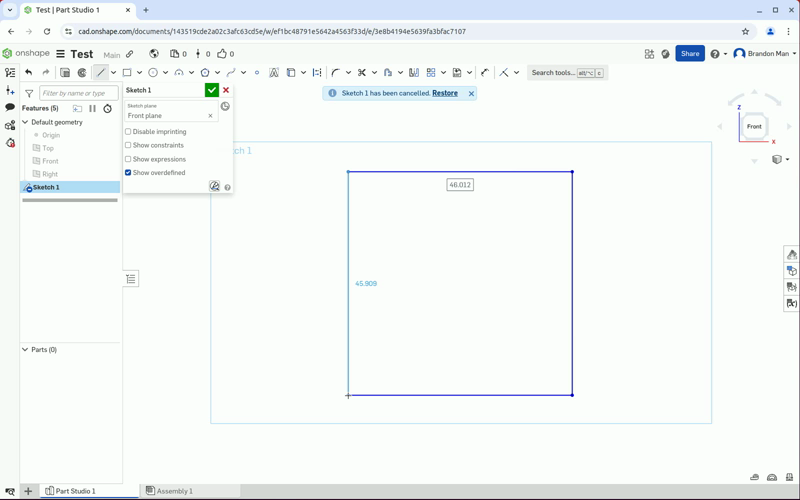
key_up(shift)
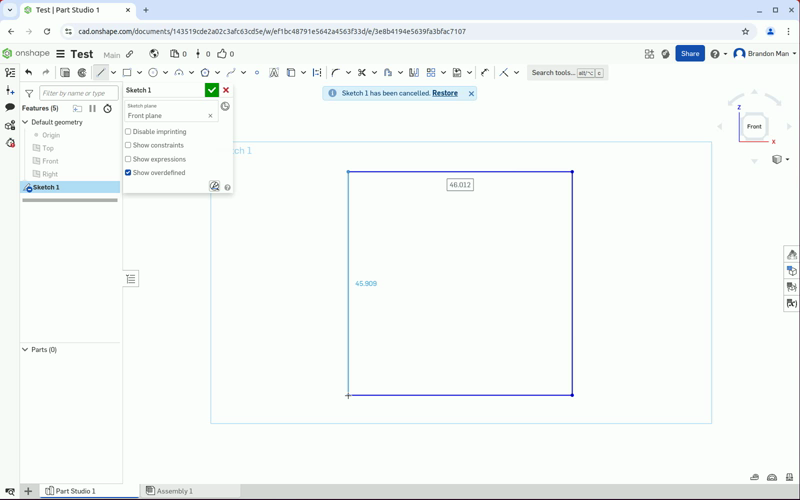
click(348, 395)
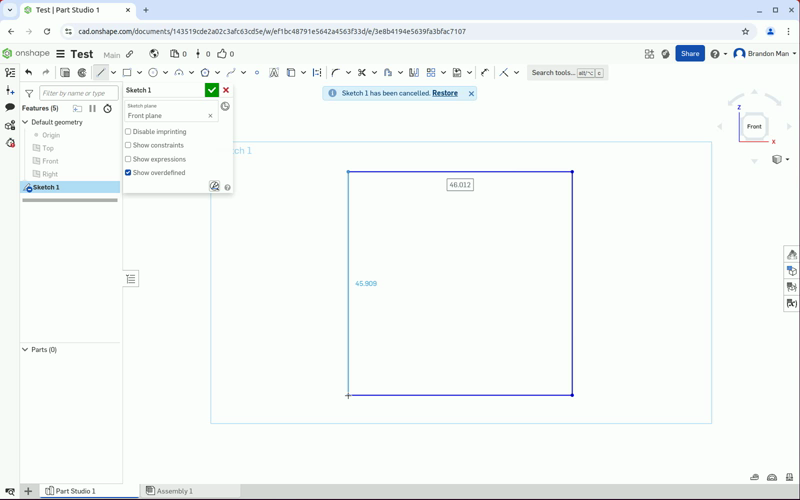
key(esc)
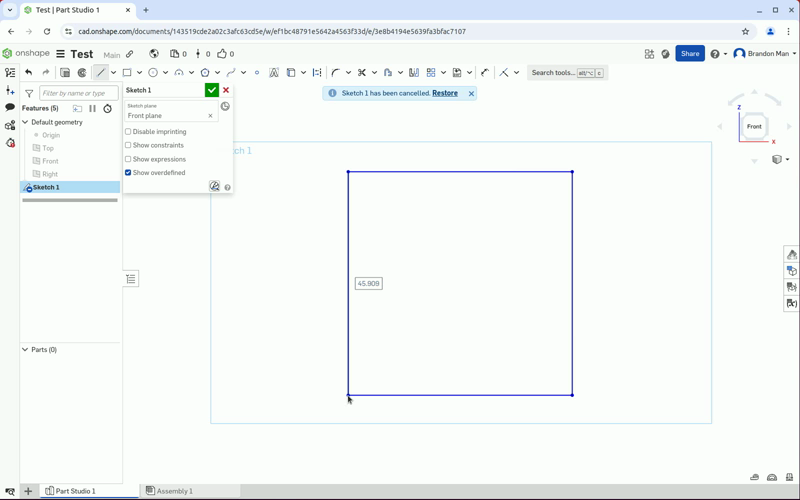
mouse_move(387, 259)
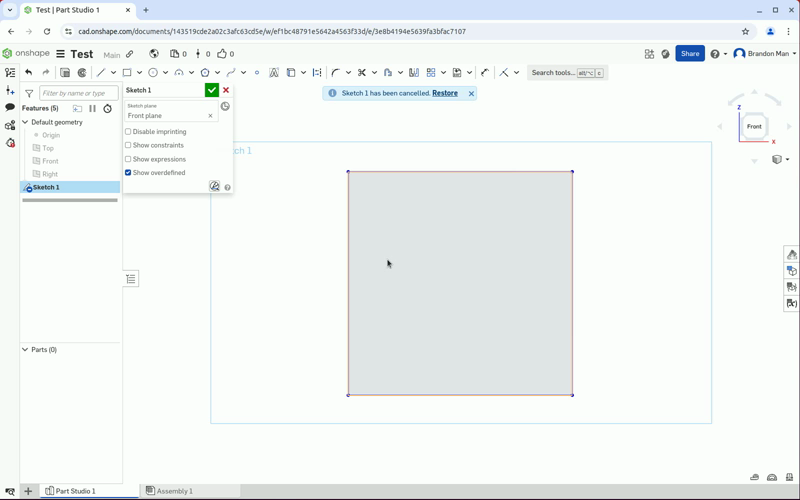
click(387, 259)
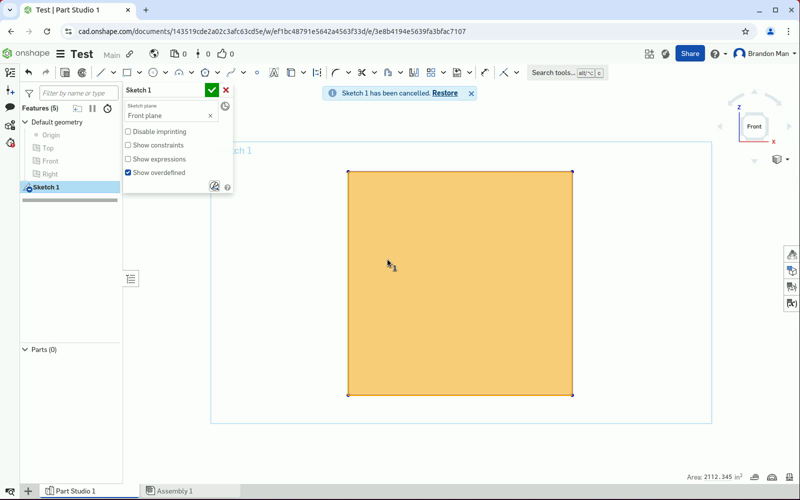
mouse_move(73, 352)
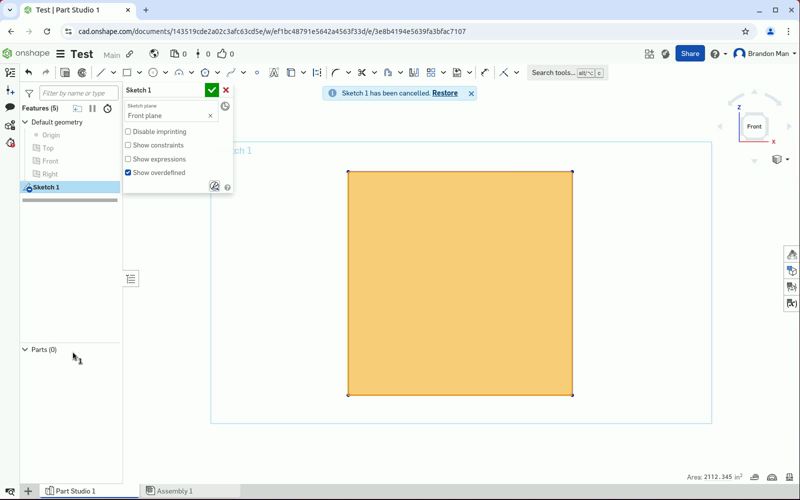
key(shift+y)
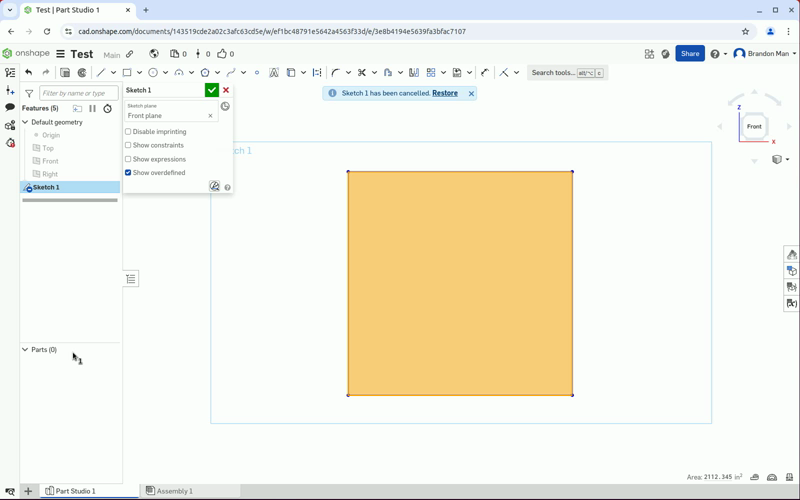
key(shift+e)
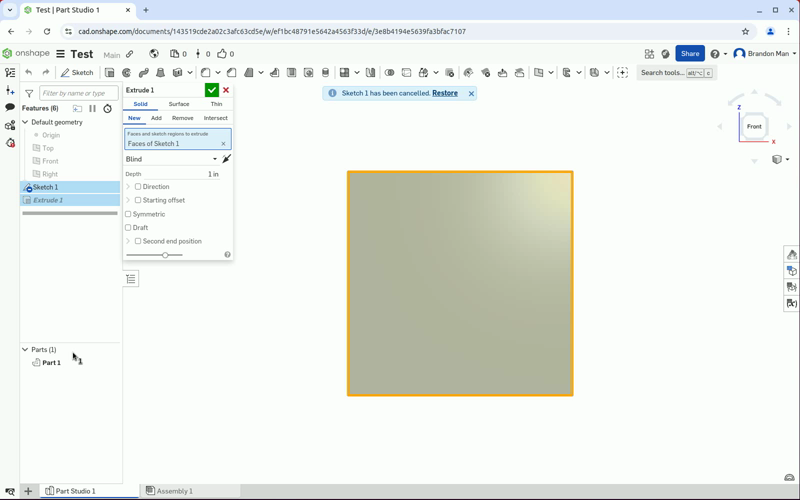
mouse_move(143, 106)
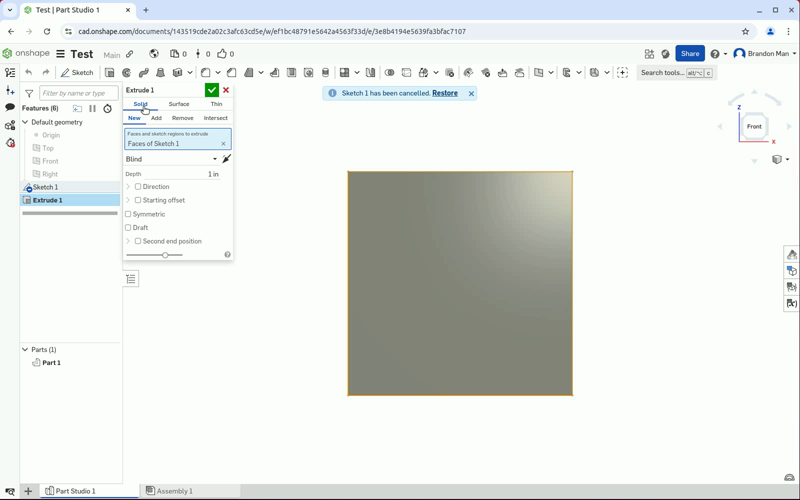
click(143, 106)
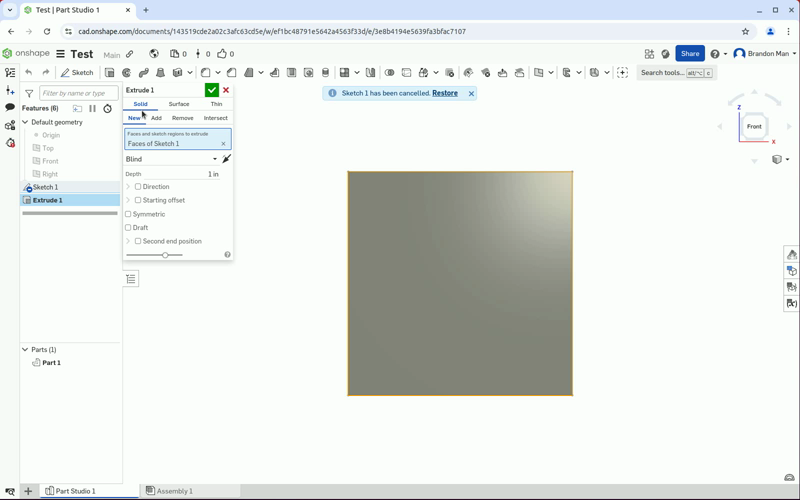
mouse_move(137, 120)
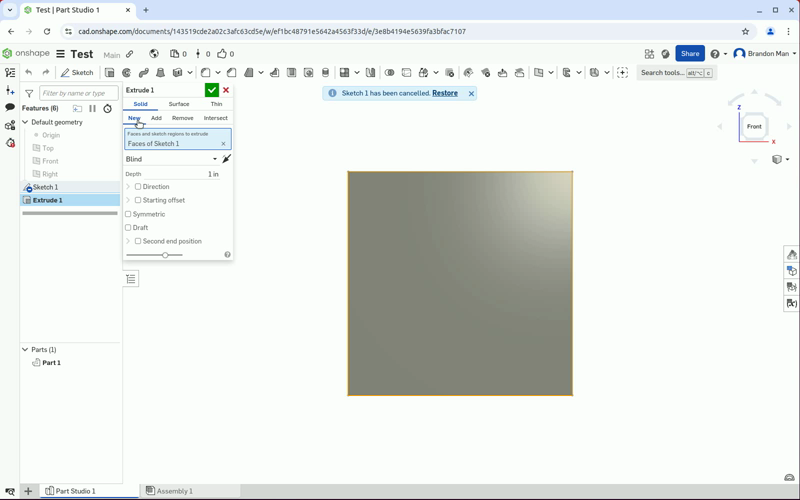
click(137, 120)
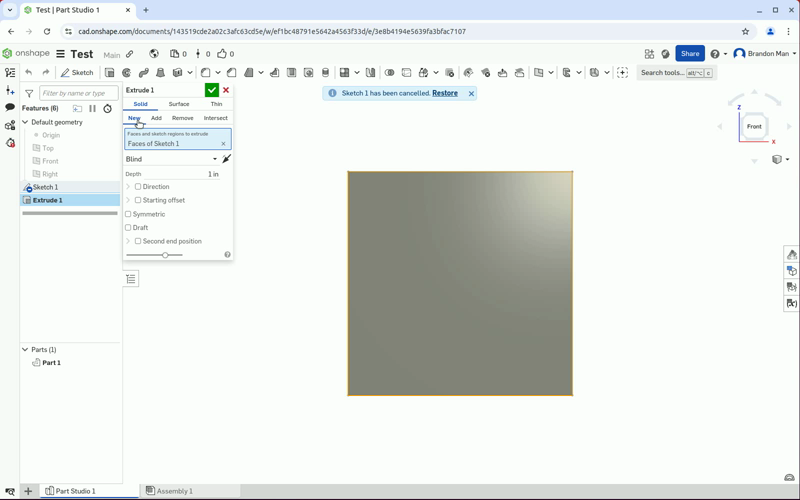
key(tab, 4)
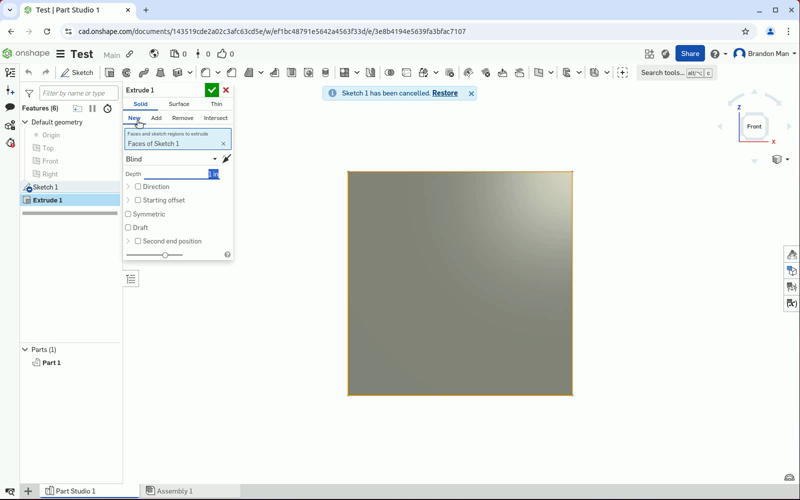
text(1.444)
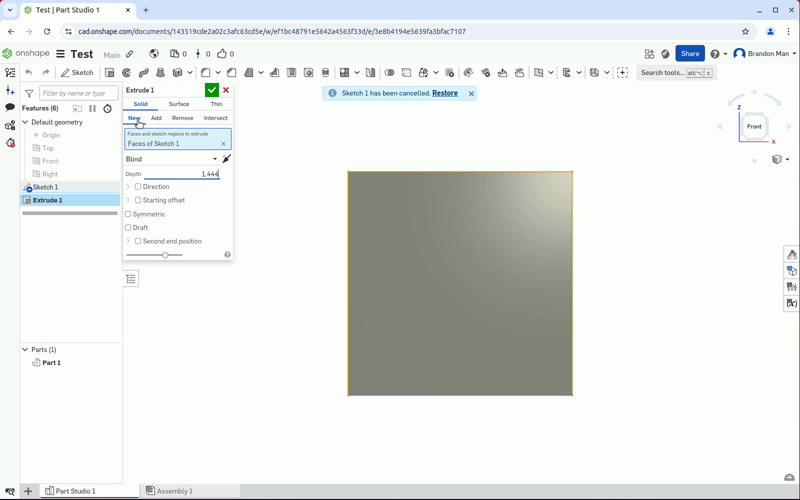
key(tab, 3)
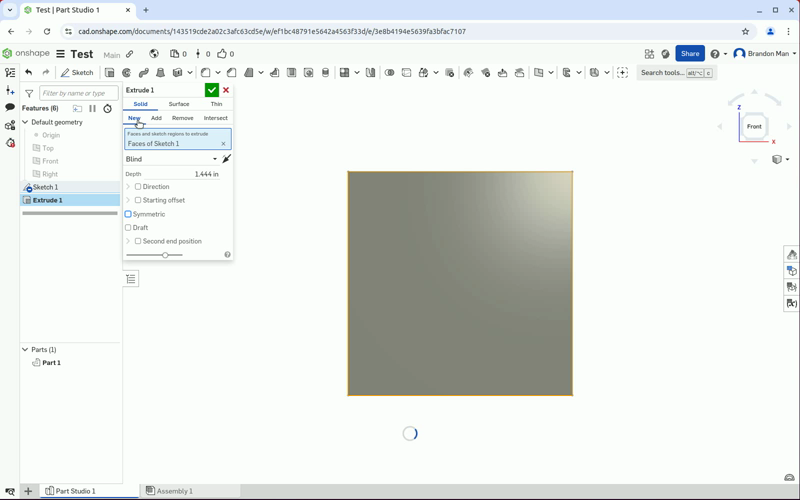
key(space)
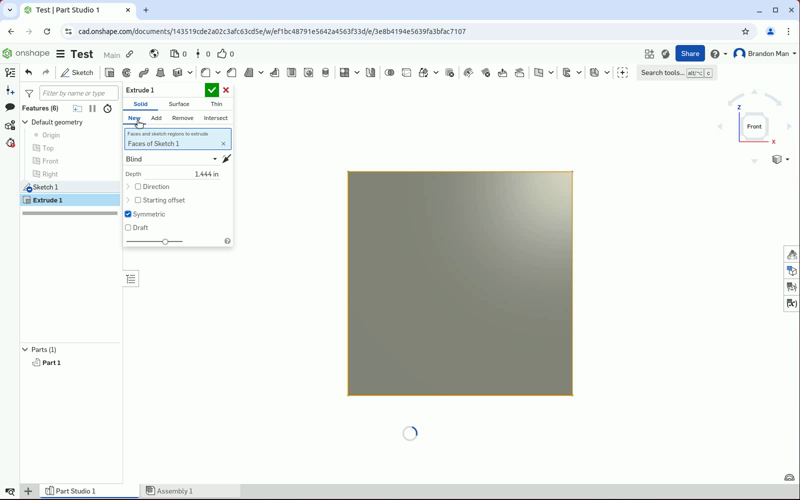
key(enter)
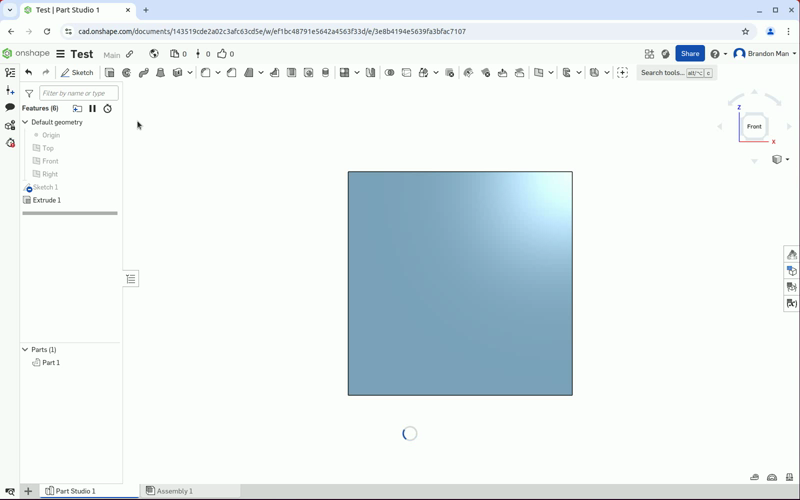
key(shift+h)
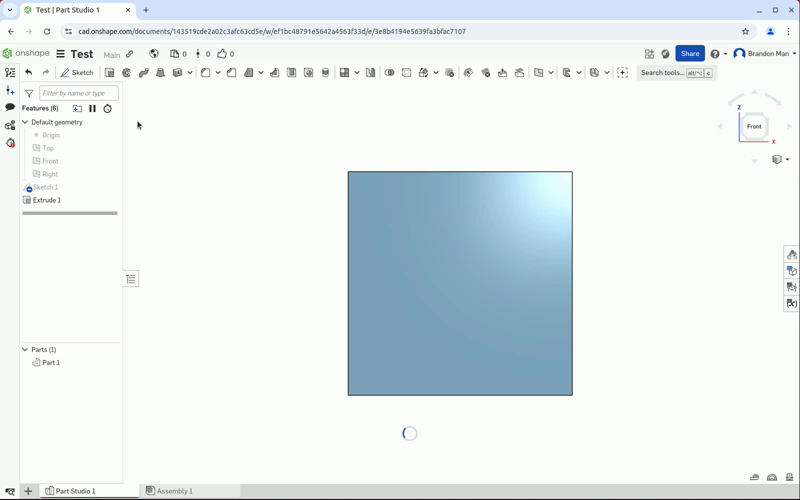
key(shift+h)
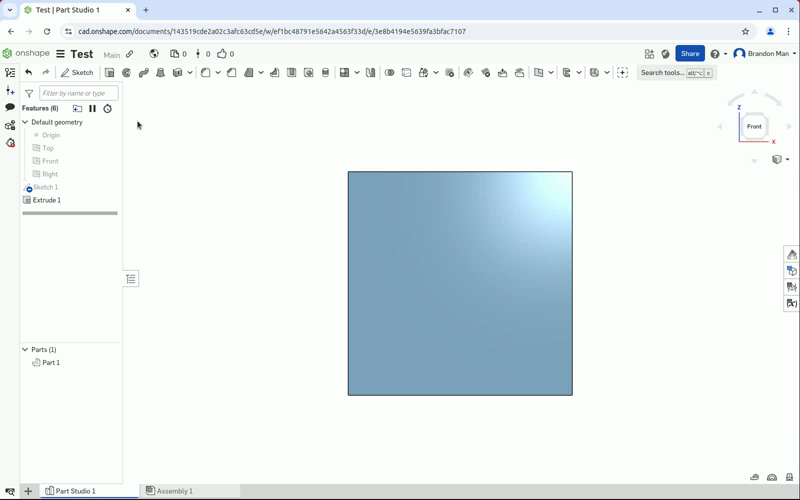
mouse_move(73, 189)
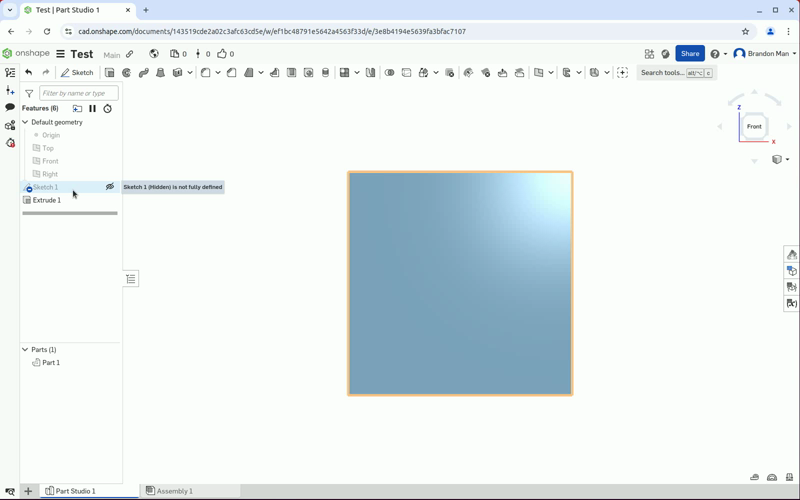
click(73, 189)
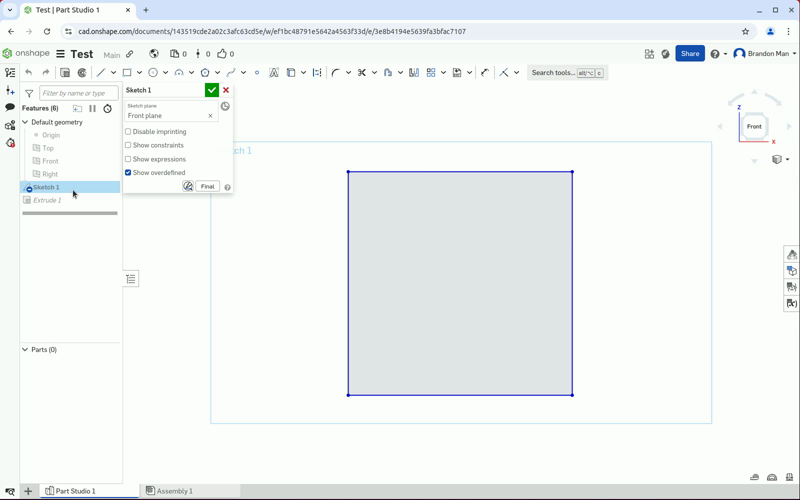
mouse_move(229, 92)
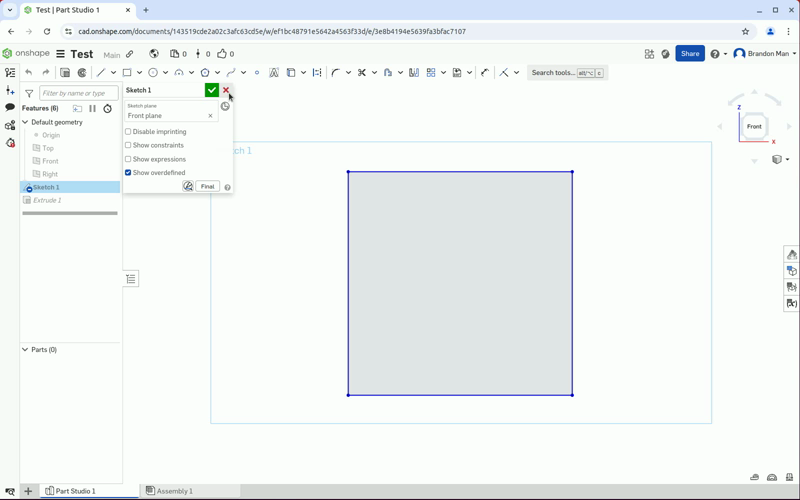
click(229, 92)
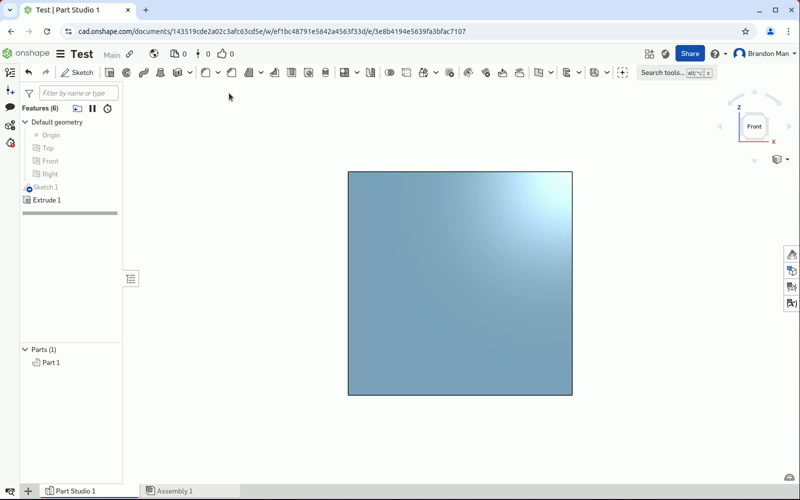
mouse_move(541, 75)
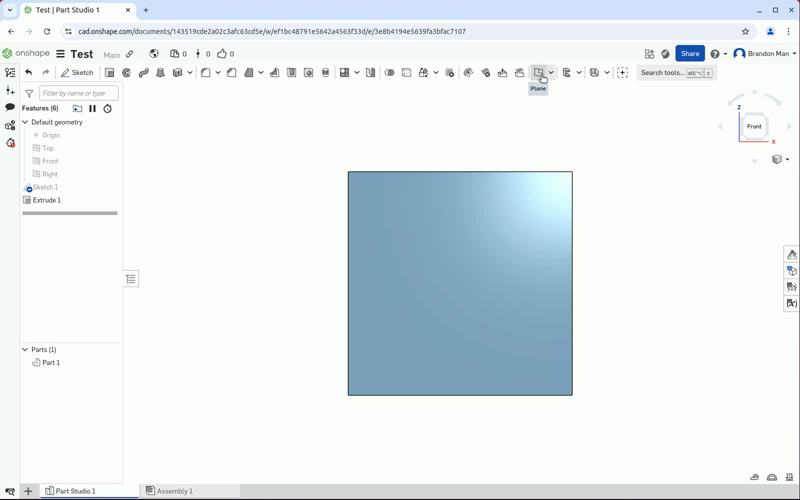
click(541, 75)
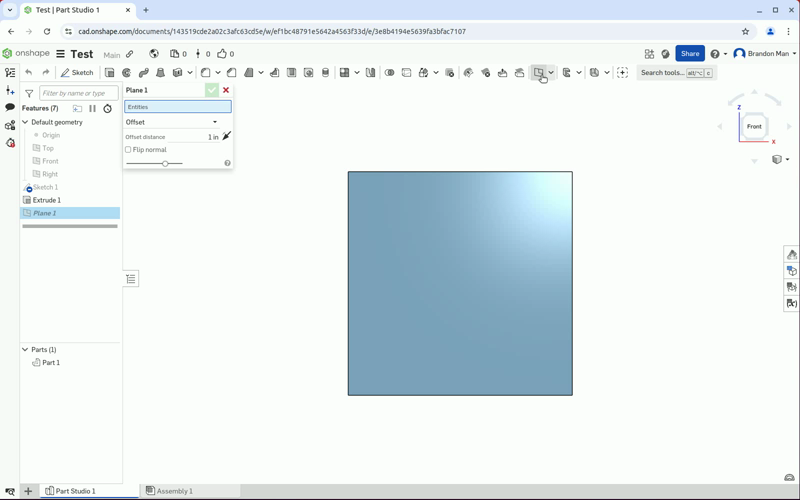
mouse_move(73, 163)
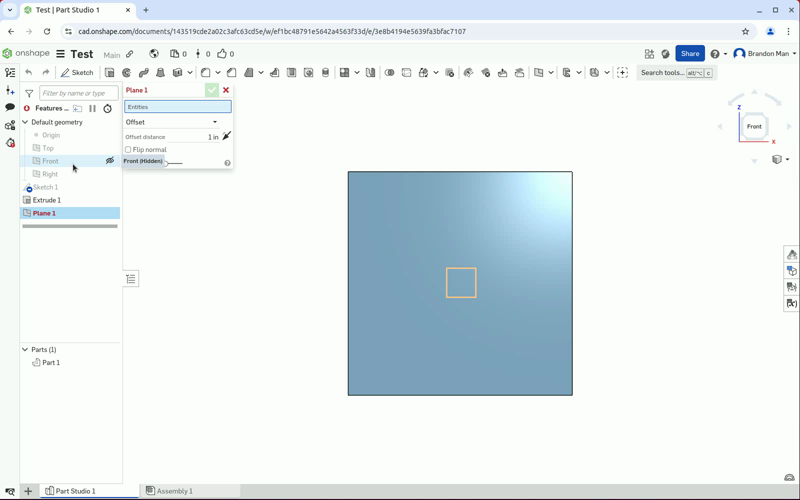
click(73, 163)
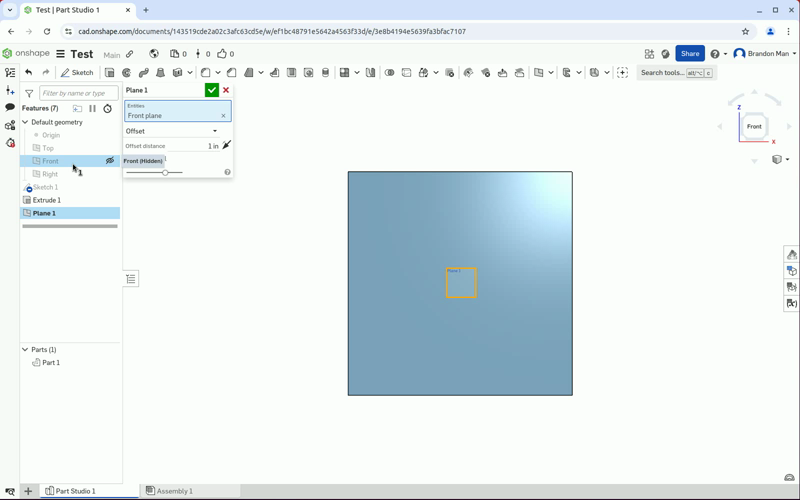
key(tab, 2)
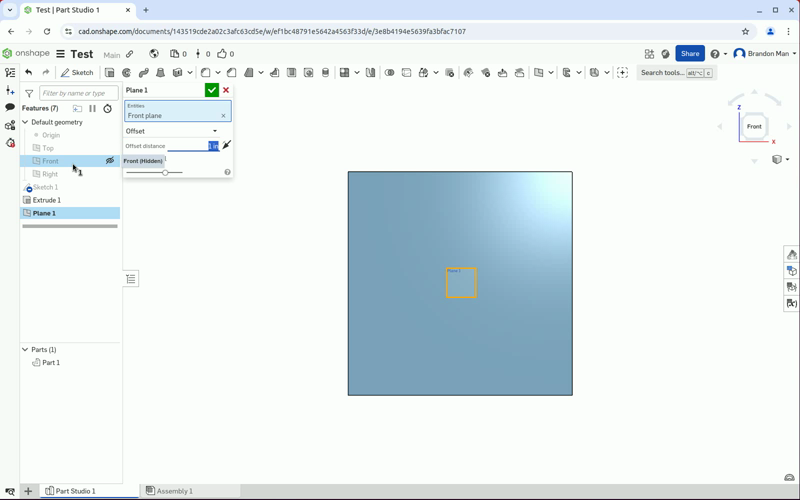
text(0.709)
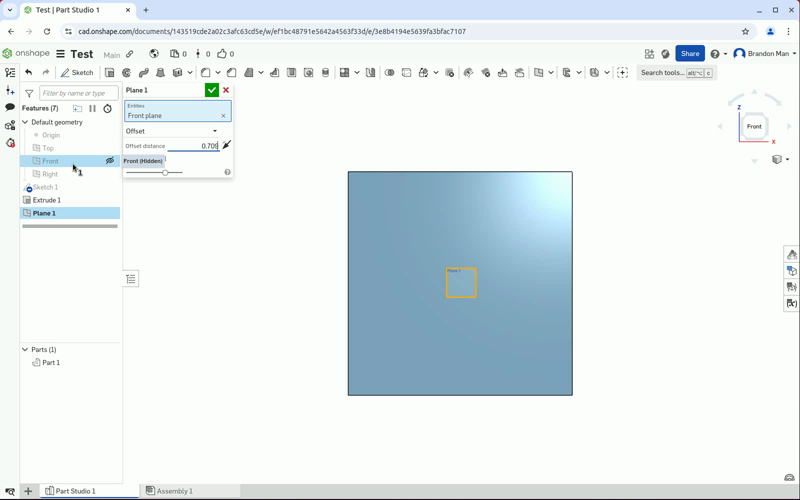
key(enter, 2)
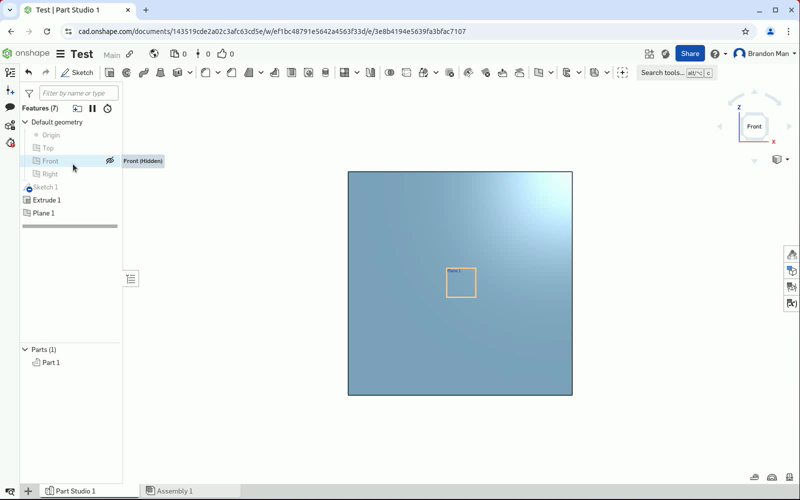
key(shift+s)
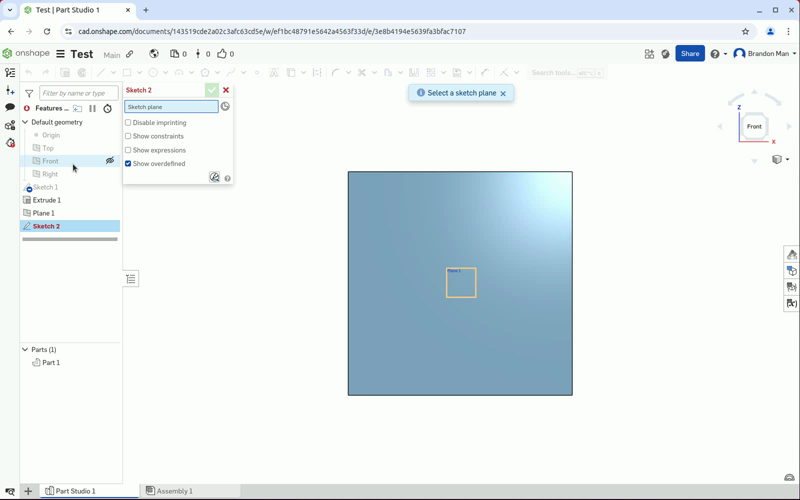
mouse_move(73, 215)
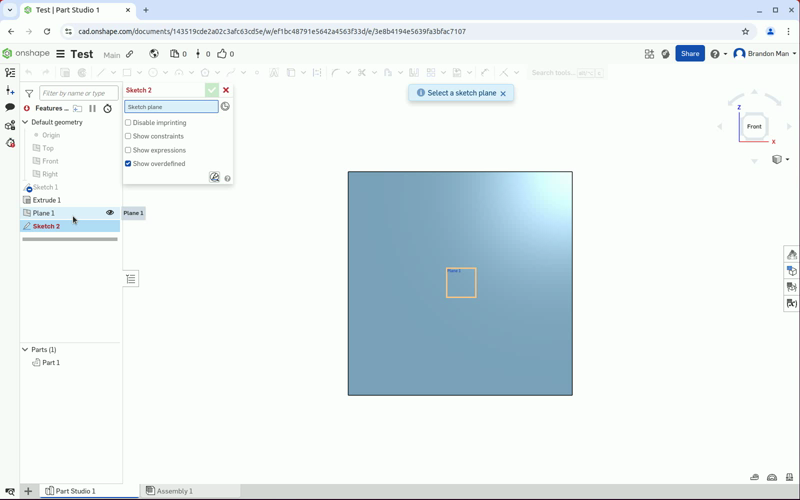
click(73, 215)
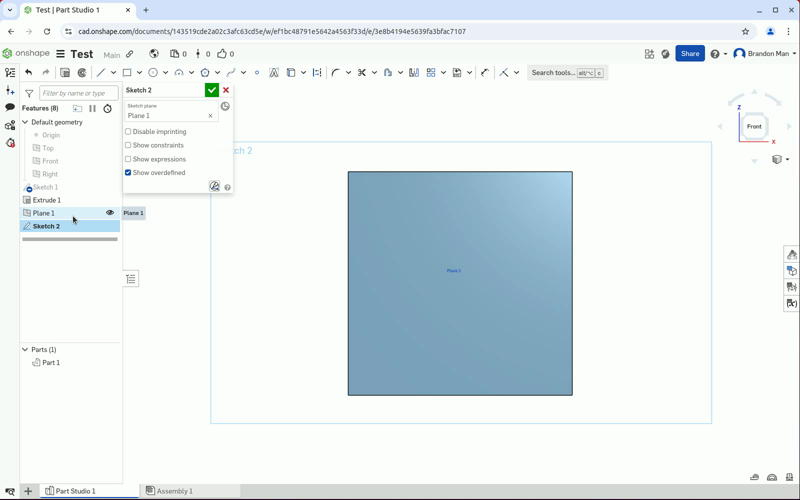
mouse_move(73, 352)
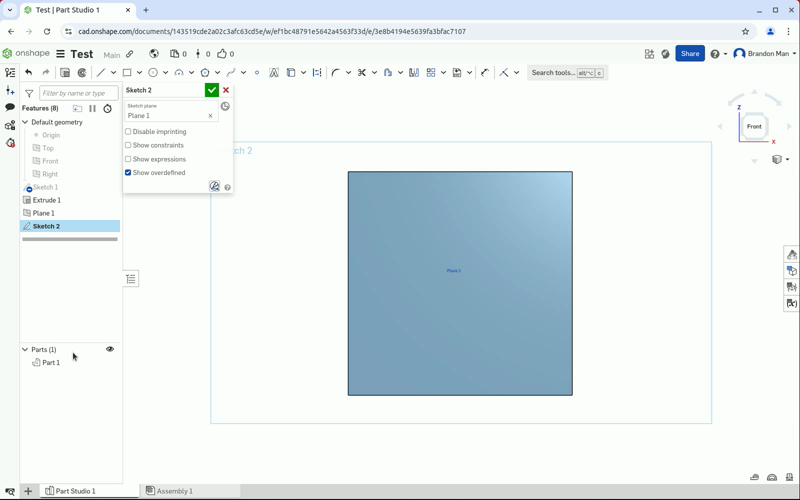
key(y)
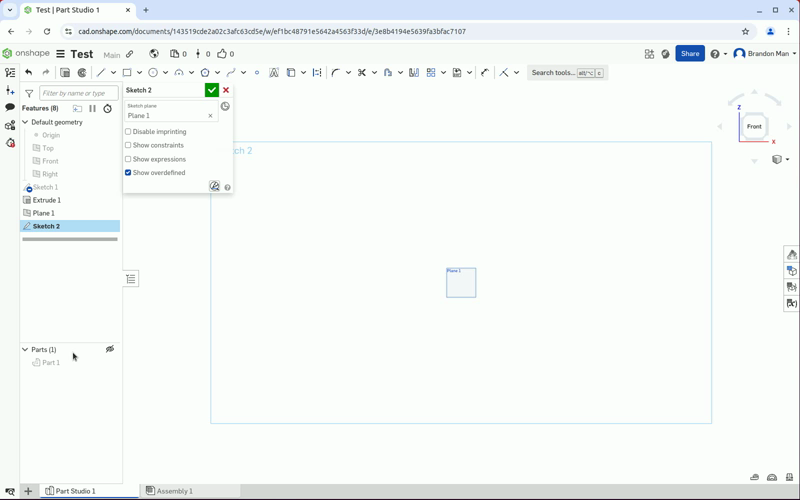
key(c)
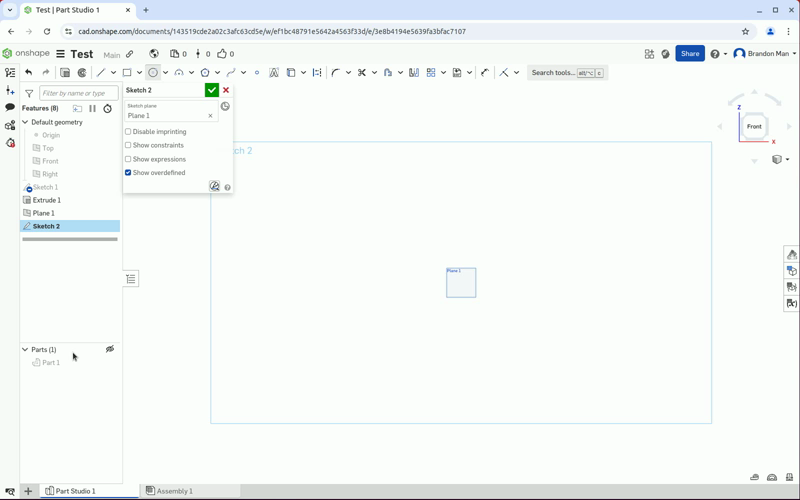
key_down(shift)
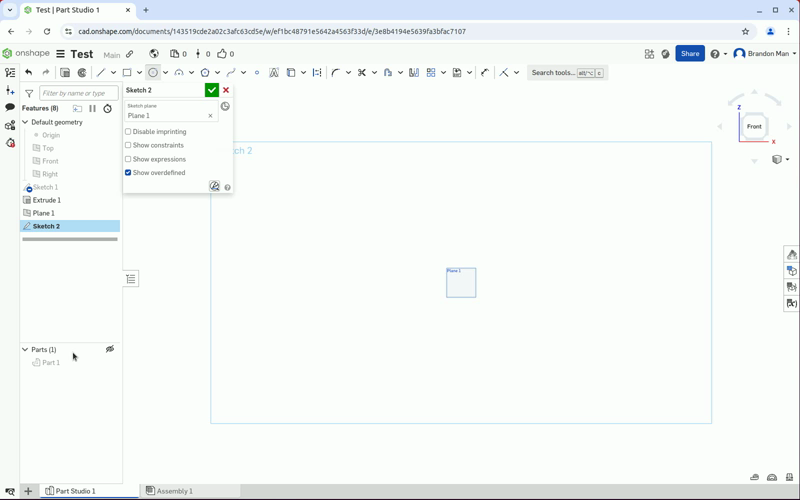
mouse_move(417, 326)
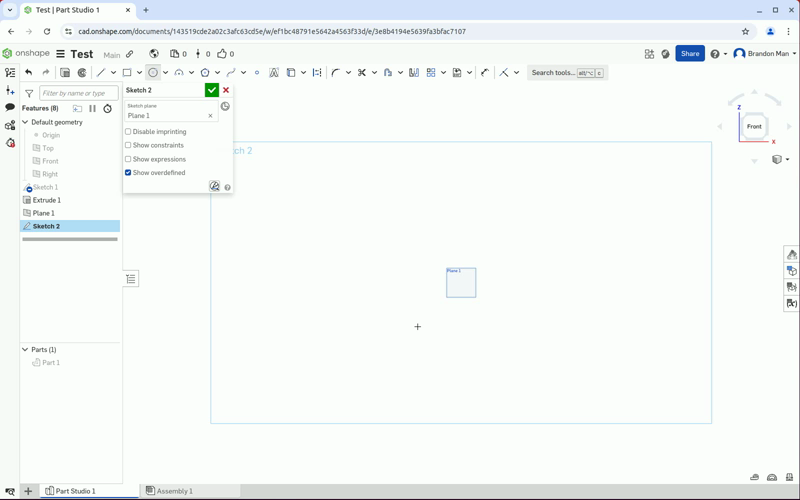
click(417, 326)
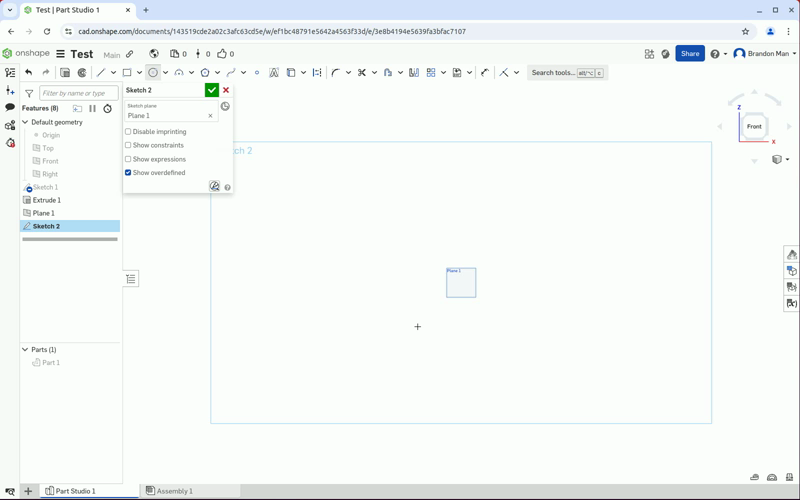
key_up(shift)
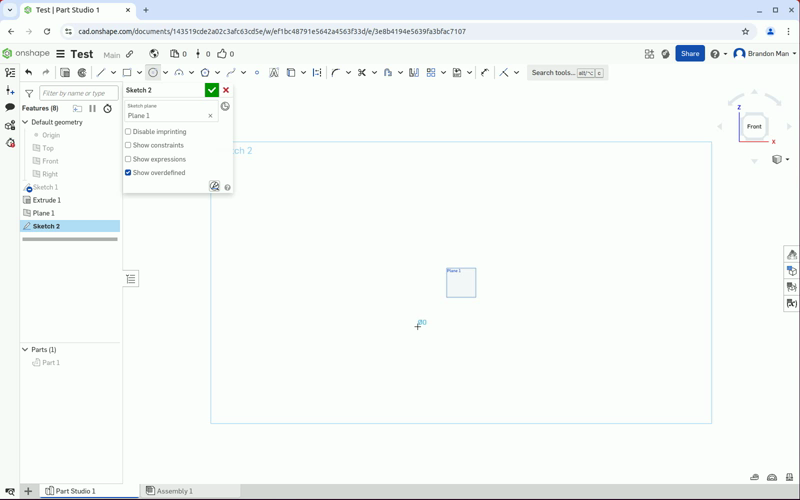
mouse_move(421, 326)
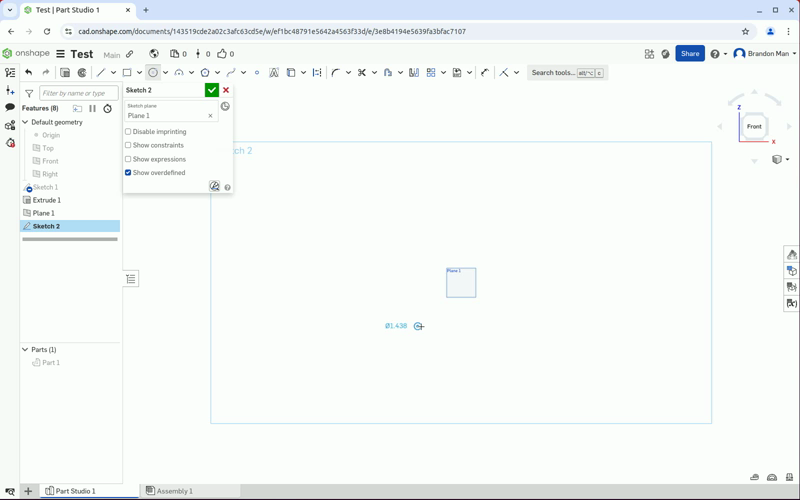
click(421, 326)
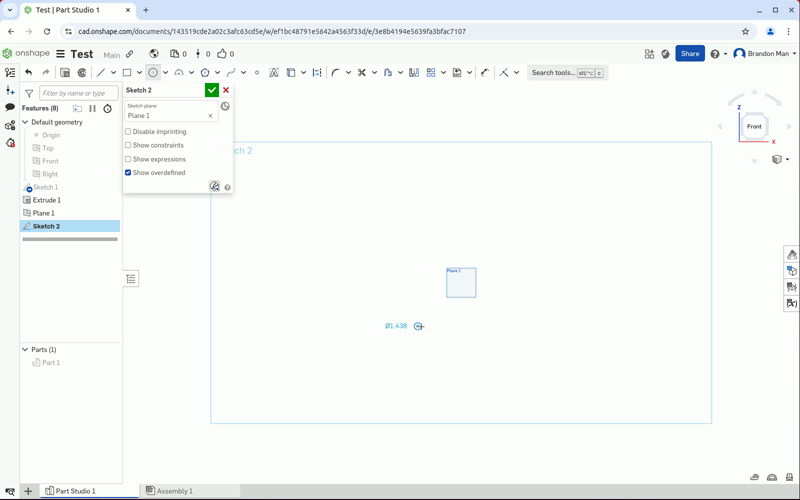
key(esc)
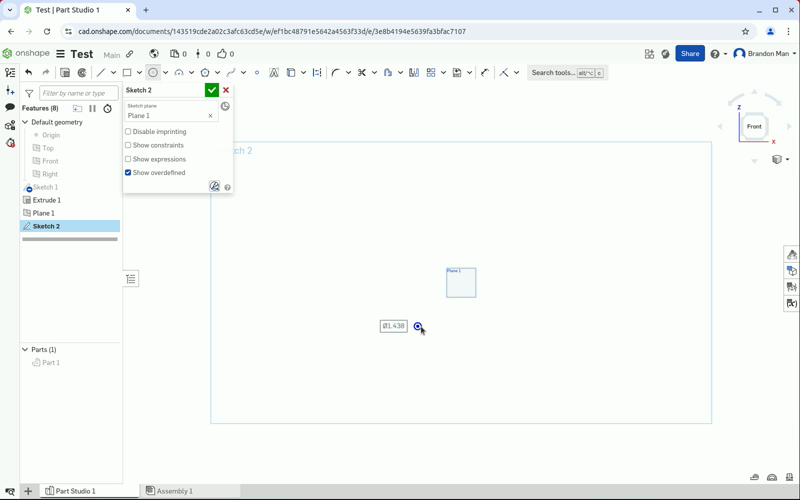
mouse_move(418, 324)
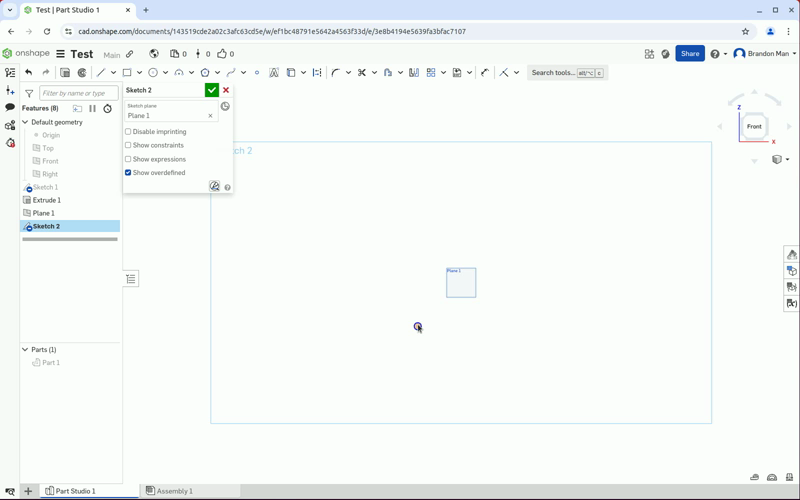
scroll(6)
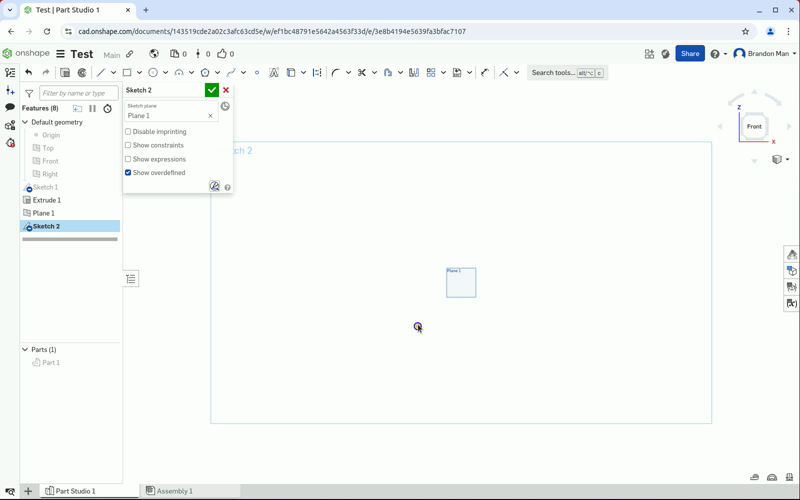
scroll(6)
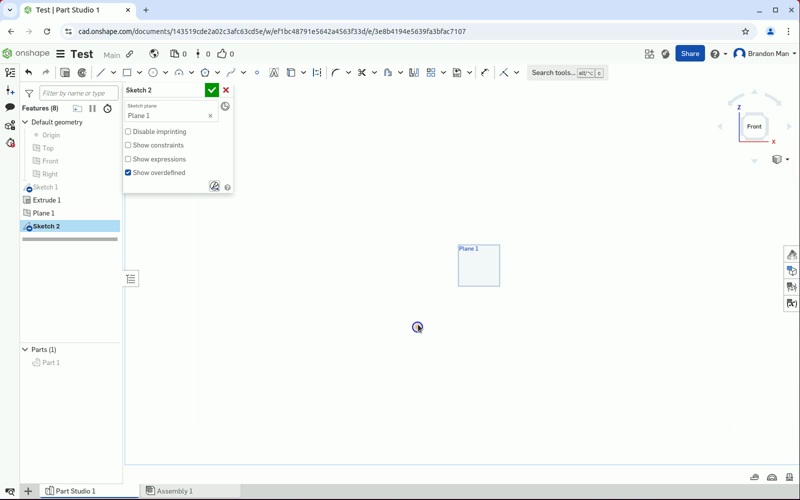
scroll(6)
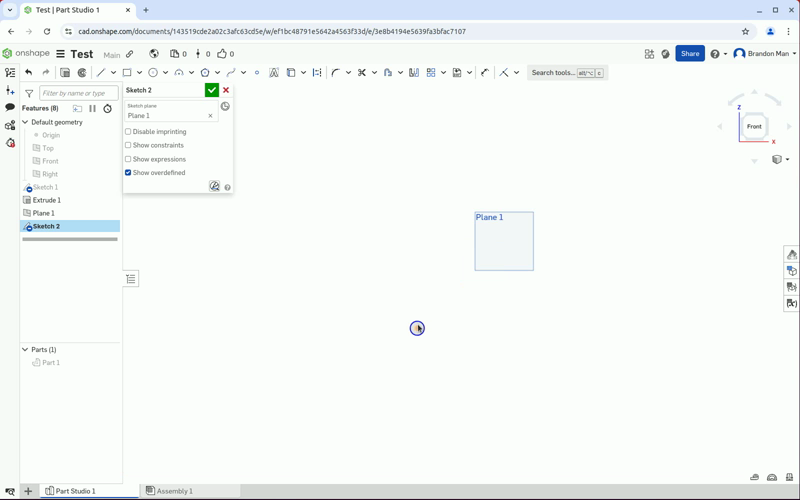
scroll(6)
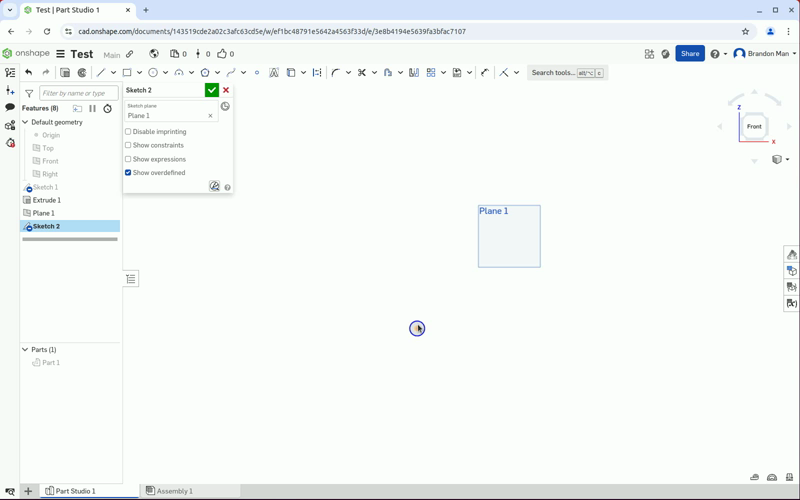
scroll(6)
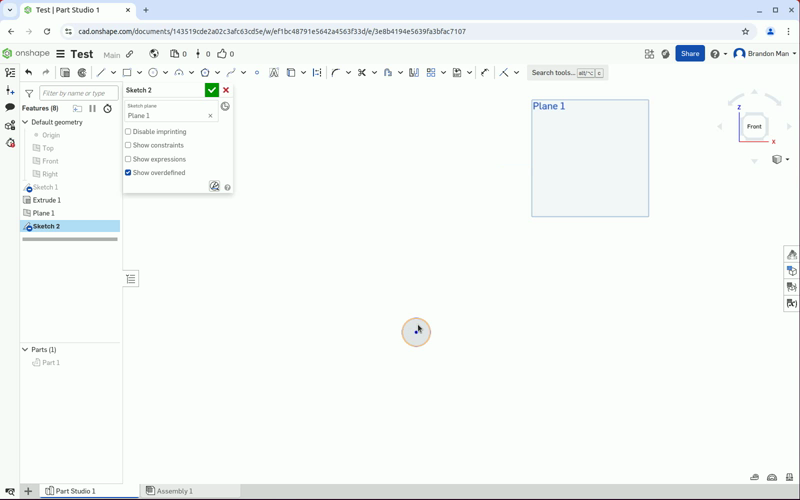
scroll(6)
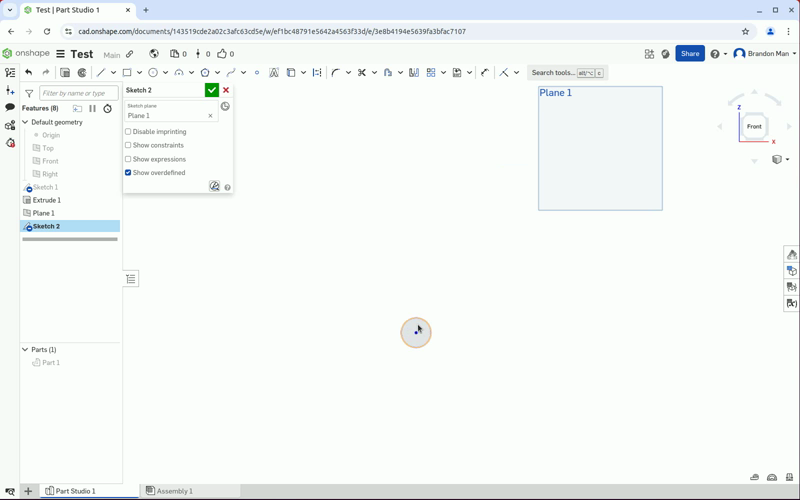
scroll(6)
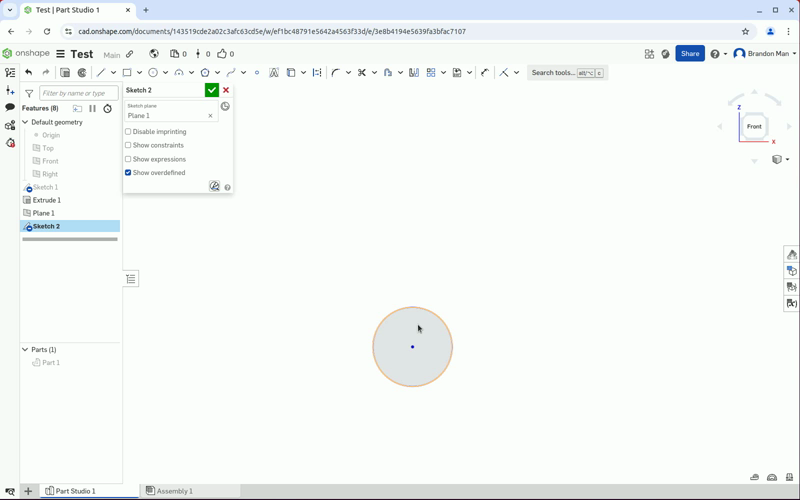
click(418, 324)
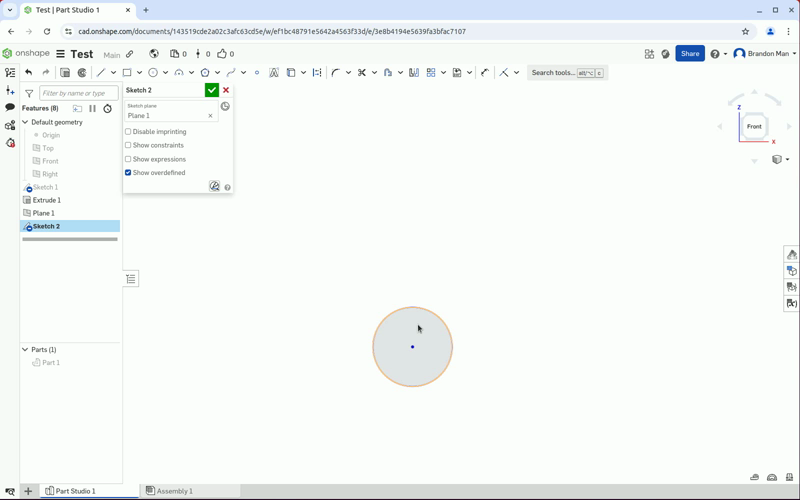
scroll(-6)
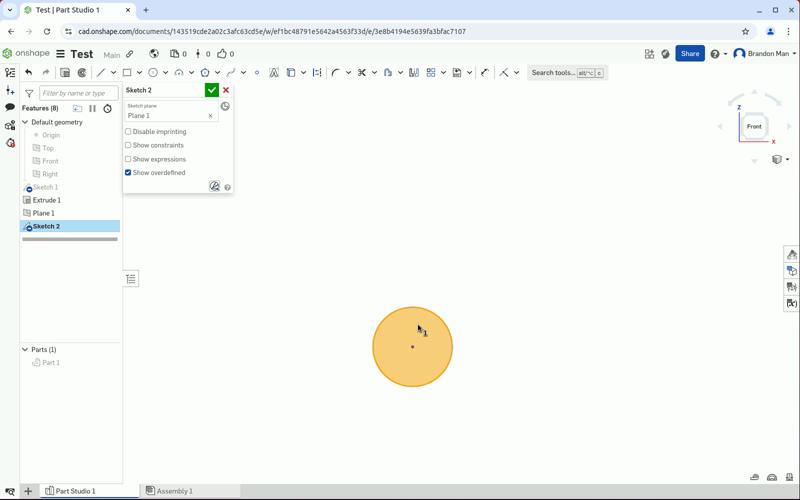
scroll(-6)
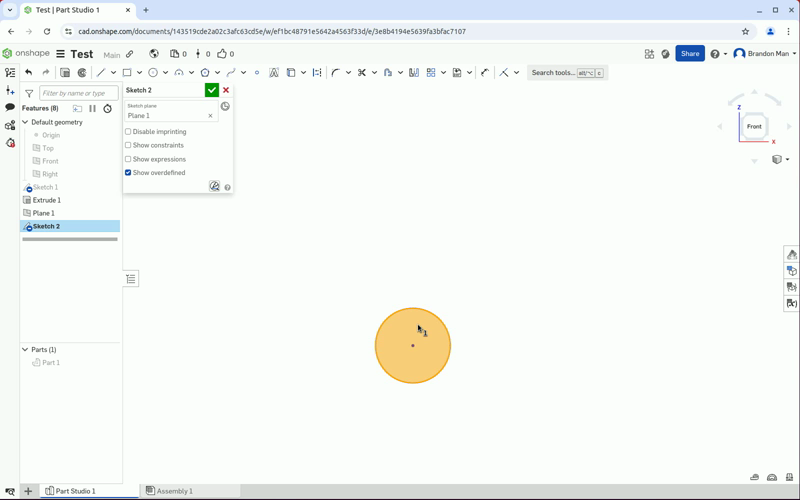
scroll(-6)
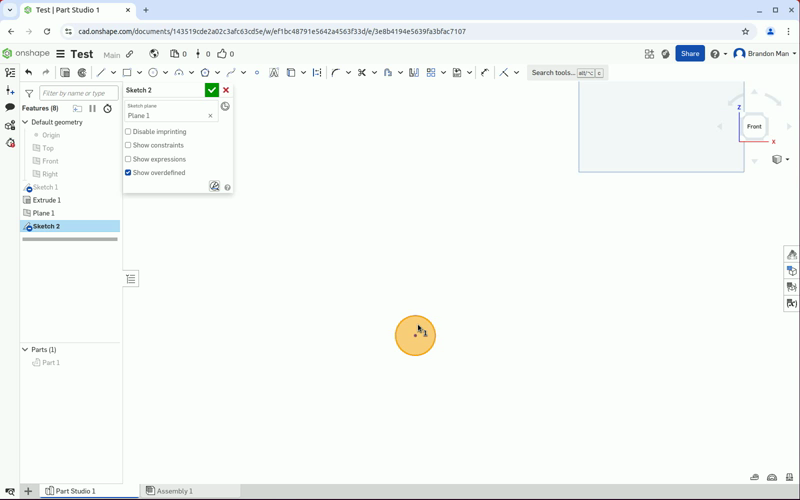
scroll(-6)
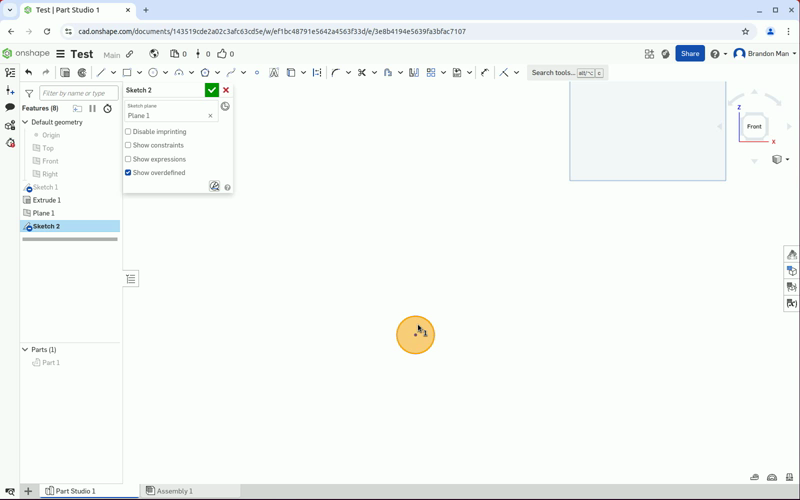
scroll(-6)
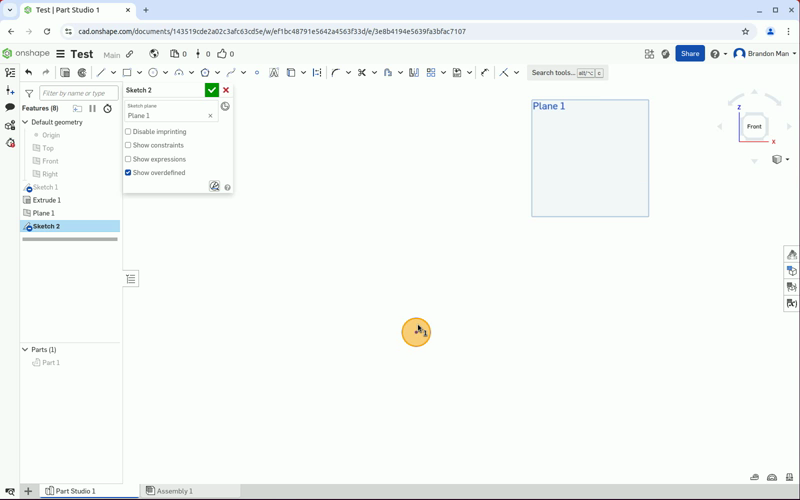
scroll(-6)
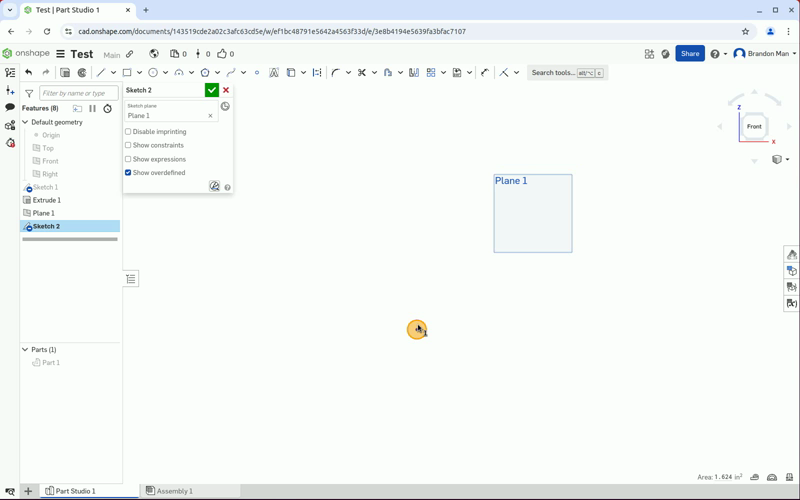
scroll(-6)
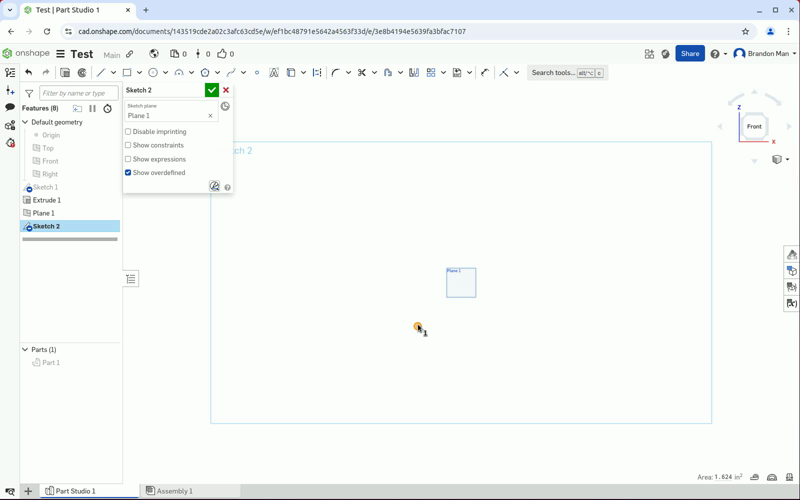
mouse_move(73, 352)
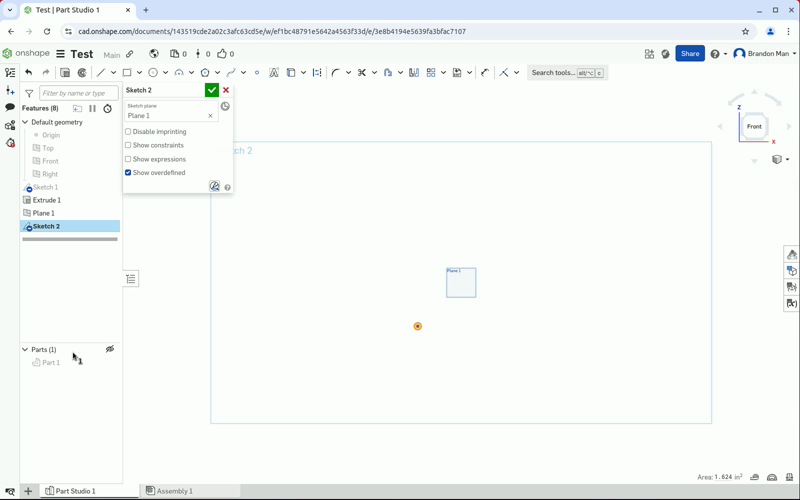
key(shift+y)
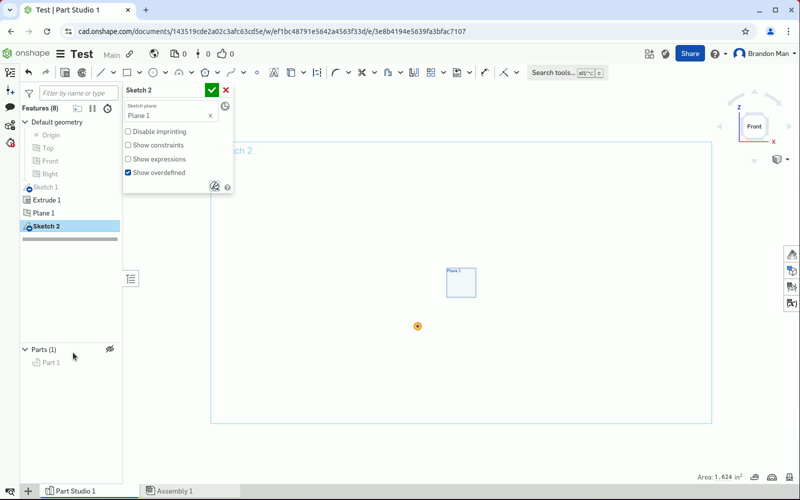
key(shift+e)
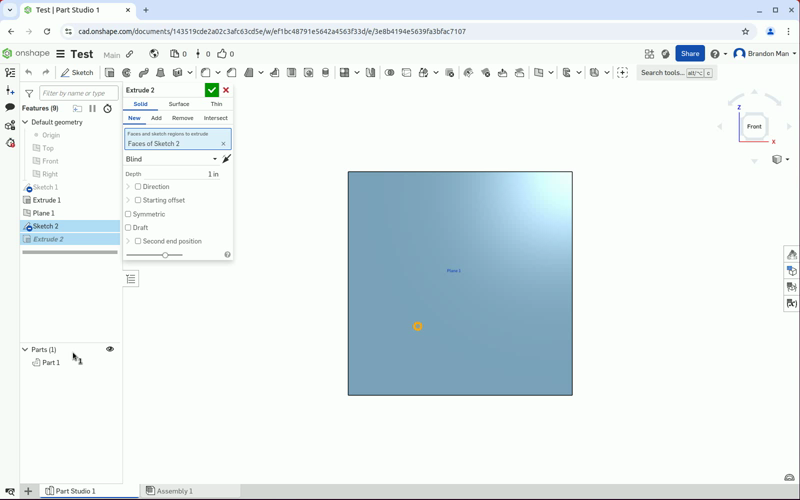
mouse_move(143, 106)
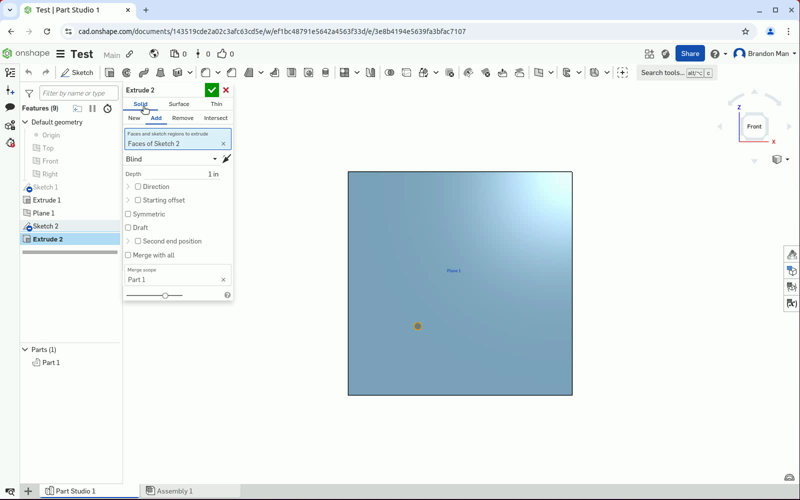
click(143, 106)
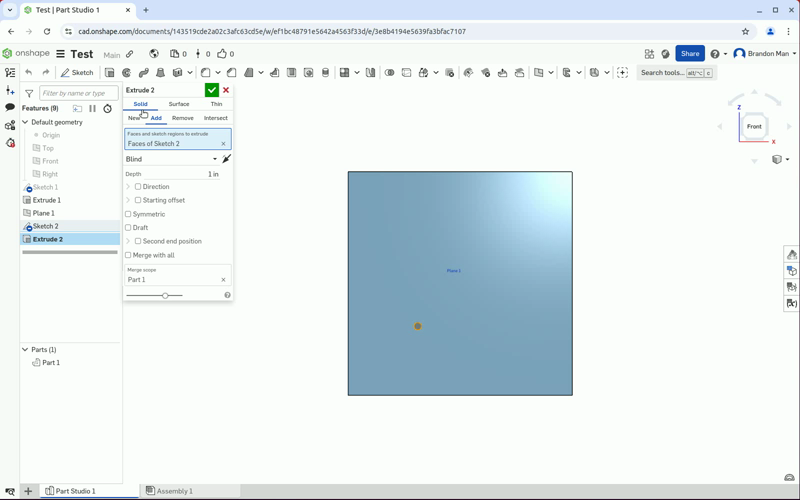
mouse_move(137, 120)
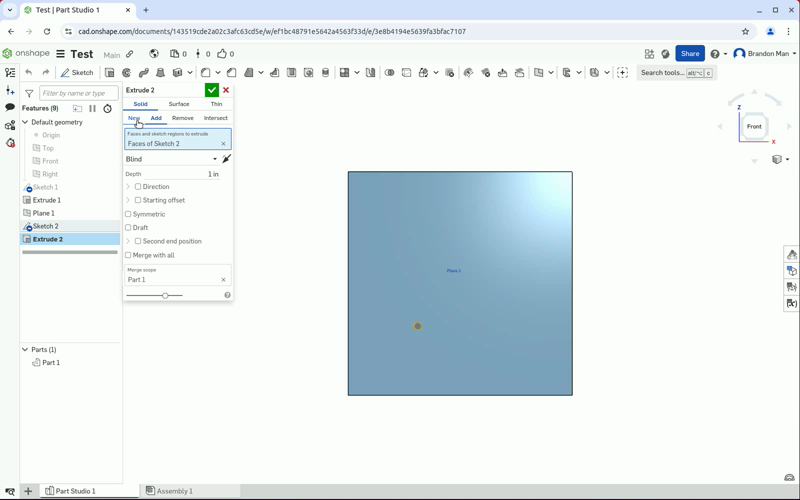
click(137, 120)
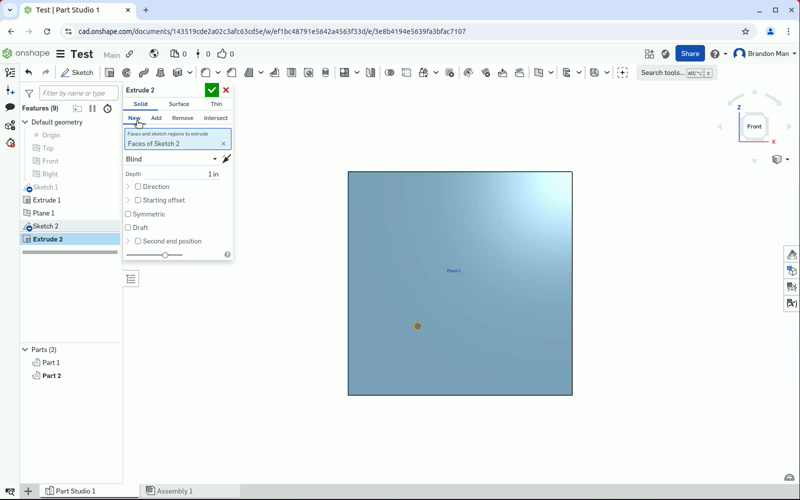
key(tab, 4)
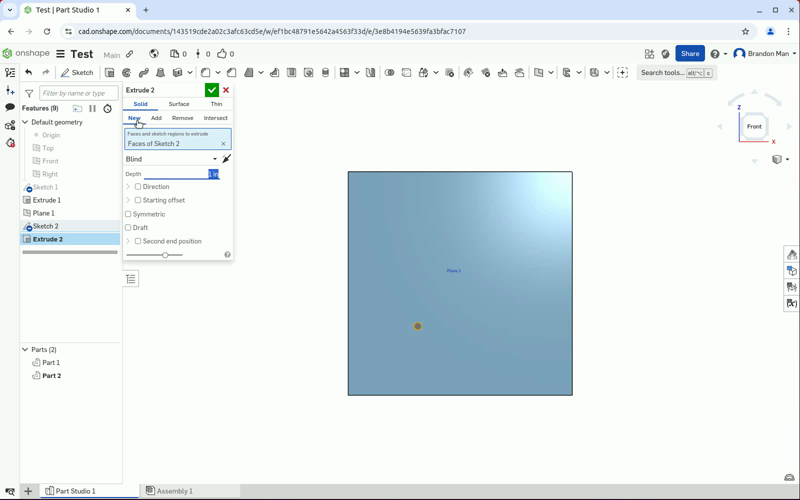
text(1.204)
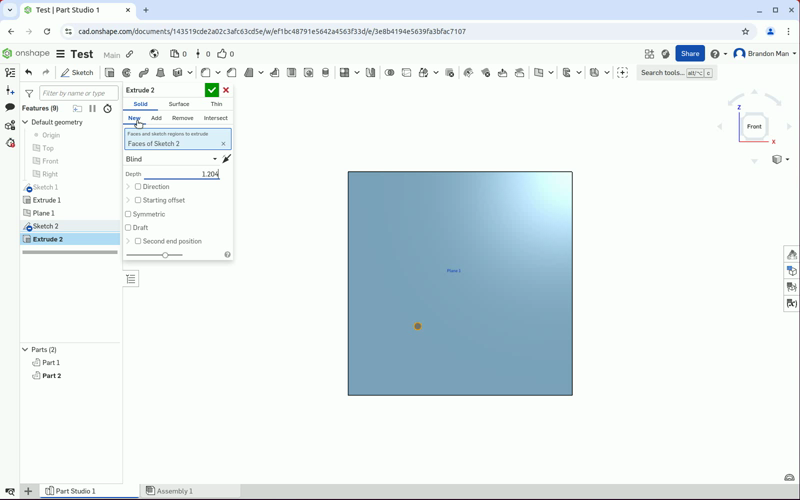
key(enter)
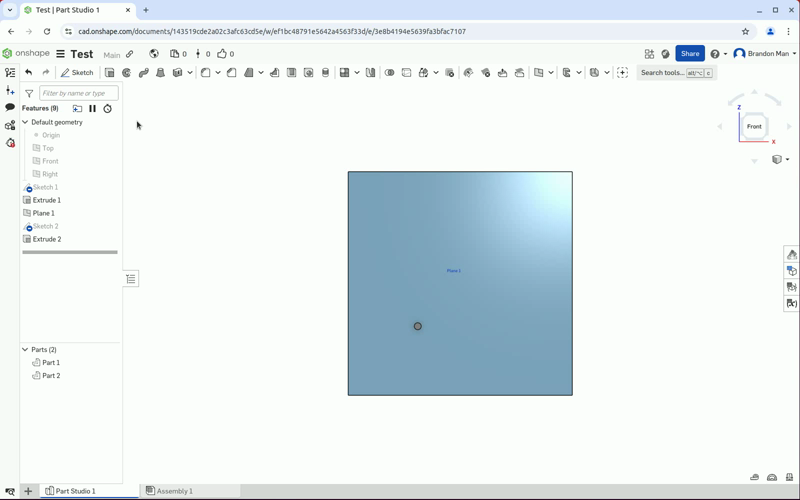
key(shift+h)
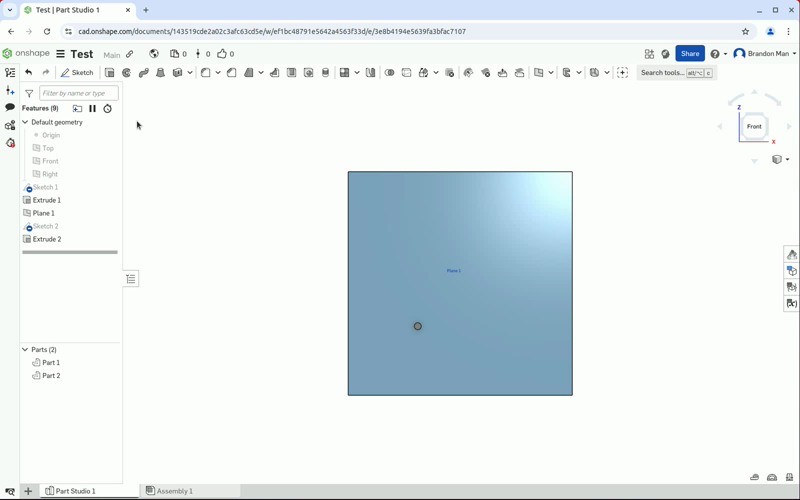
key(shift+h)
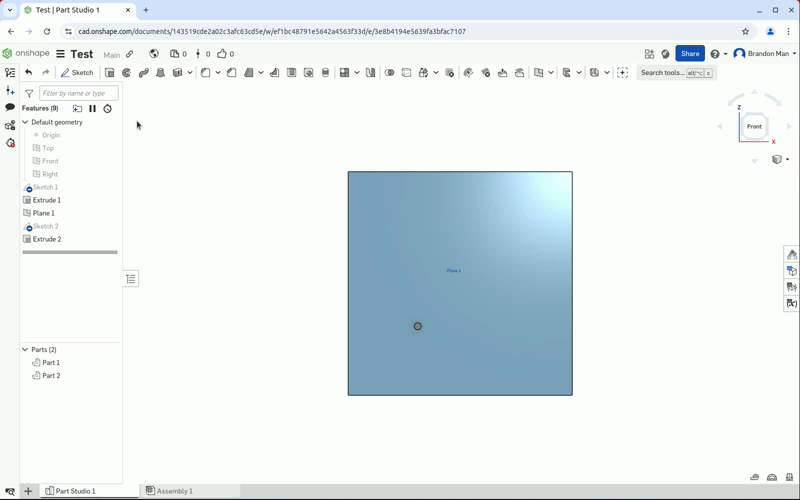
mouse_move(73, 189)
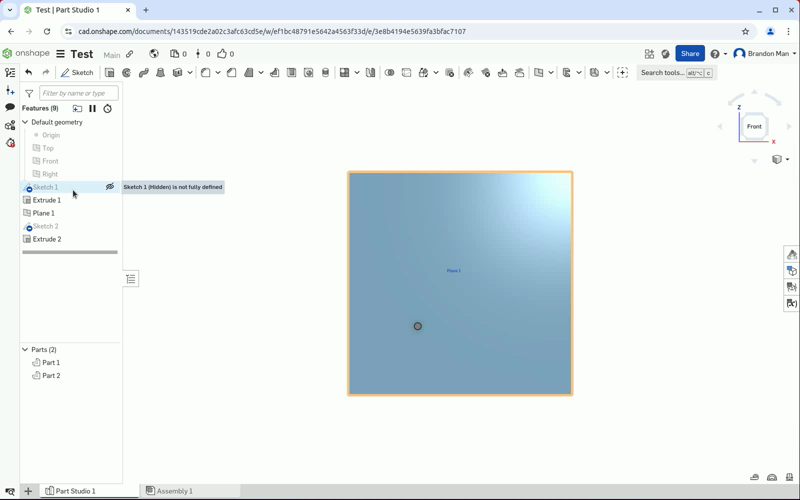
click(73, 189)
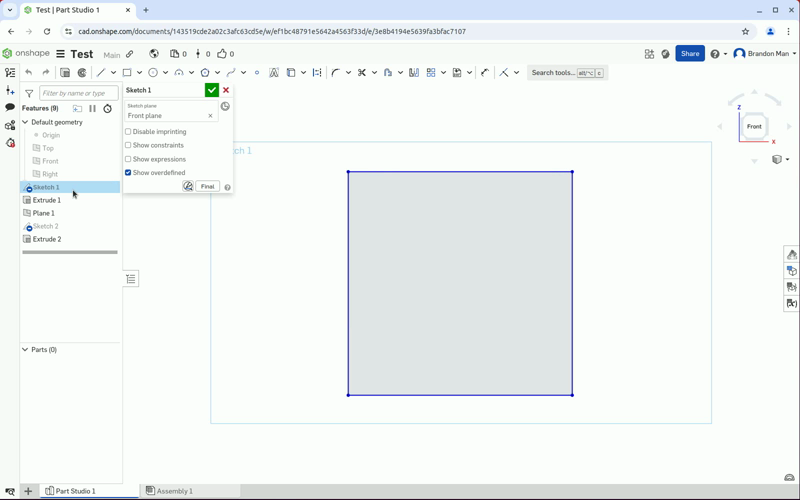
mouse_move(229, 92)
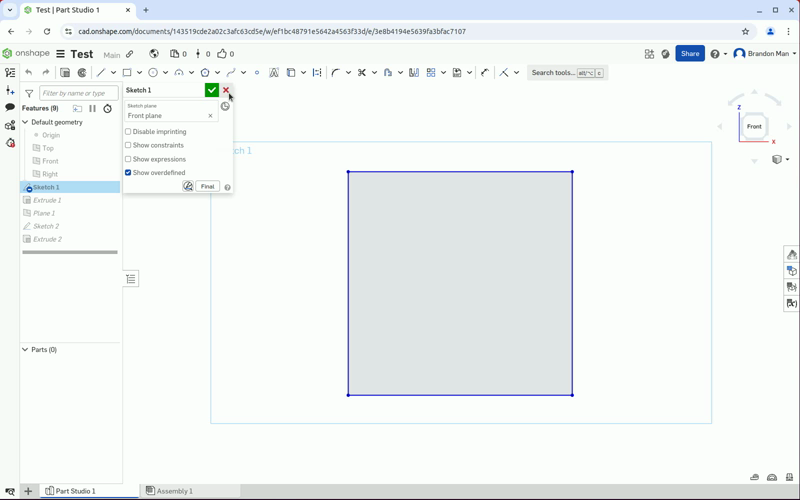
click(229, 92)
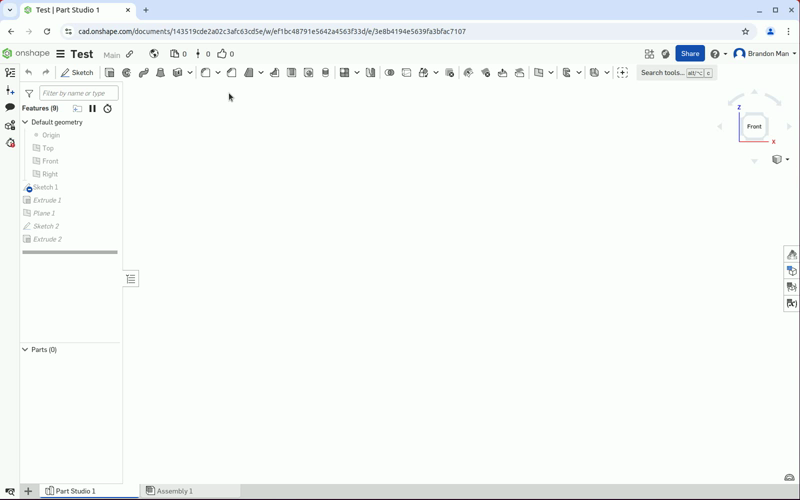
key(shift+s)
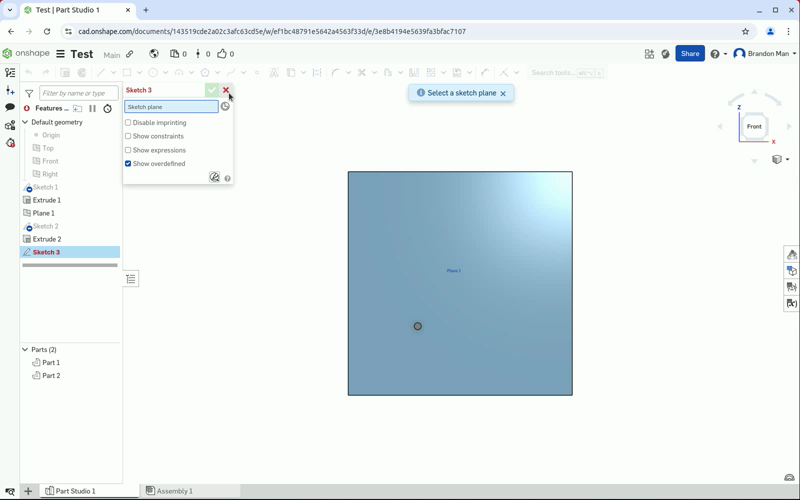
mouse_move(73, 215)
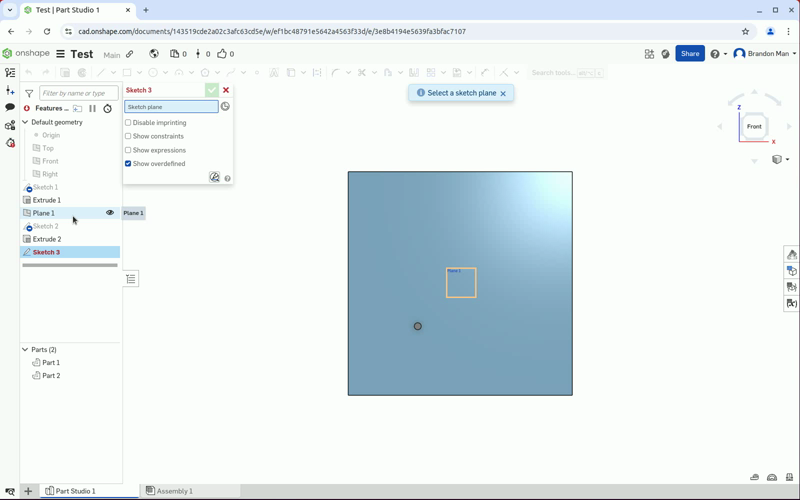
click(73, 215)
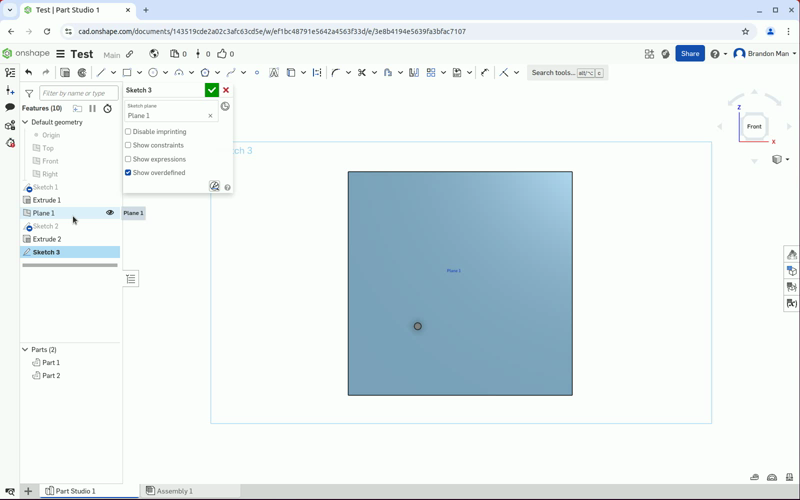
mouse_move(73, 352)
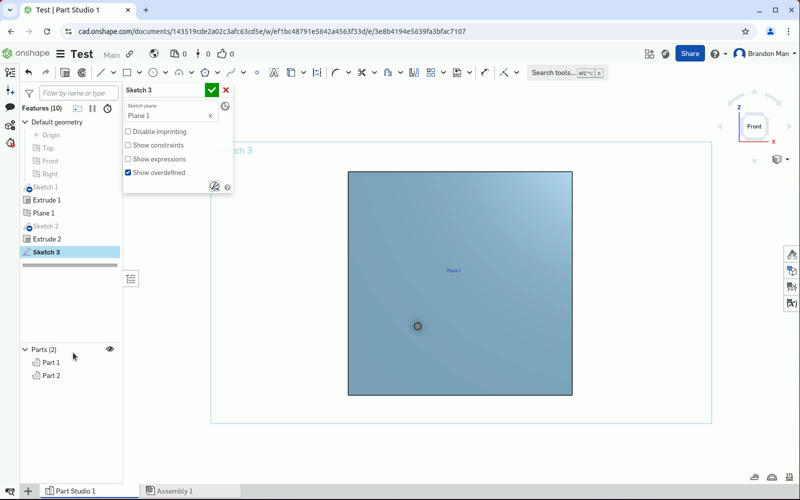
key(y)
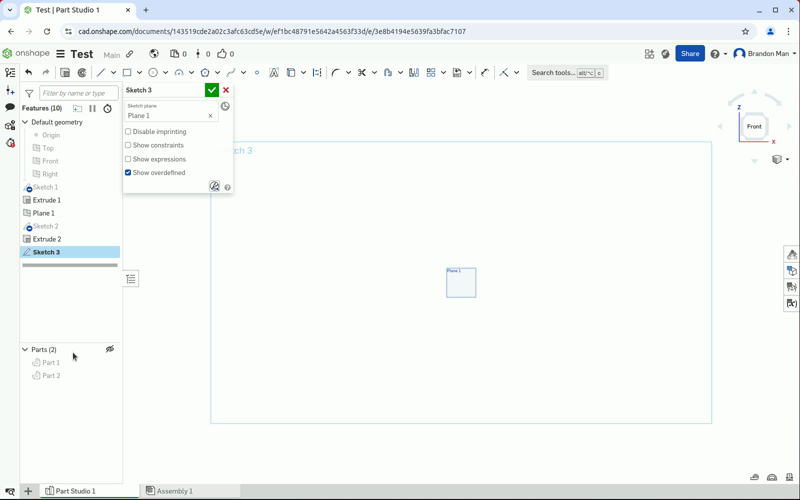
key(c)
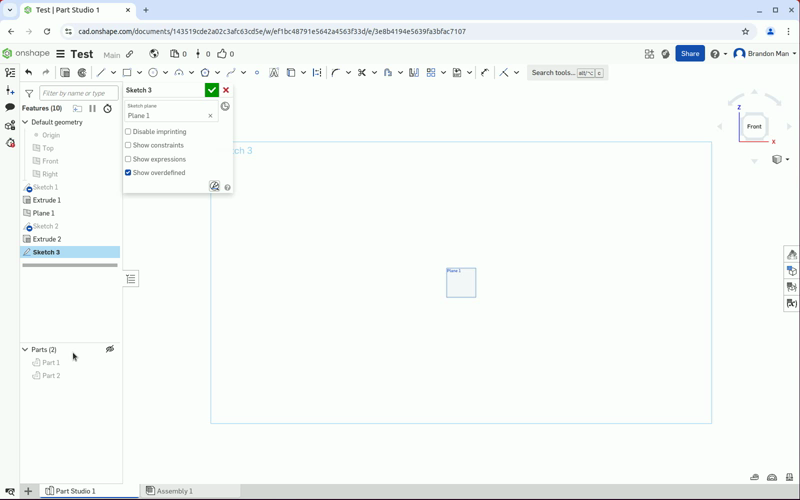
key_down(shift)
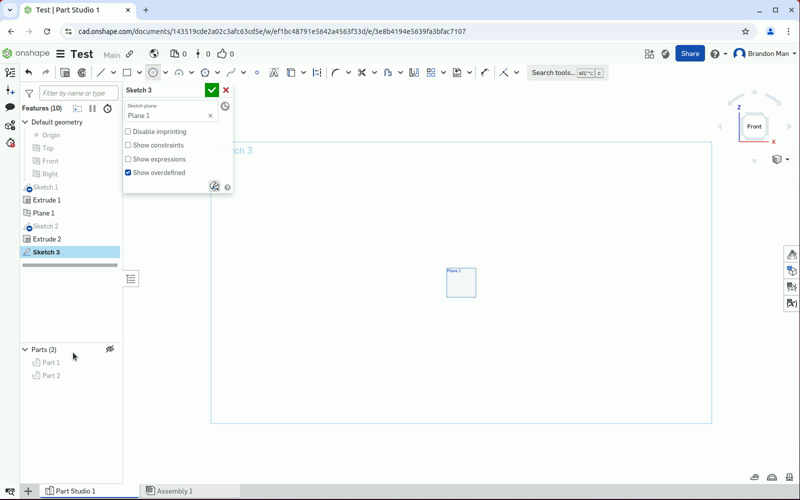
mouse_move(504, 239)
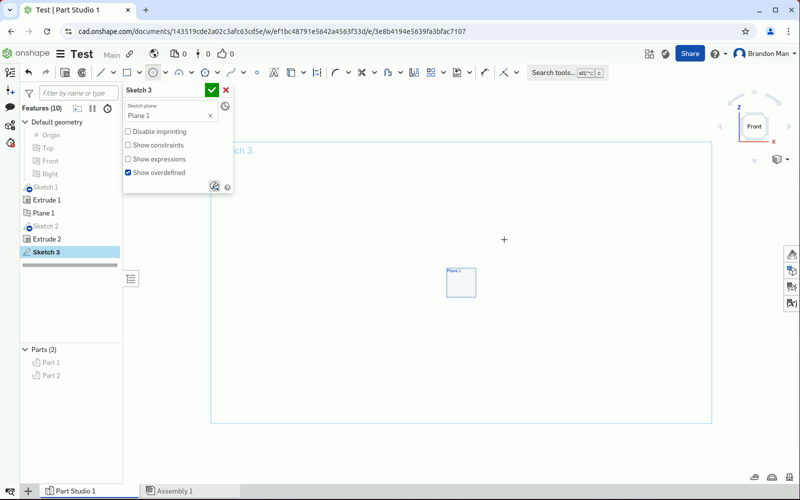
click(504, 239)
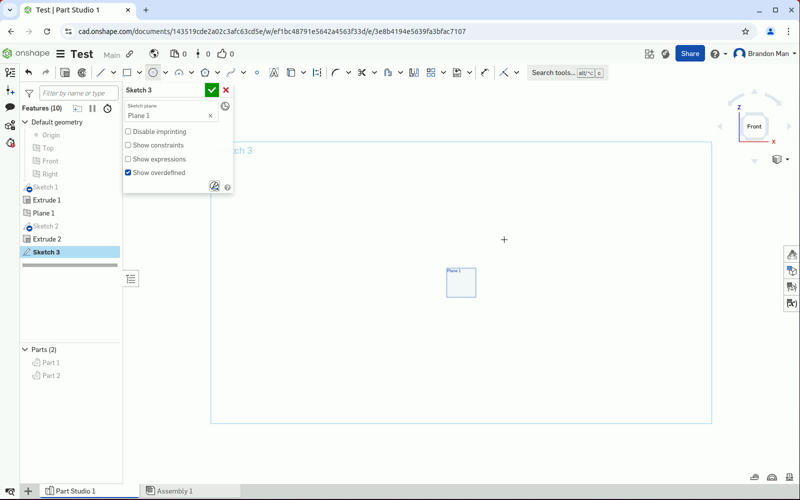
key_up(shift)
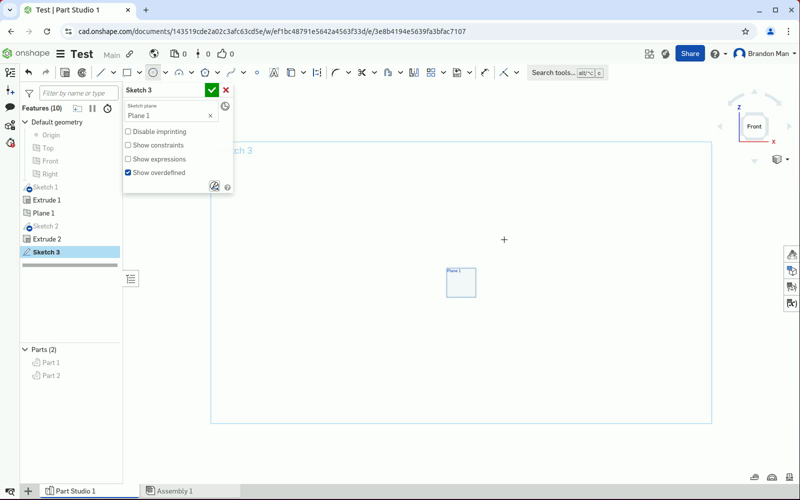
mouse_move(507, 239)
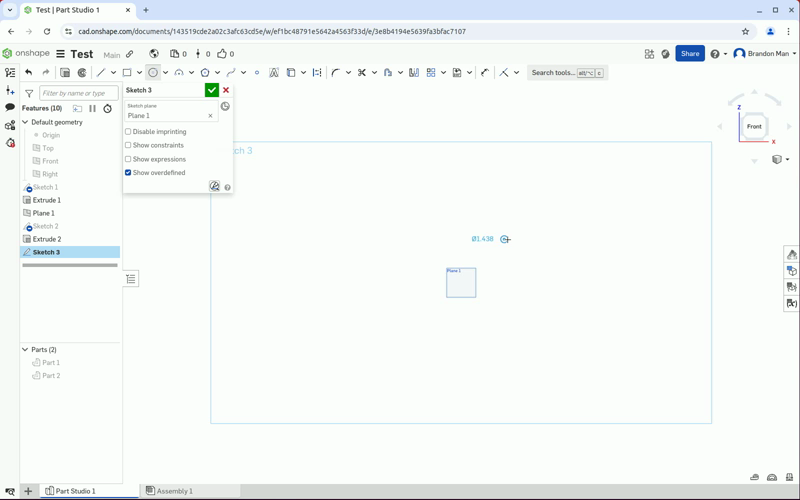
click(507, 239)
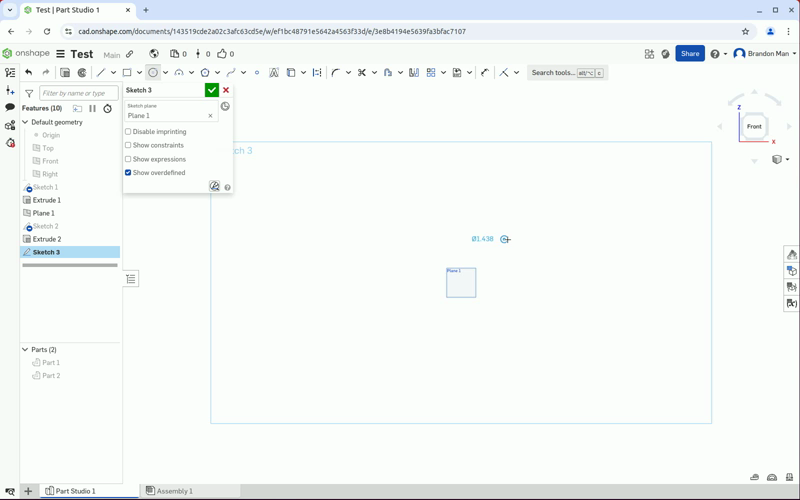
key(esc)
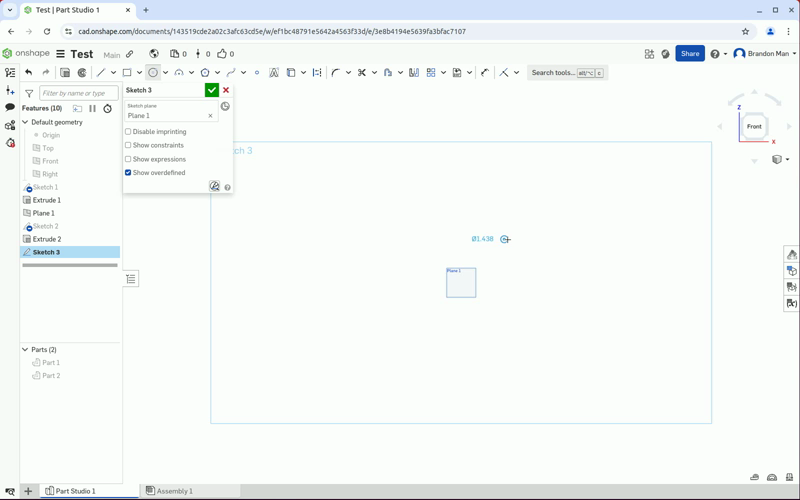
mouse_move(505, 240)
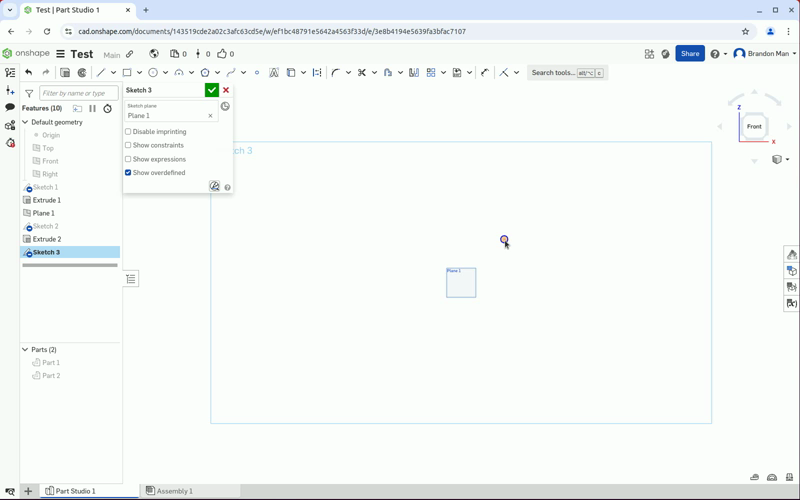
scroll(6)
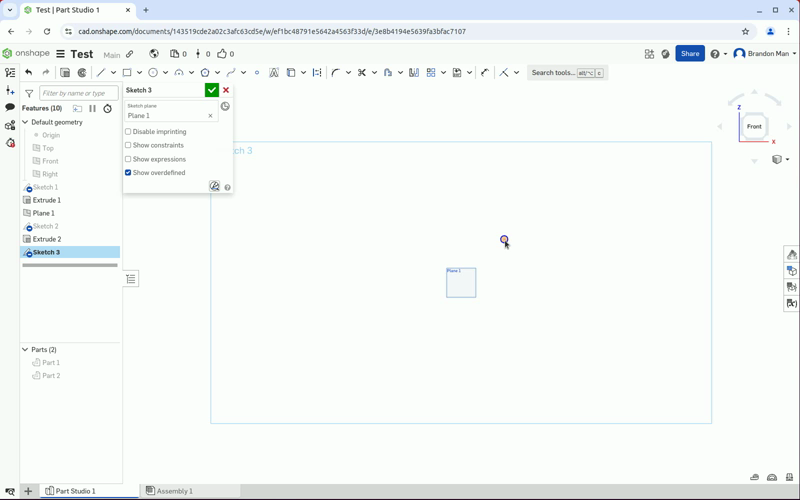
scroll(6)
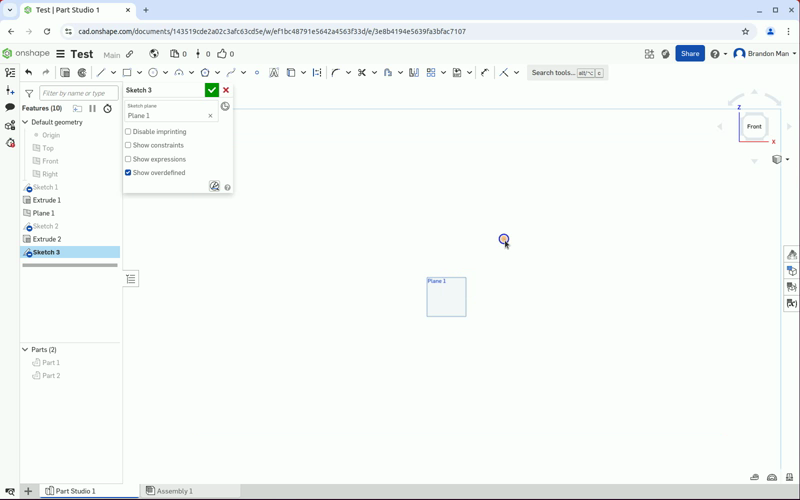
scroll(6)
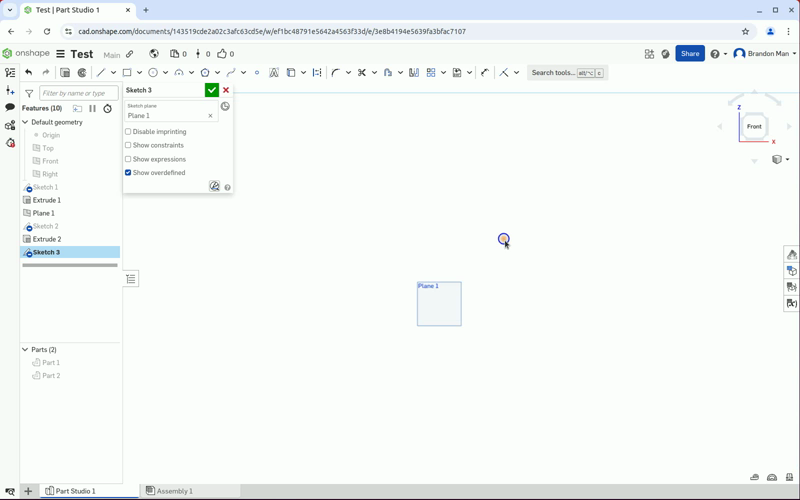
scroll(6)
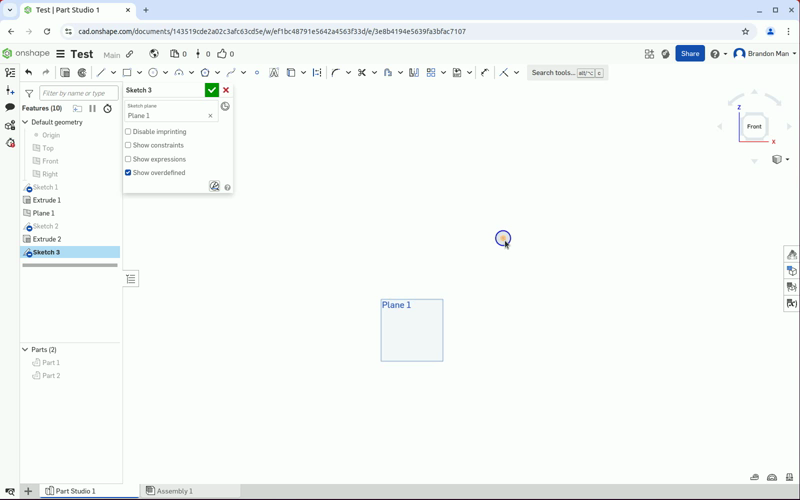
scroll(6)
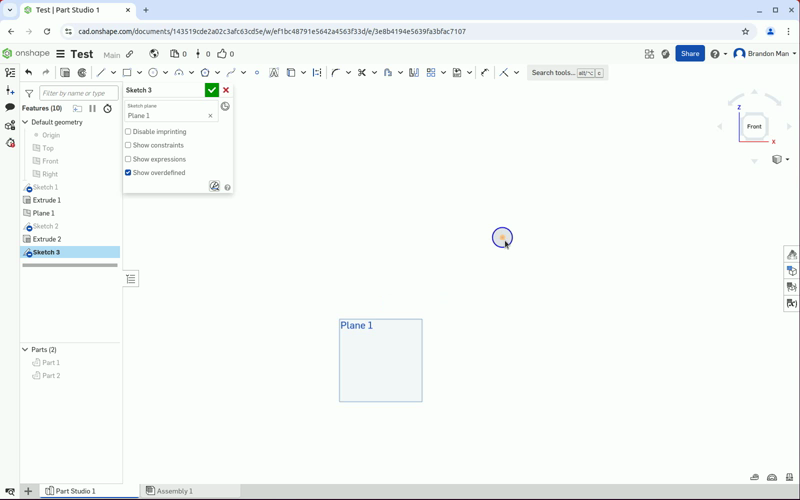
scroll(6)
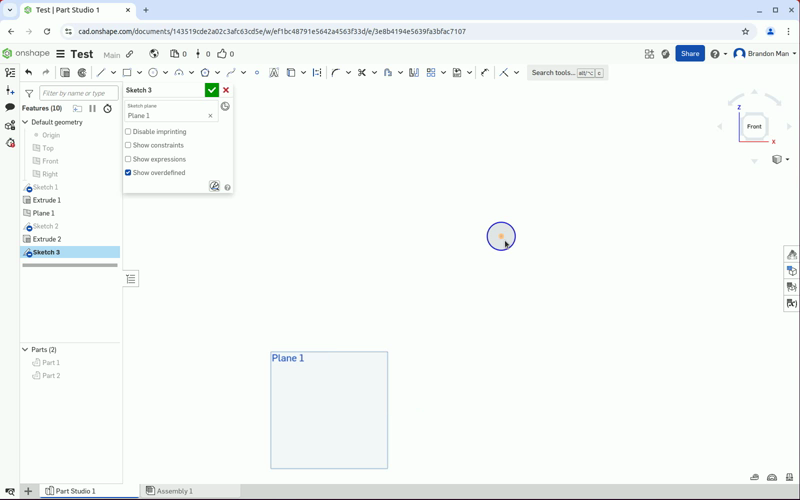
scroll(6)
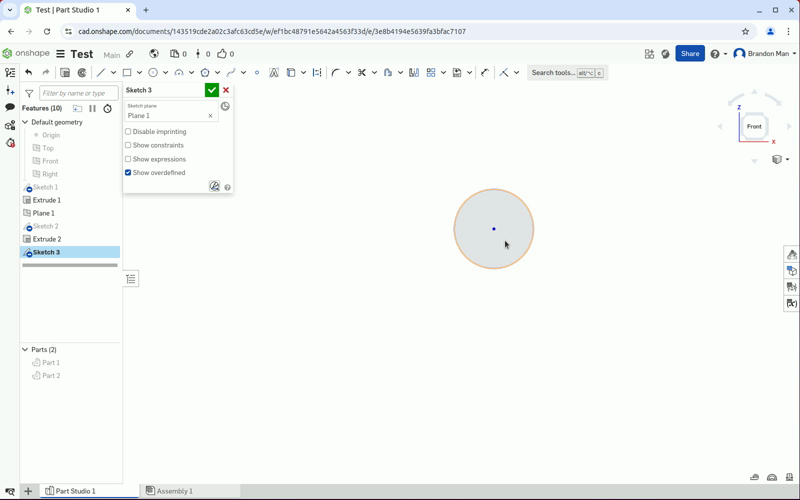
click(505, 240)
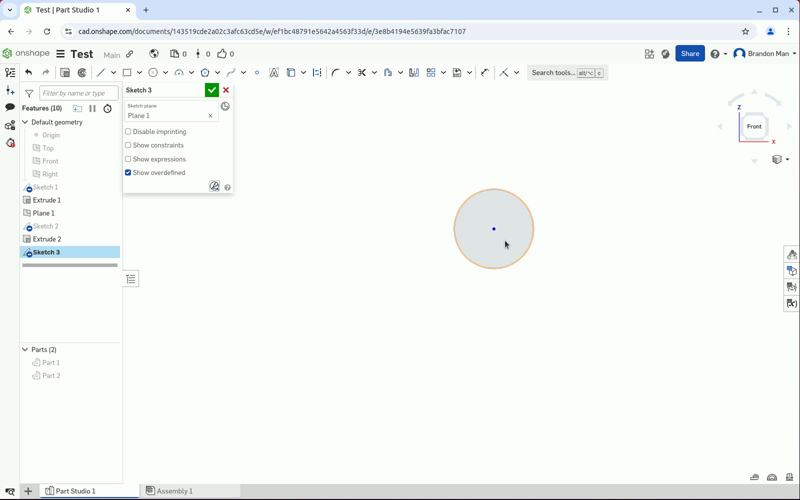
scroll(-6)
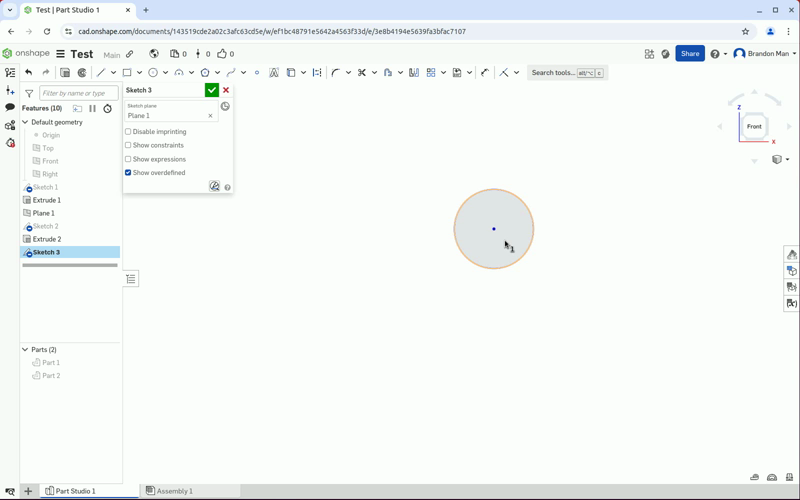
scroll(-6)
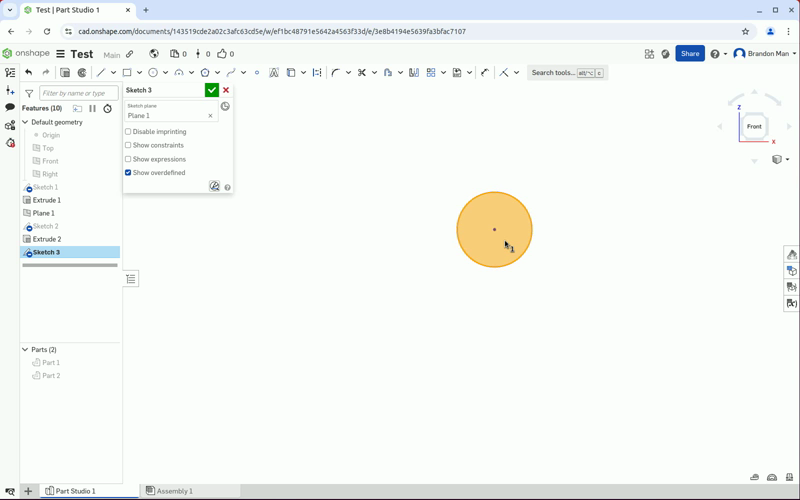
scroll(-6)
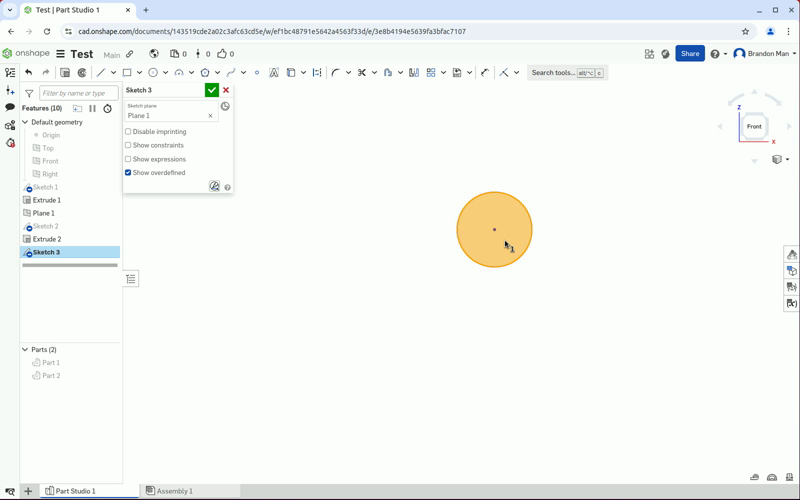
scroll(-6)
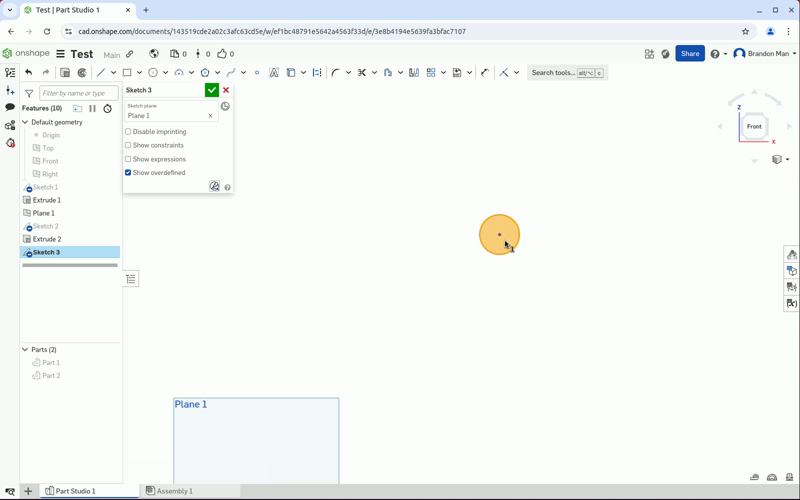
scroll(-6)
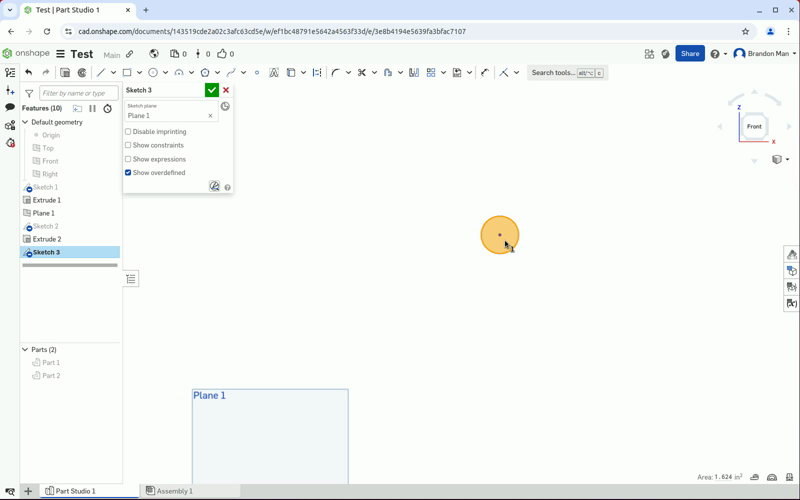
scroll(-6)
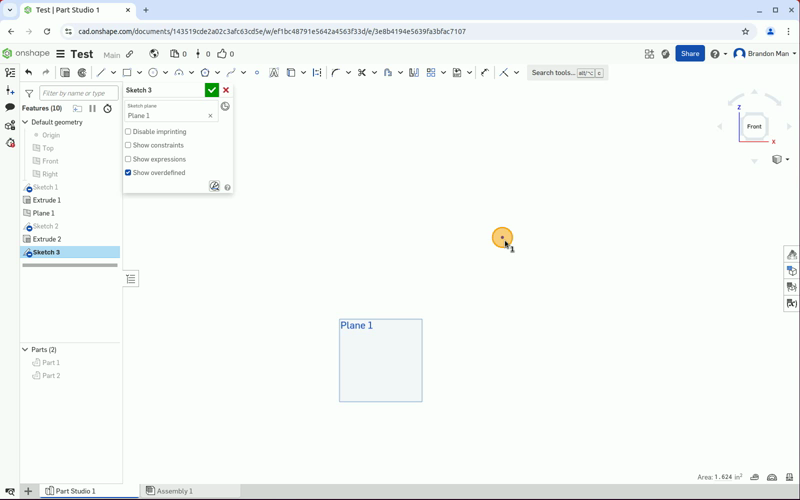
scroll(-6)
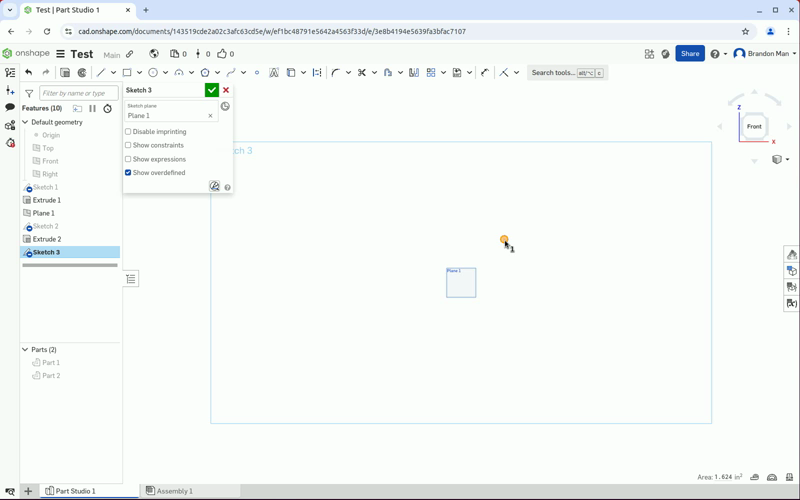
mouse_move(73, 352)
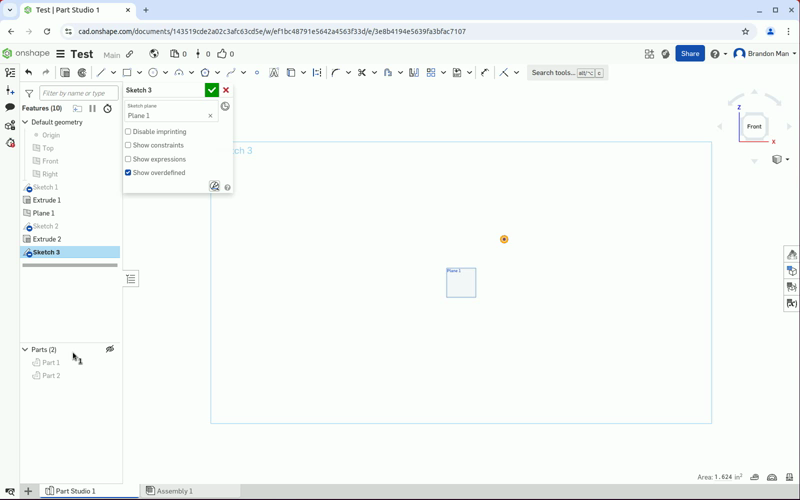
key(shift+y)
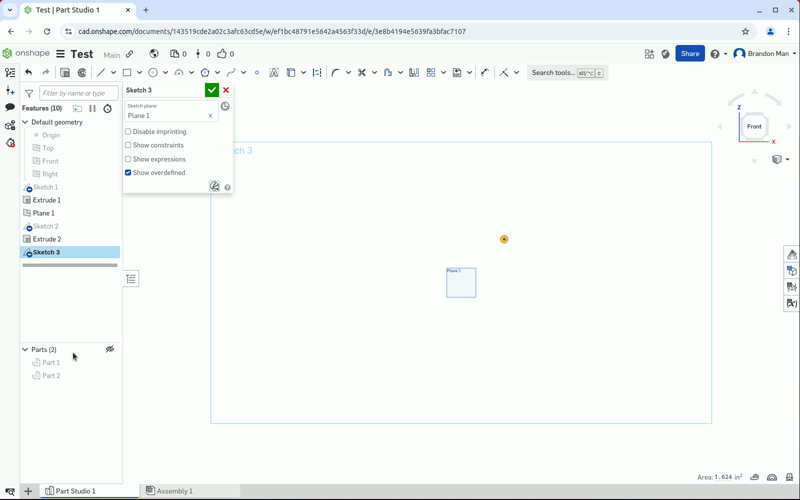
key(shift+e)
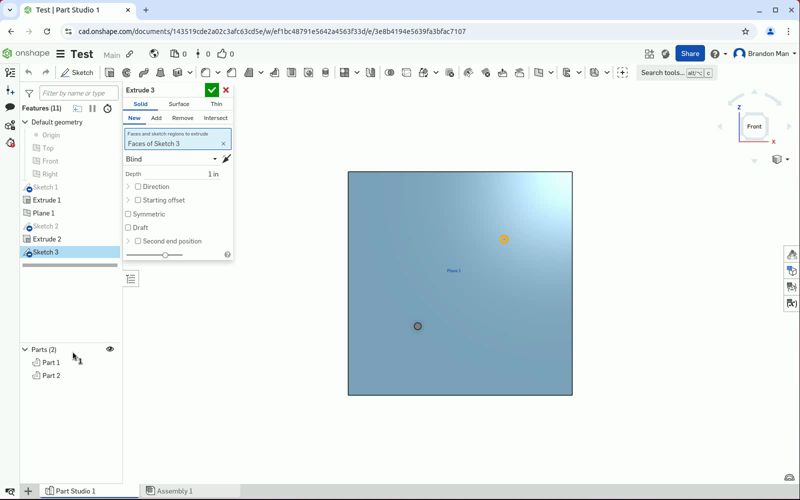
mouse_move(143, 106)
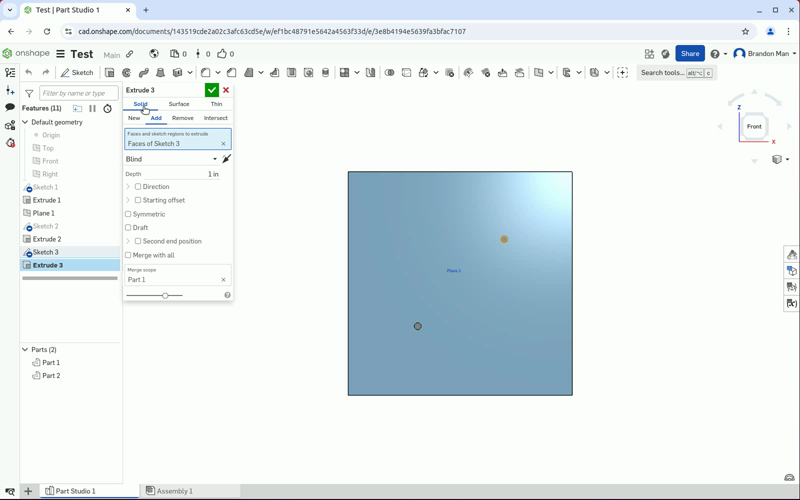
click(143, 106)
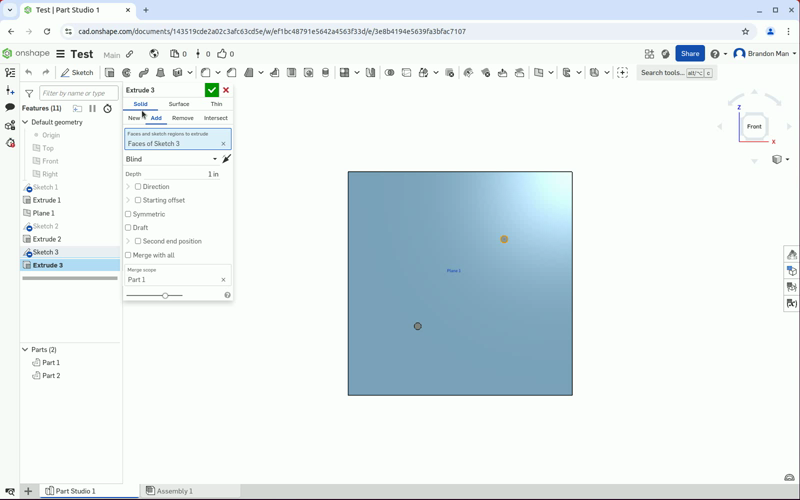
mouse_move(137, 120)
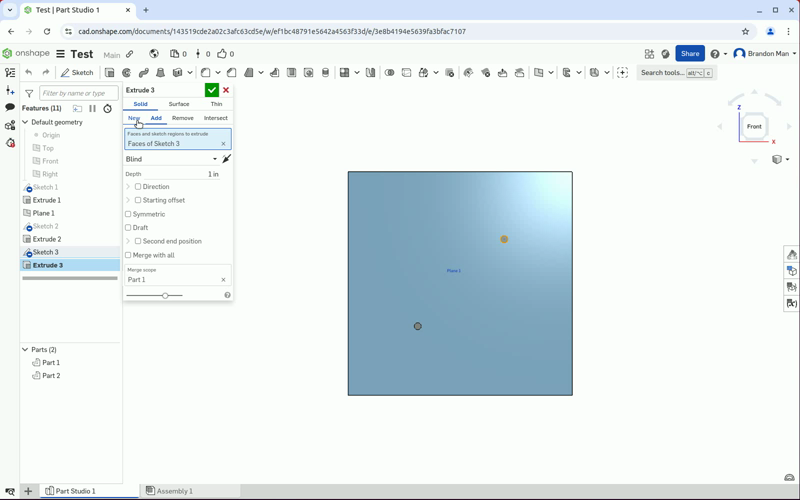
click(137, 120)
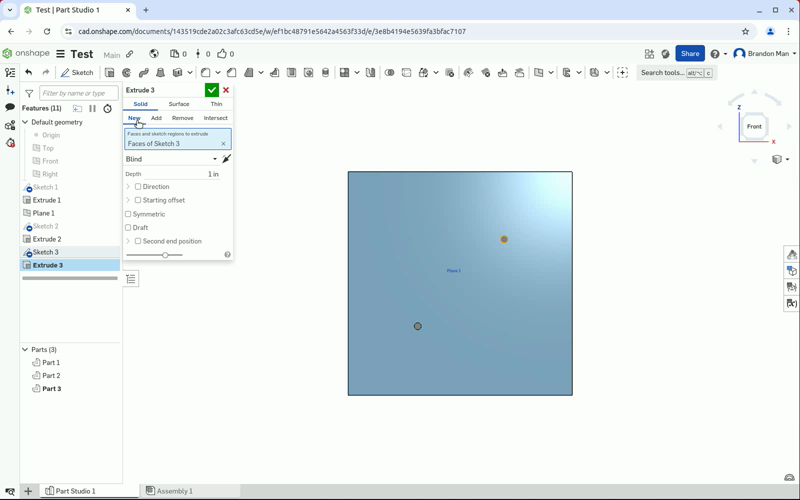
key(tab, 4)
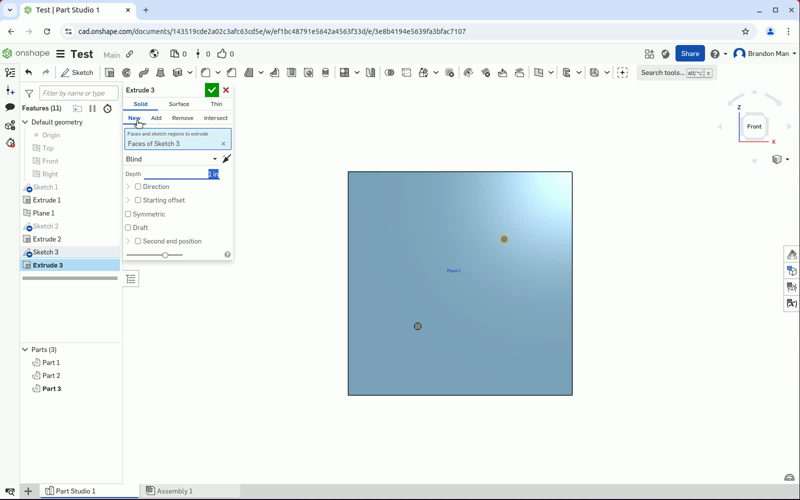
text(1.204)
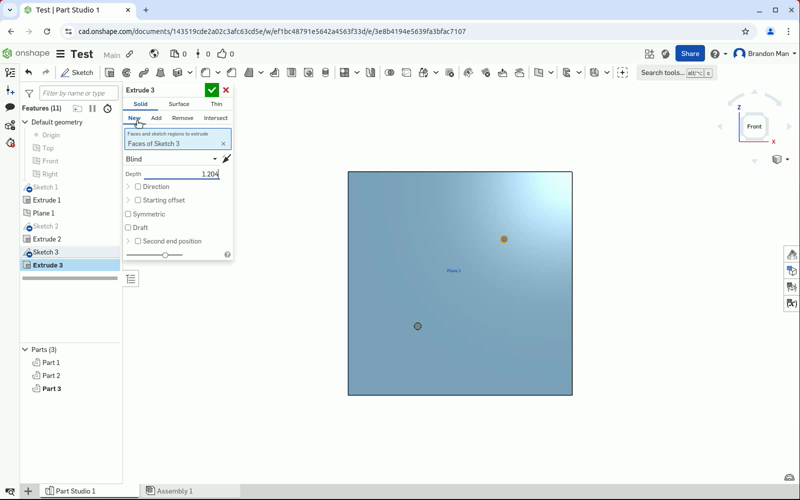
key(enter)
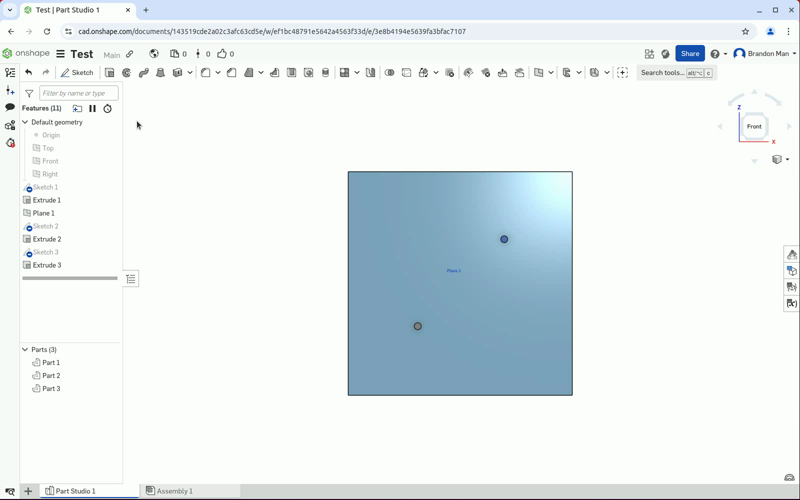
key(shift+h)
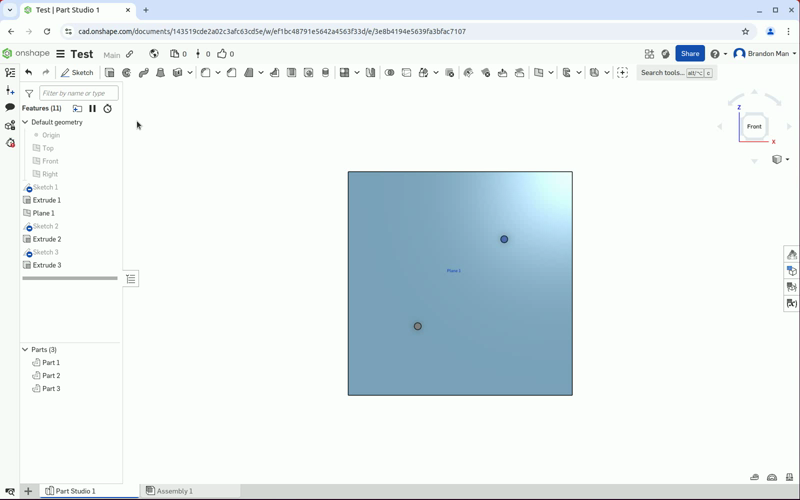
key(shift+h)
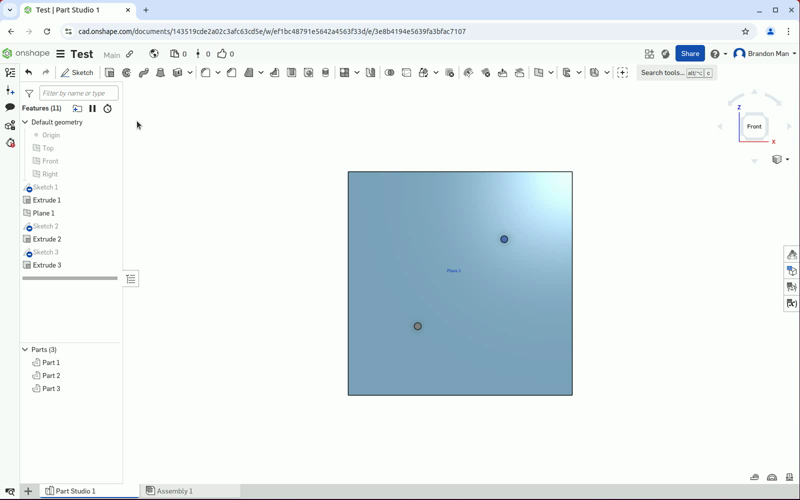
mouse_move(73, 189)
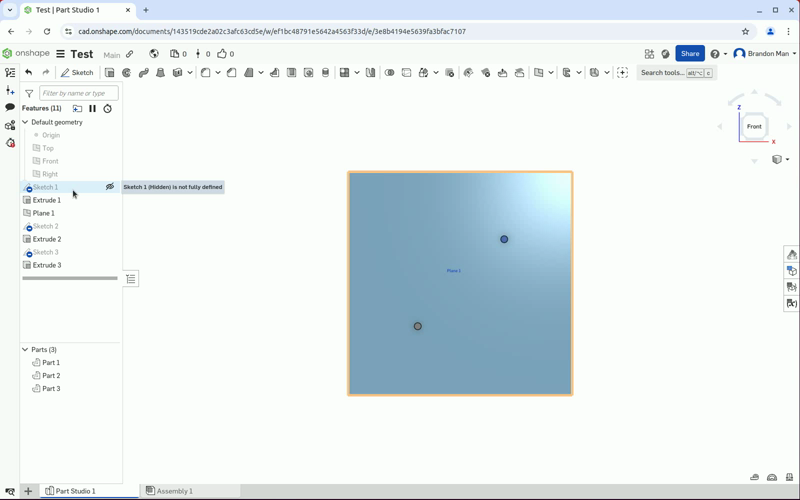
click(73, 189)
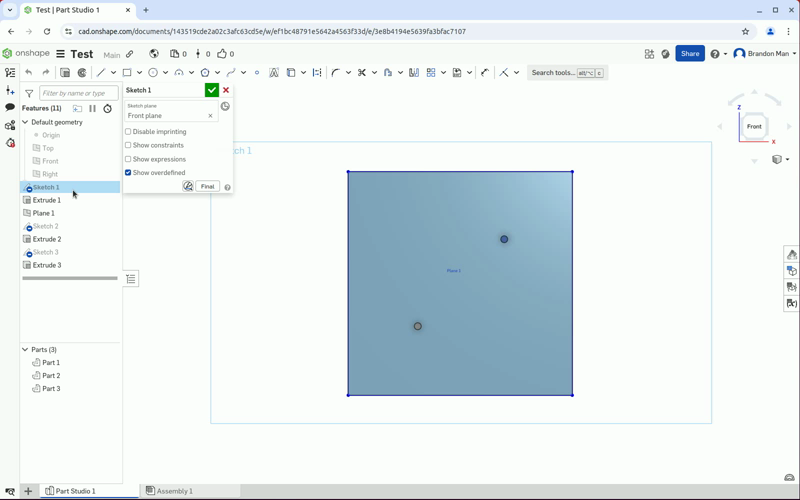
mouse_move(229, 92)
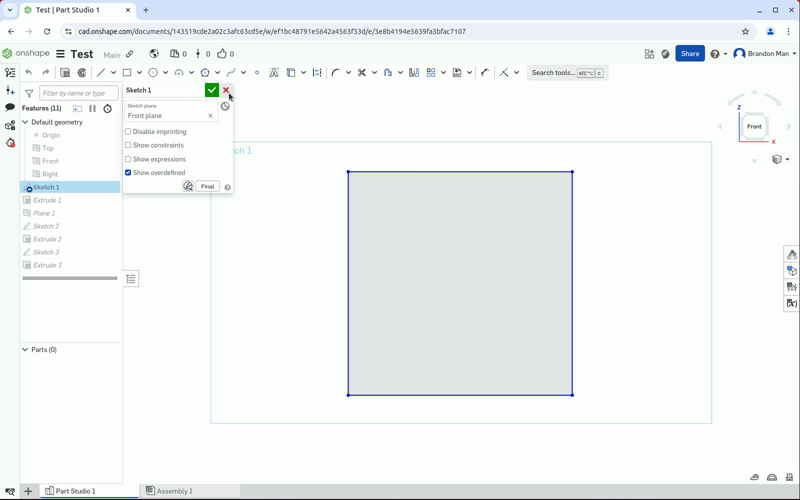
click(229, 92)
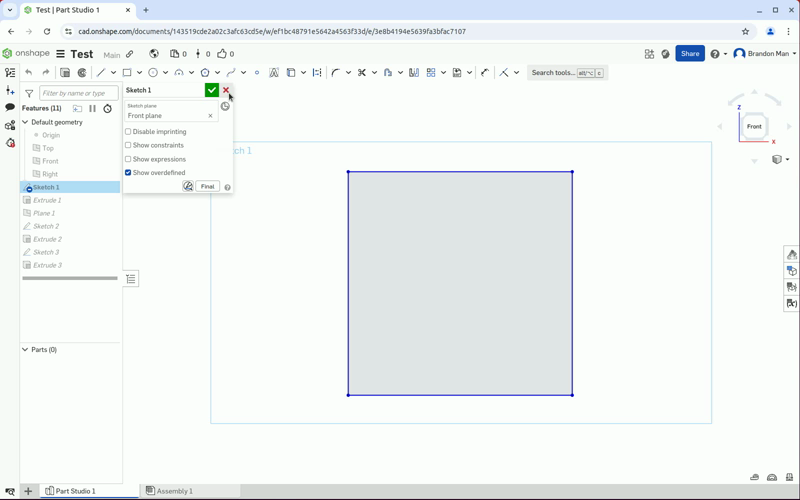
key(shift+s)
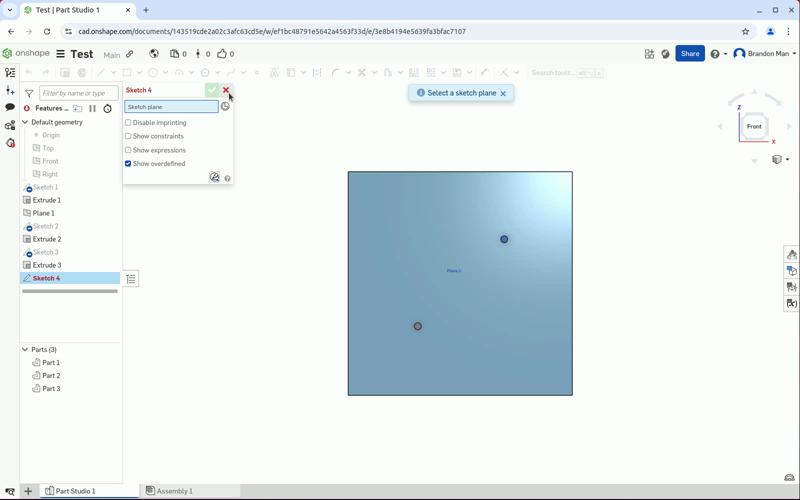
mouse_move(73, 215)
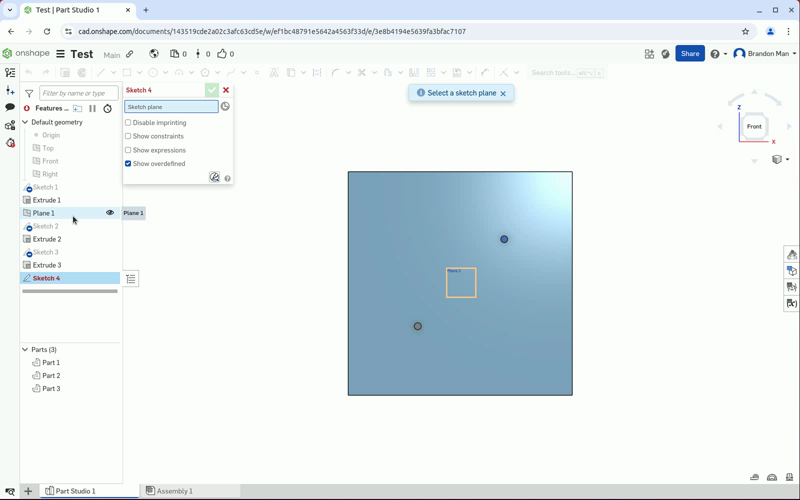
click(73, 215)
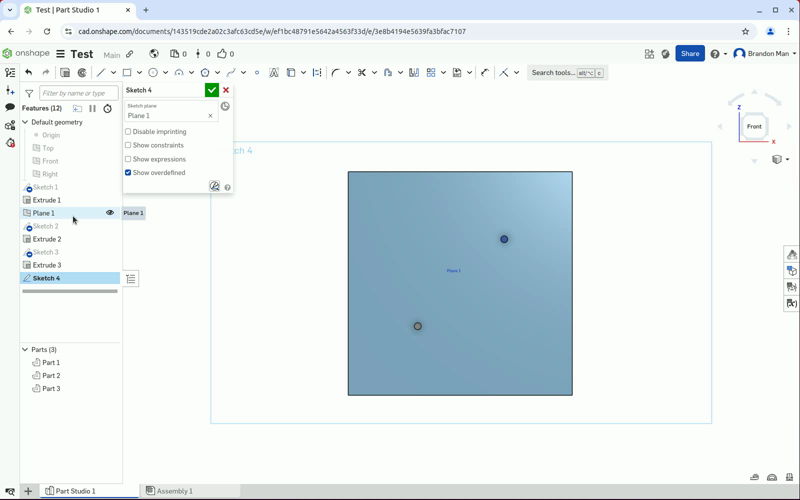
mouse_move(73, 352)
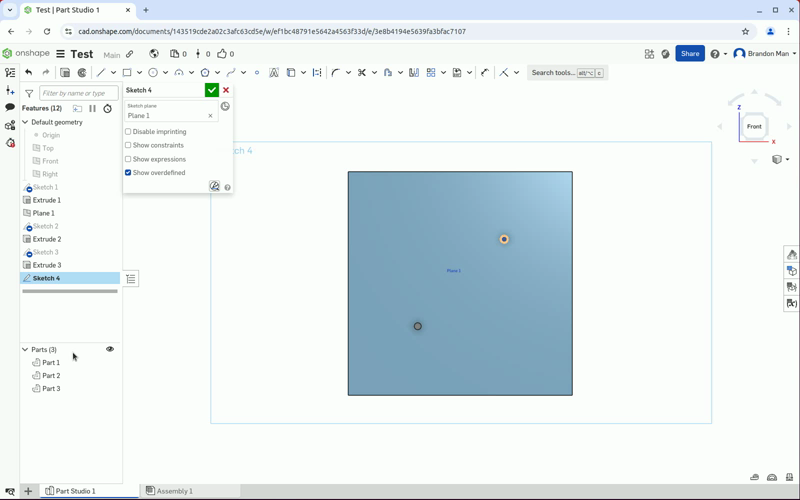
key(y)
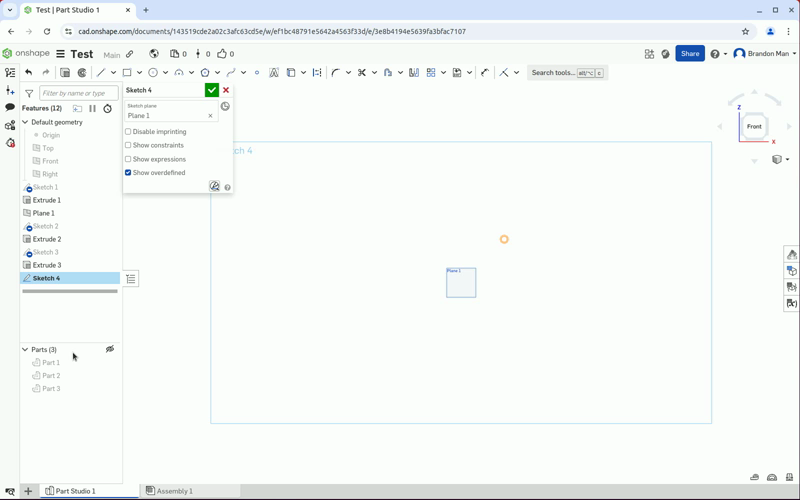
key(l)
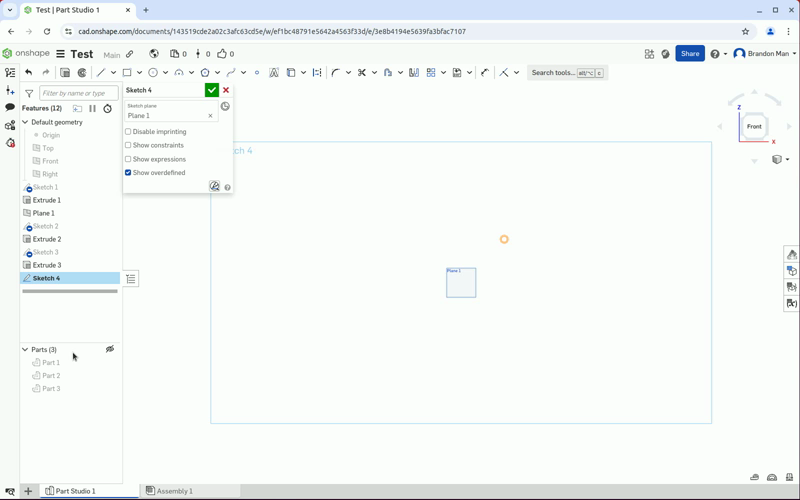
key_down(shift)
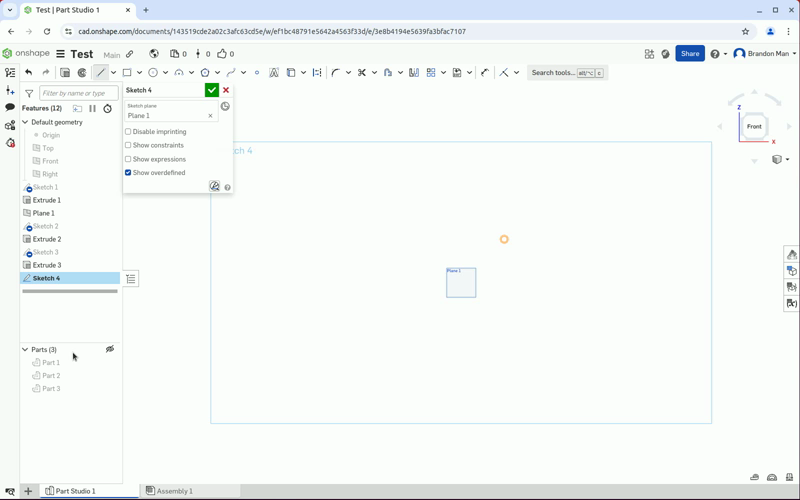
mouse_move(458, 285)
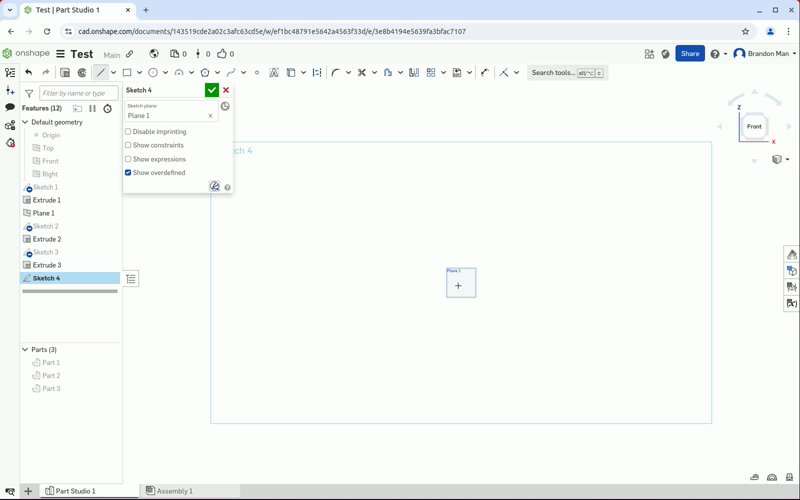
click(458, 285)
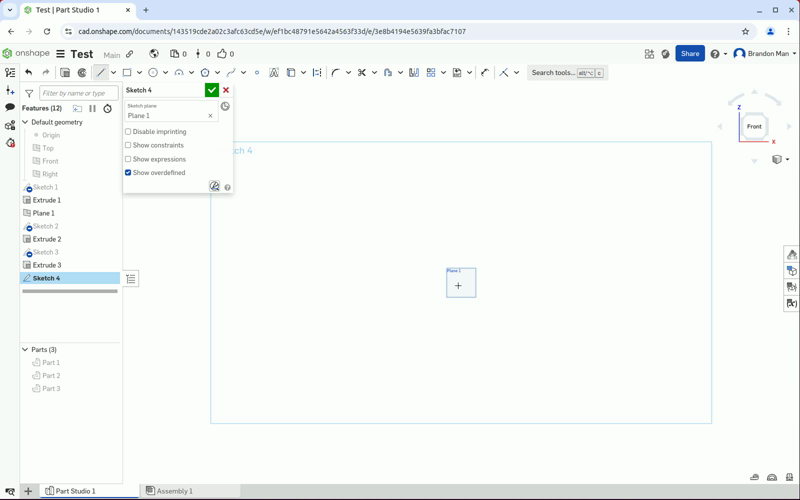
key_up(shift)
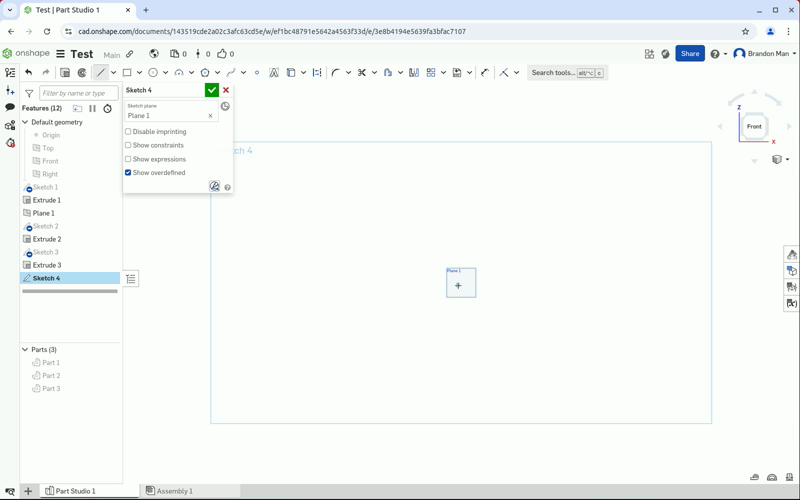
key_down(shift)
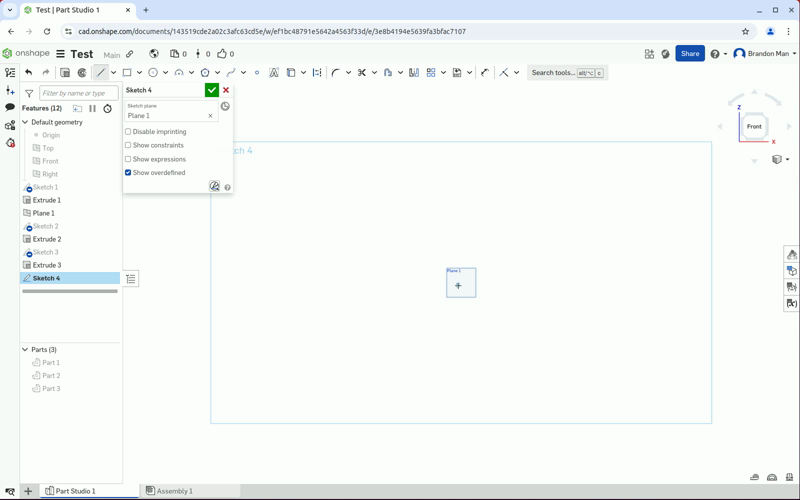
mouse_move(488, 285)
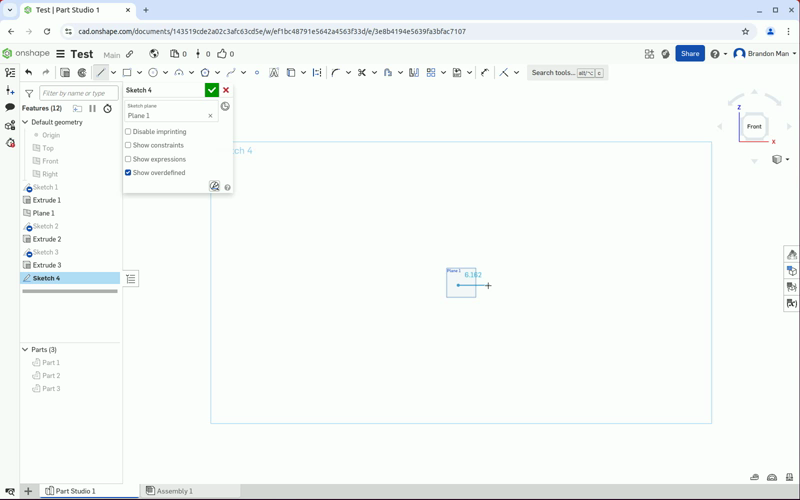
mouse_move(461, 282)
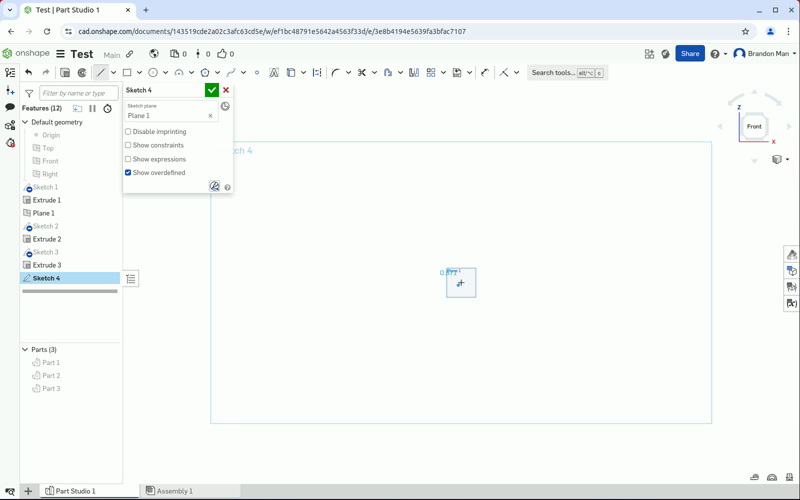
scroll(6)
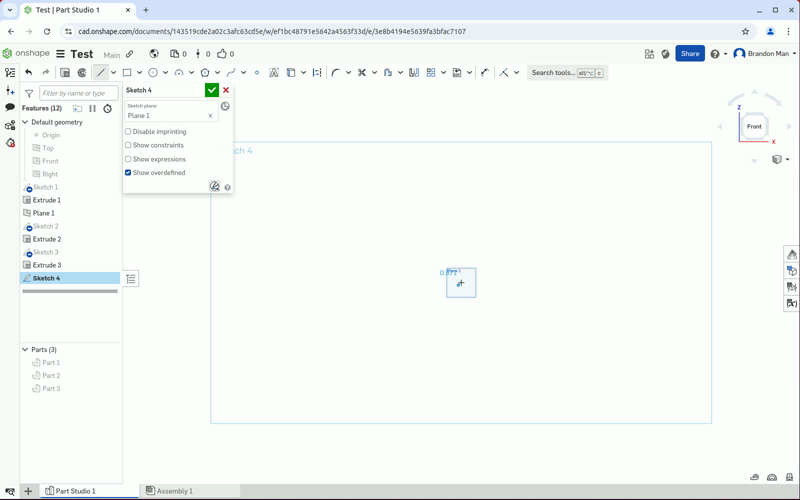
scroll(6)
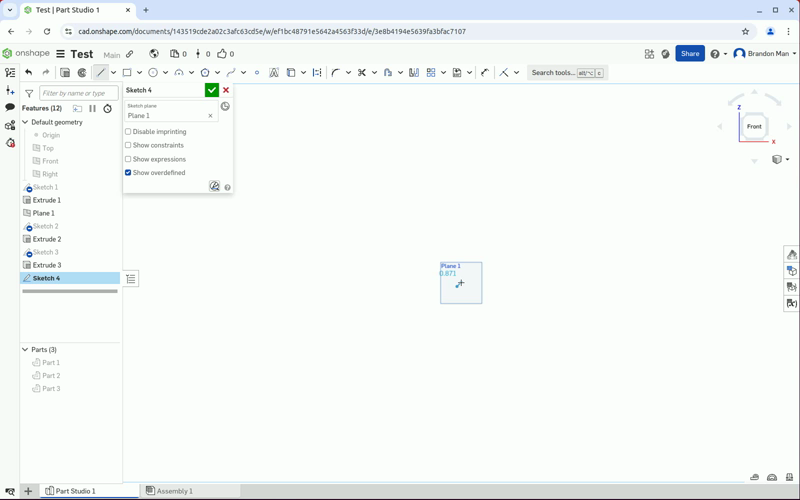
scroll(6)
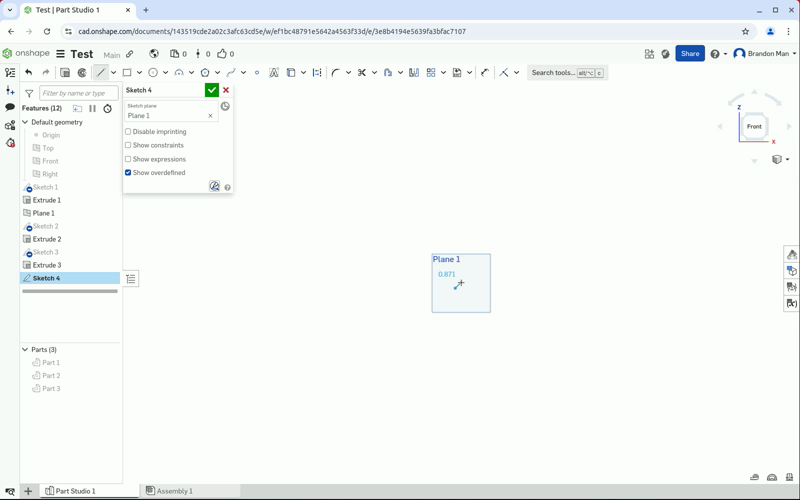
scroll(6)
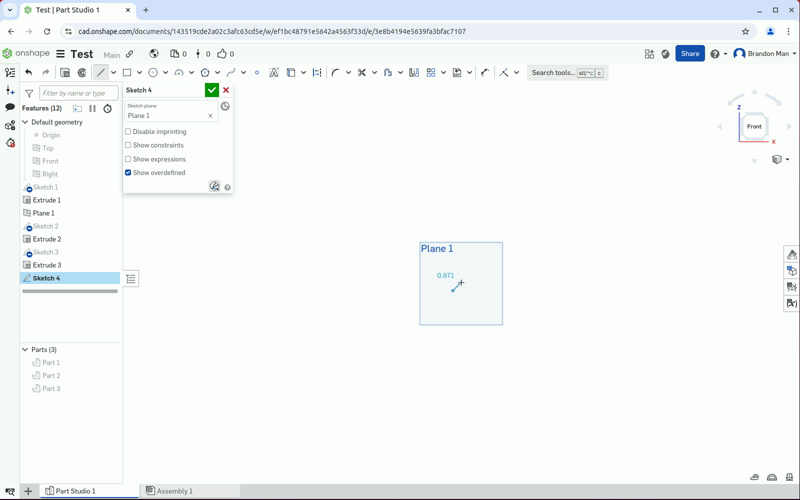
scroll(6)
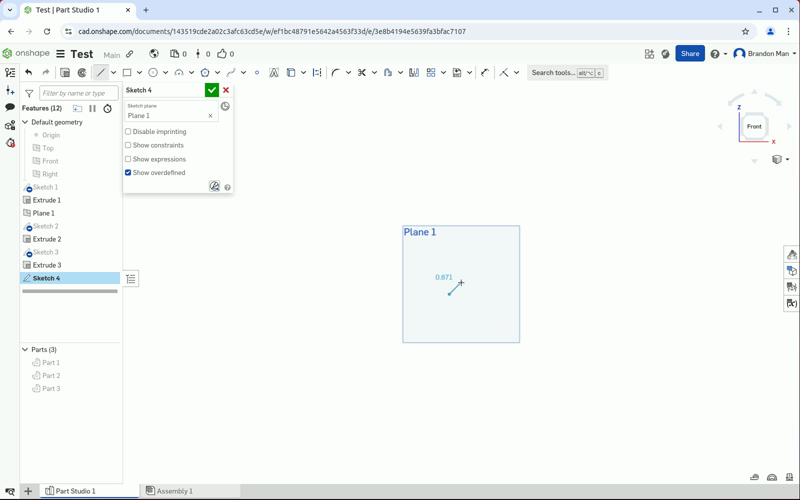
scroll(6)
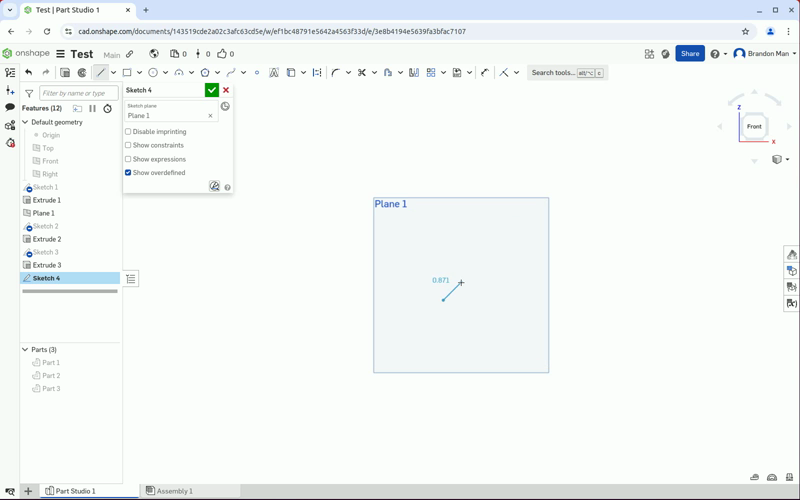
scroll(6)
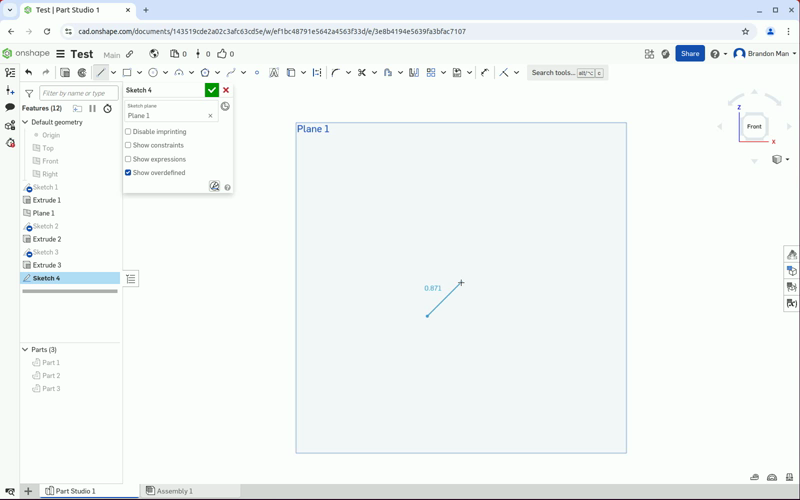
click(461, 282)
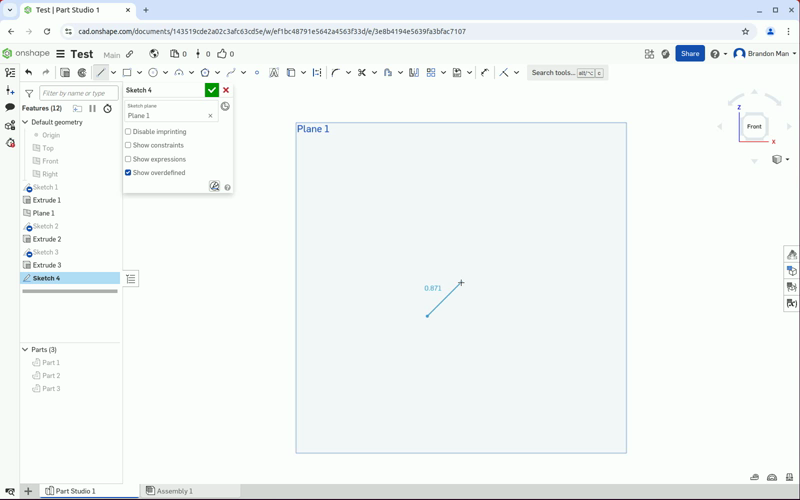
scroll(-6)
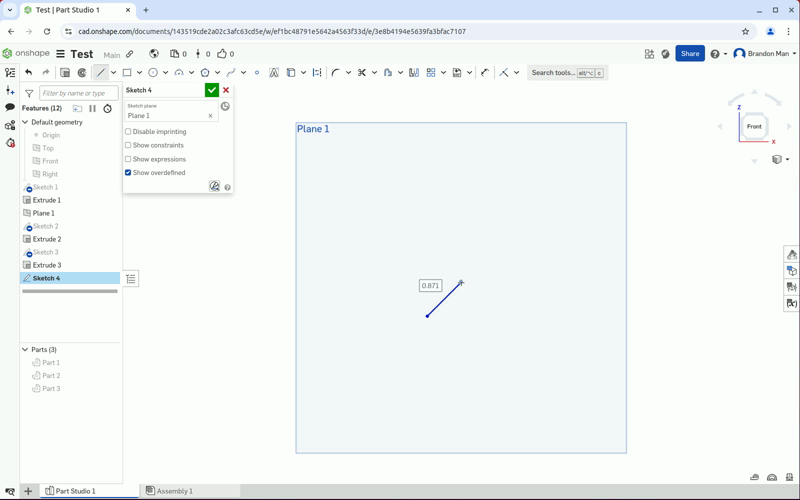
scroll(-6)
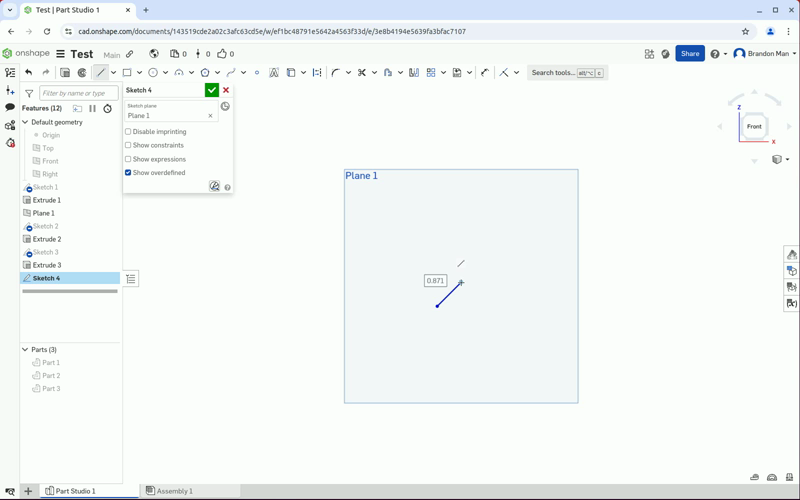
scroll(-6)
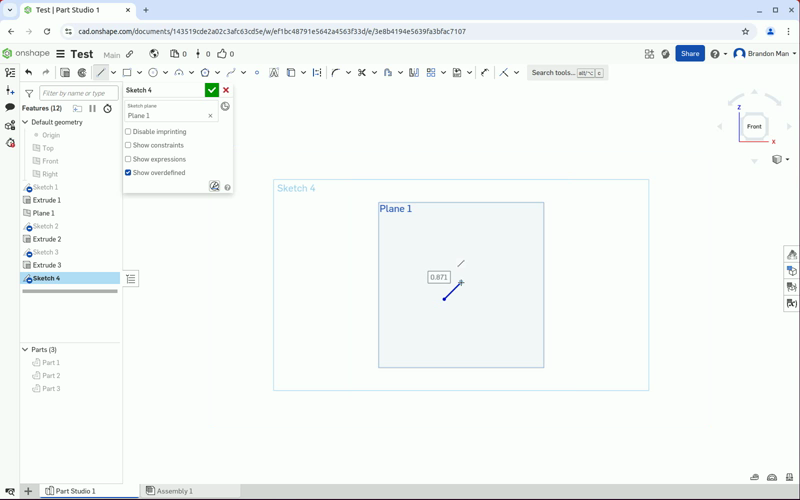
scroll(-6)
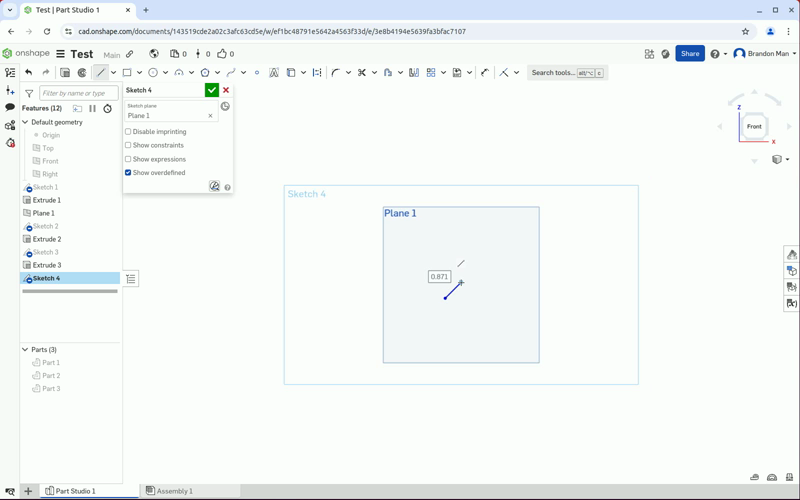
scroll(-6)
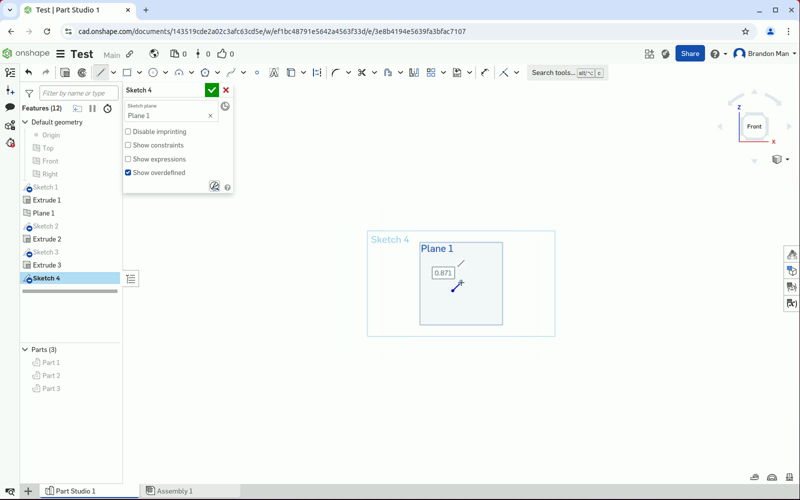
scroll(-6)
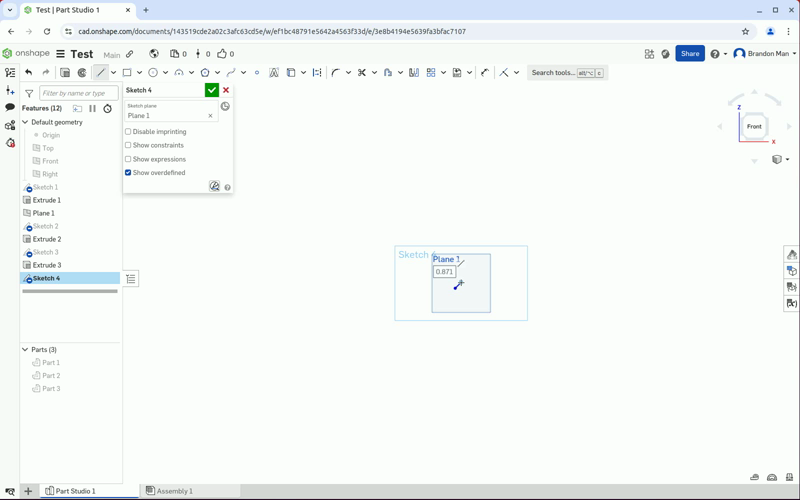
scroll(-6)
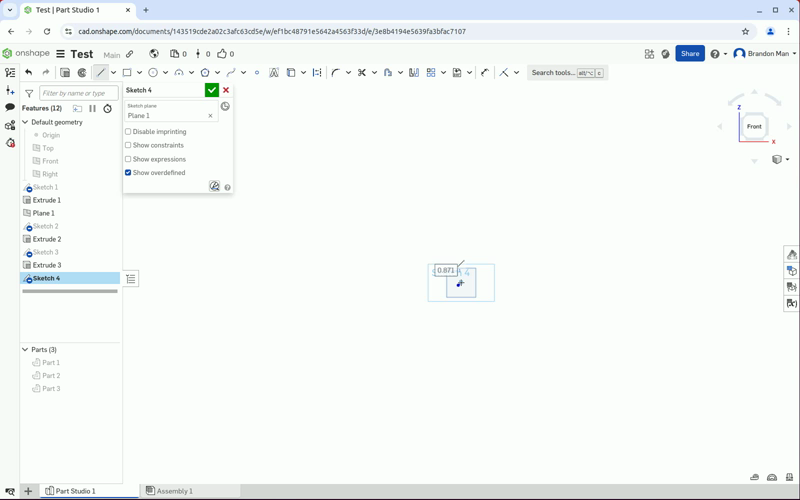
key_up(shift)
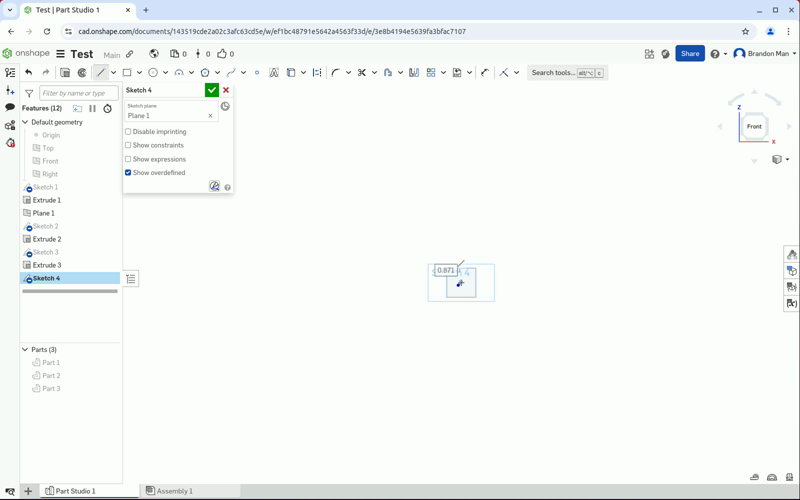
key_down(shift)
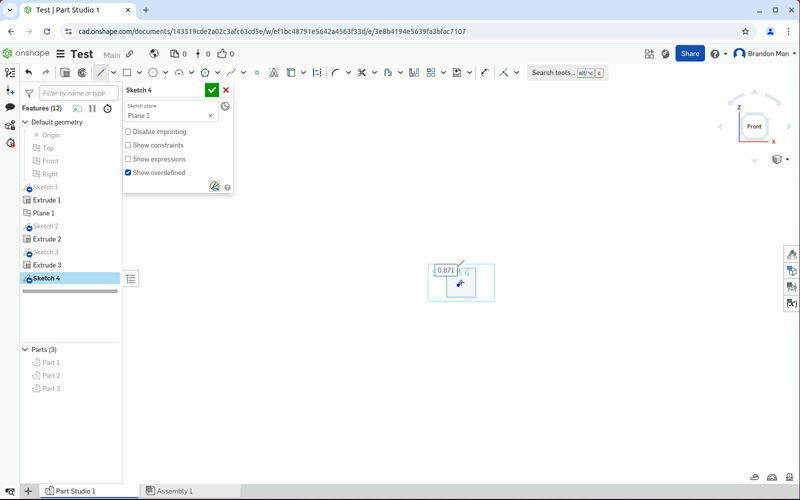
mouse_move(491, 282)
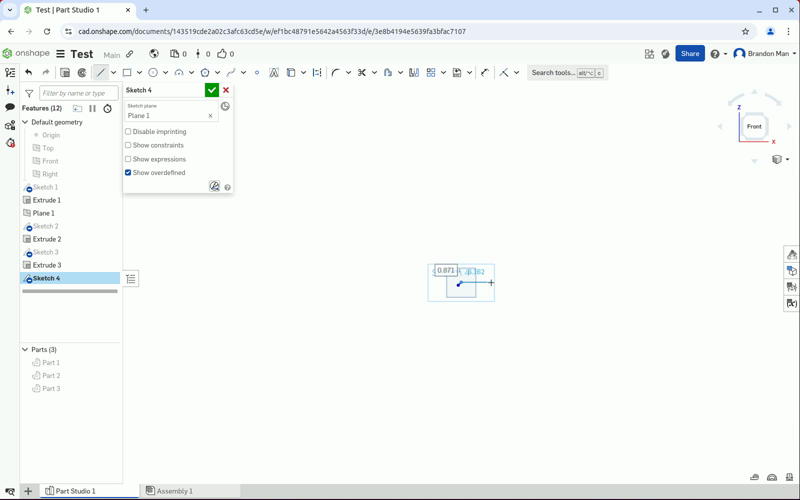
mouse_move(464, 279)
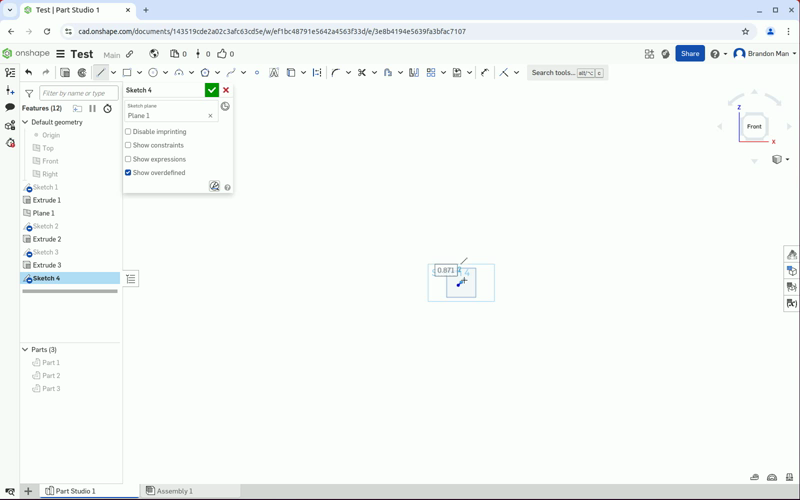
scroll(6)
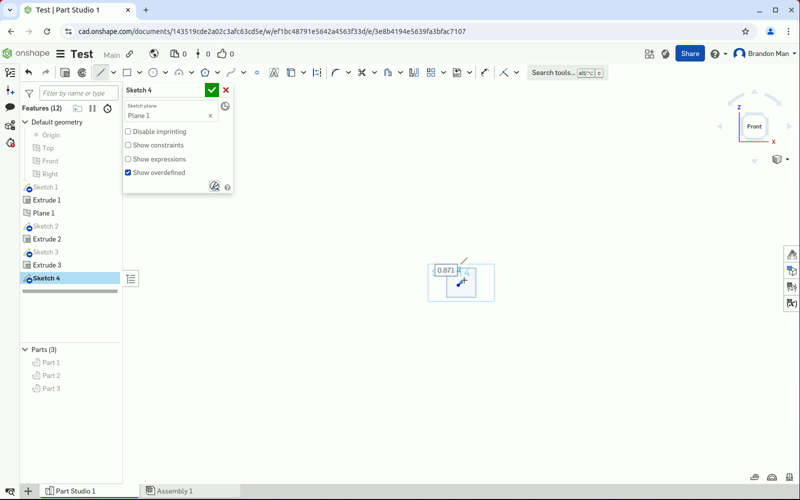
scroll(6)
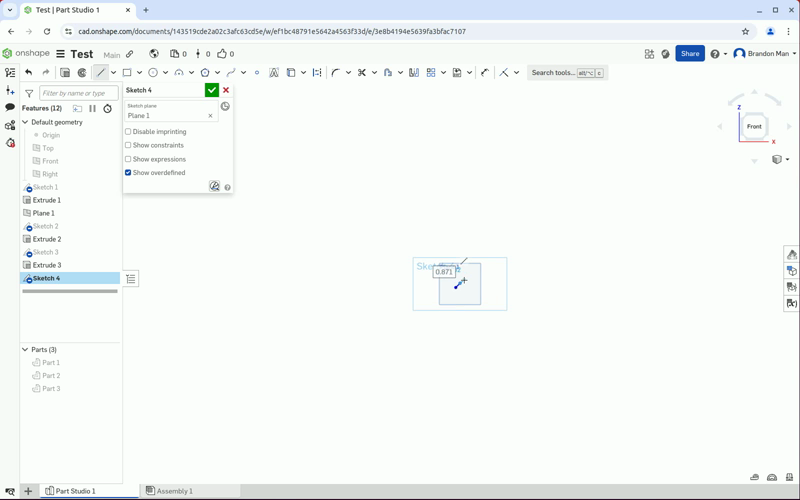
scroll(6)
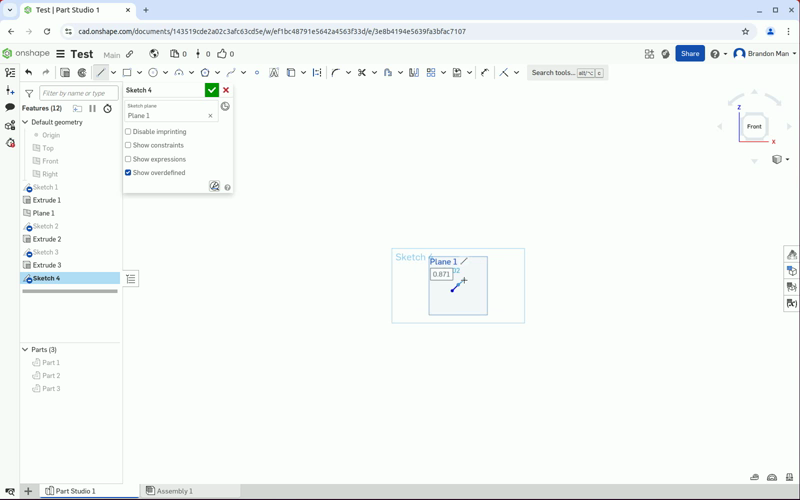
scroll(6)
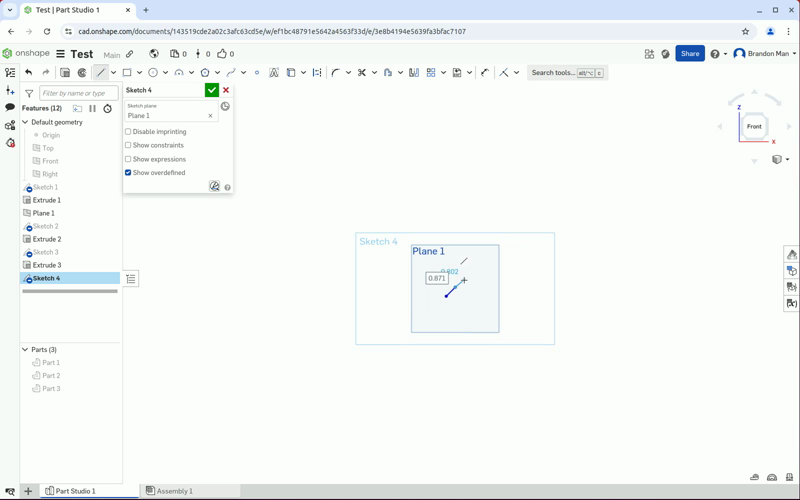
scroll(6)
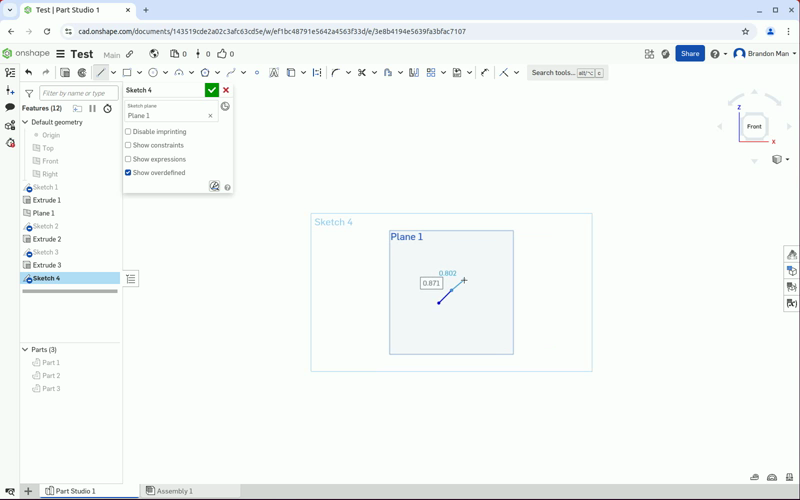
scroll(6)
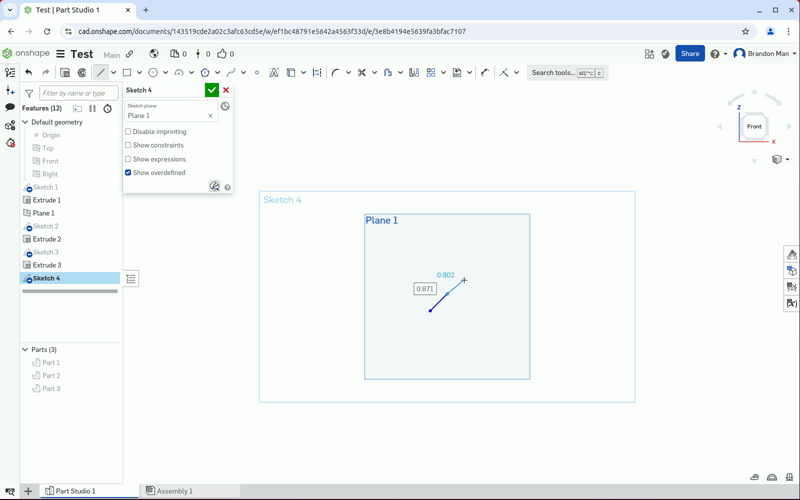
scroll(6)
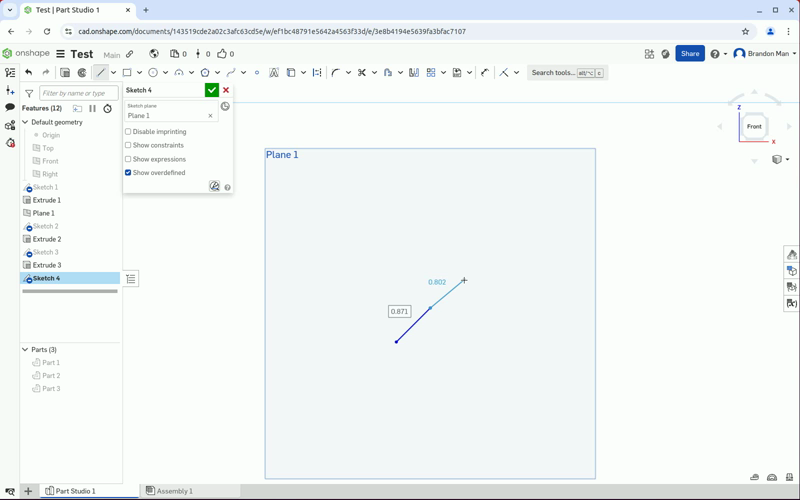
click(464, 279)
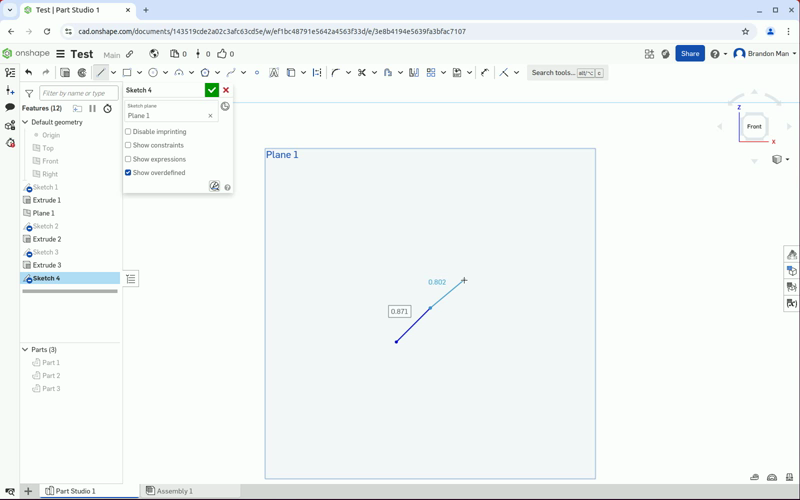
scroll(-6)
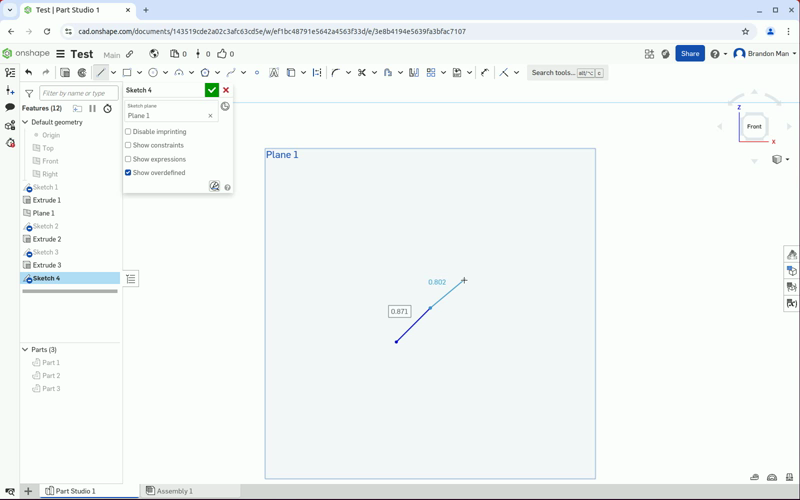
scroll(-6)
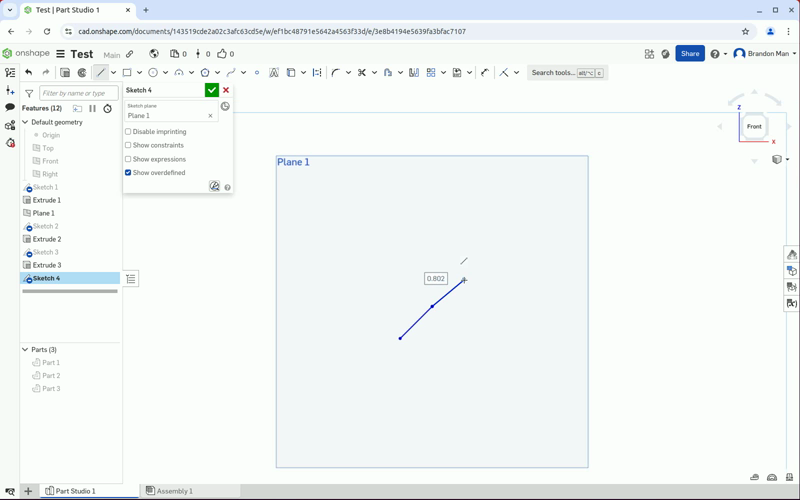
scroll(-6)
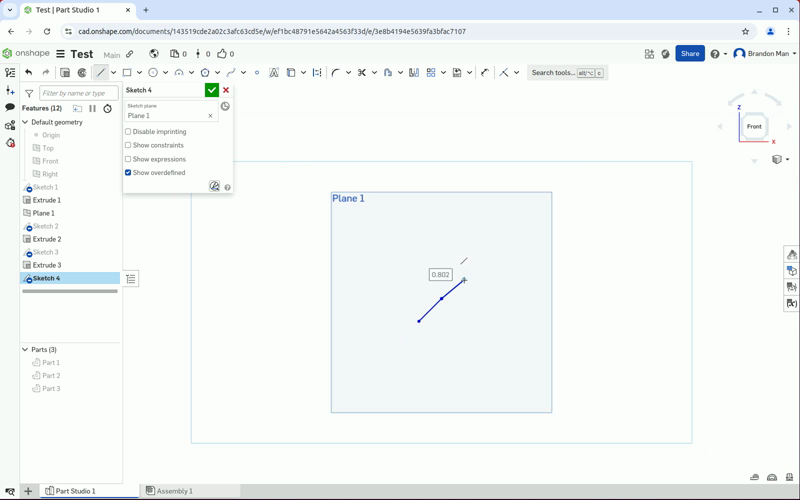
scroll(-6)
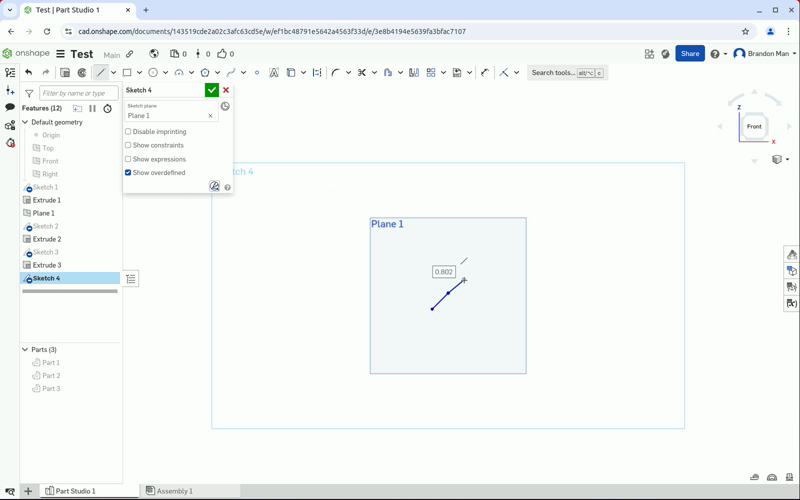
scroll(-6)
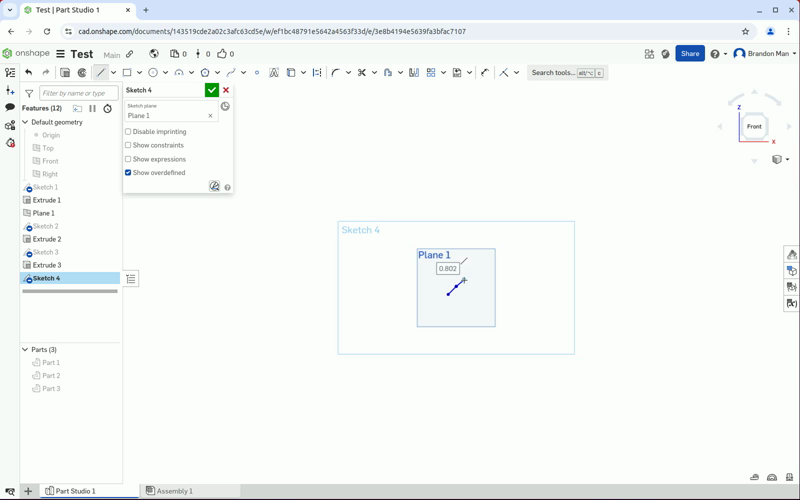
scroll(-6)
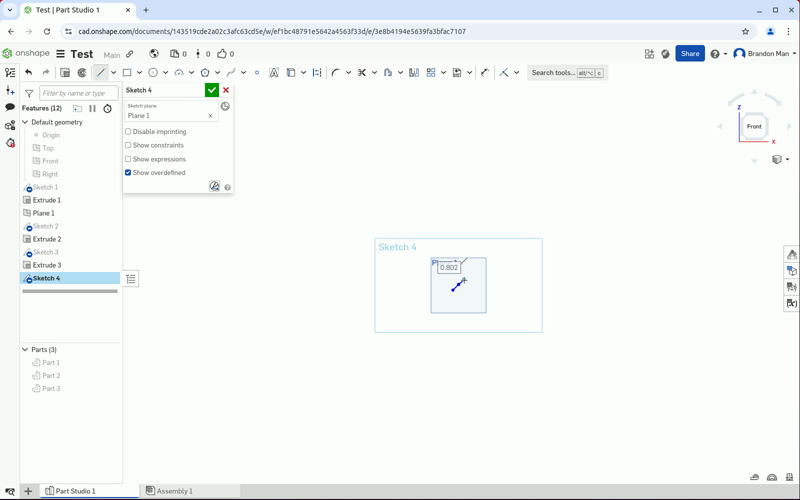
scroll(-6)
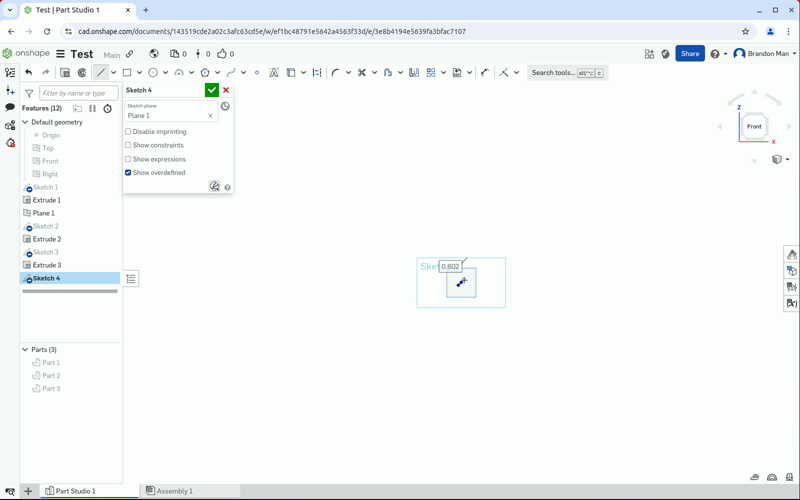
key_up(shift)
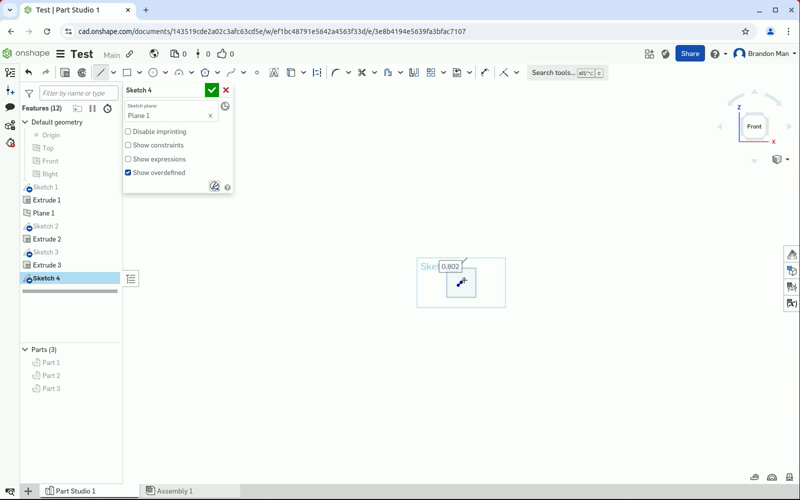
key(esc)
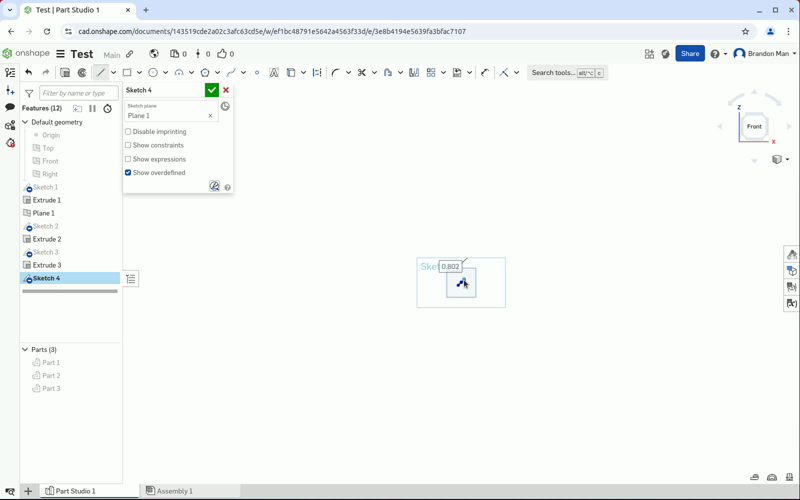
key(a)
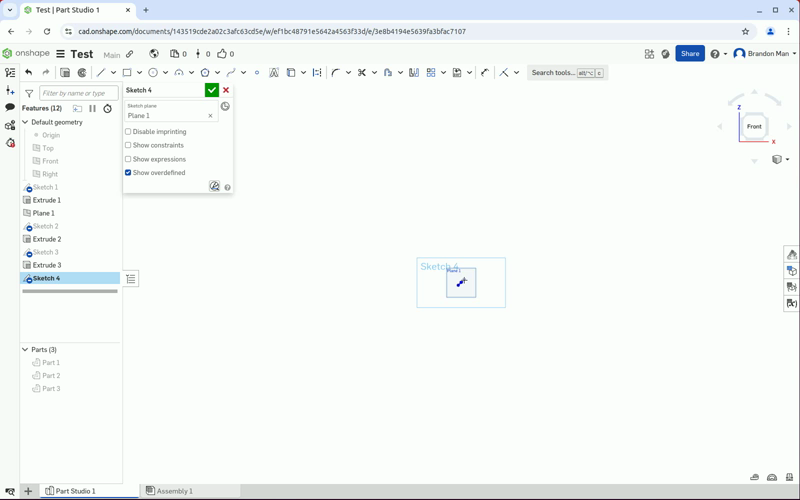
mouse_move(464, 279)
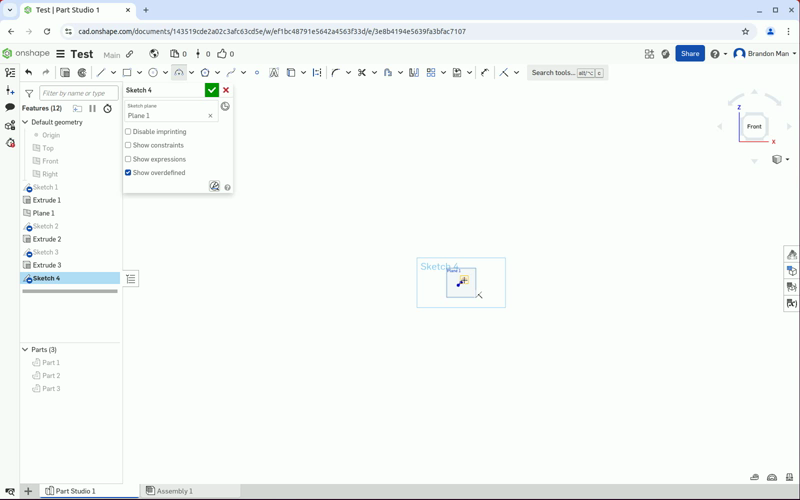
scroll(6)
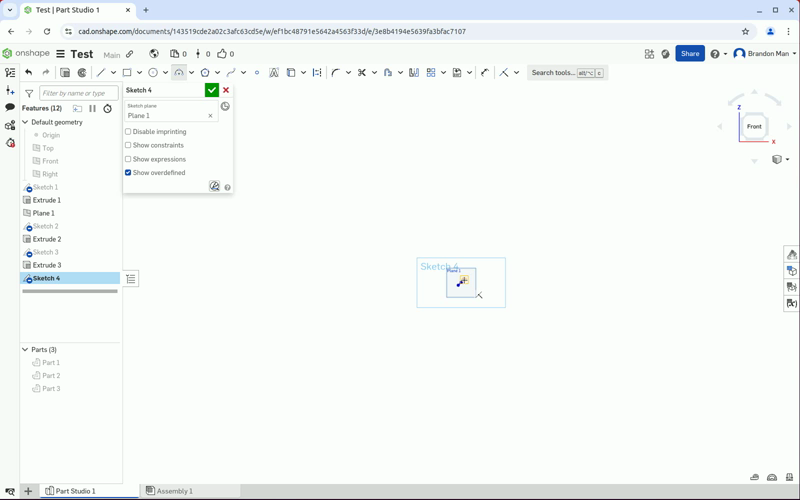
scroll(6)
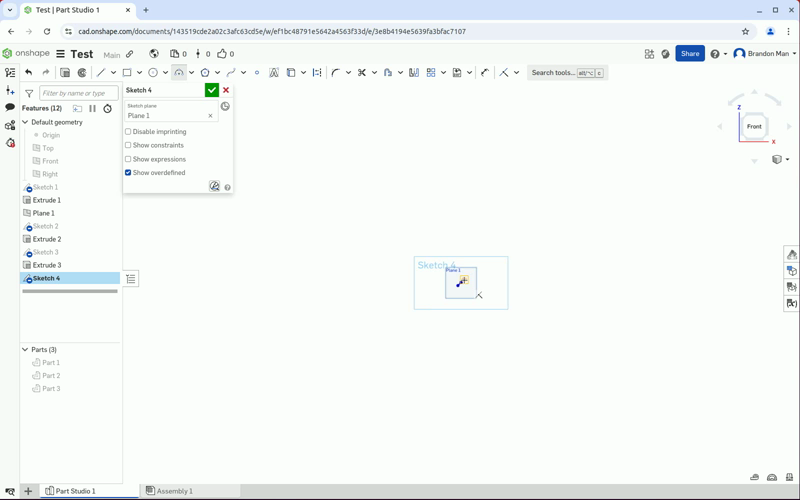
scroll(6)
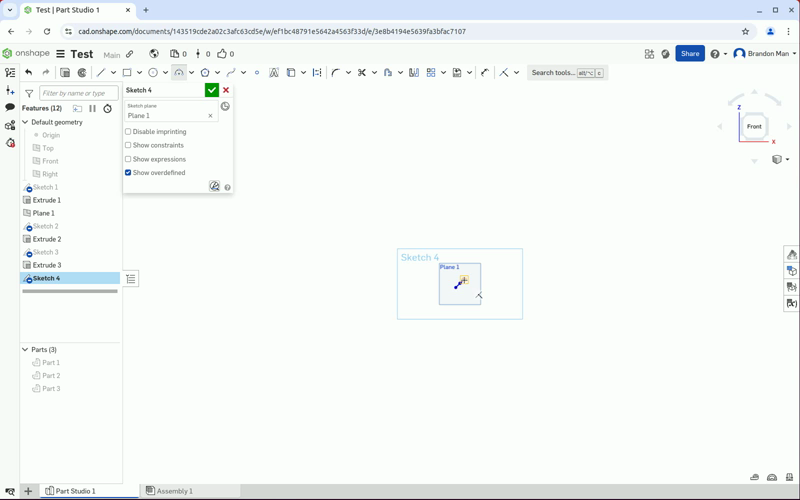
scroll(6)
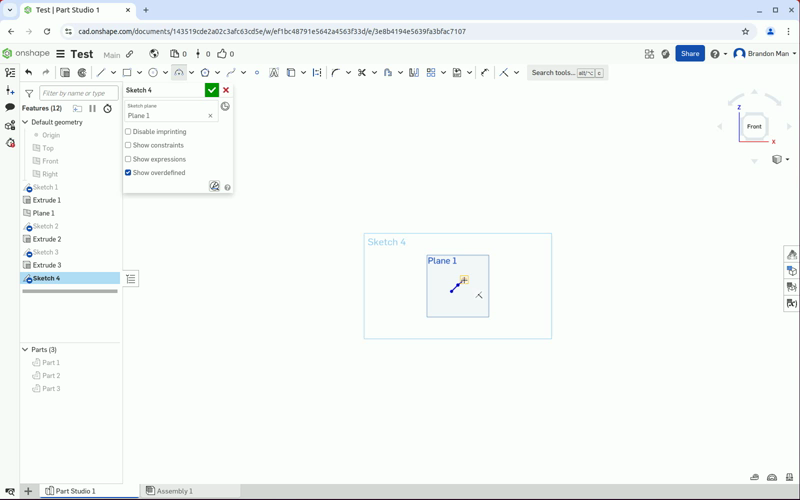
scroll(6)
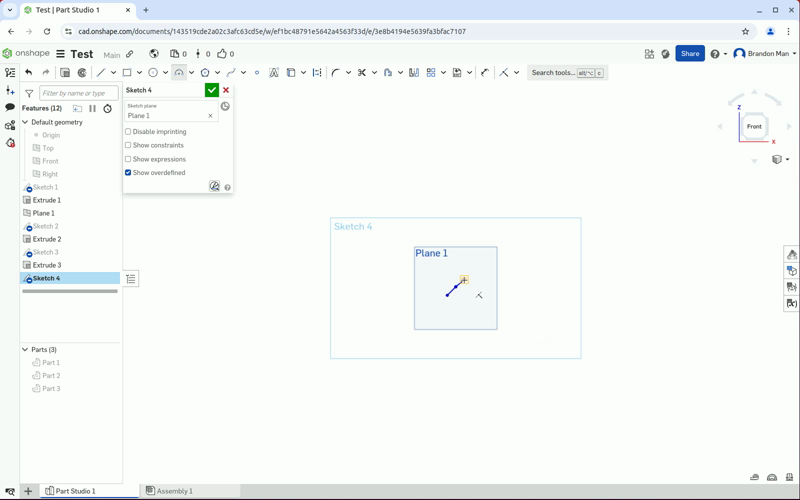
scroll(6)
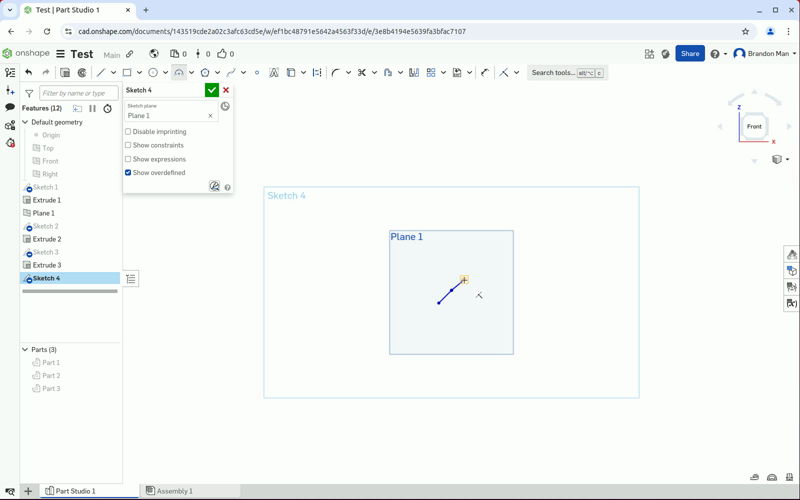
scroll(6)
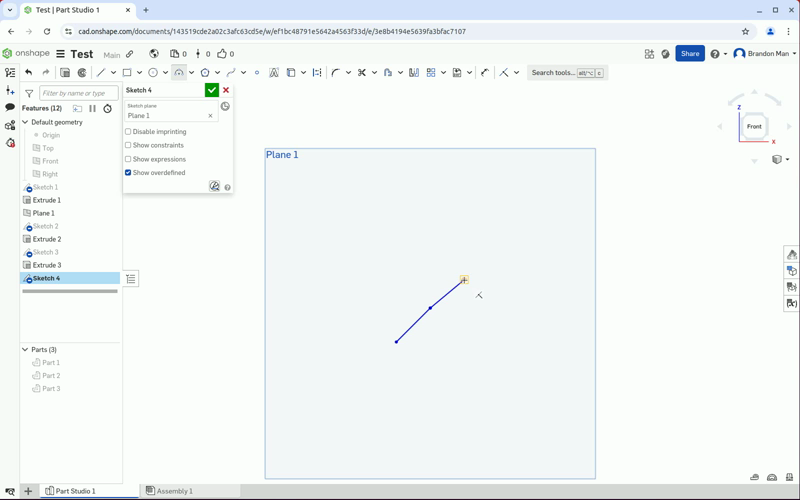
click(464, 279)
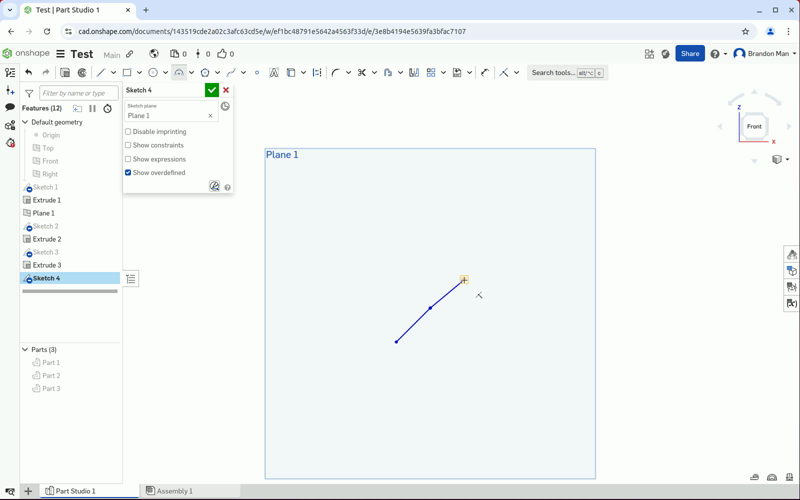
scroll(-6)
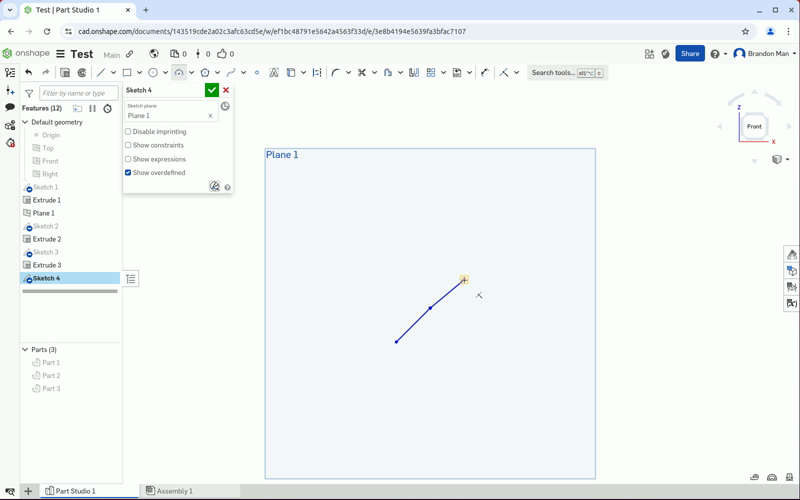
scroll(-6)
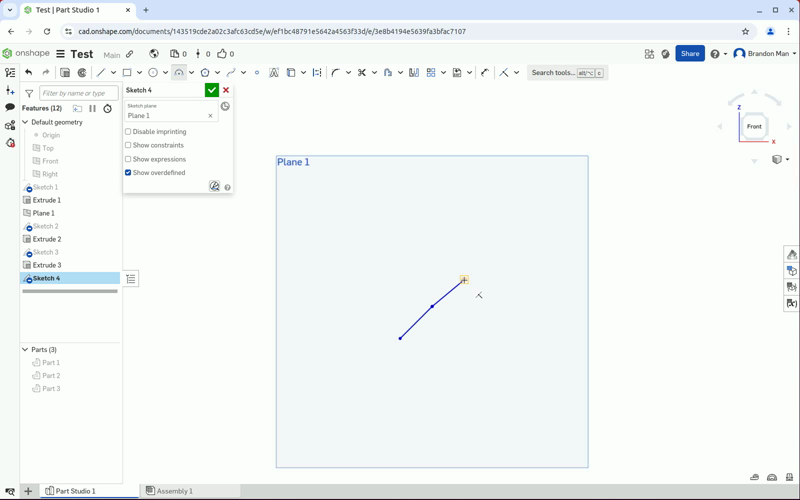
scroll(-6)
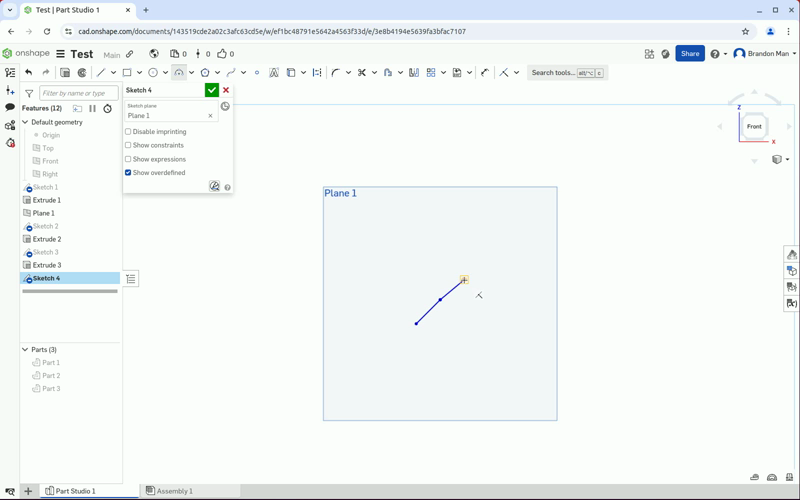
scroll(-6)
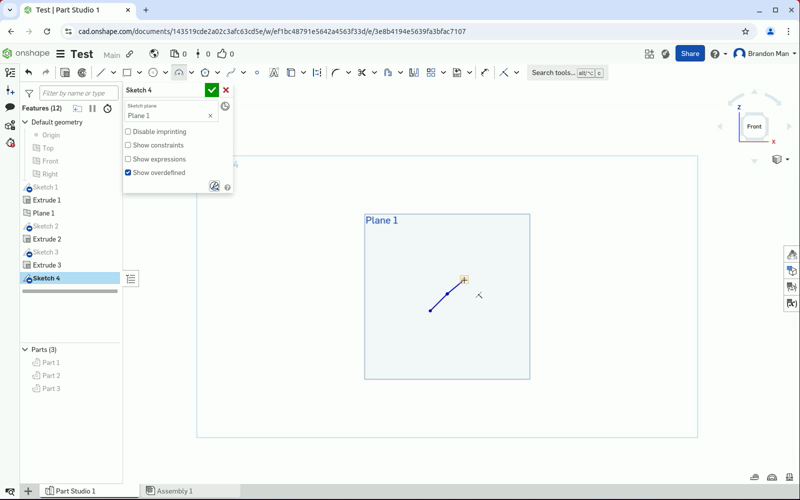
scroll(-6)
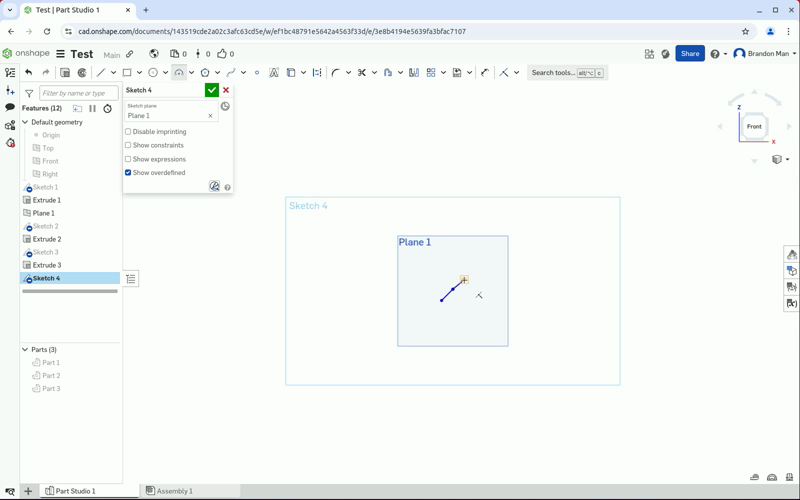
scroll(-6)
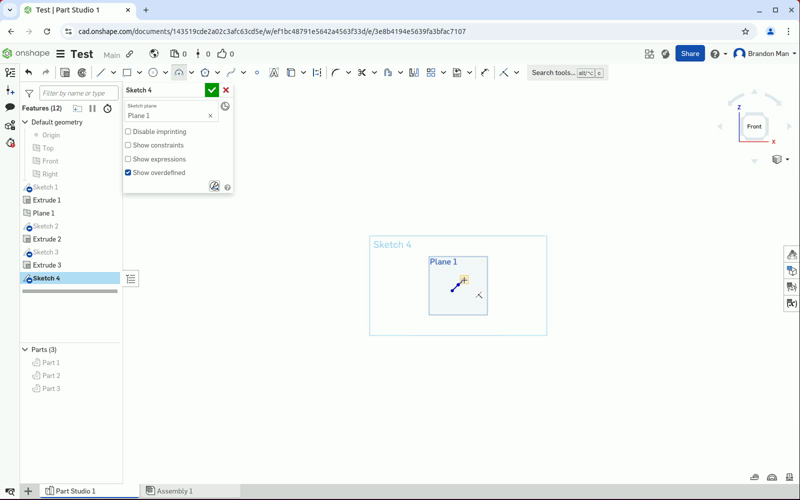
scroll(-6)
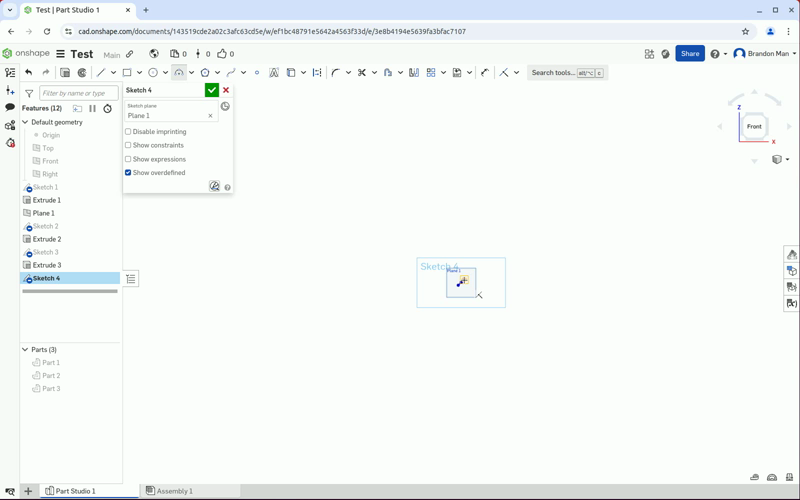
mouse_move(458, 285)
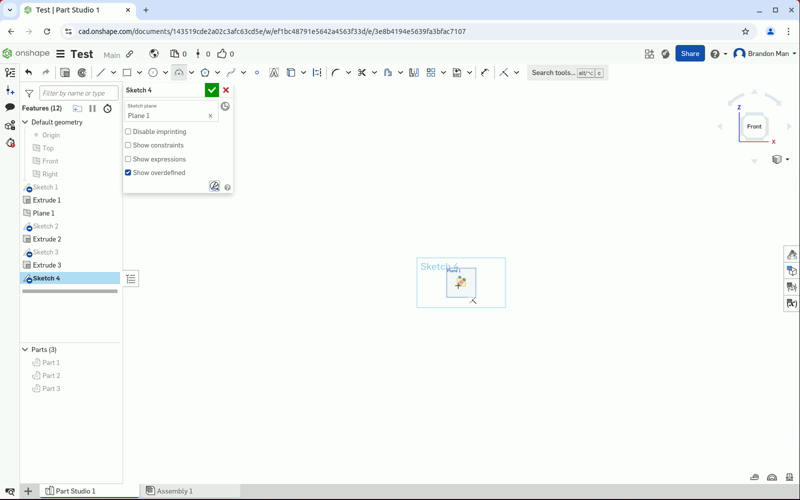
scroll(6)
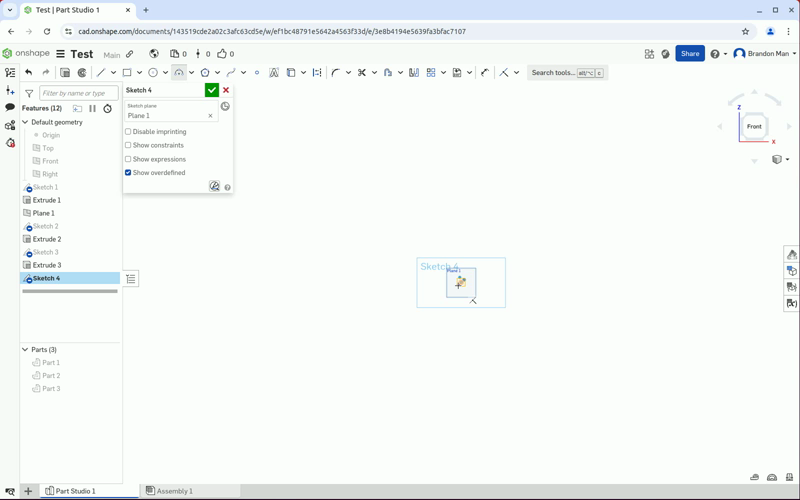
scroll(6)
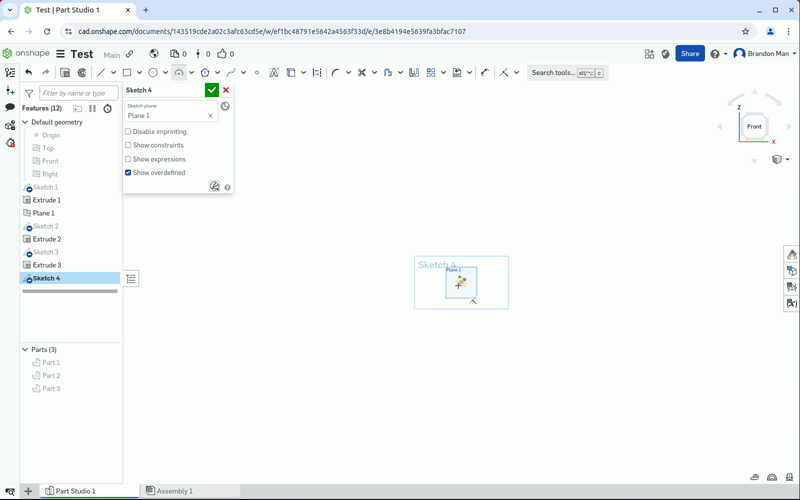
scroll(6)
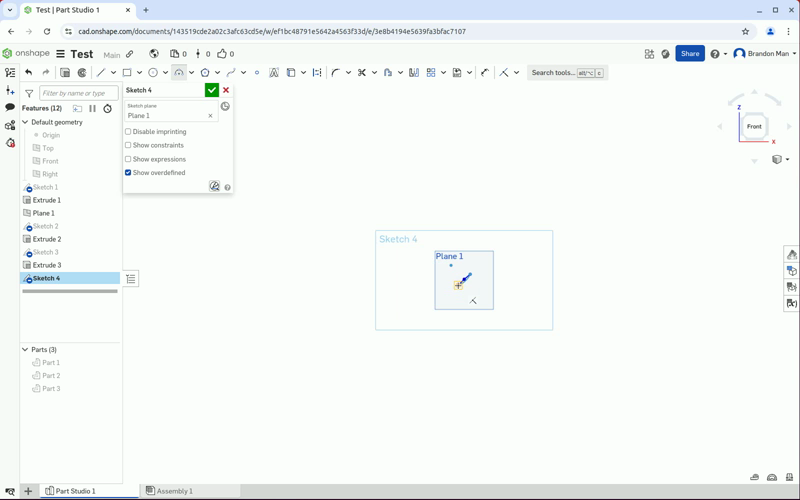
scroll(6)
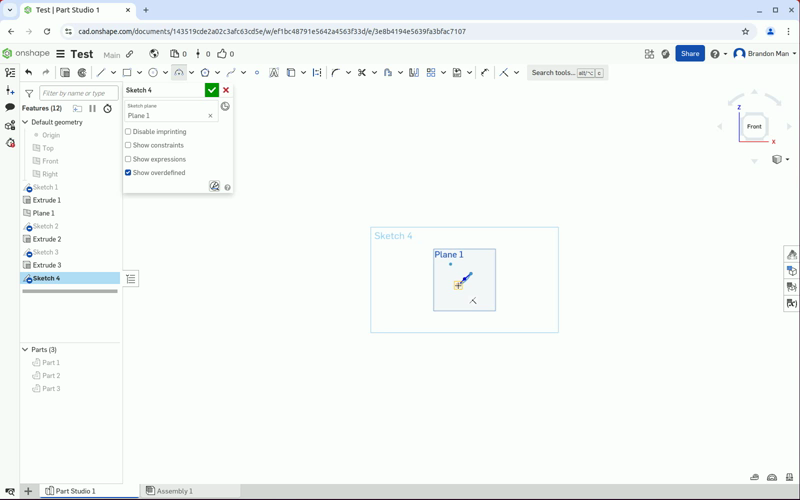
scroll(6)
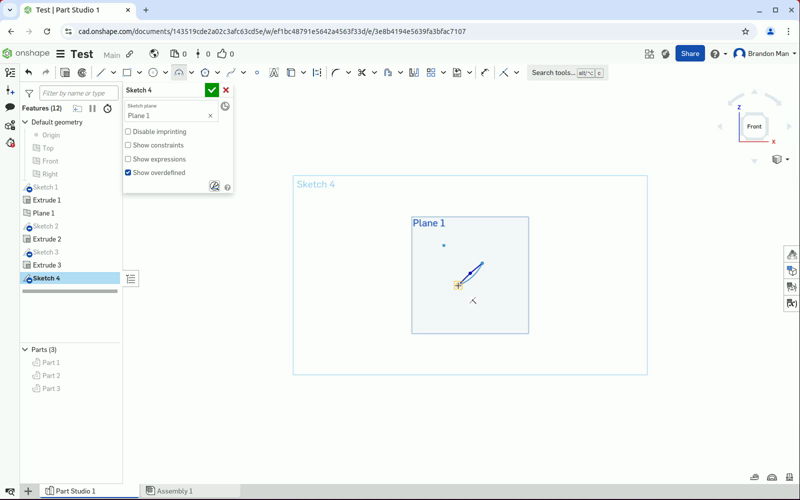
scroll(6)
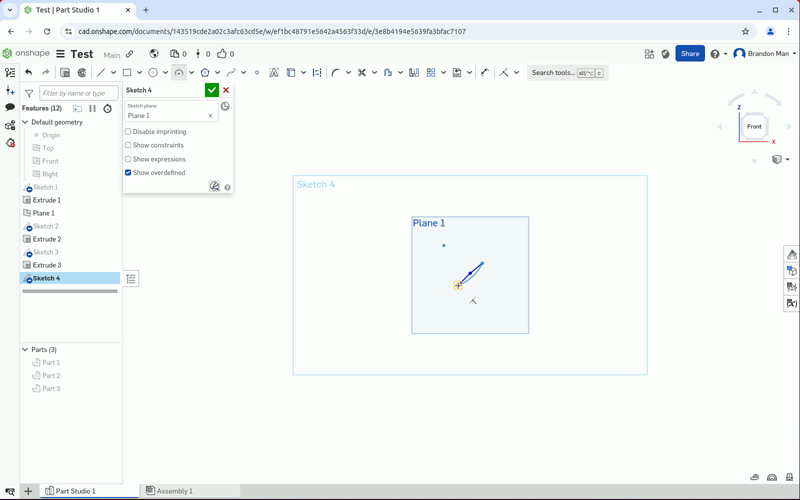
scroll(6)
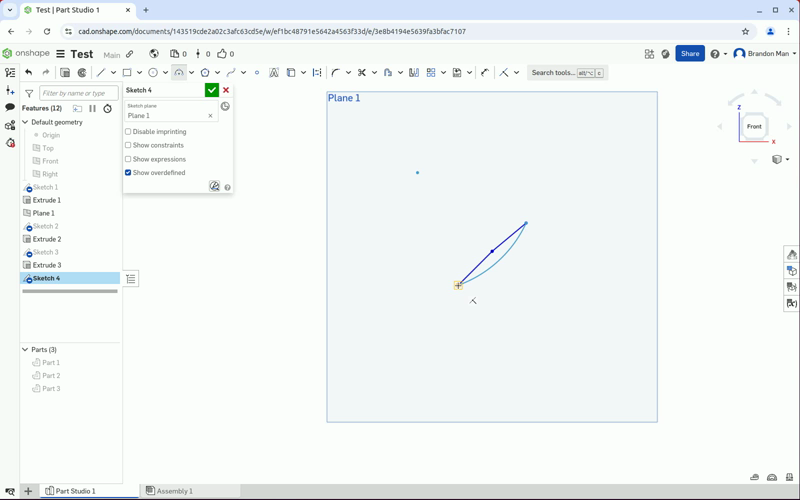
click(458, 285)
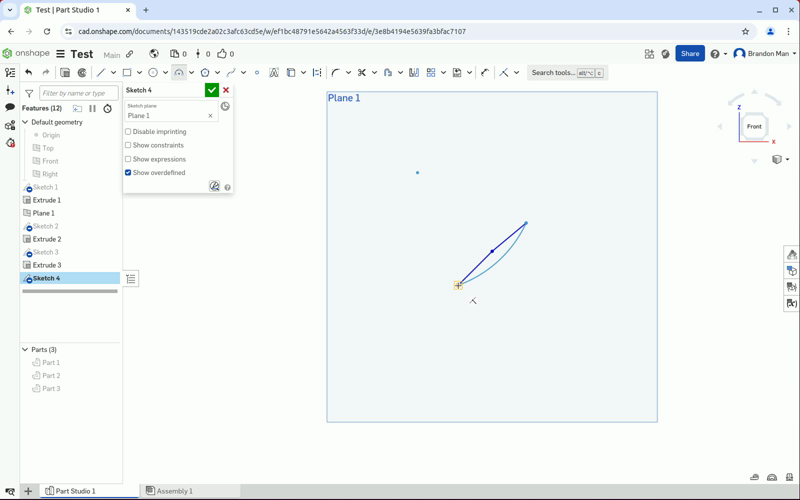
scroll(-6)
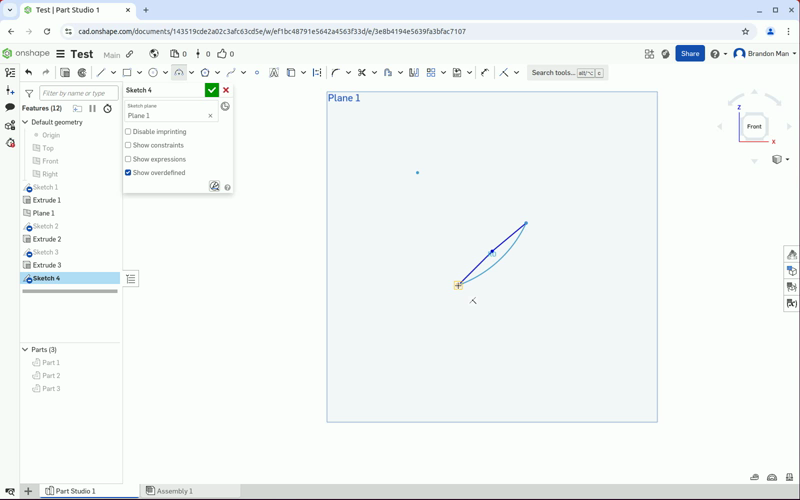
scroll(-6)
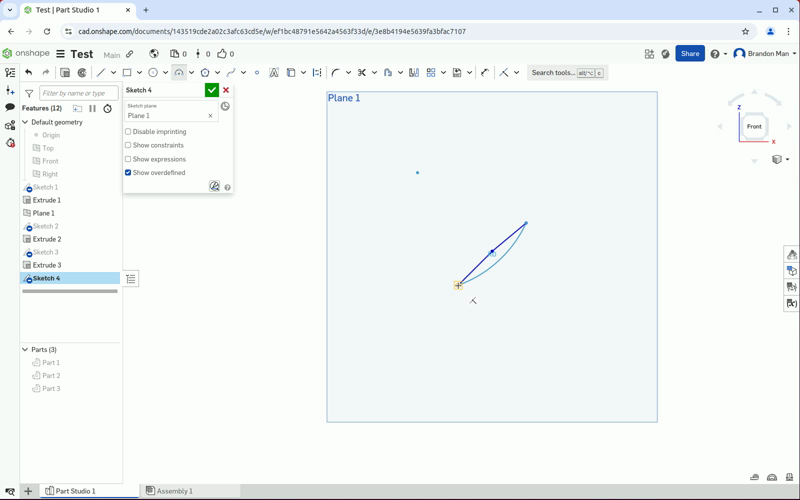
scroll(-6)
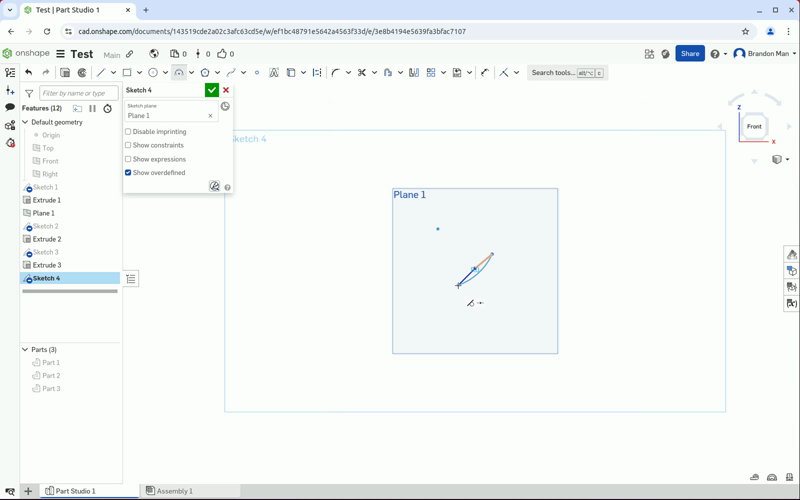
scroll(-6)
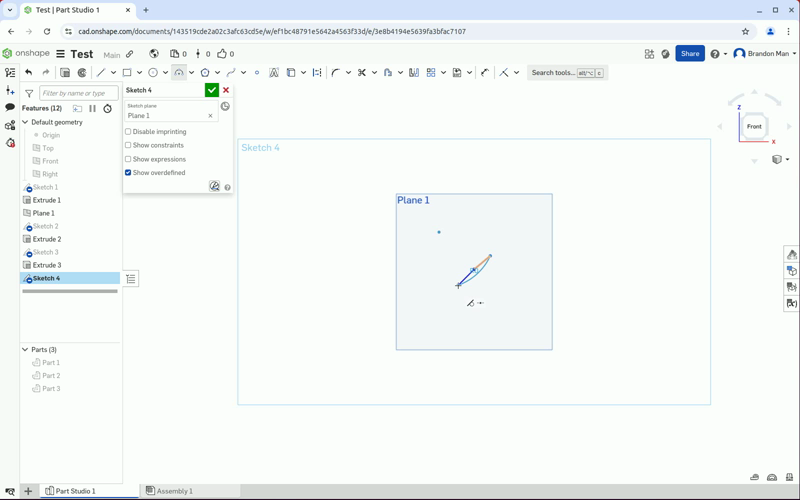
scroll(-6)
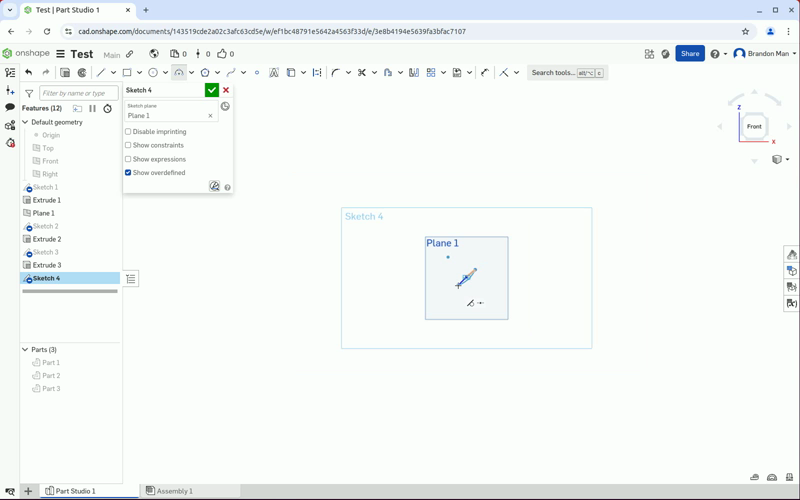
scroll(-6)
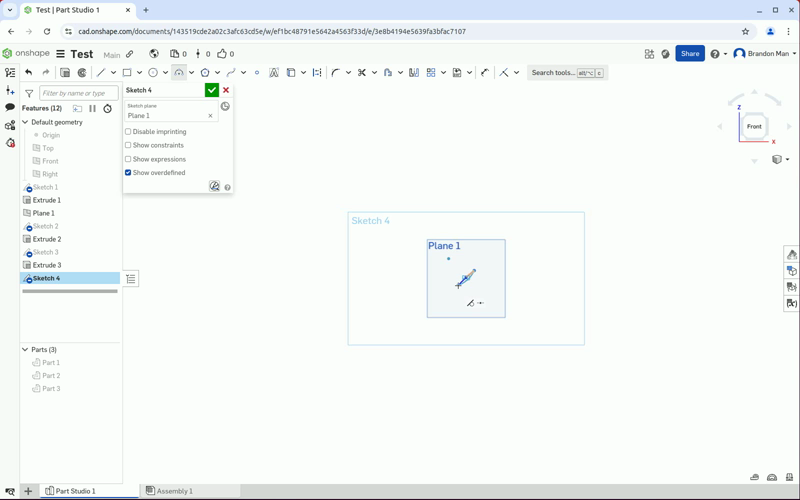
scroll(-6)
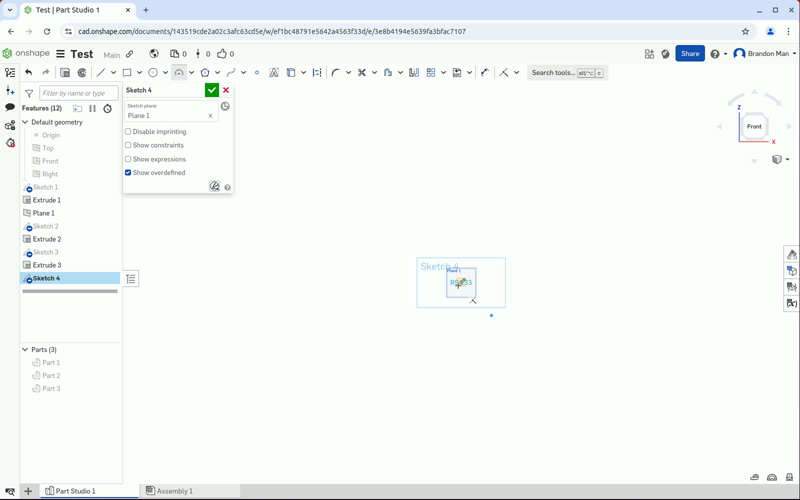
key_down(shift)
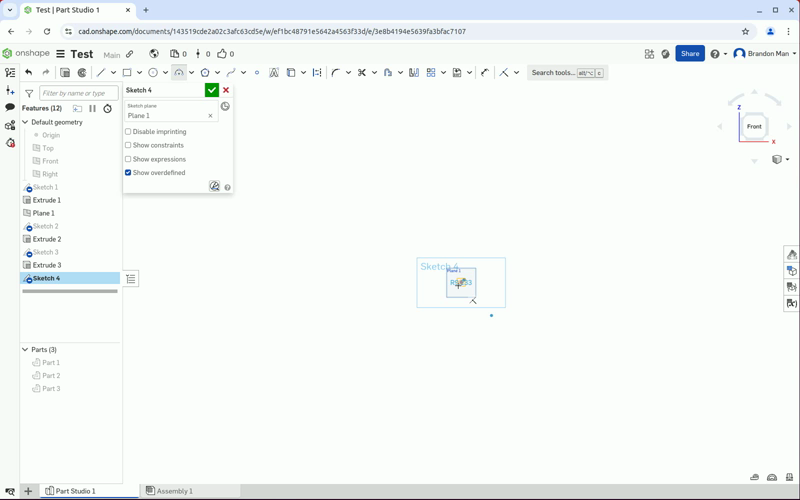
mouse_move(457, 279)
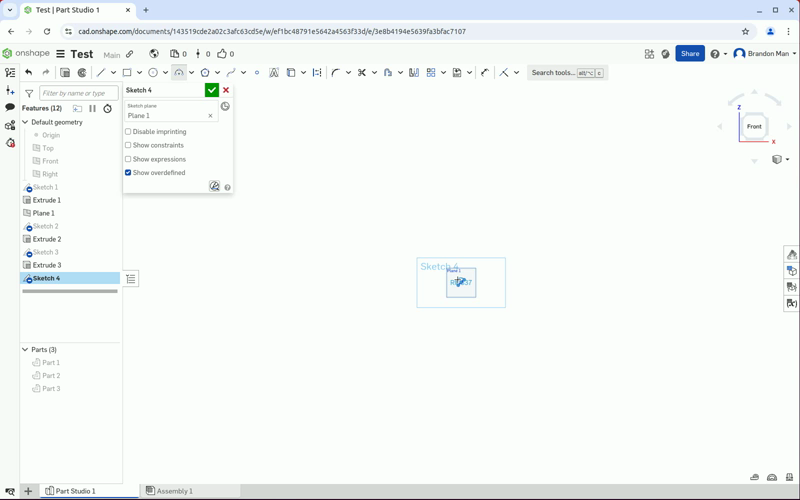
click(457, 279)
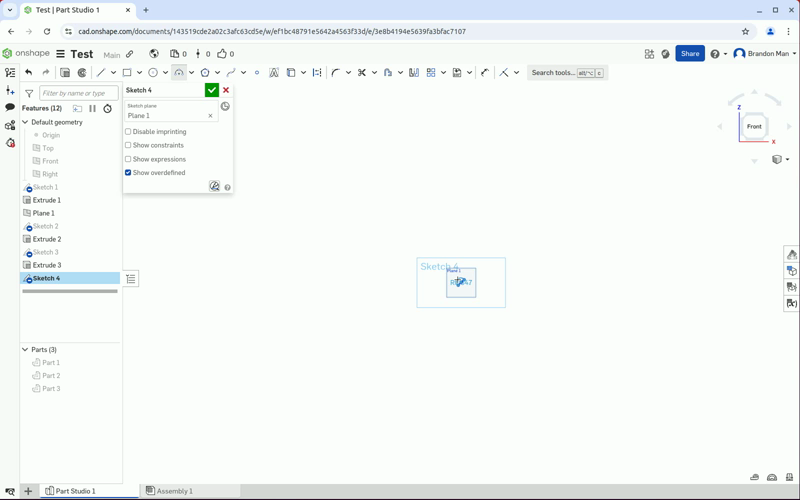
key_up(shift)
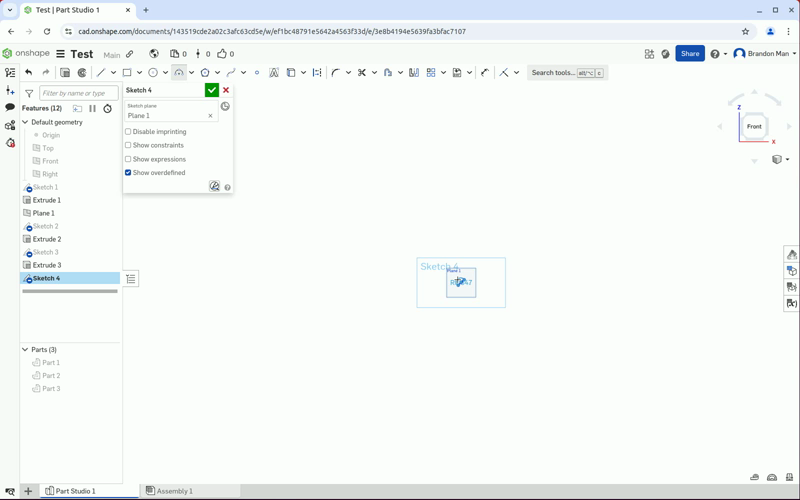
key(esc)
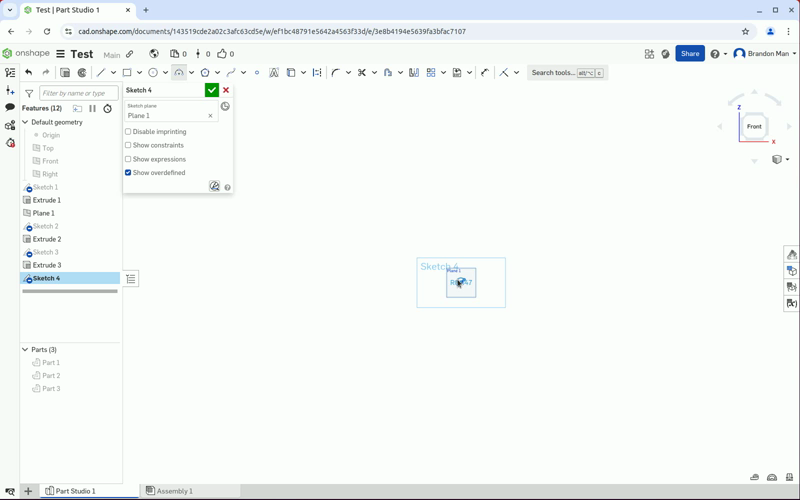
mouse_move(458, 280)
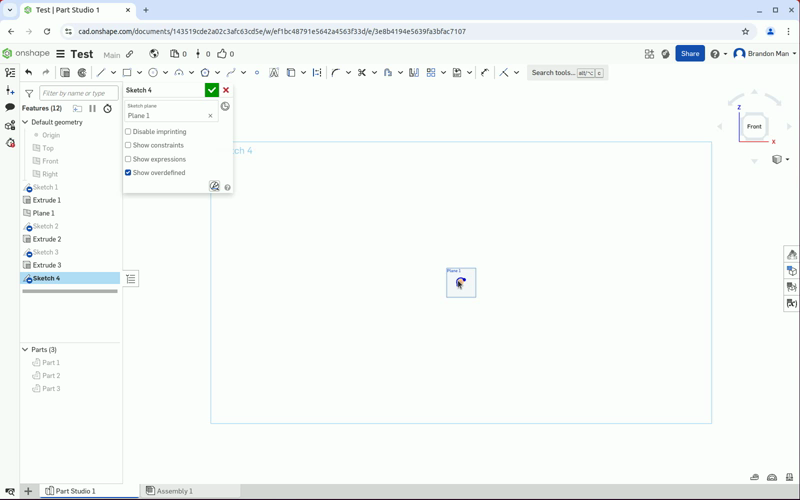
scroll(6)
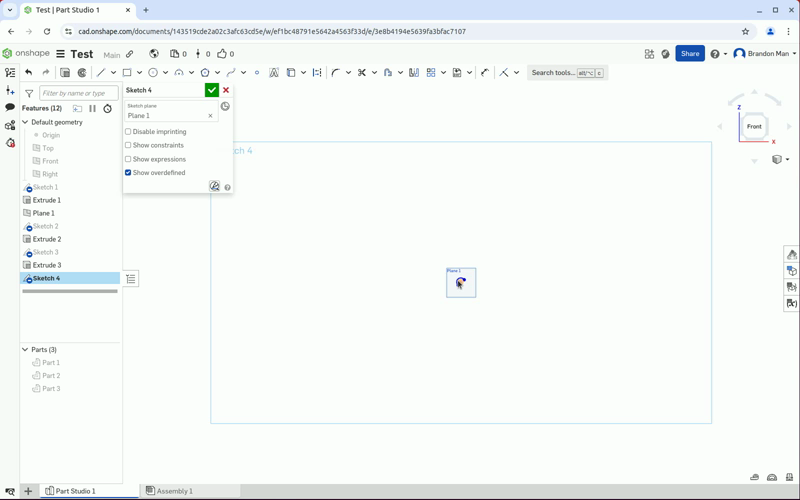
scroll(6)
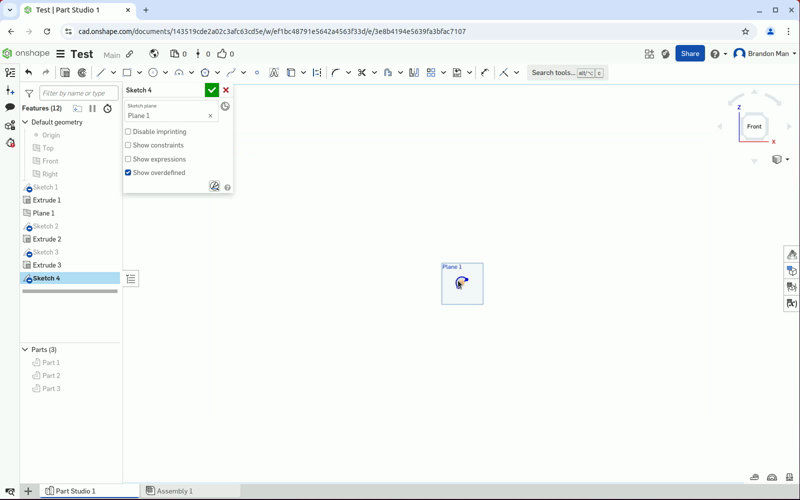
scroll(6)
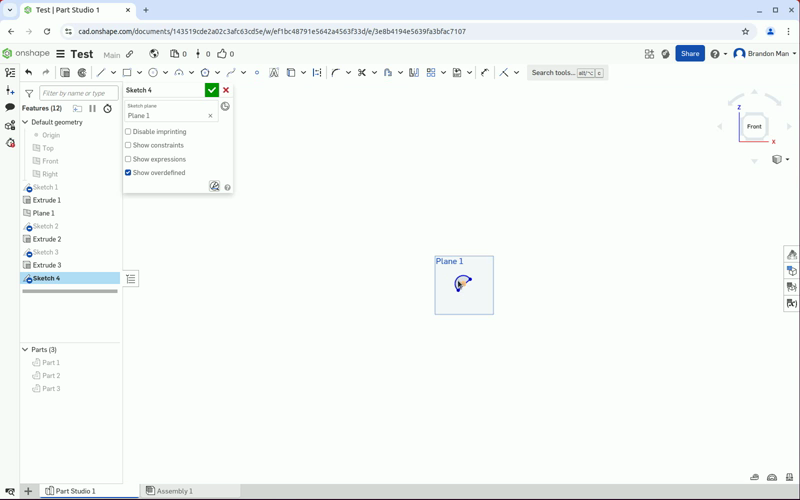
scroll(6)
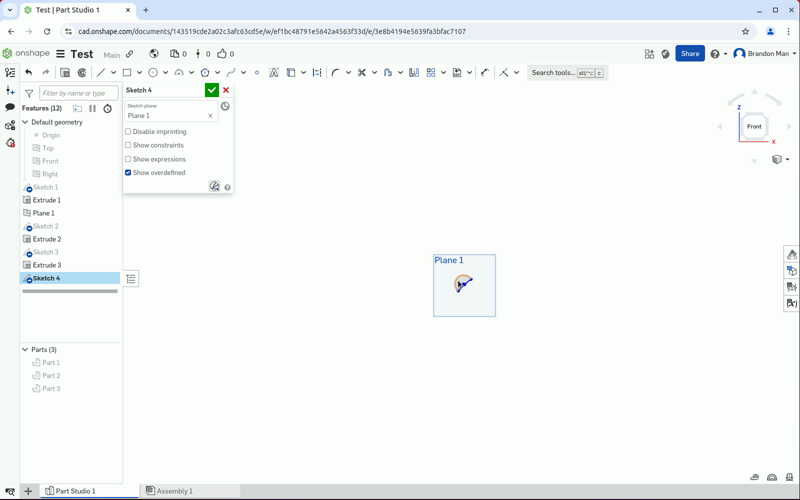
scroll(6)
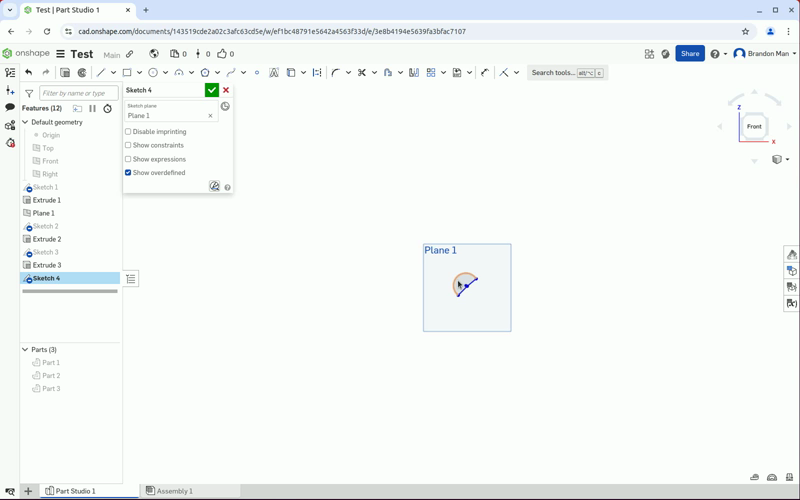
scroll(6)
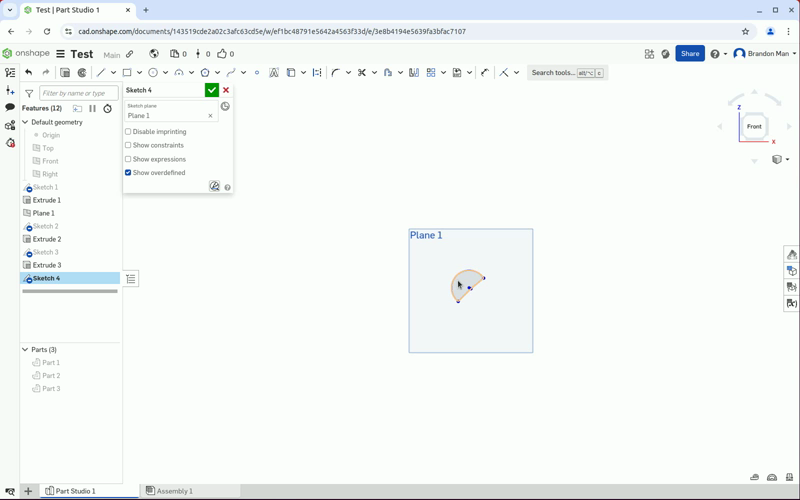
scroll(6)
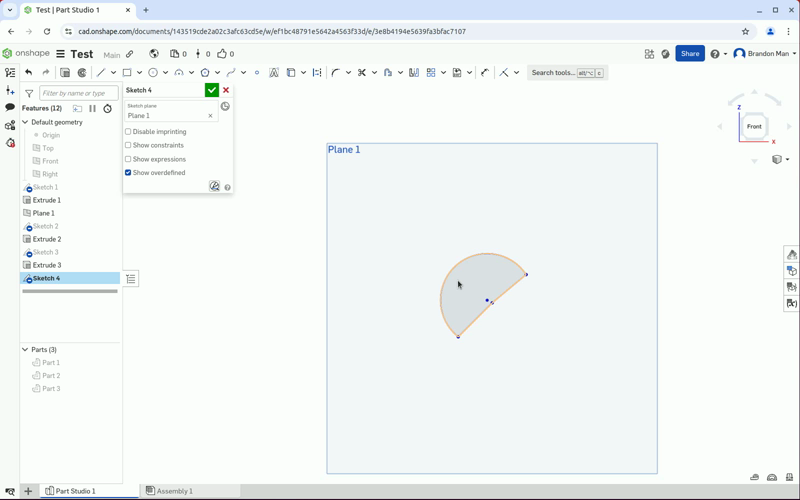
click(458, 280)
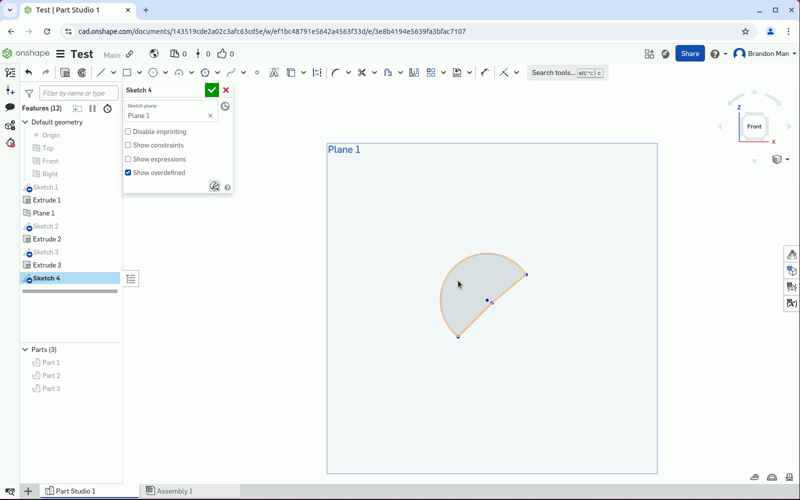
scroll(-6)
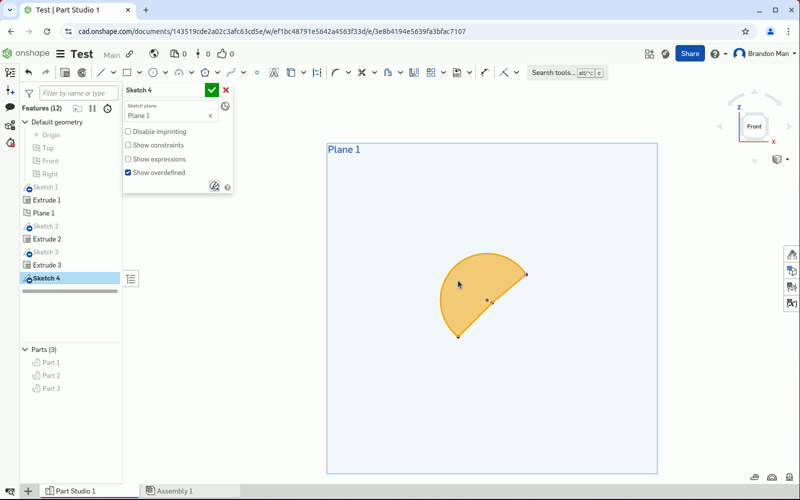
scroll(-6)
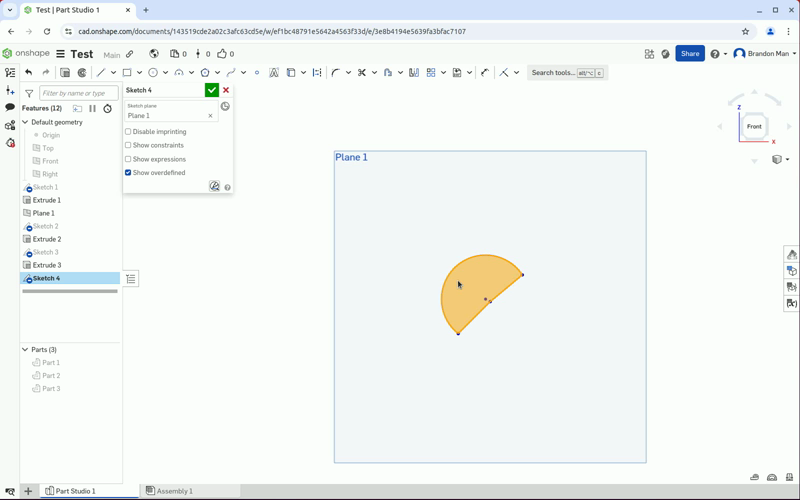
scroll(-6)
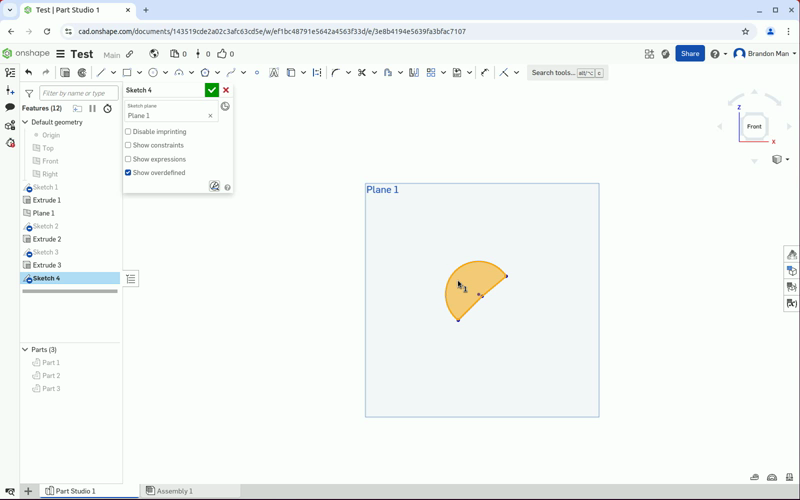
scroll(-6)
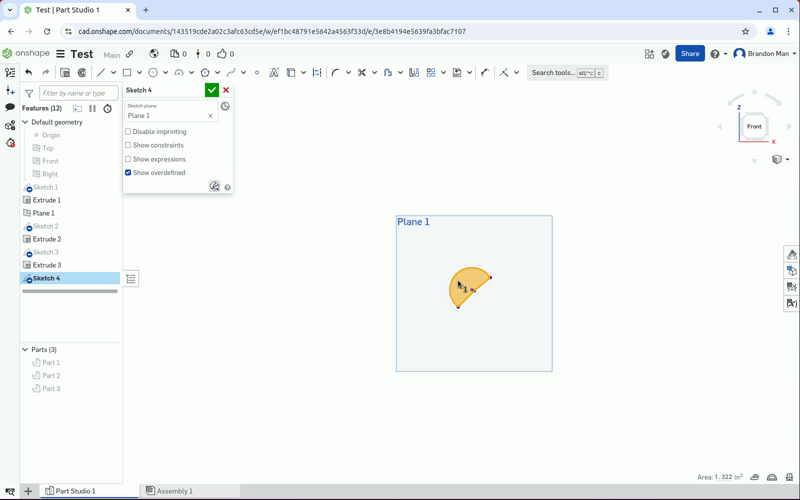
scroll(-6)
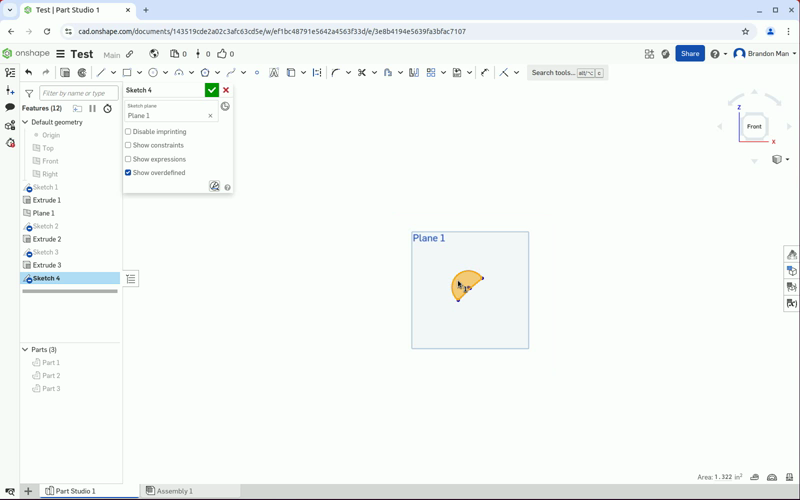
scroll(-6)
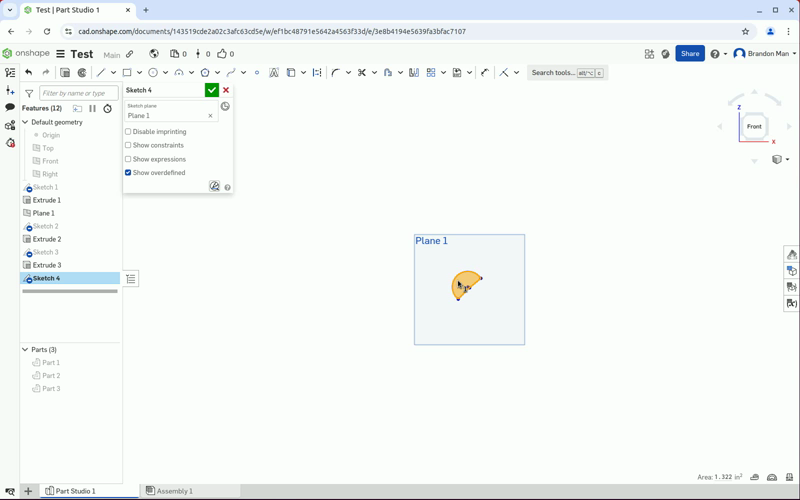
scroll(-6)
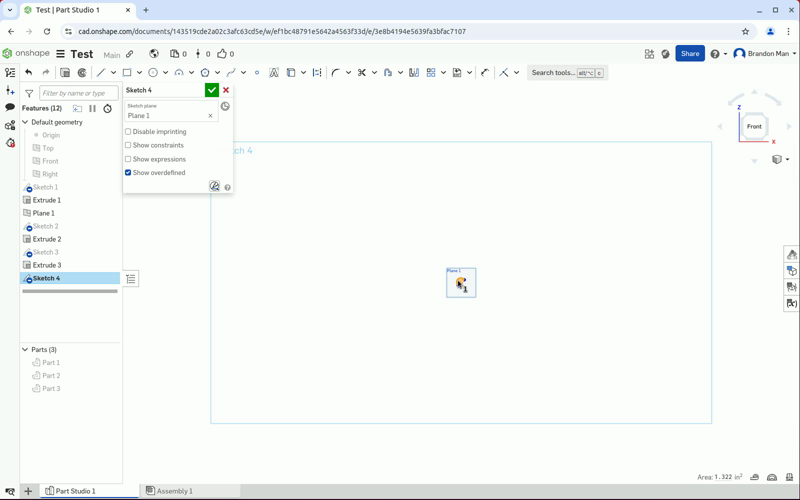
mouse_move(73, 352)
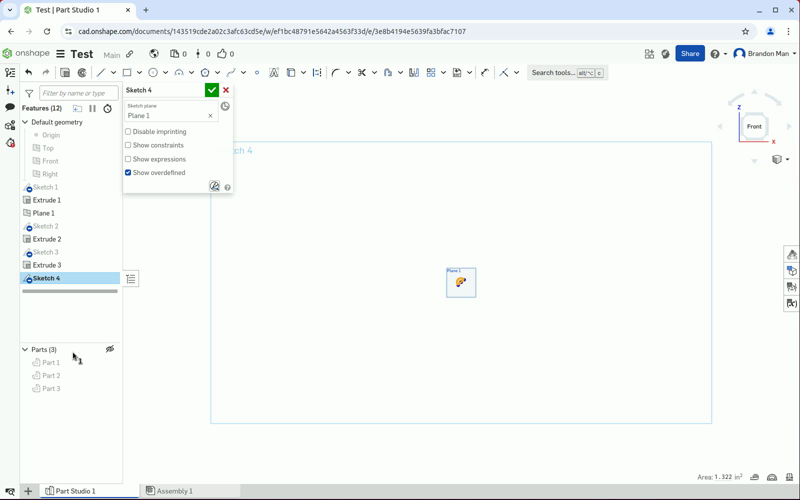
key(shift+y)
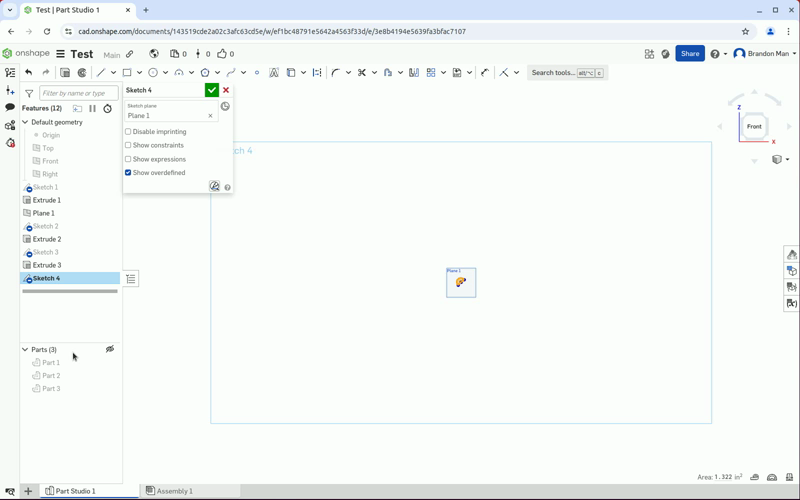
key(shift+e)
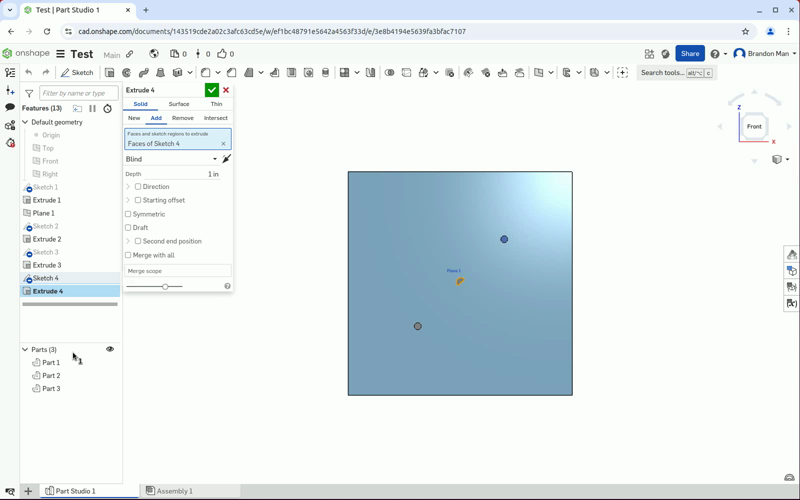
mouse_move(143, 106)
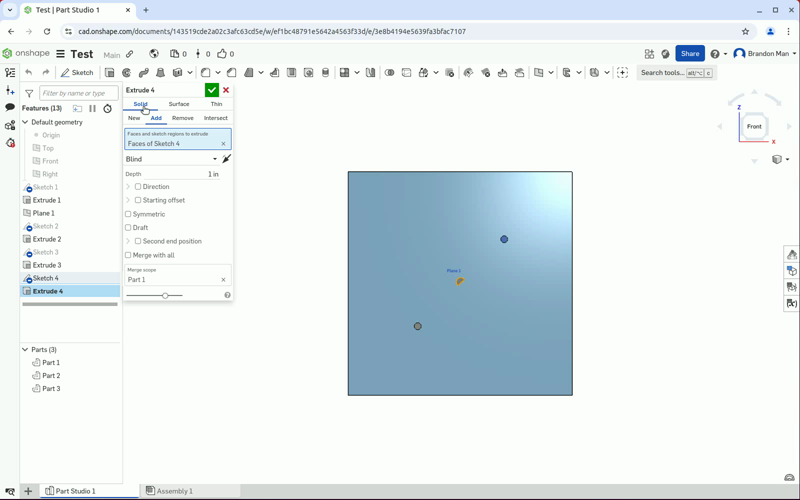
click(143, 106)
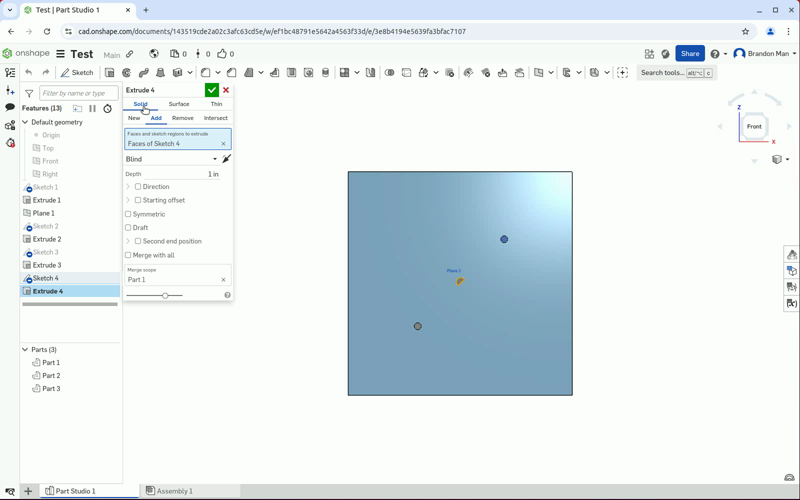
mouse_move(137, 120)
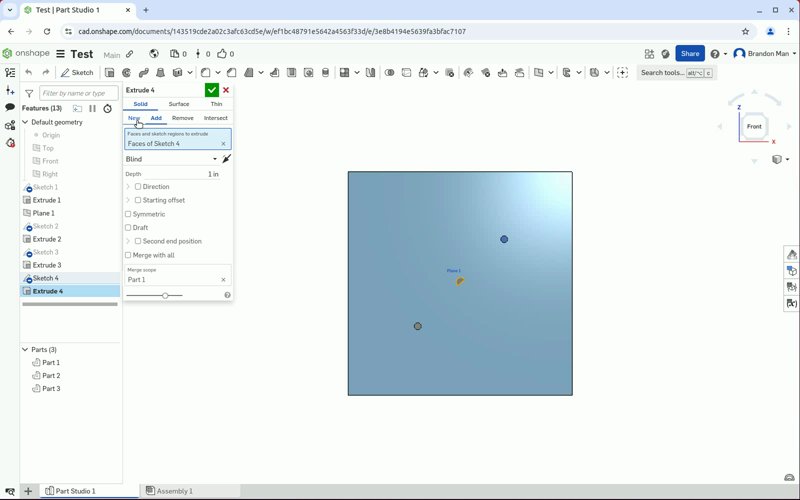
click(137, 120)
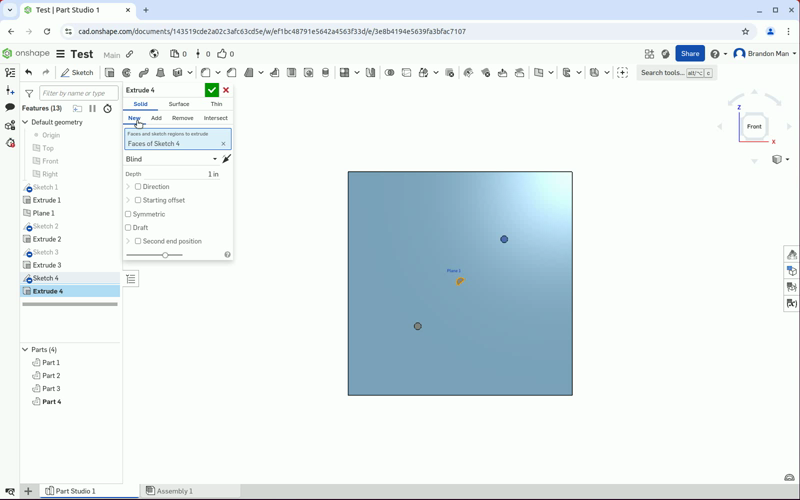
key(tab, 4)
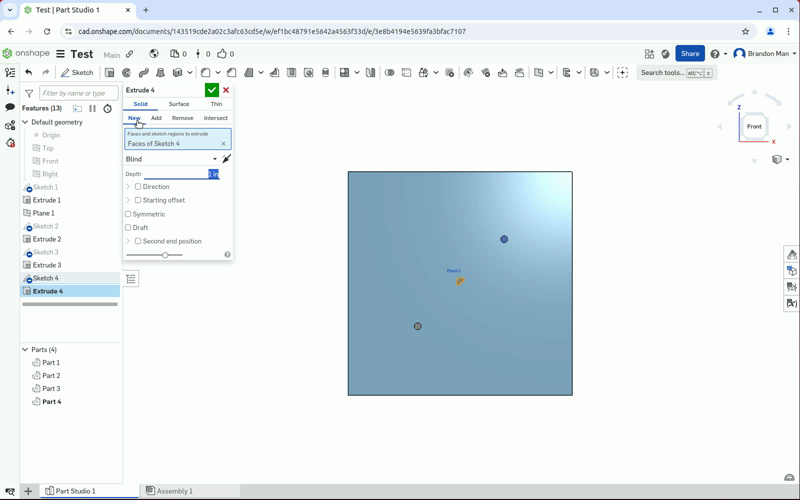
text(1.204)
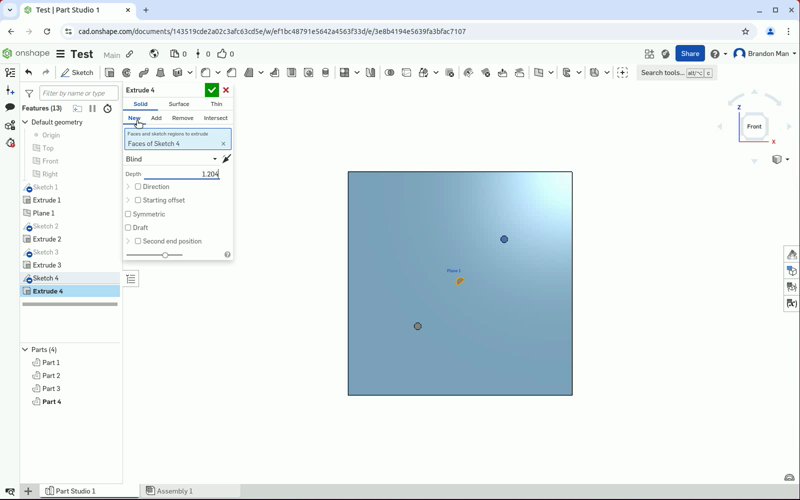
key(enter)
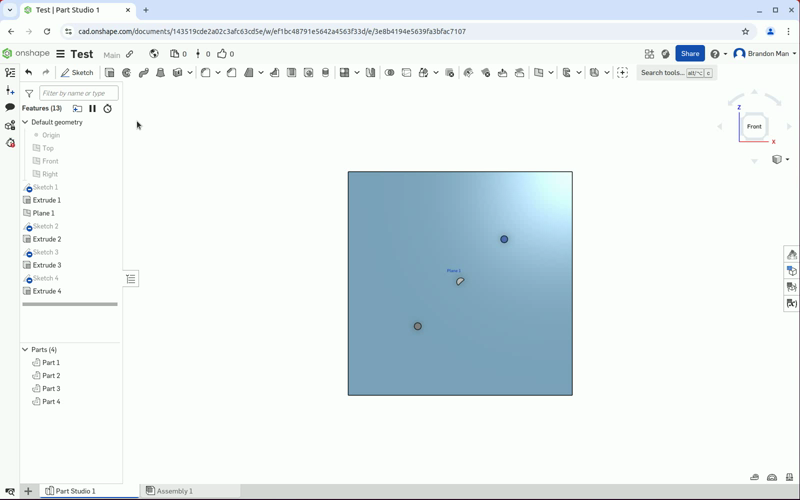
key(shift+h)
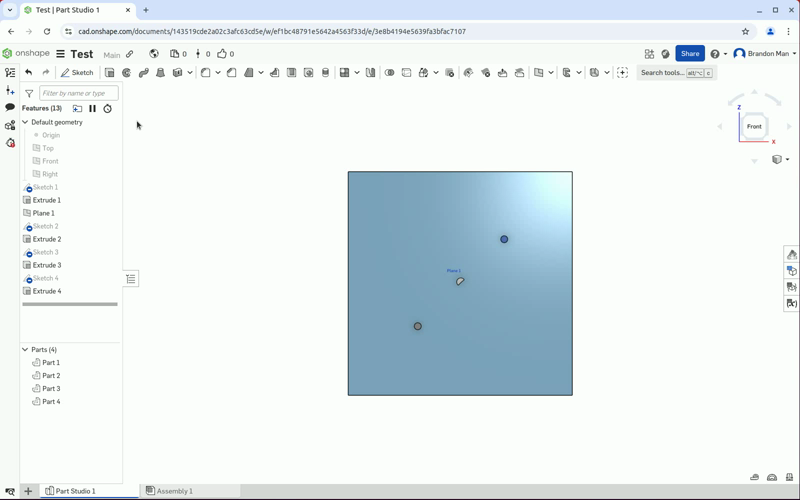
key(shift+h)
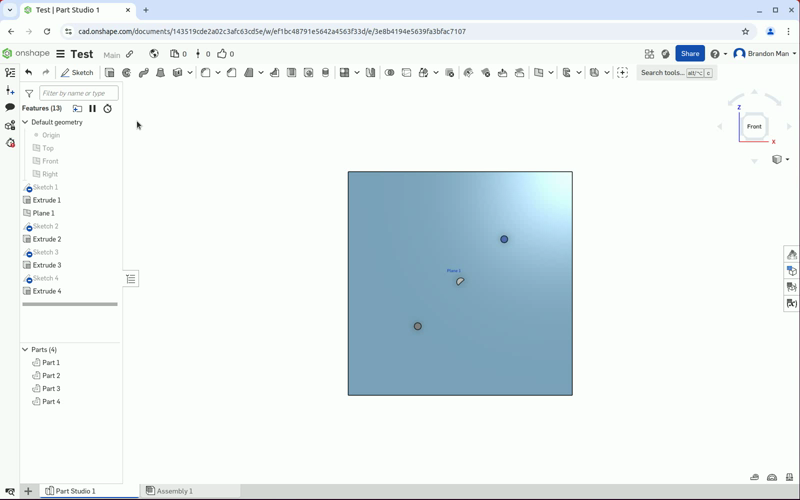
mouse_move(73, 189)
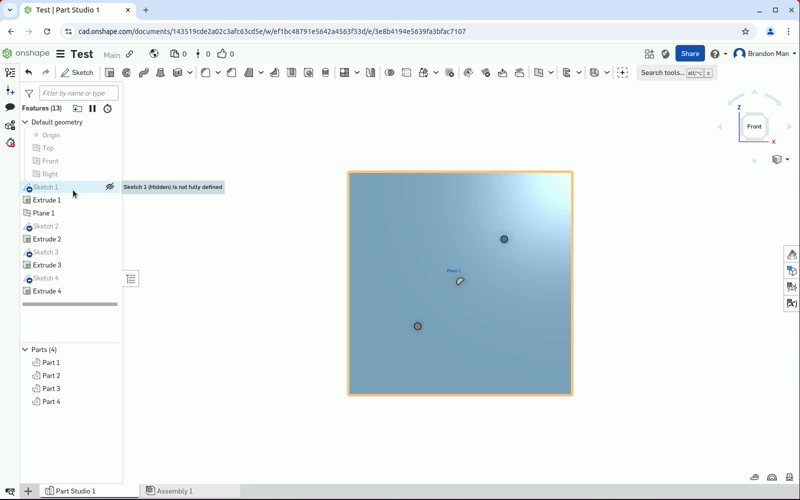
click(73, 189)
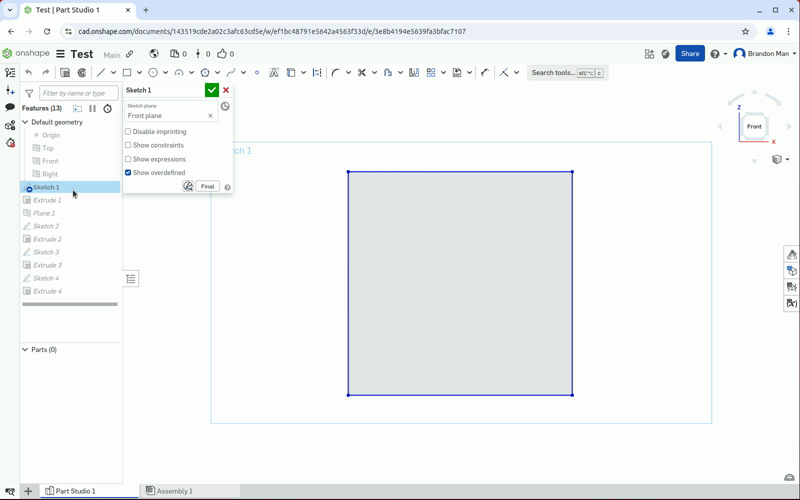
mouse_move(229, 92)
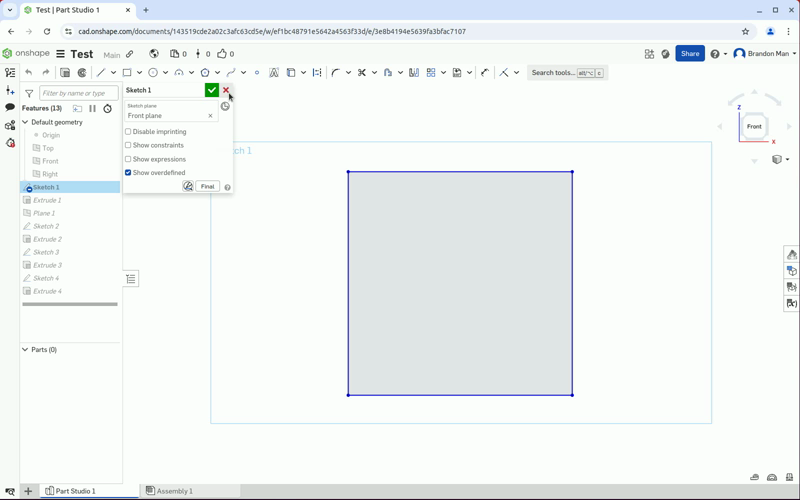
click(229, 92)
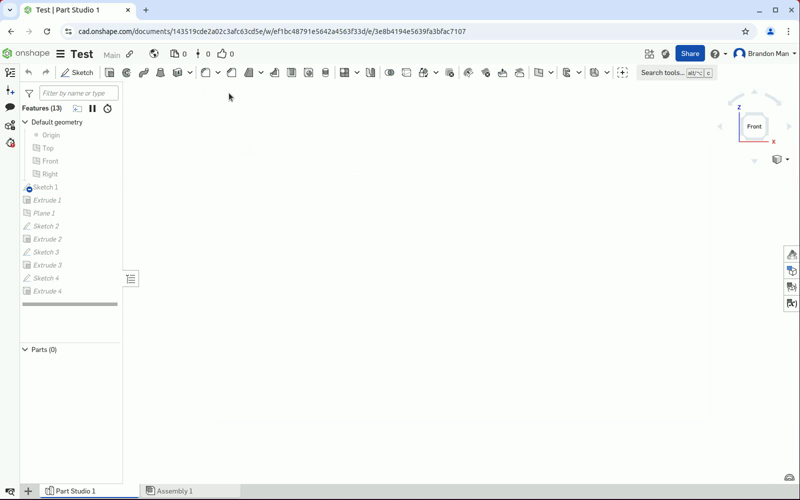
key(shift+s)
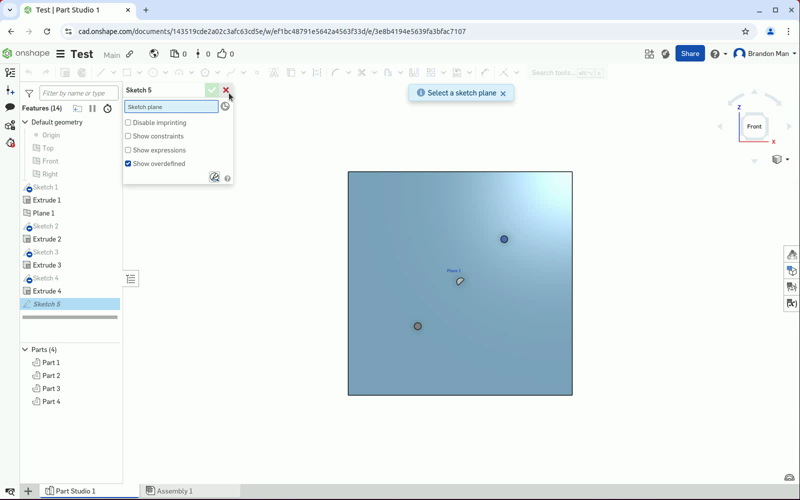
mouse_move(73, 215)
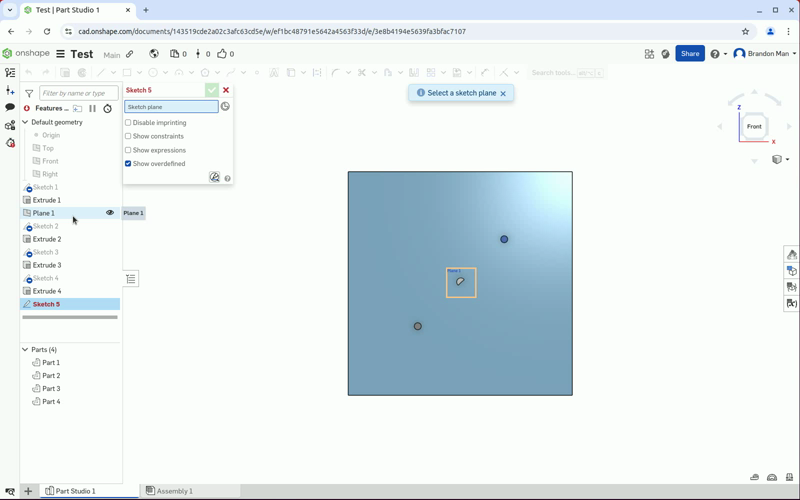
click(73, 215)
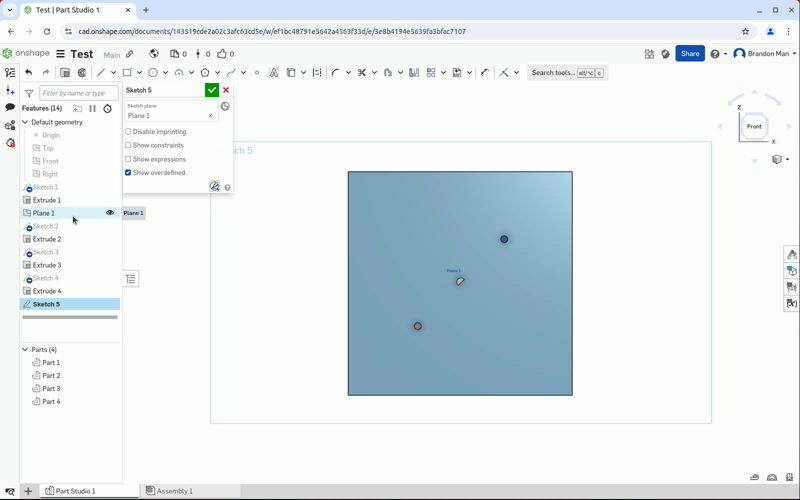
mouse_move(73, 352)
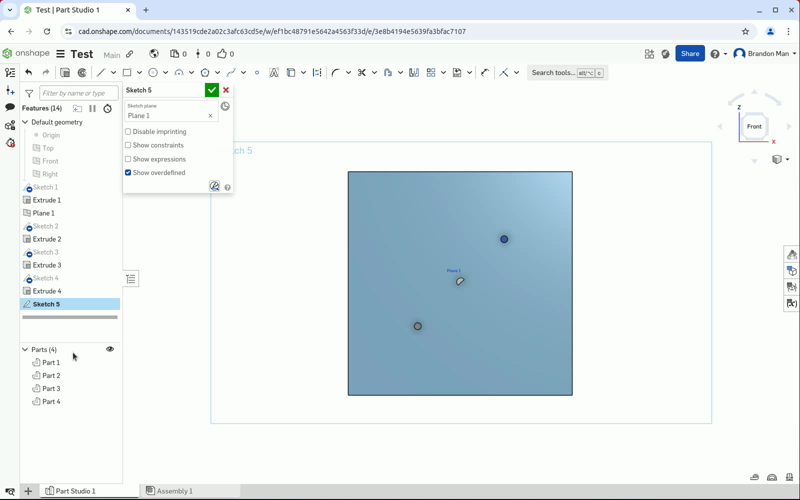
key(y)
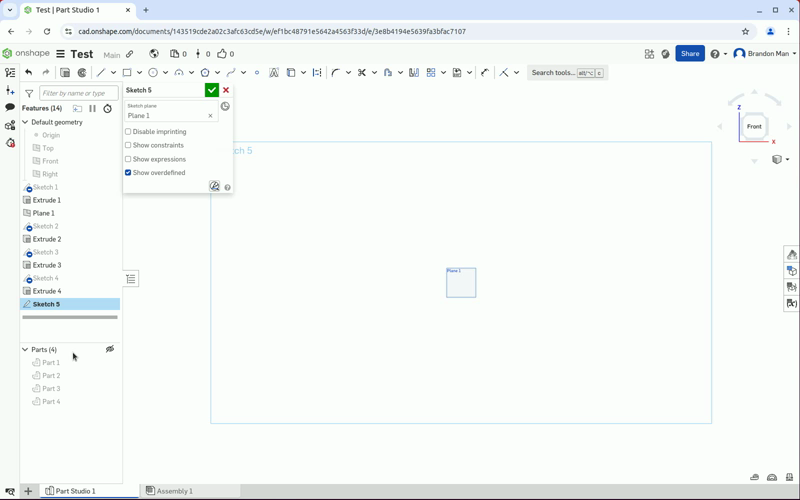
key(a)
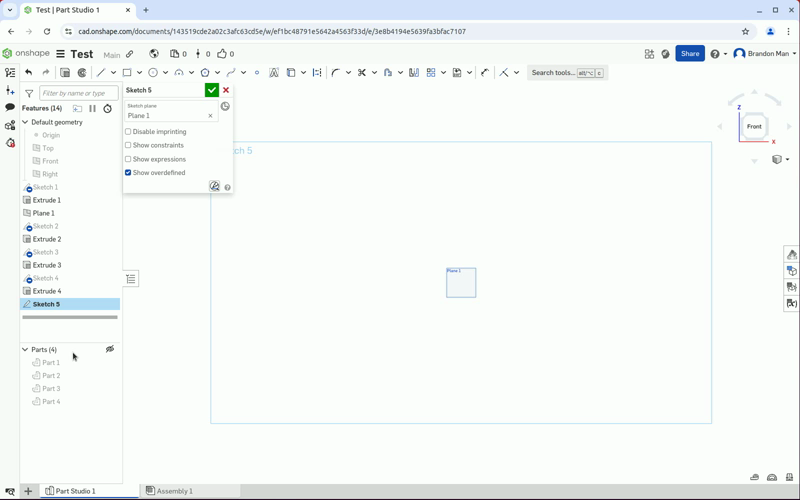
key_down(shift)
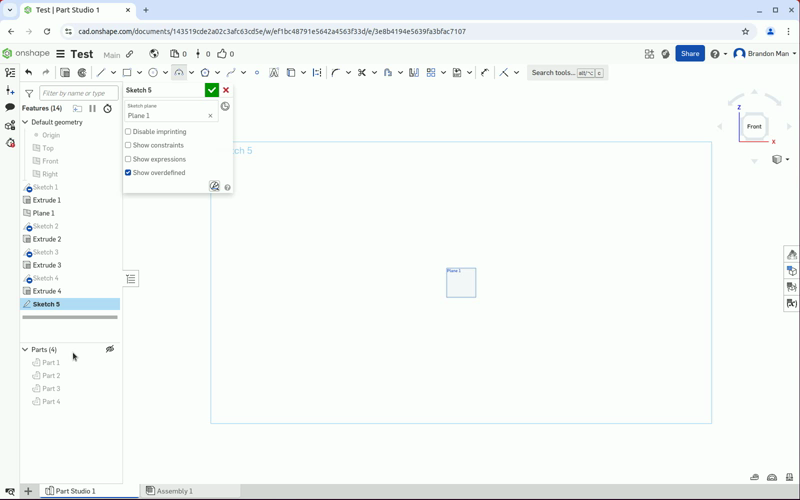
mouse_move(458, 285)
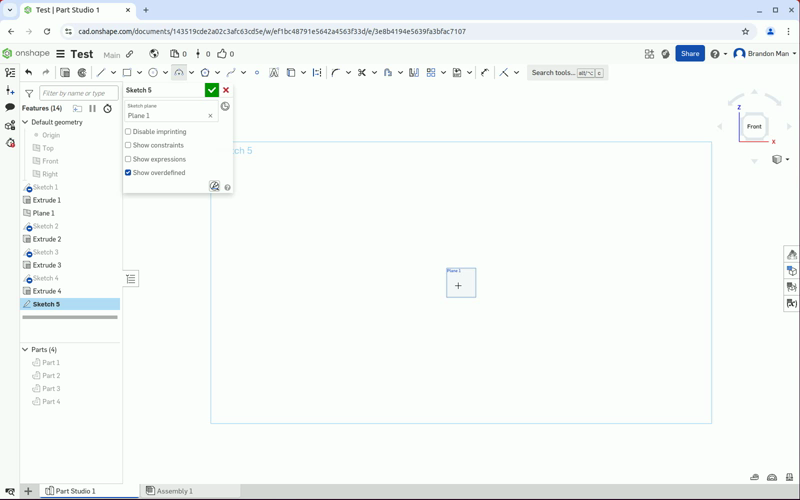
click(458, 285)
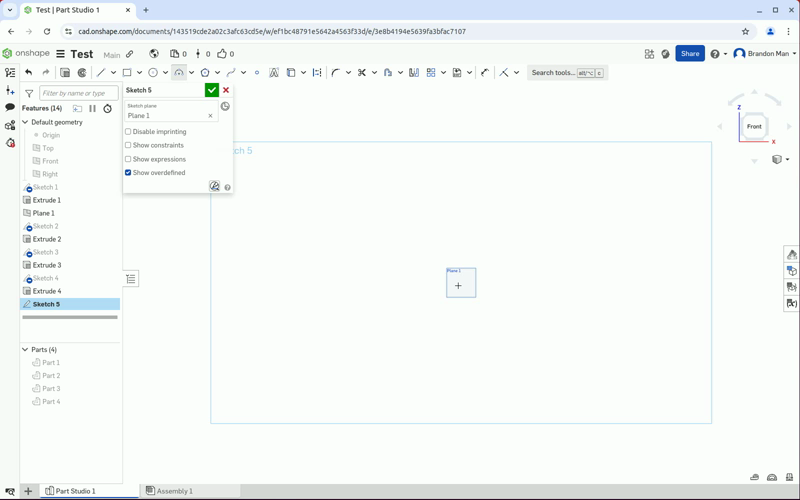
key_up(shift)
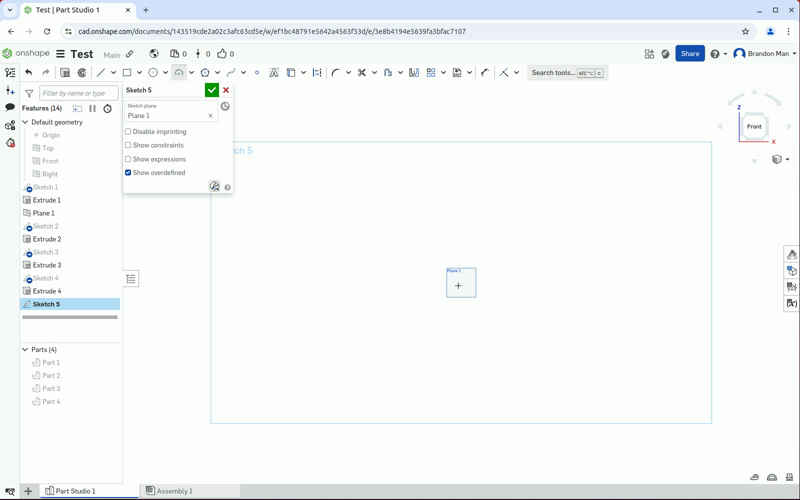
key_down(shift)
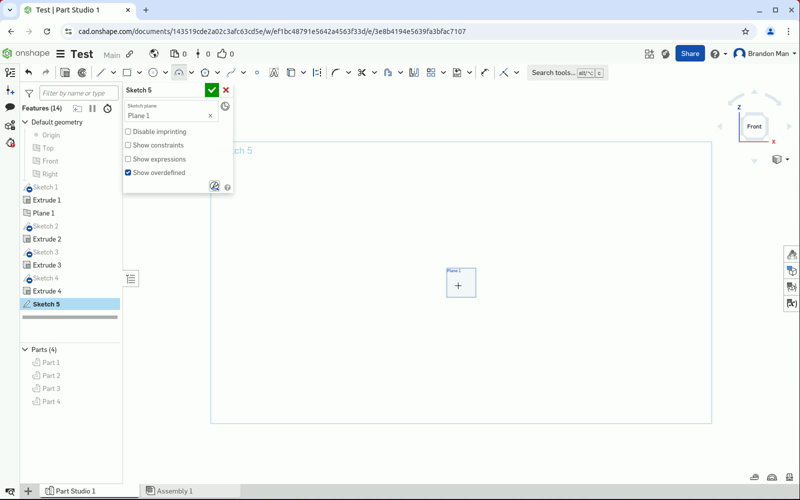
mouse_move(464, 279)
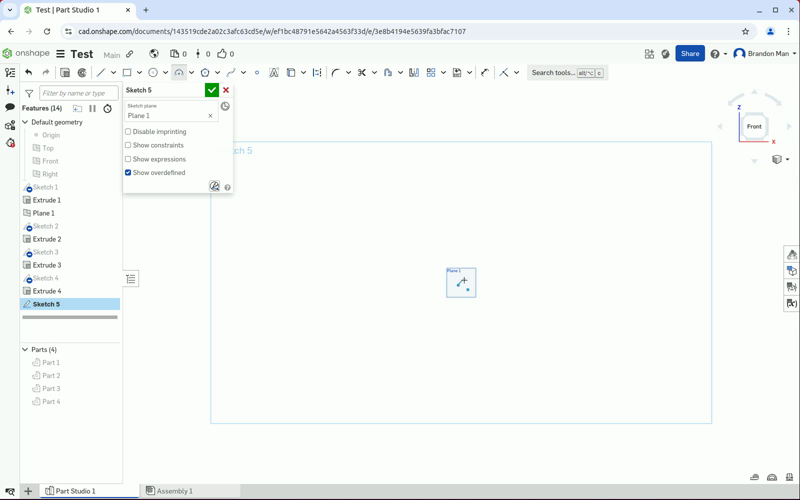
click(464, 279)
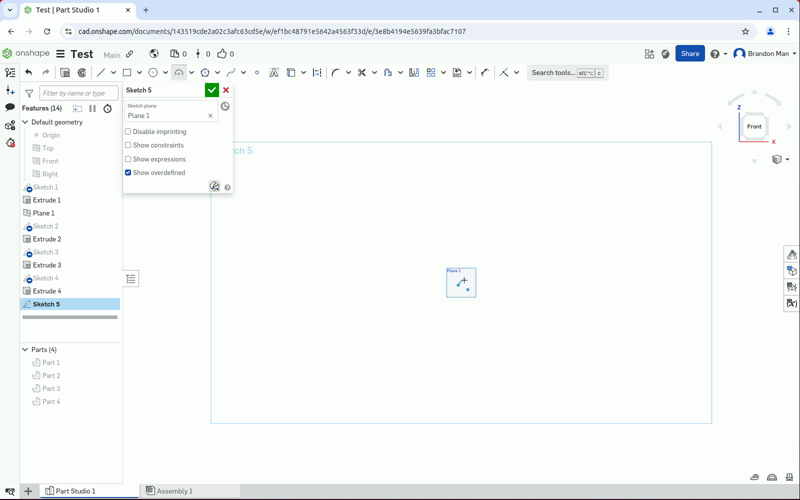
mouse_move(464, 285)
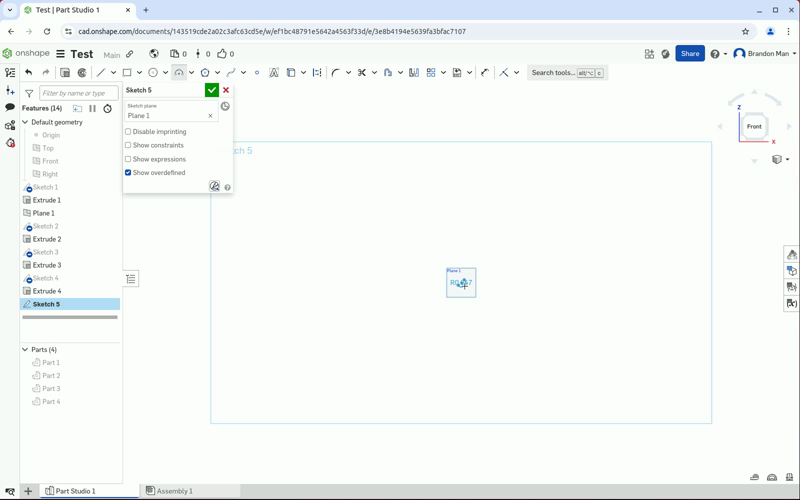
click(464, 285)
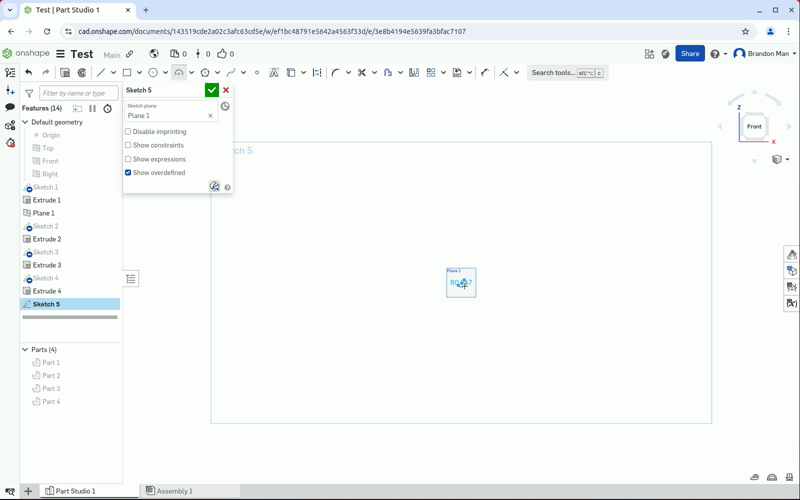
key_up(shift)
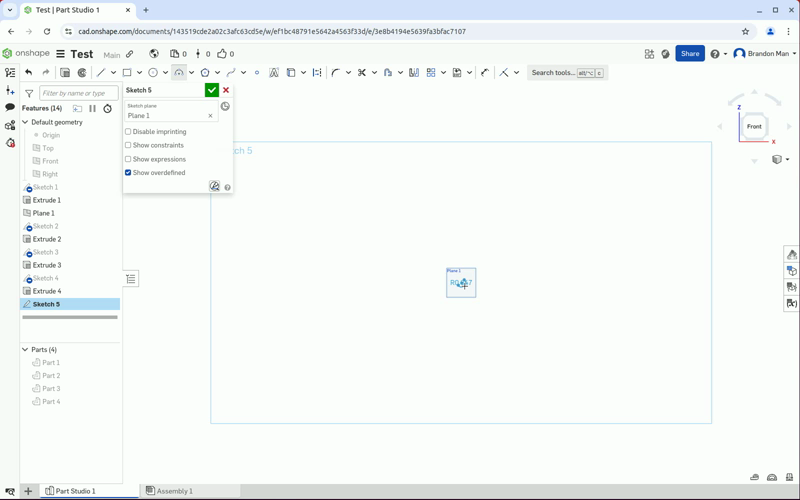
key(esc)
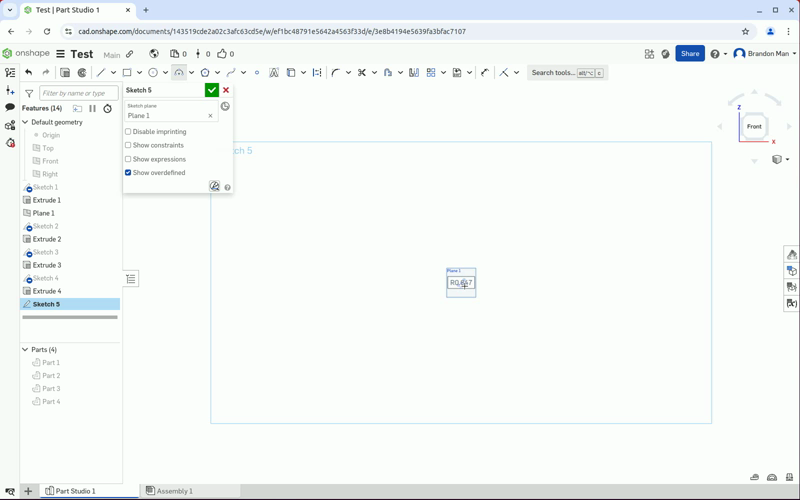
key(l)
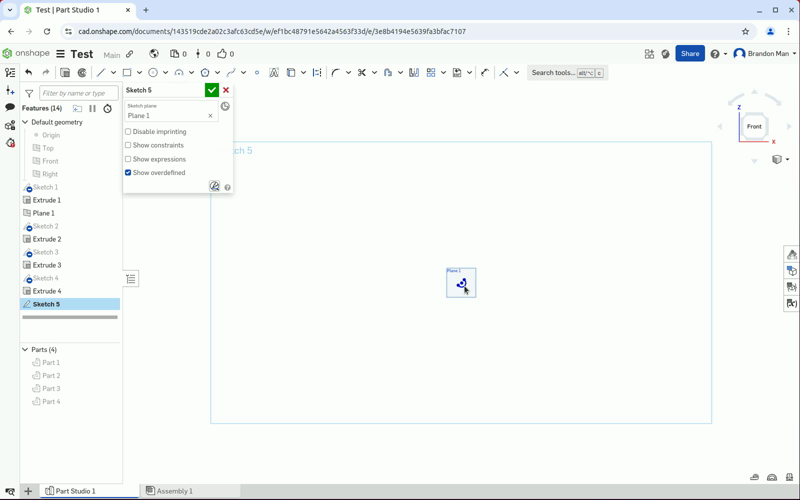
mouse_move(464, 279)
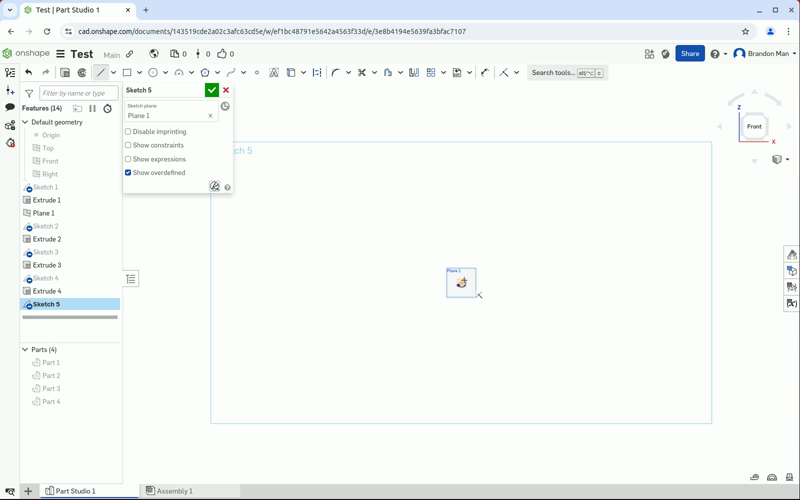
scroll(6)
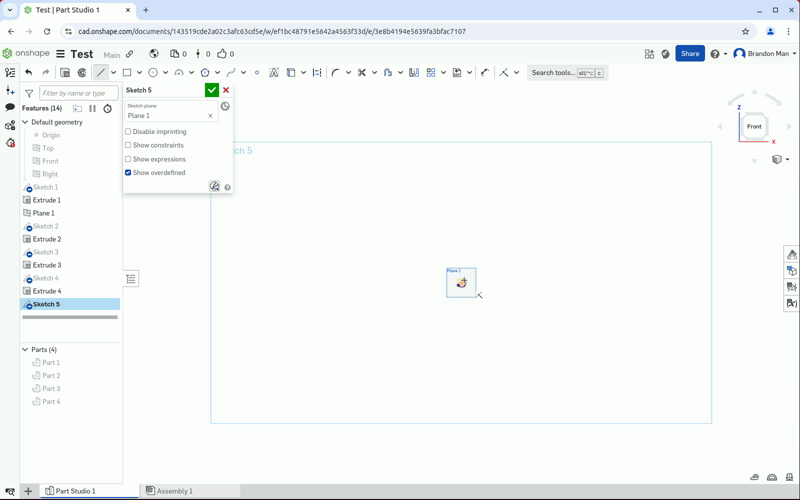
scroll(6)
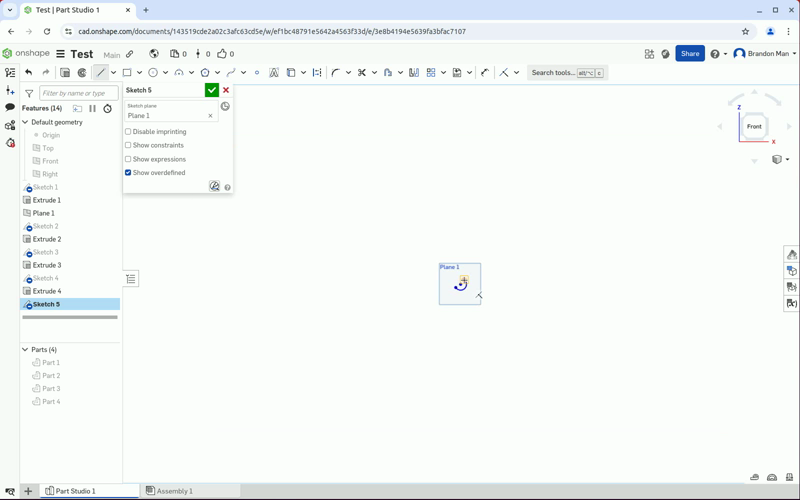
scroll(6)
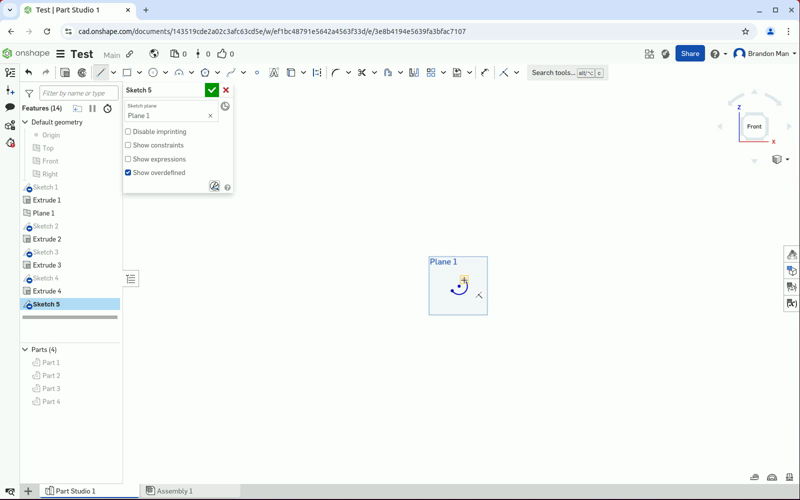
scroll(6)
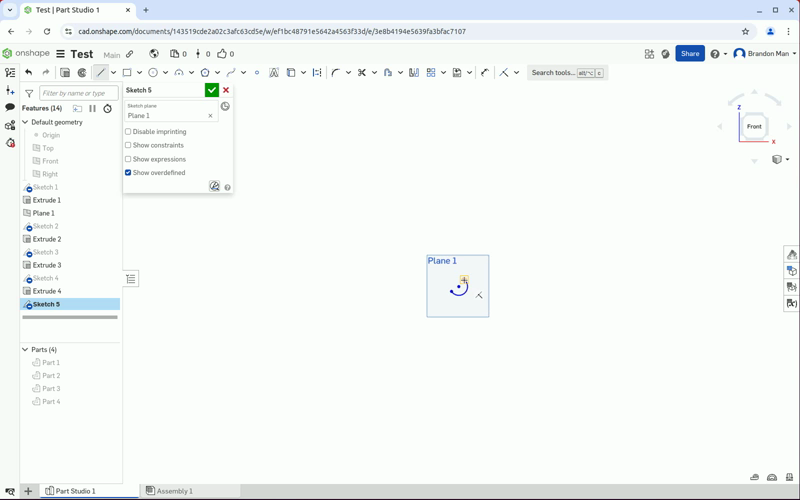
scroll(6)
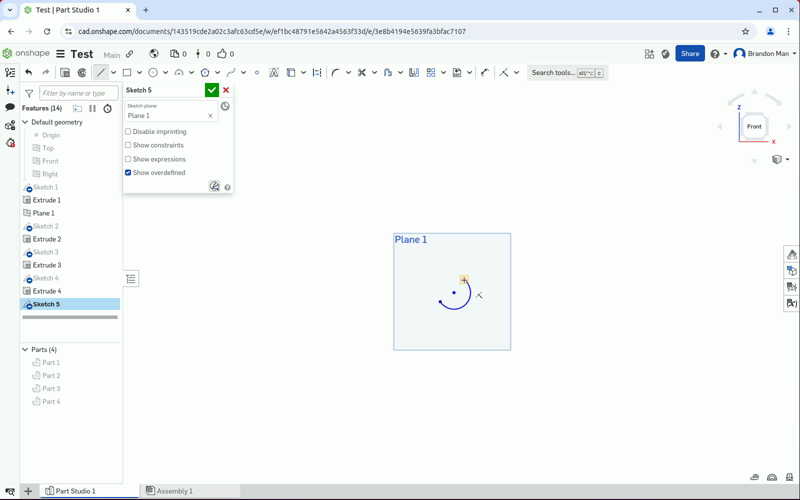
scroll(6)
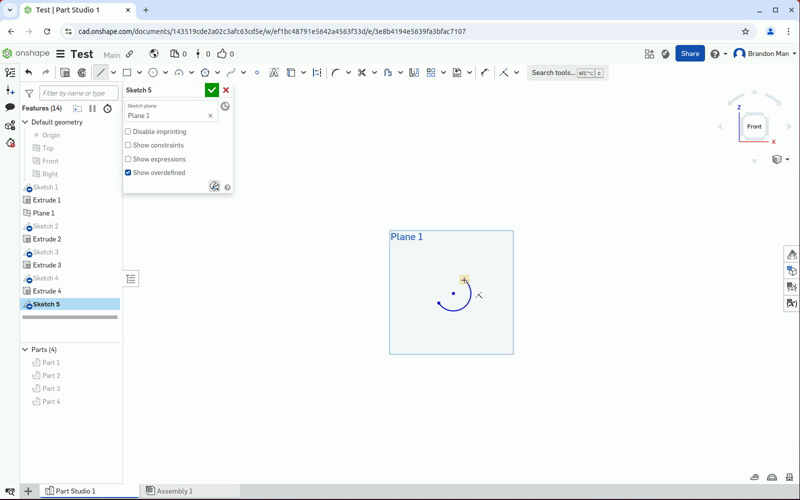
scroll(6)
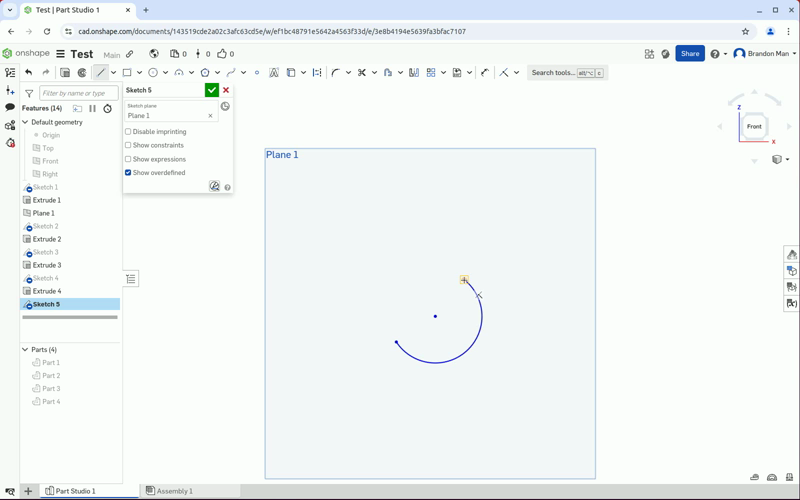
click(464, 279)
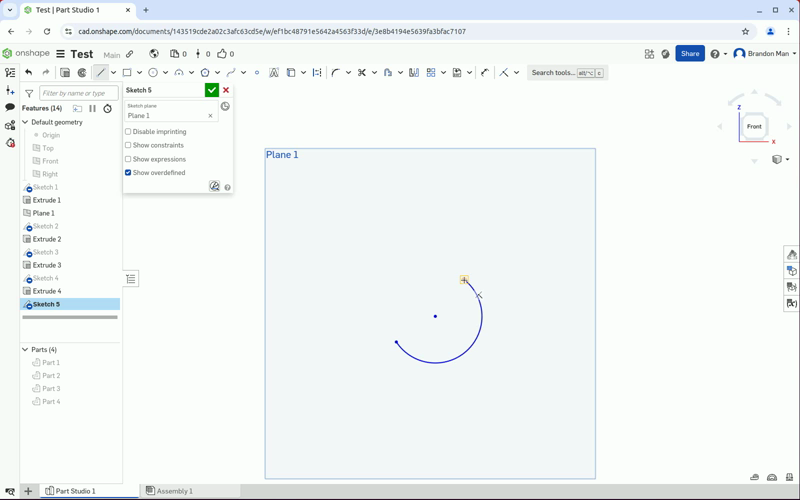
scroll(-6)
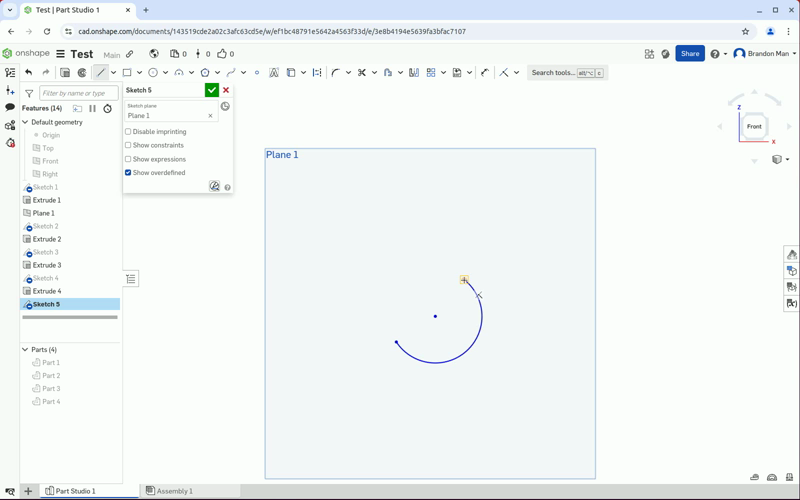
scroll(-6)
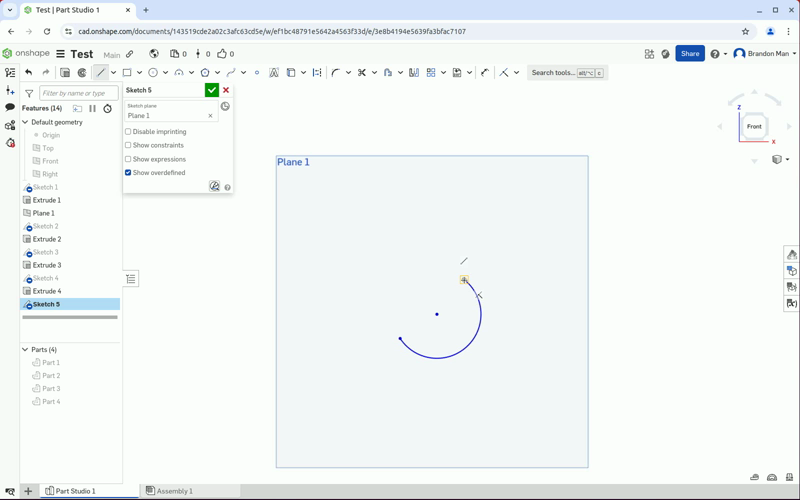
scroll(-6)
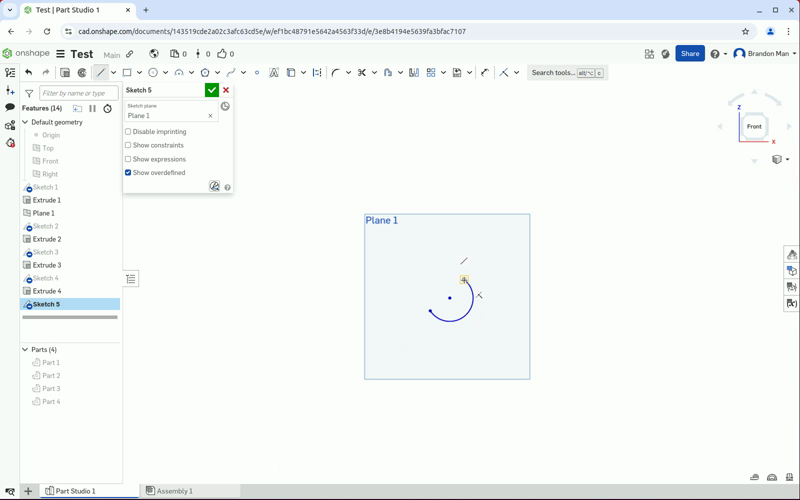
scroll(-6)
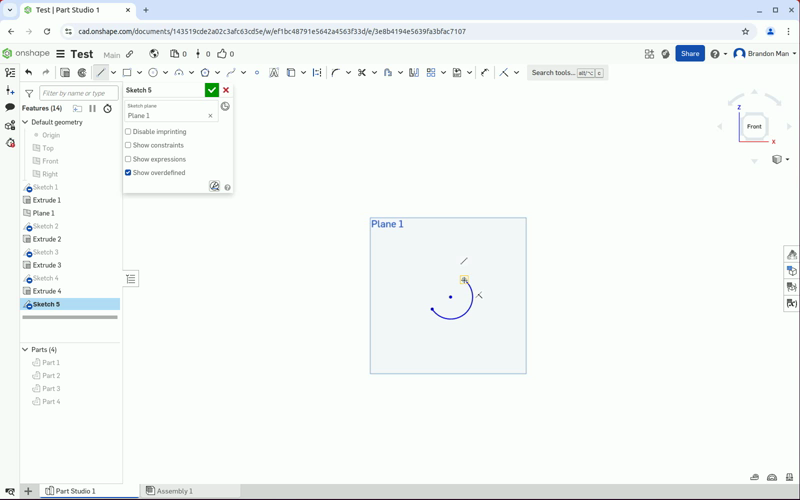
scroll(-6)
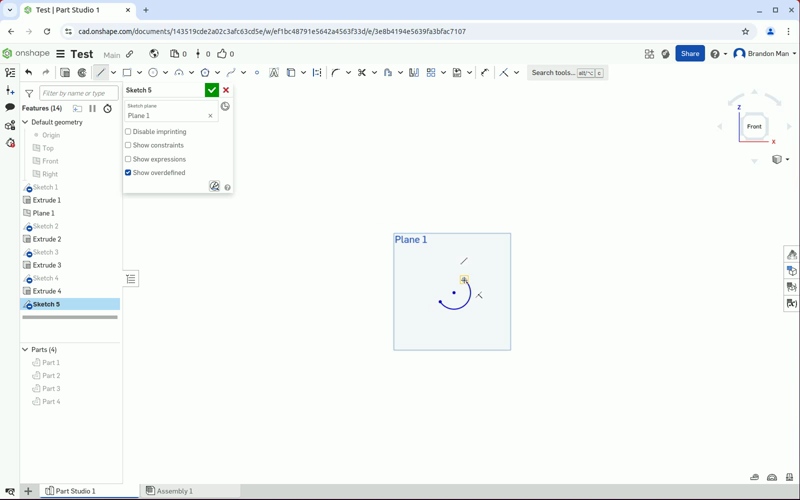
scroll(-6)
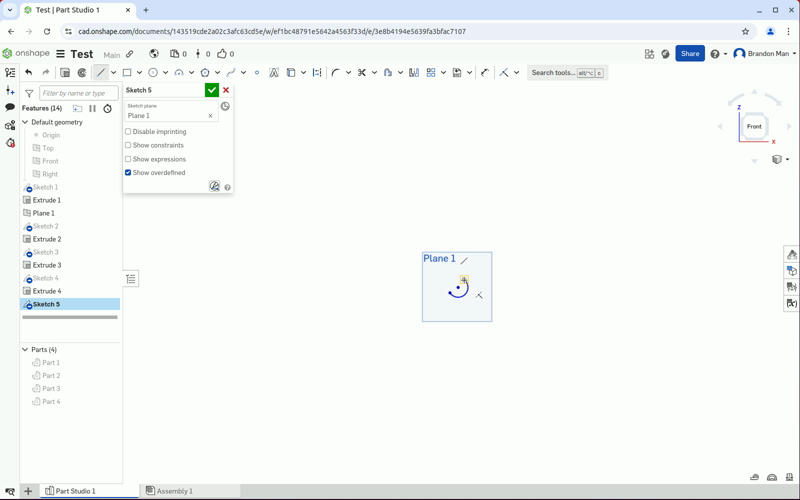
scroll(-6)
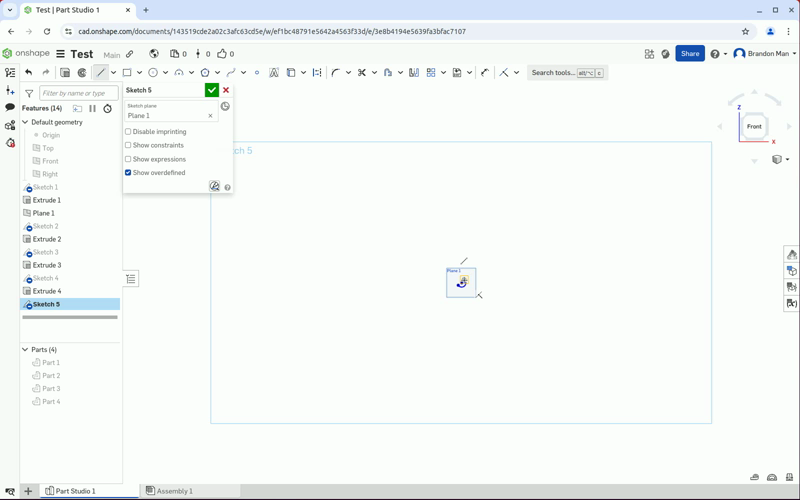
key_down(shift)
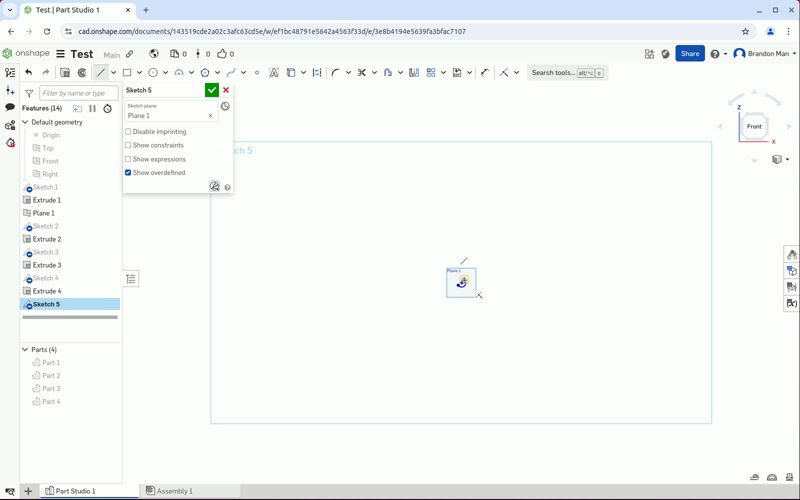
mouse_move(494, 279)
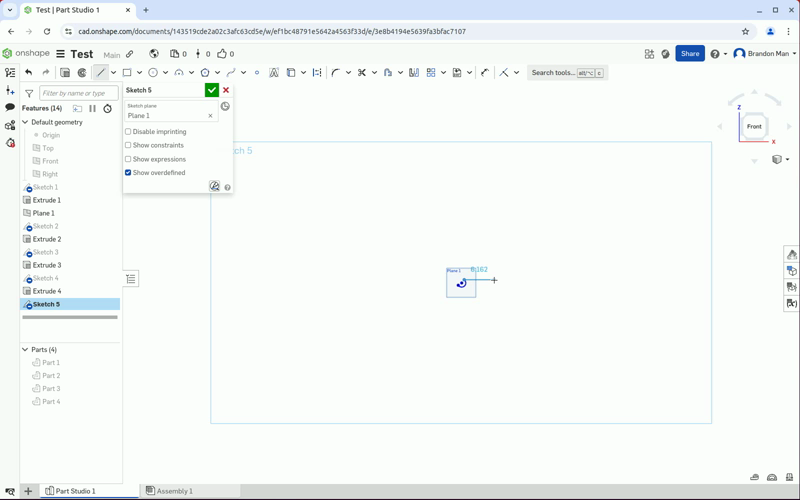
mouse_move(461, 282)
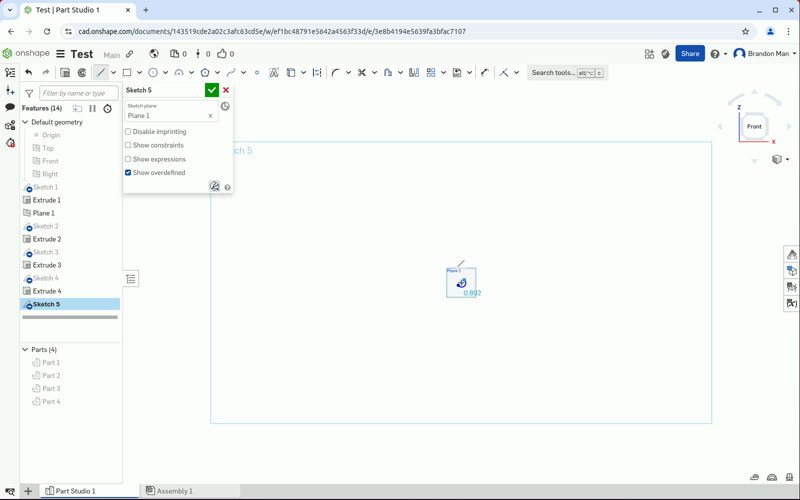
scroll(6)
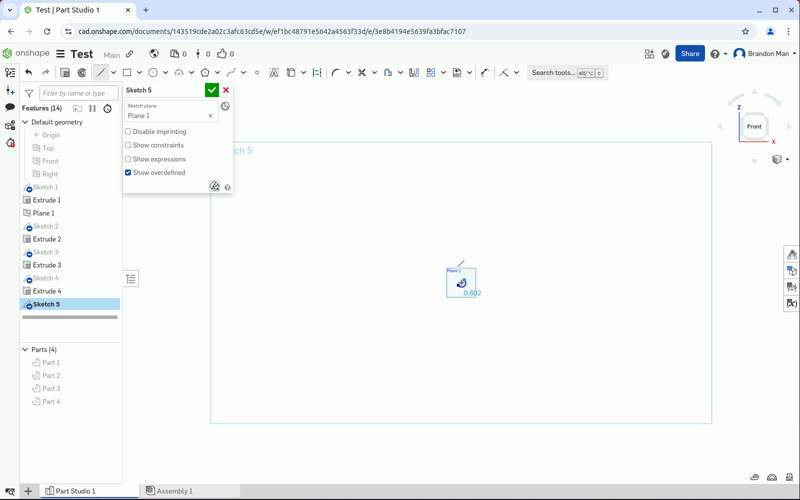
scroll(6)
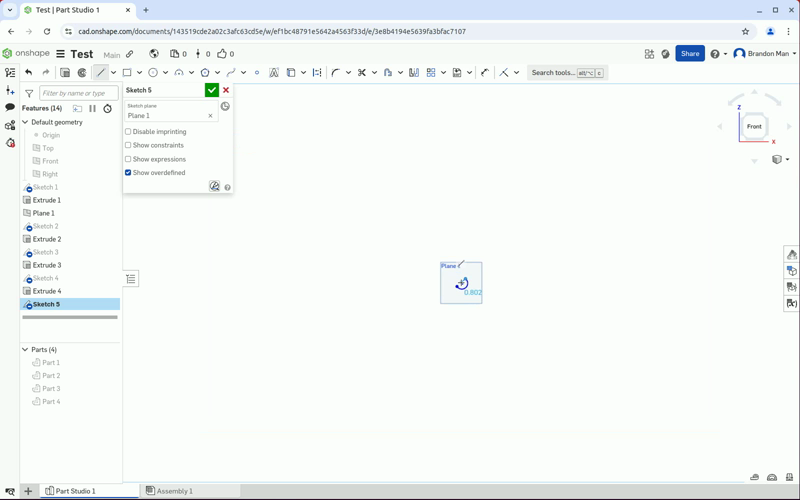
scroll(6)
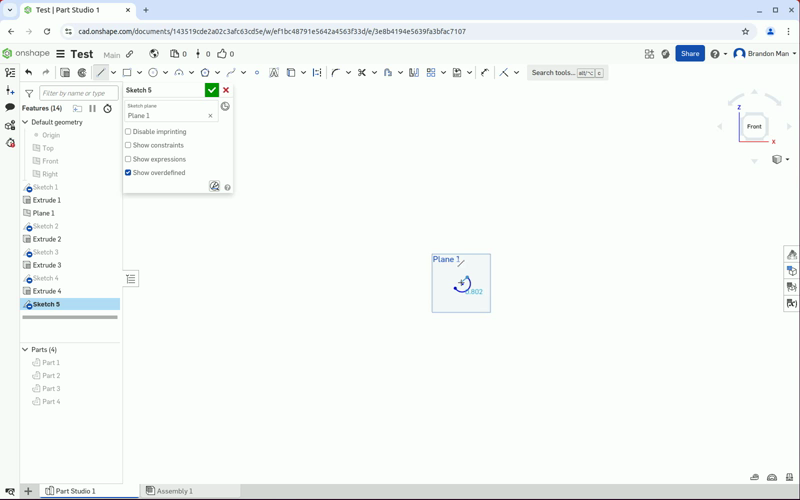
scroll(6)
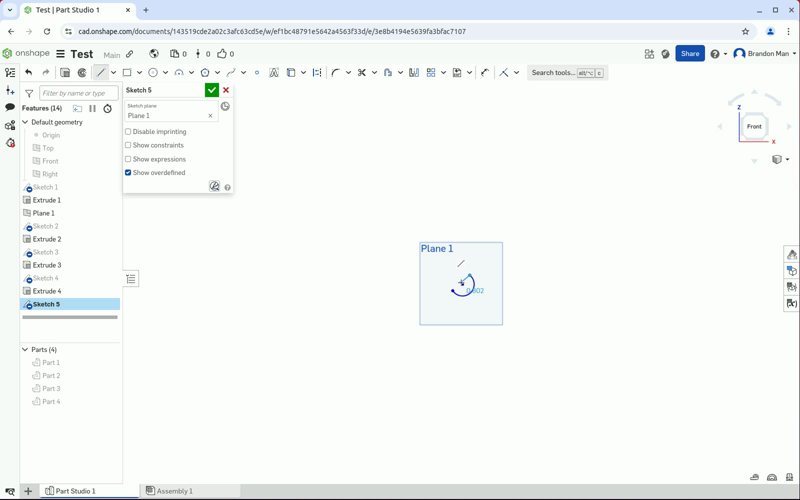
scroll(6)
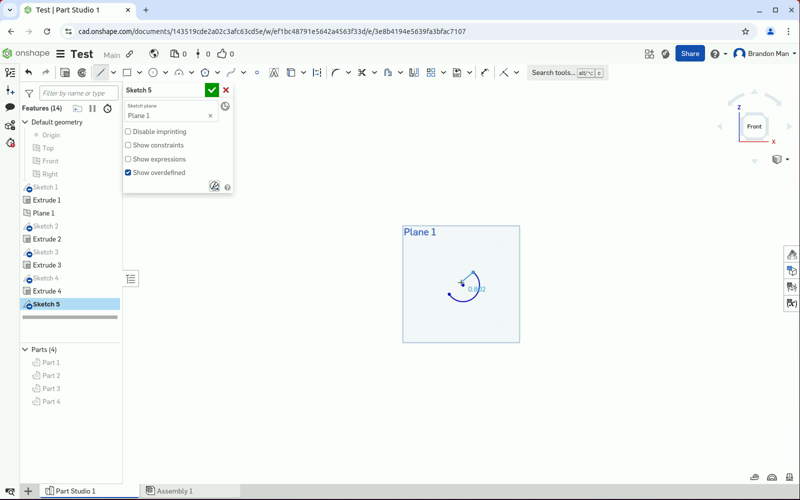
scroll(6)
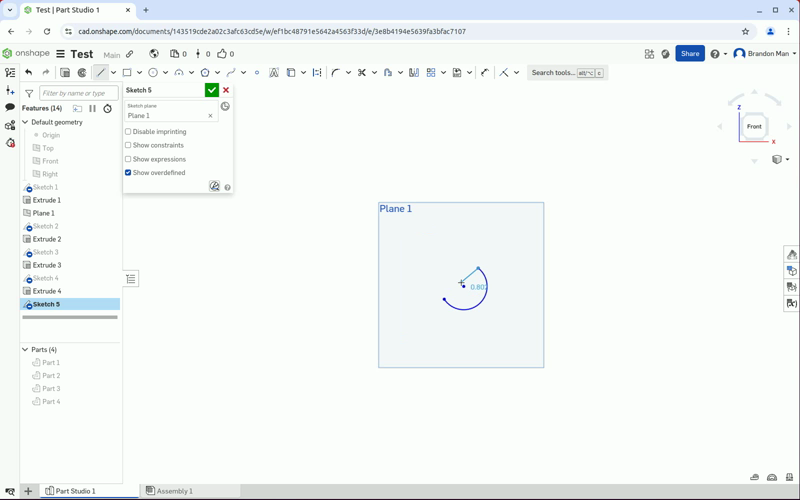
scroll(6)
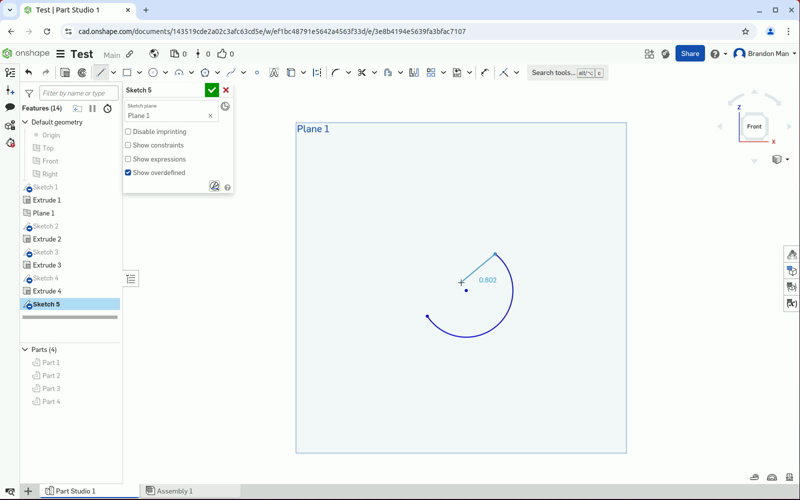
click(461, 282)
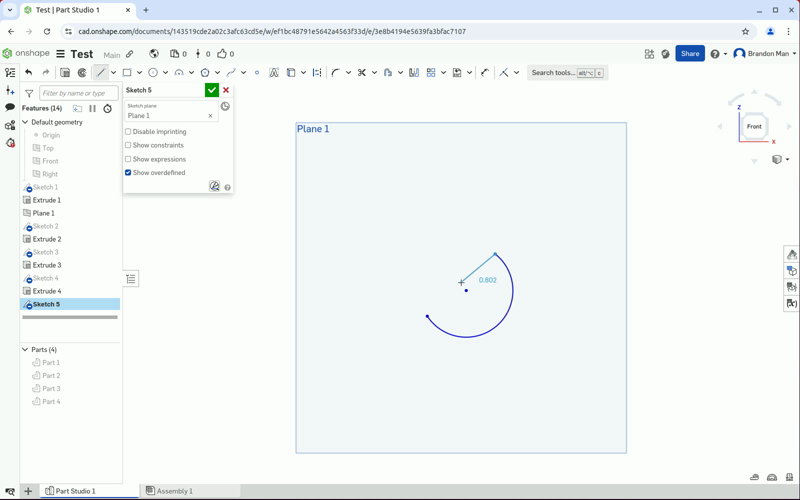
scroll(-6)
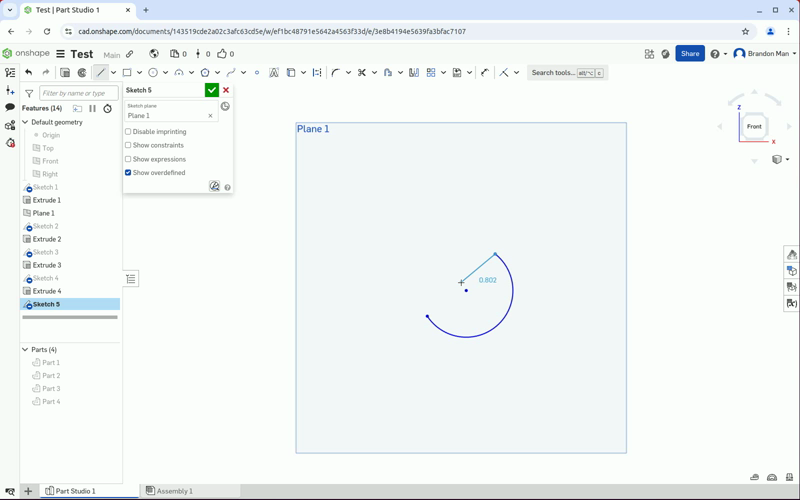
scroll(-6)
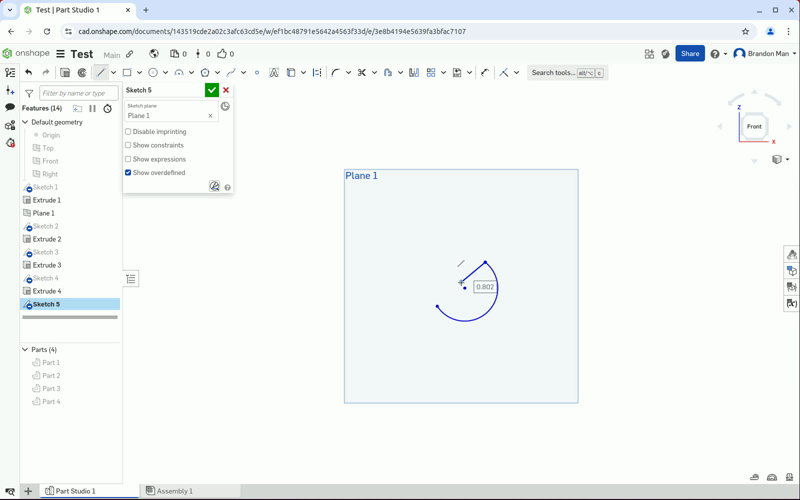
scroll(-6)
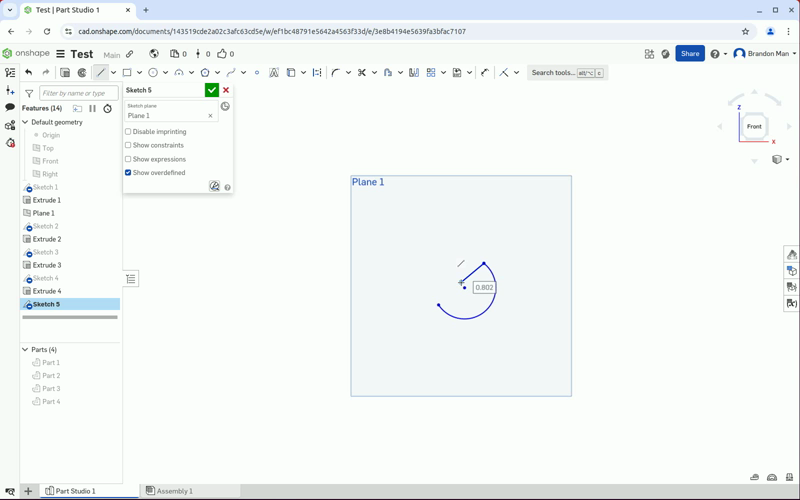
scroll(-6)
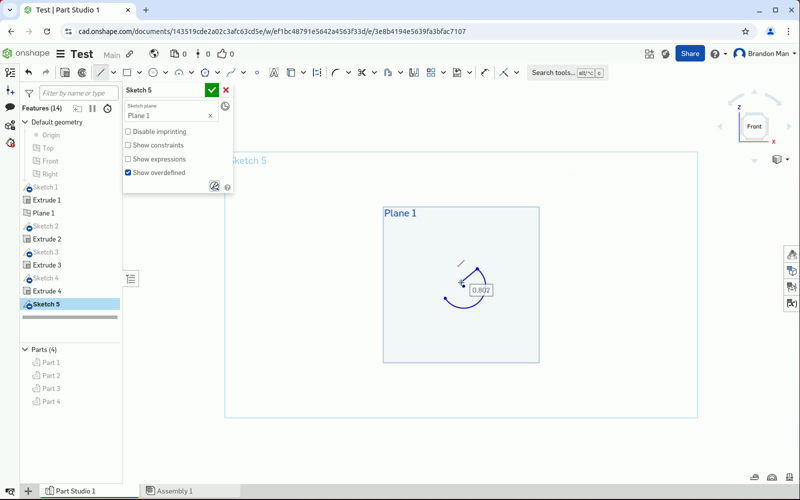
scroll(-6)
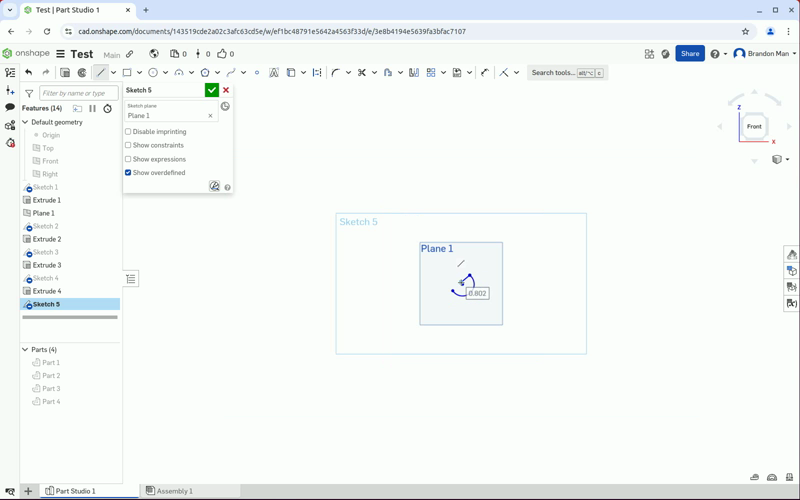
scroll(-6)
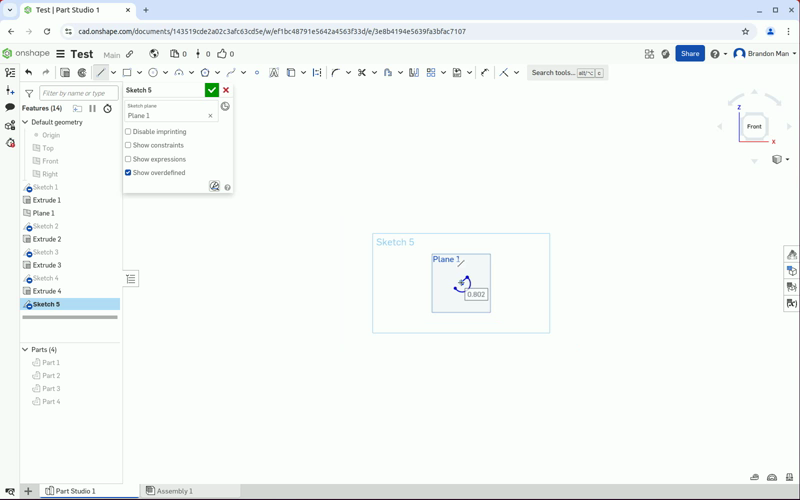
scroll(-6)
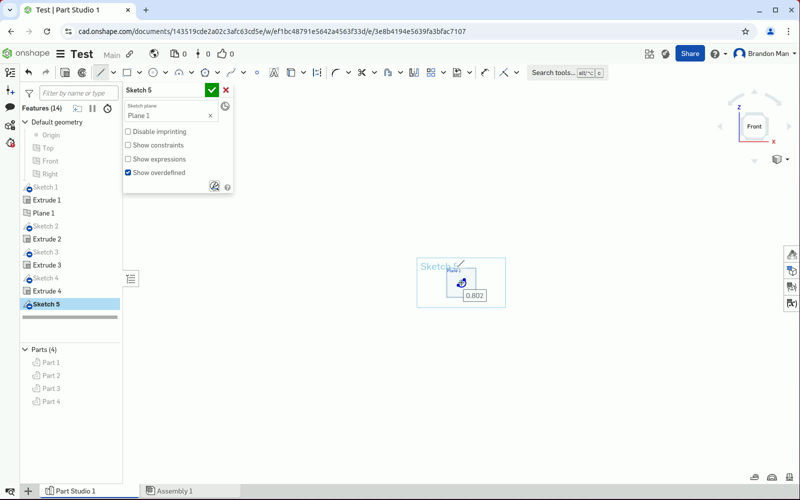
key_up(shift)
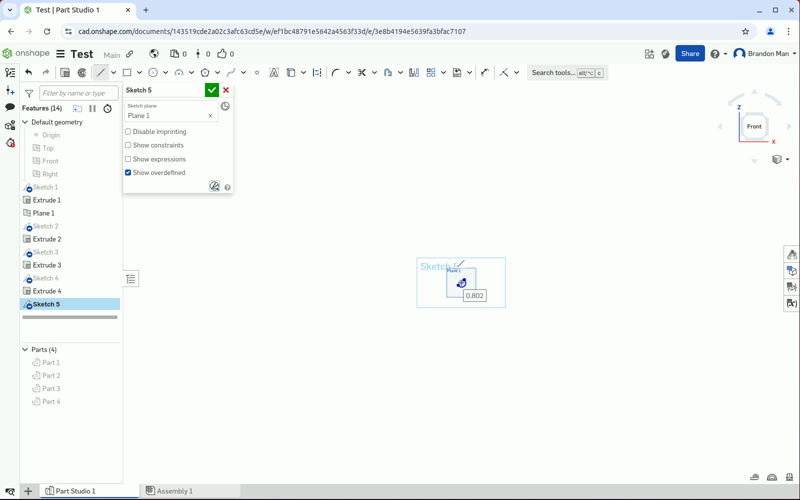
mouse_move(491, 282)
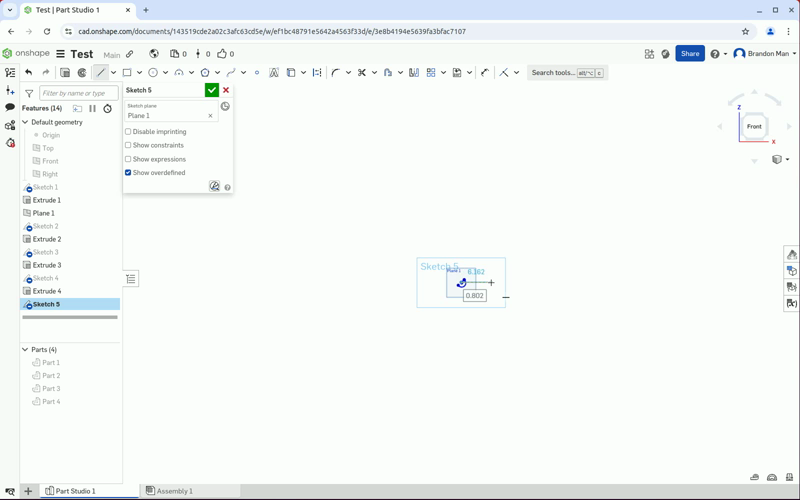
key_down(shift)
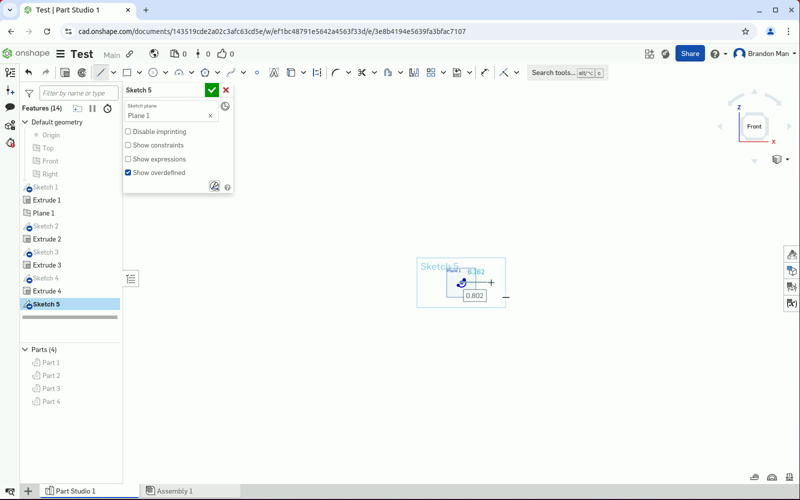
mouse_move(458, 285)
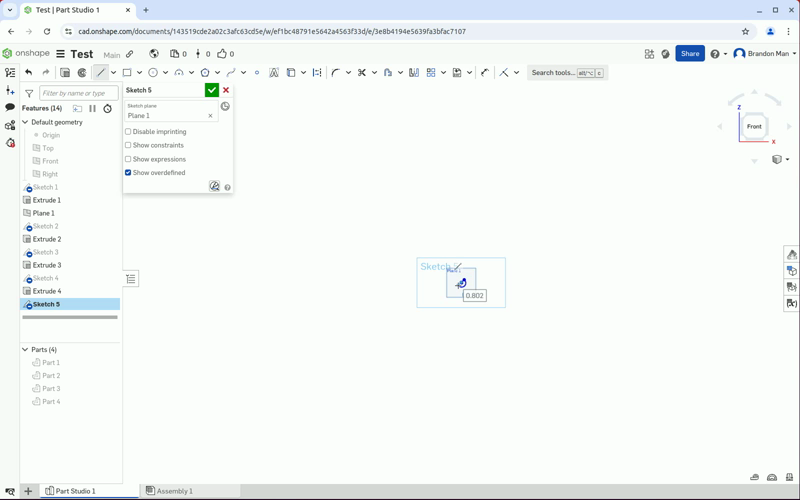
scroll(6)
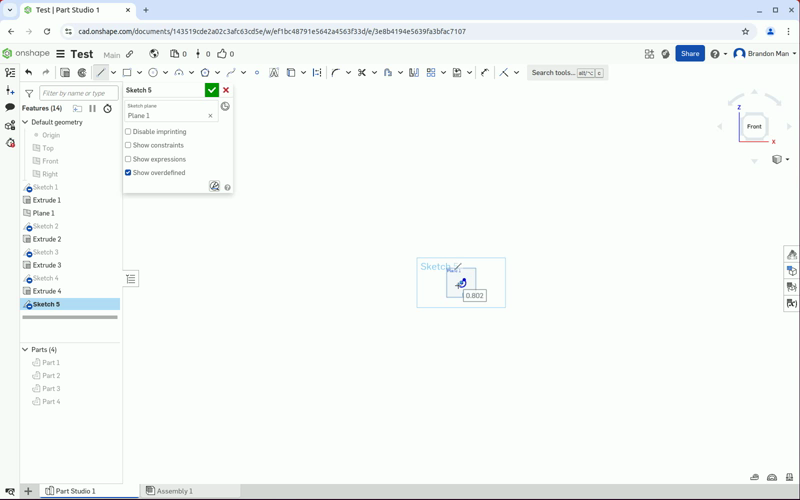
scroll(6)
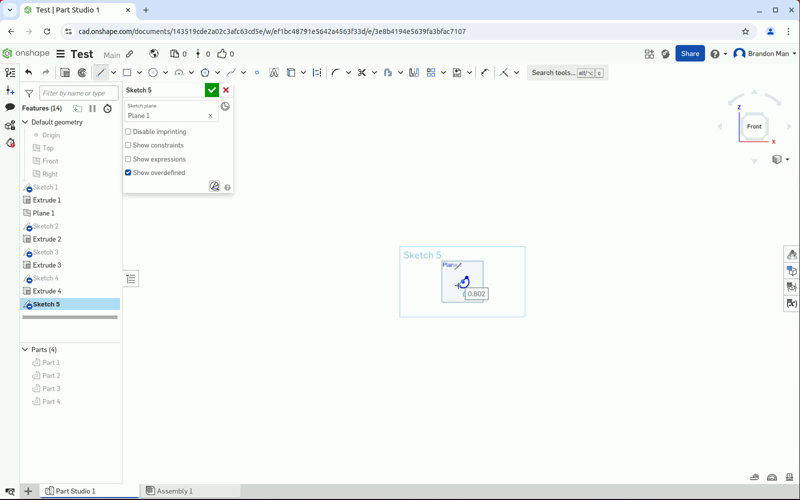
scroll(6)
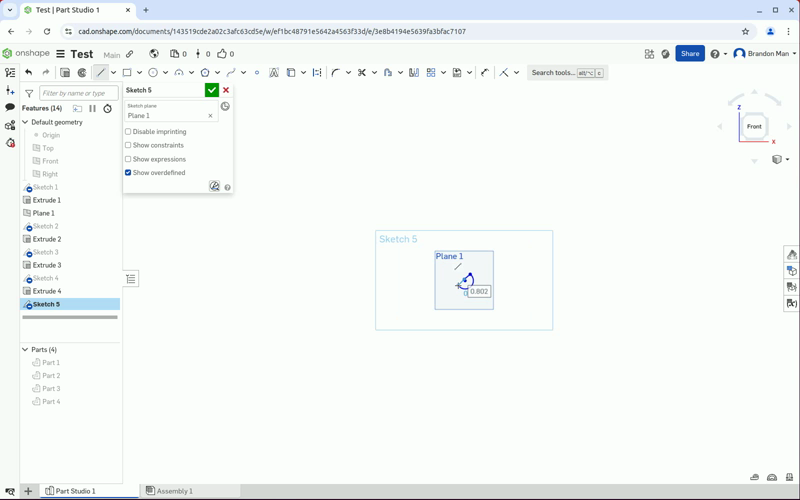
scroll(6)
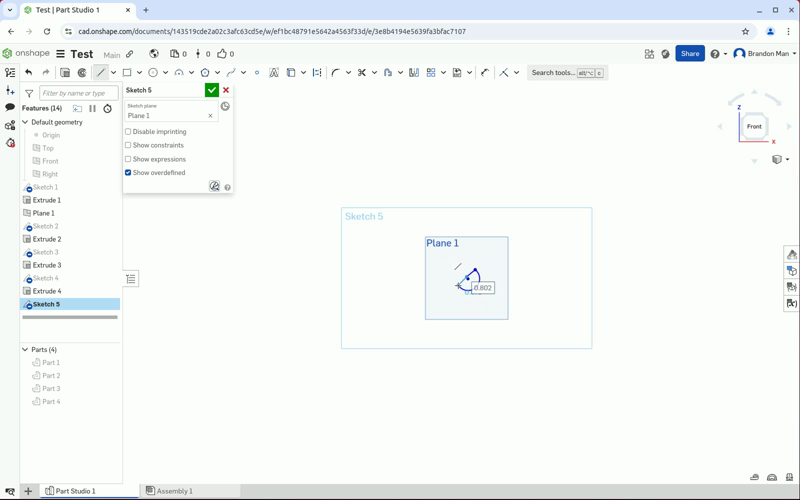
scroll(6)
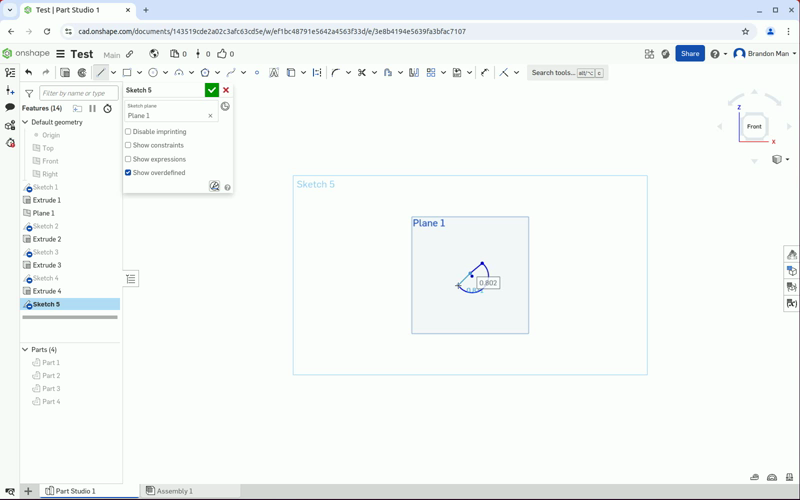
scroll(6)
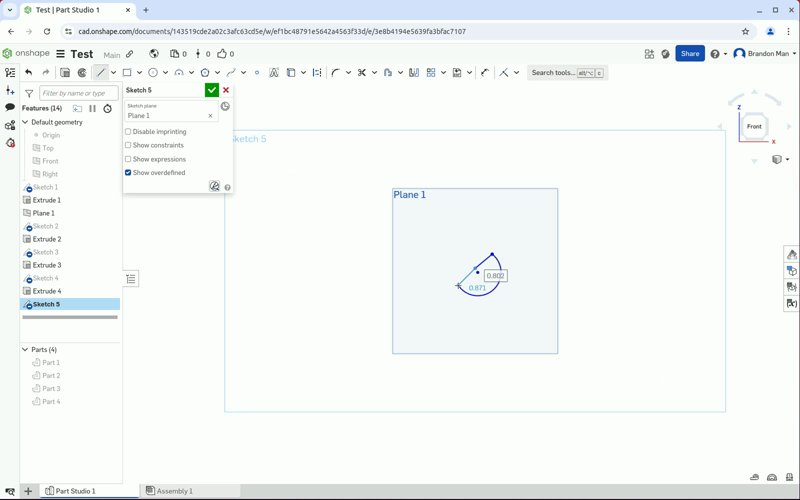
scroll(6)
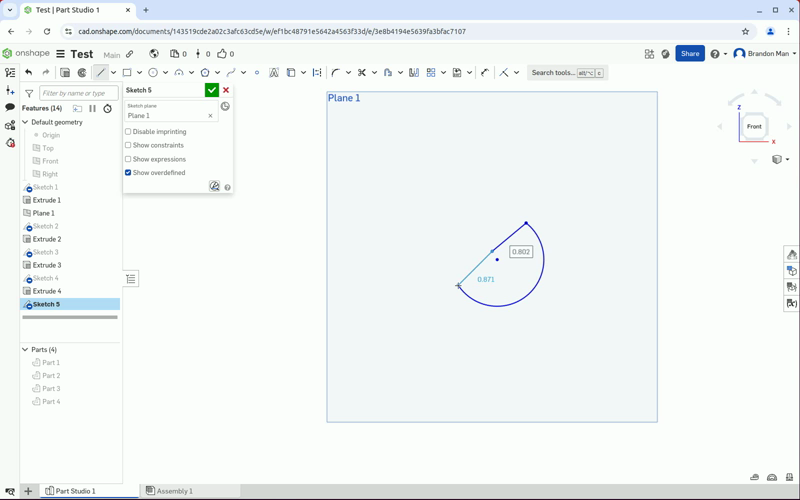
key_up(shift)
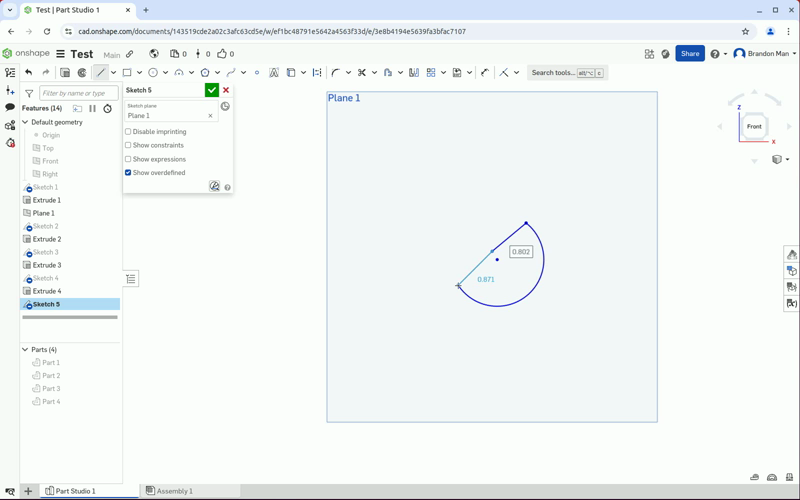
click(458, 285)
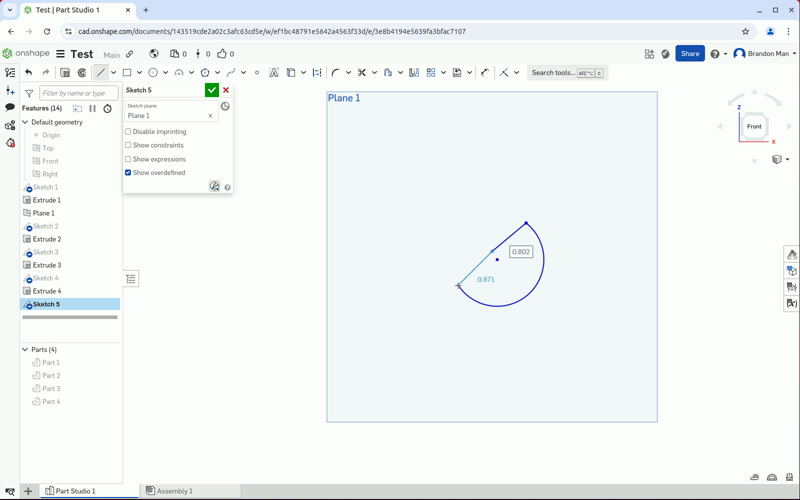
scroll(-6)
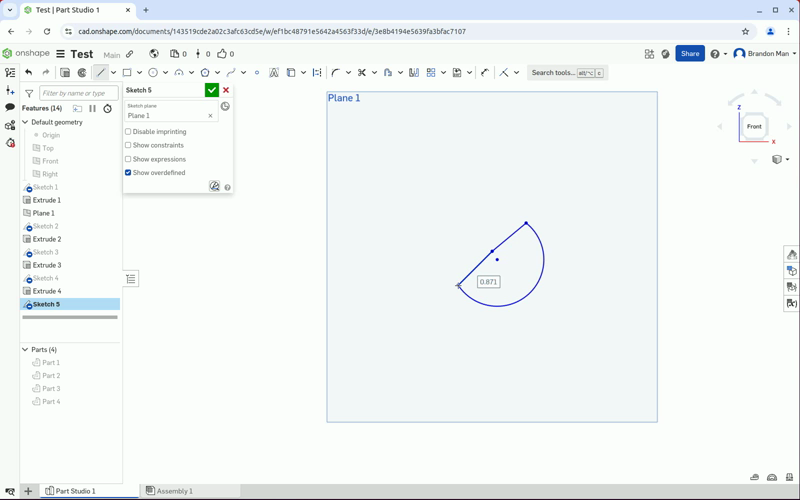
scroll(-6)
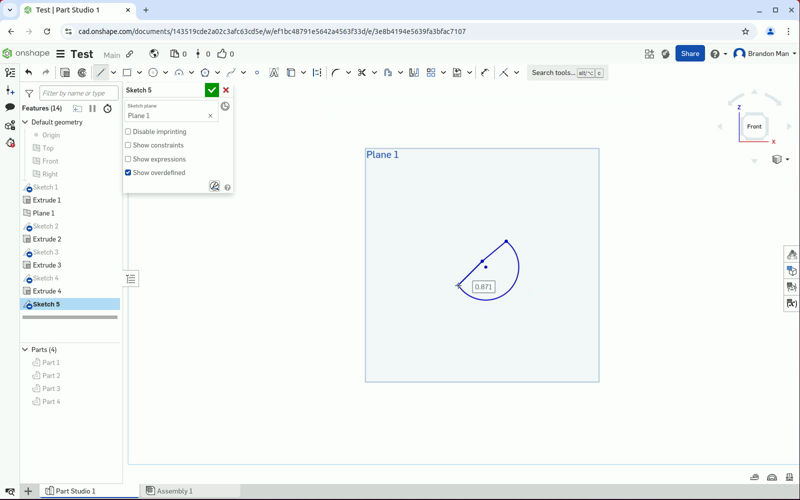
scroll(-6)
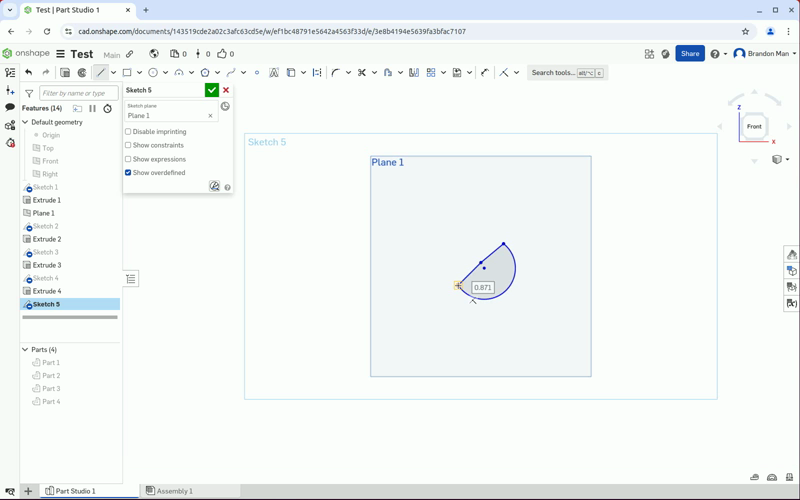
scroll(-6)
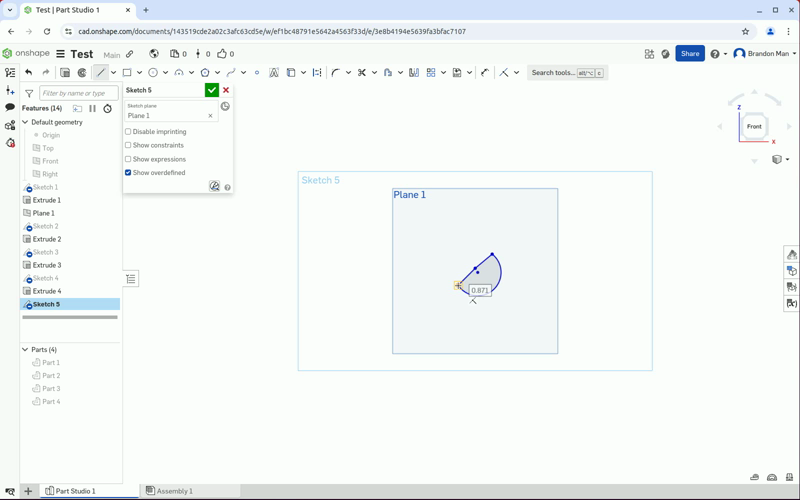
scroll(-6)
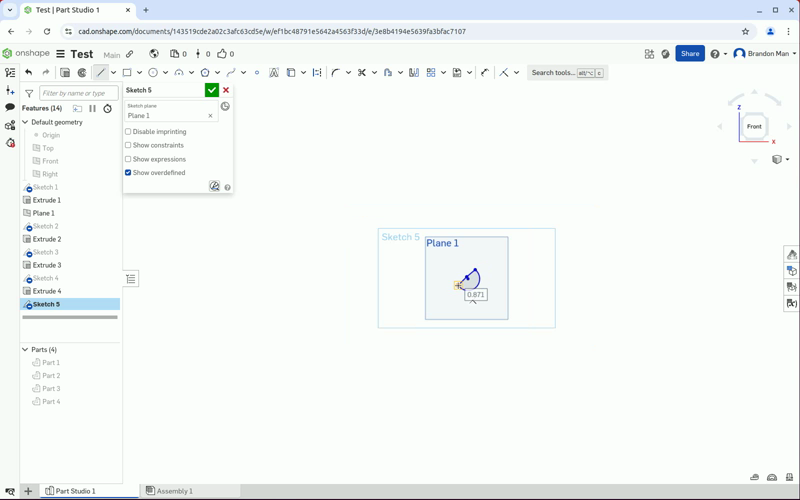
scroll(-6)
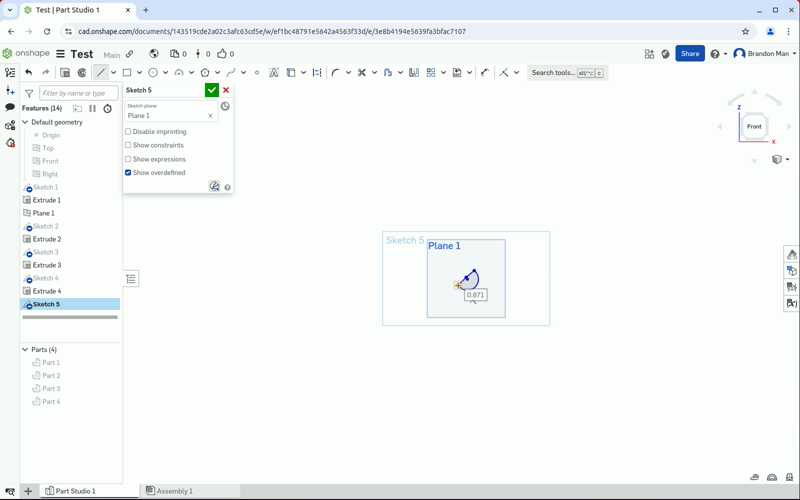
scroll(-6)
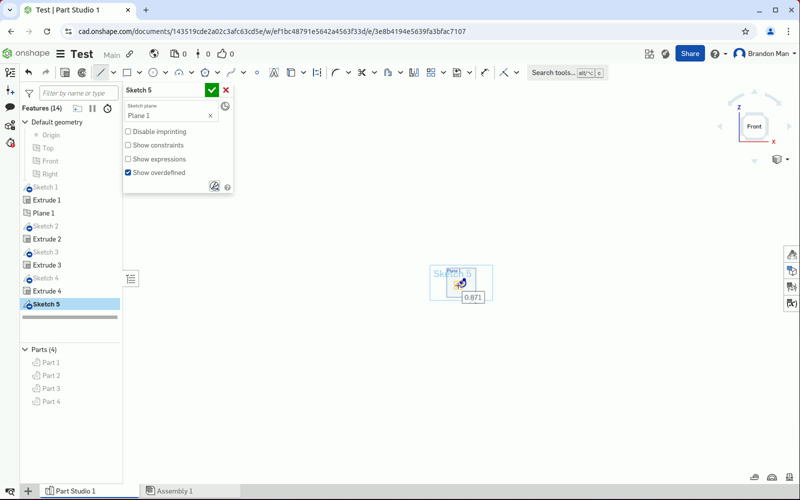
key(esc)
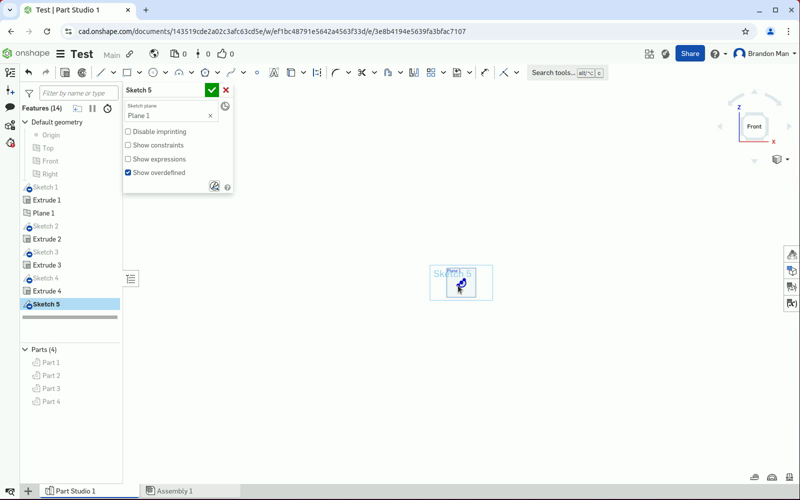
mouse_move(462, 283)
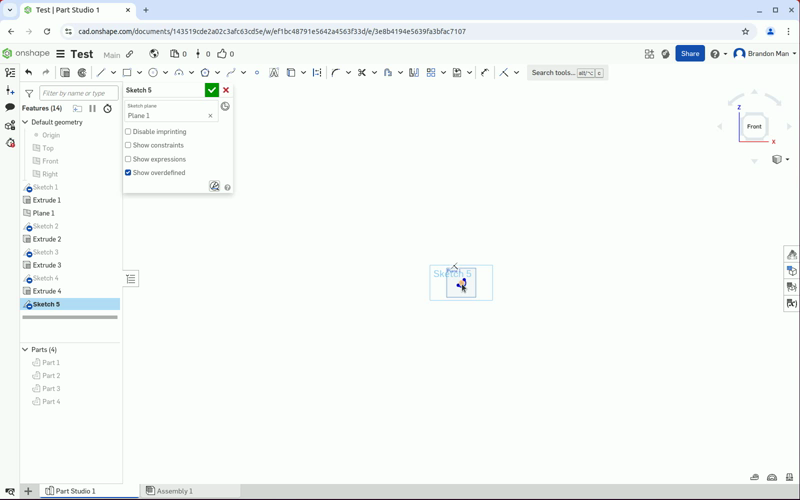
scroll(6)
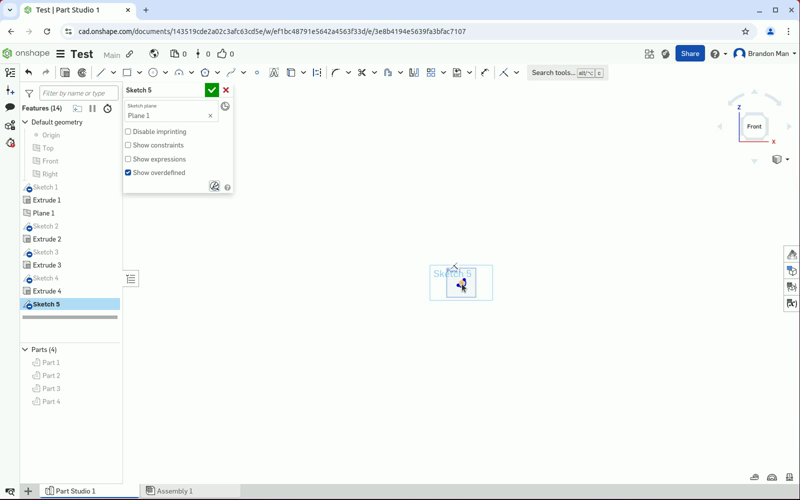
scroll(6)
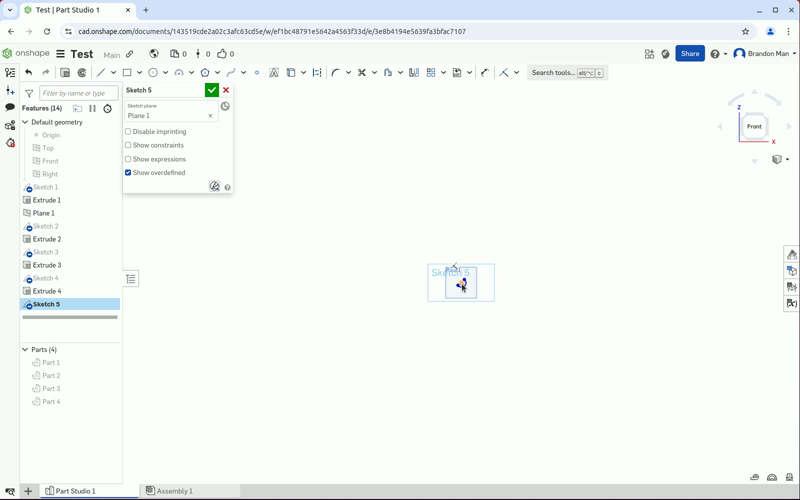
scroll(6)
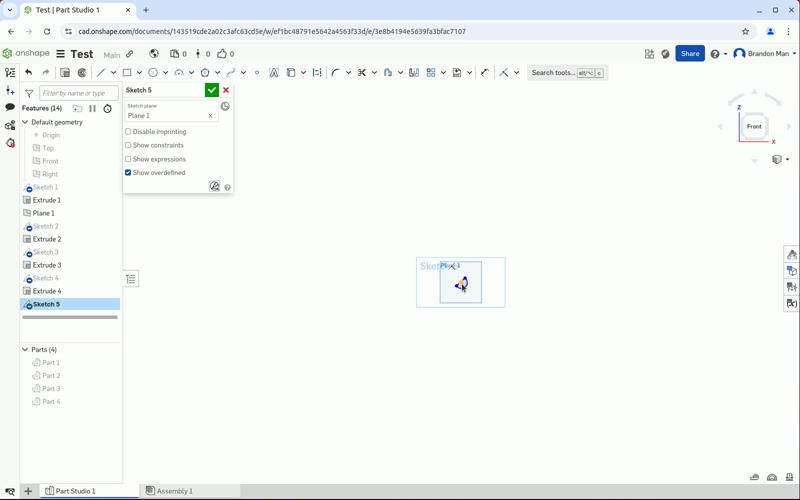
scroll(6)
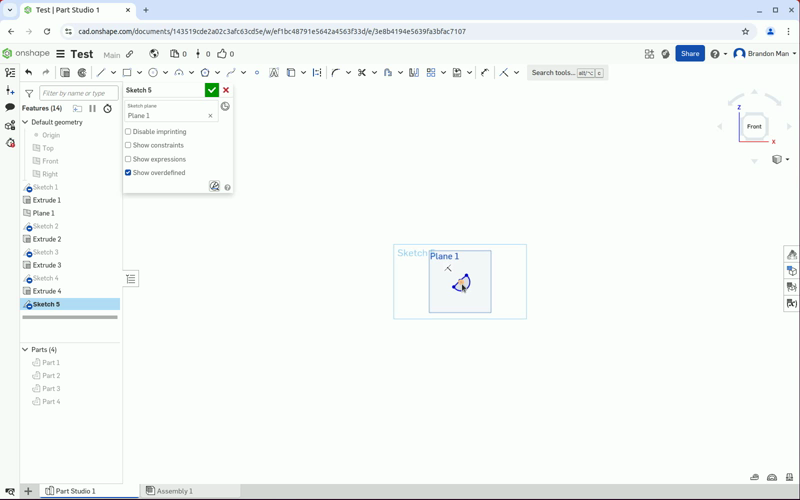
scroll(6)
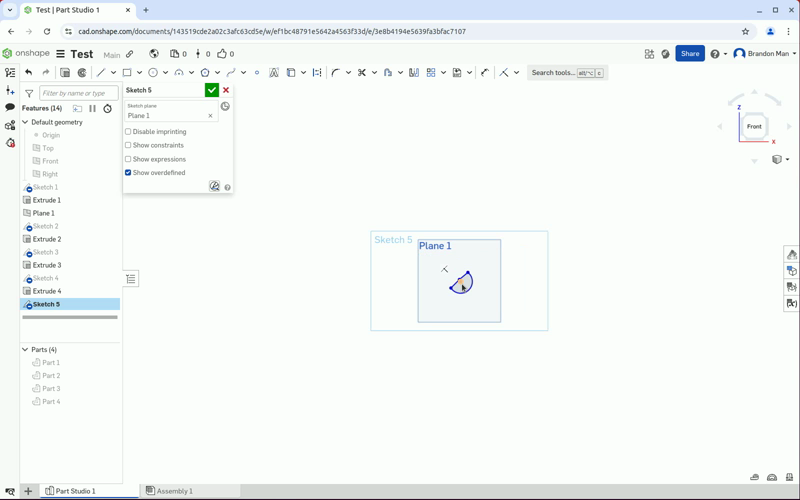
scroll(6)
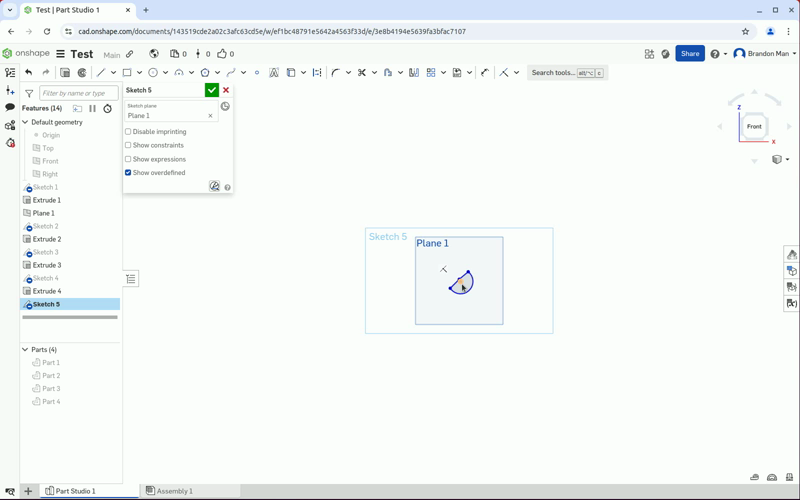
scroll(6)
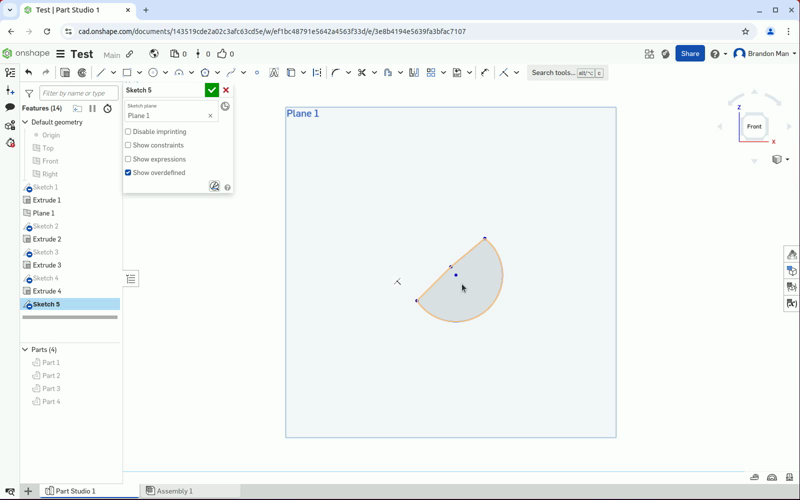
click(462, 283)
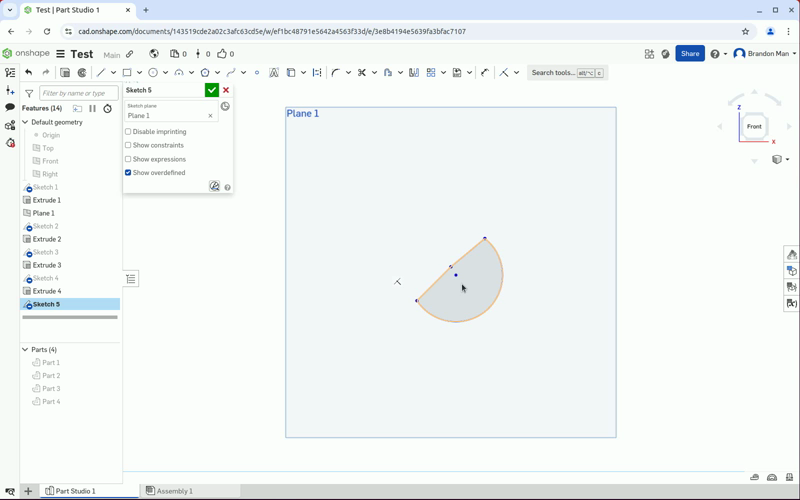
scroll(-6)
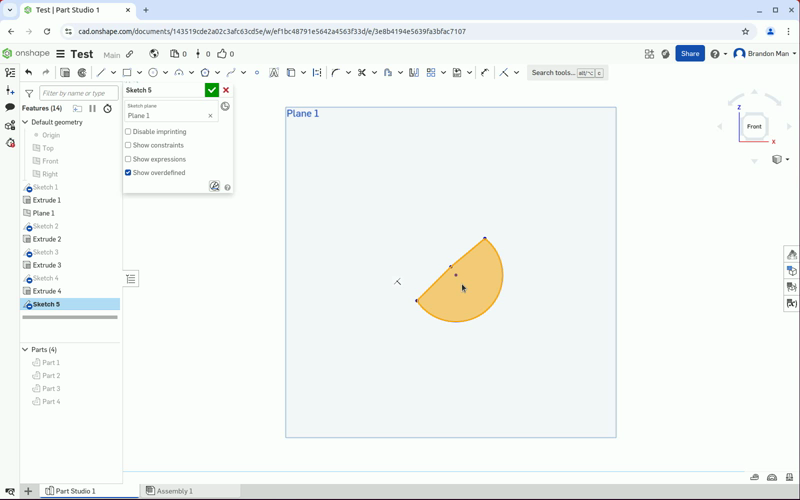
scroll(-6)
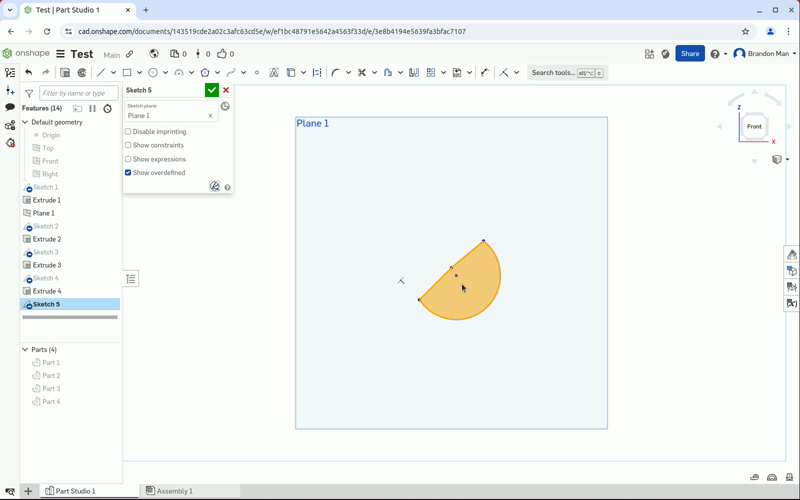
scroll(-6)
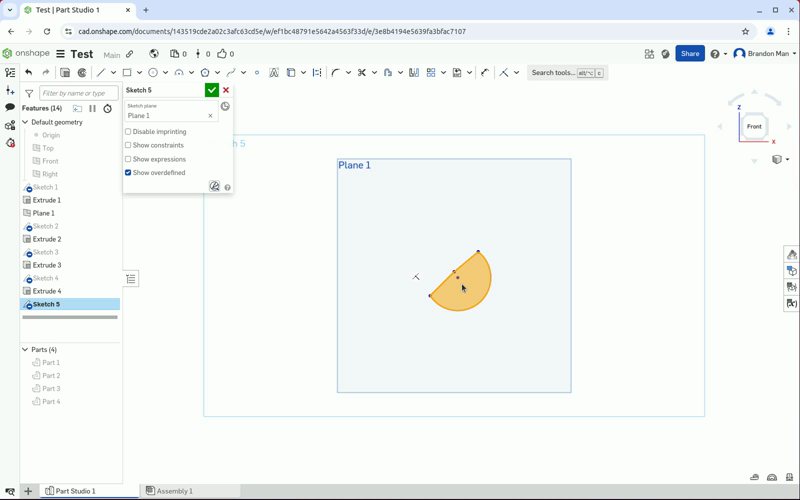
scroll(-6)
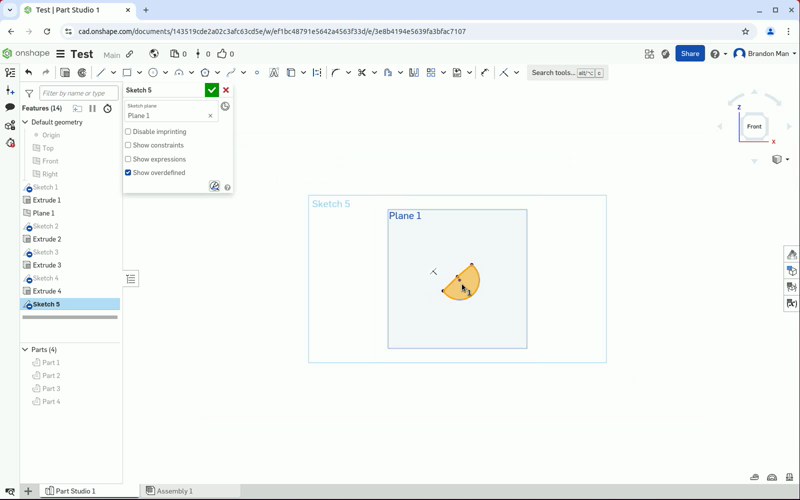
scroll(-6)
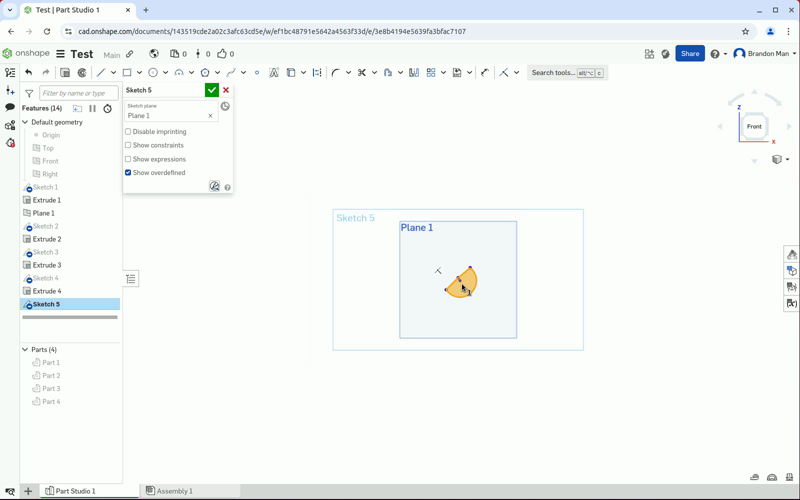
scroll(-6)
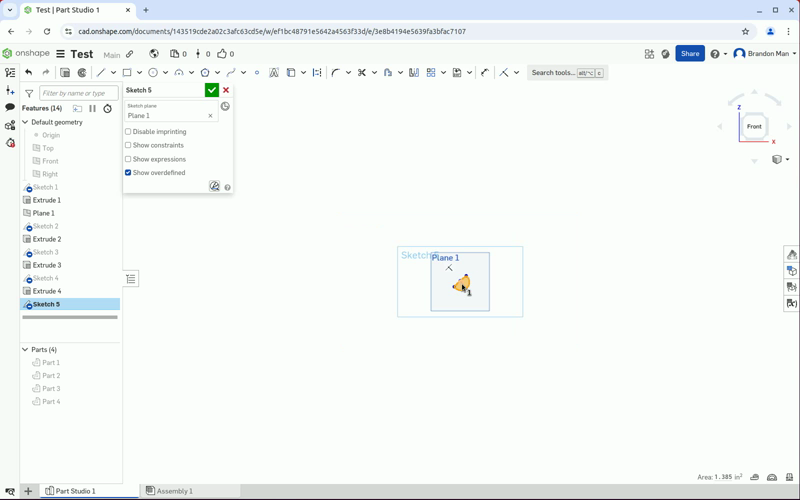
scroll(-6)
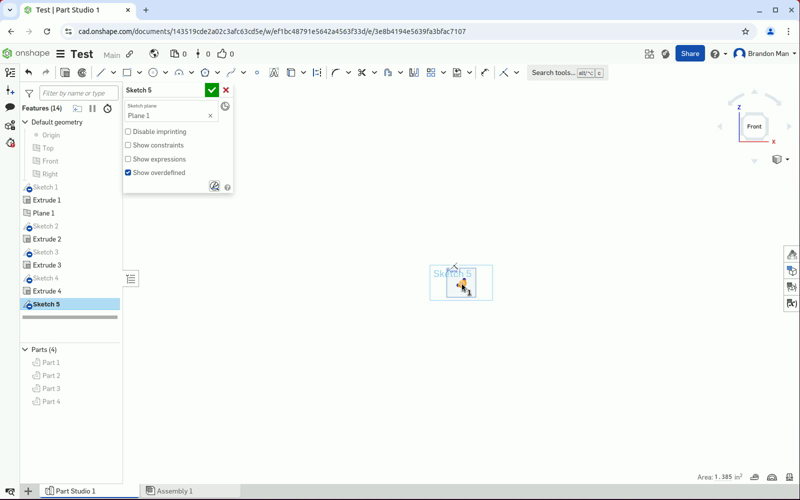
mouse_move(73, 352)
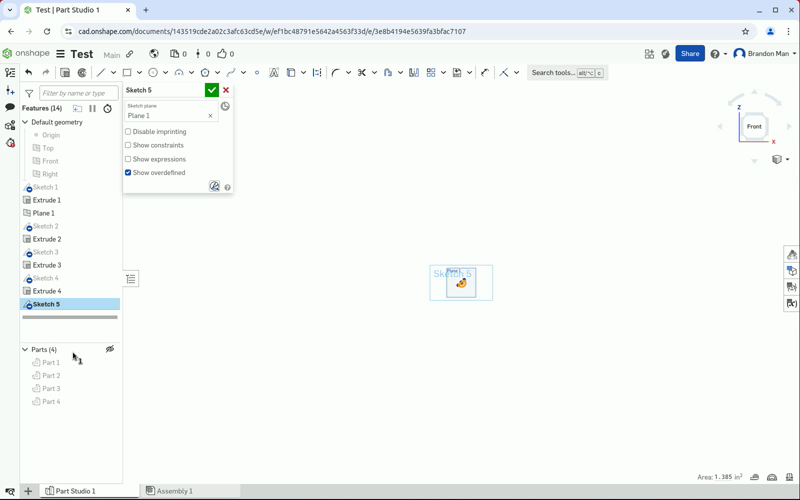
key(shift+y)
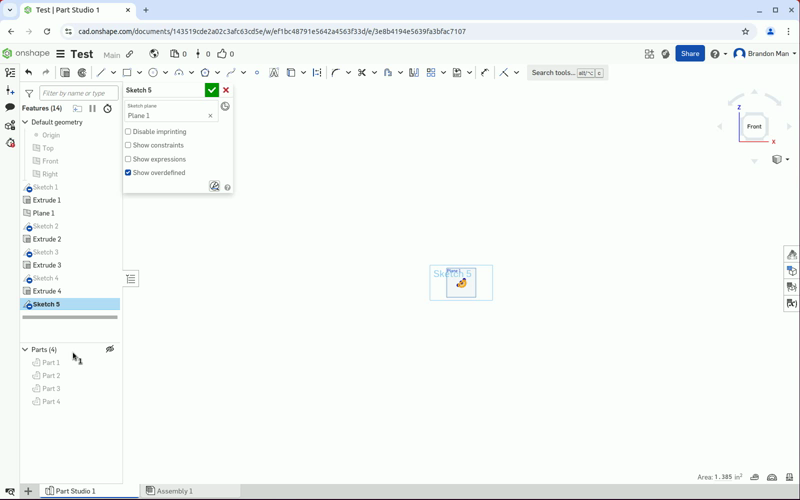
key(shift+e)
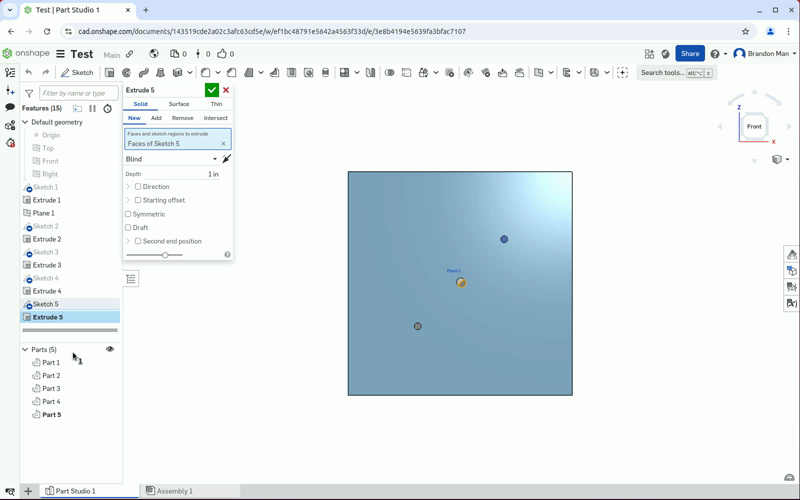
mouse_move(143, 106)
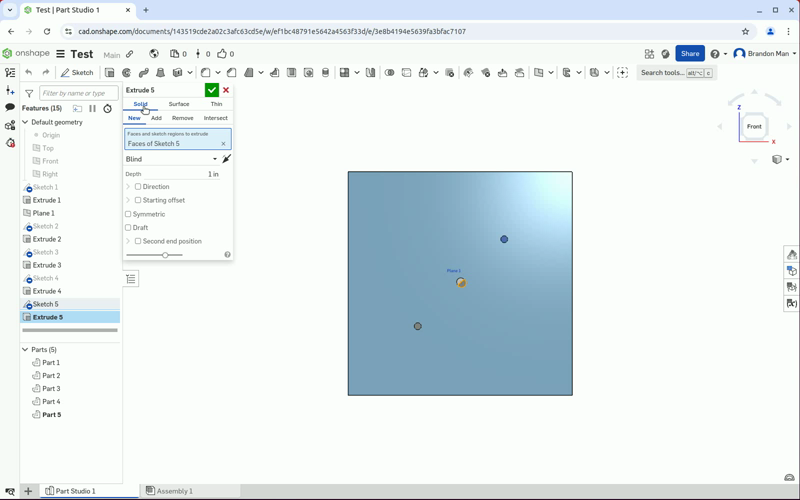
click(143, 106)
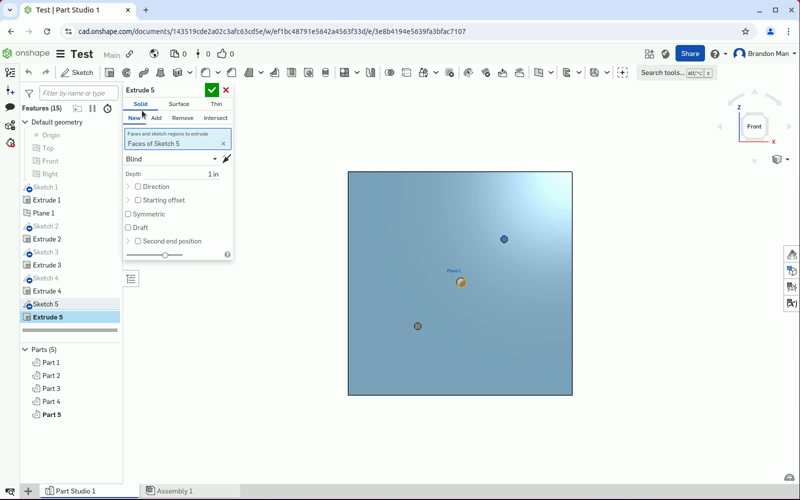
mouse_move(137, 120)
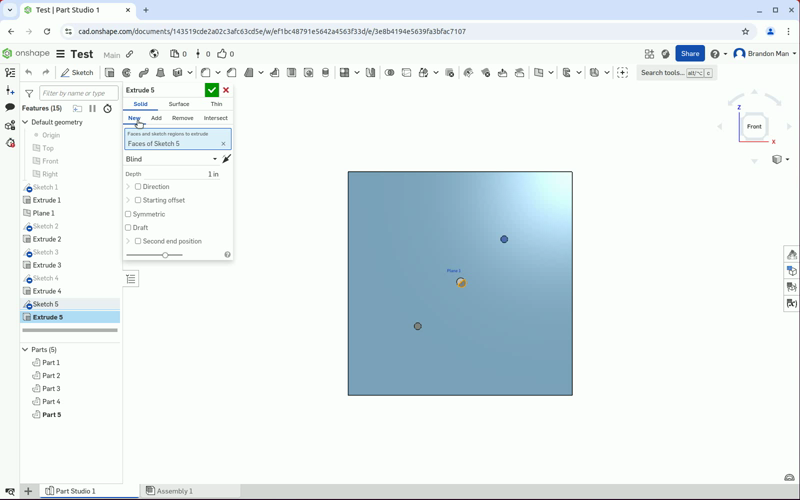
click(137, 120)
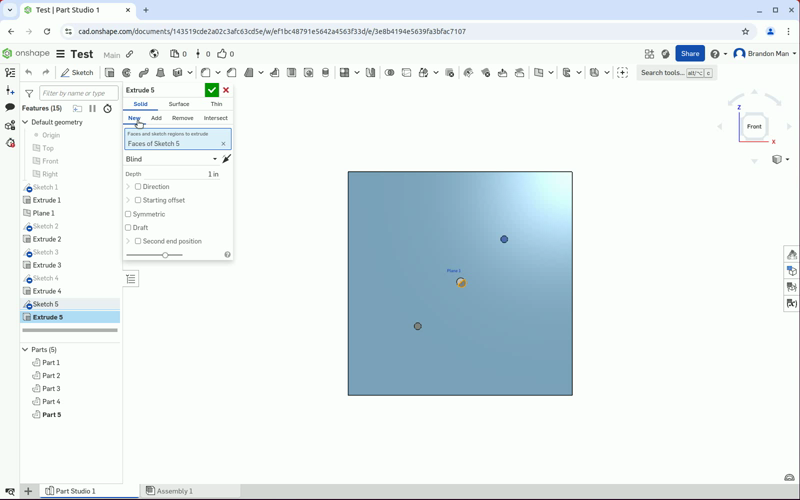
key(tab, 4)
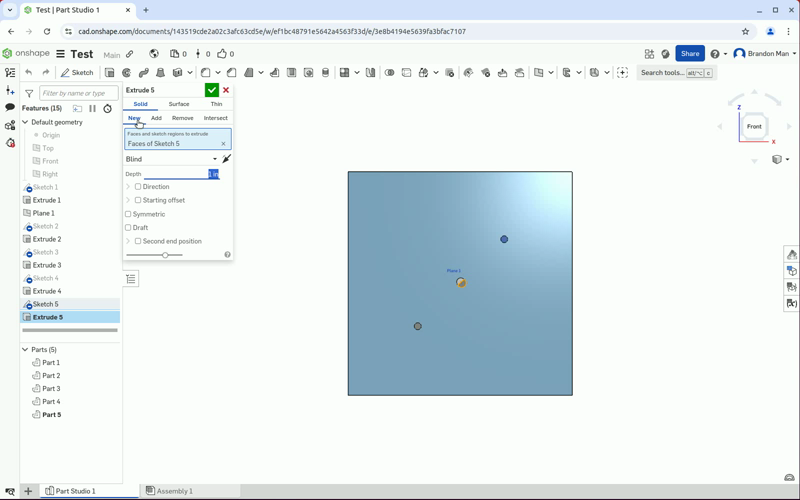
text(1.204)
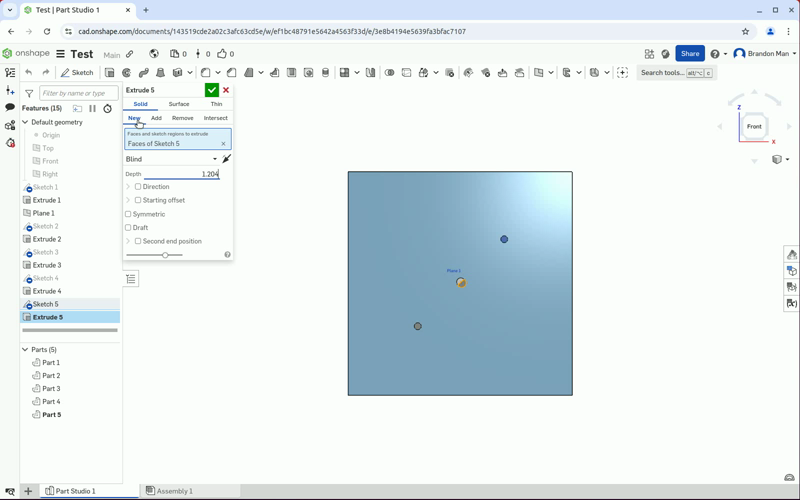
key(enter)
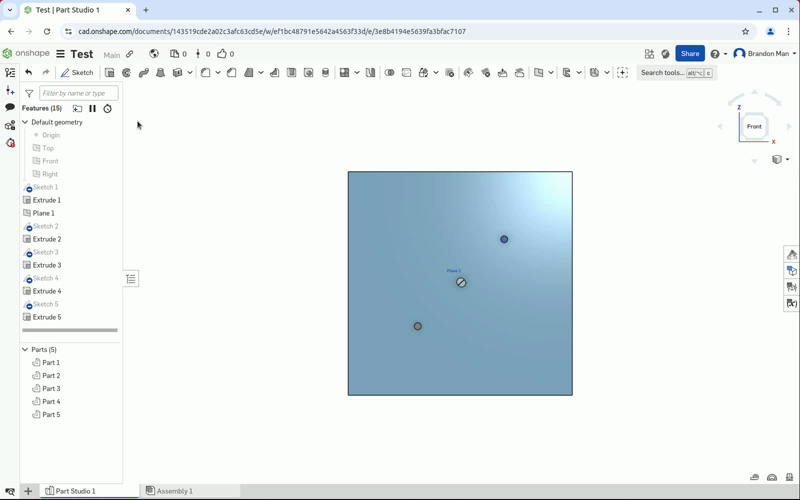
key(shift+h)
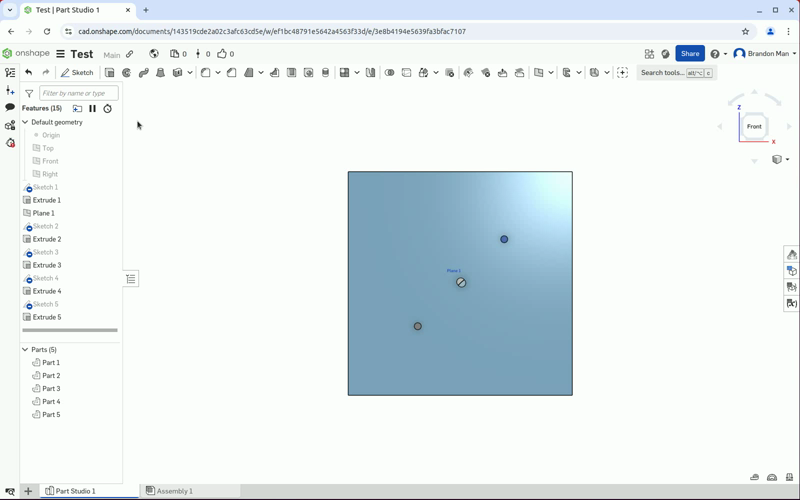
key(shift+h)
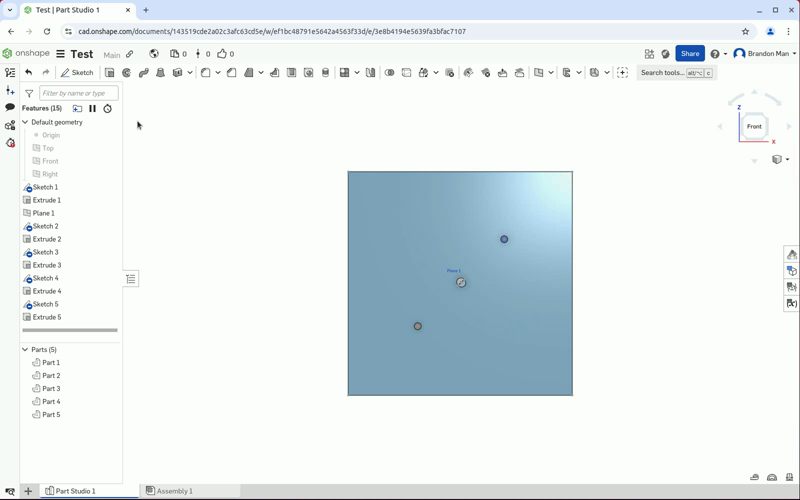
key(shift+7)
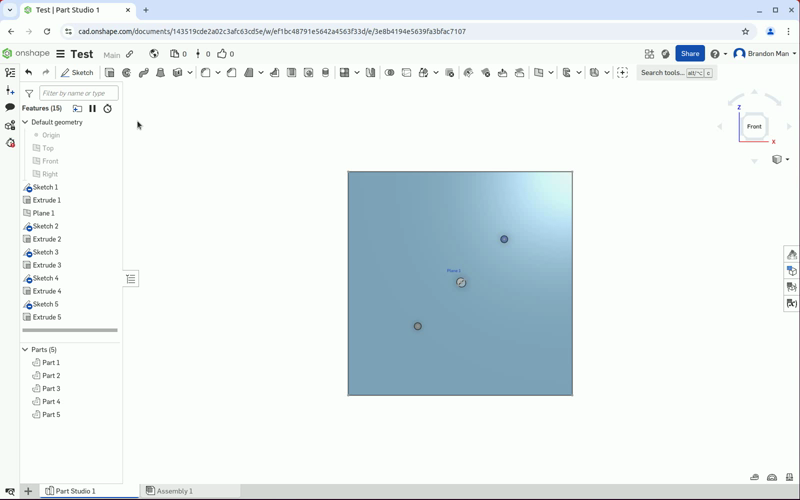
key(left, 2)
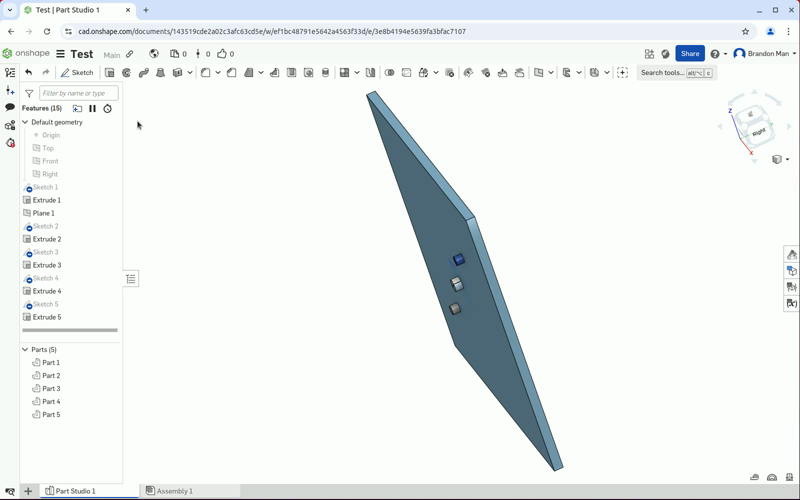
key(down, 2)
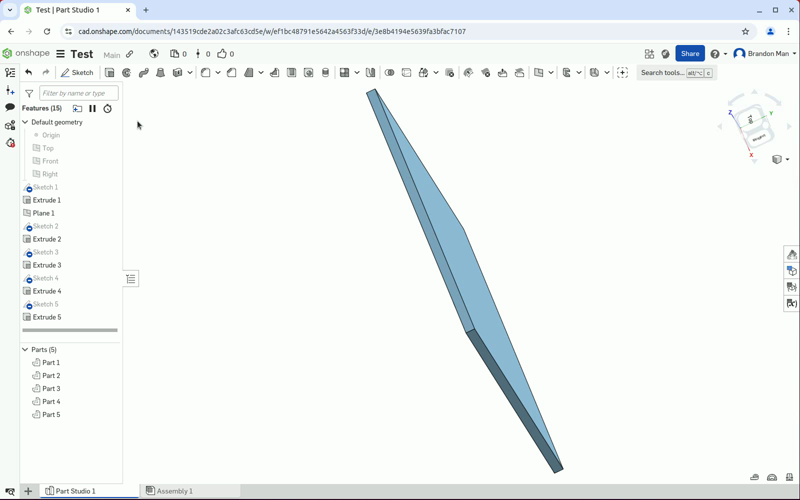
key(up, 2)
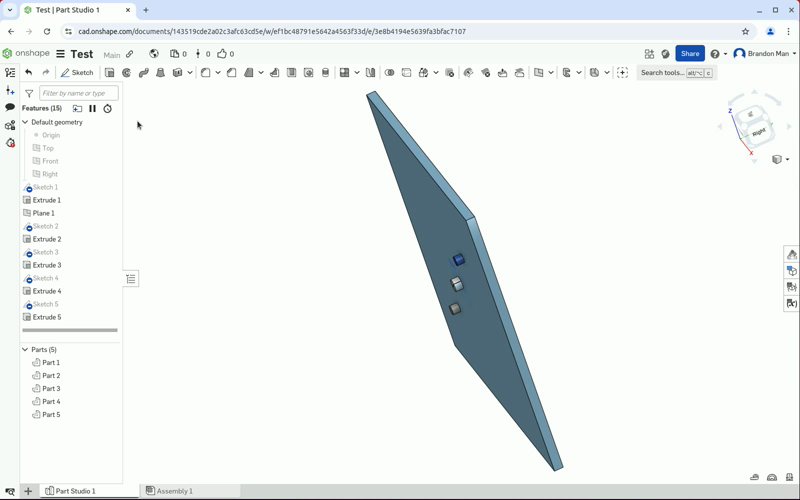
key(right, 2)
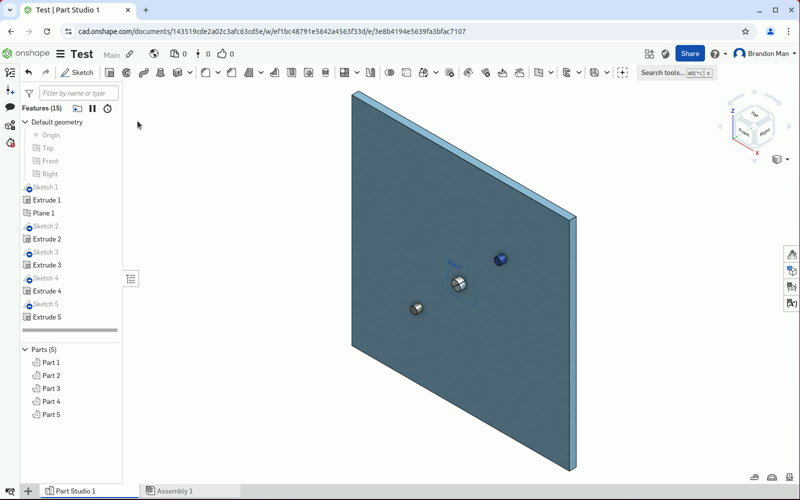
mouse_move(73, 189)
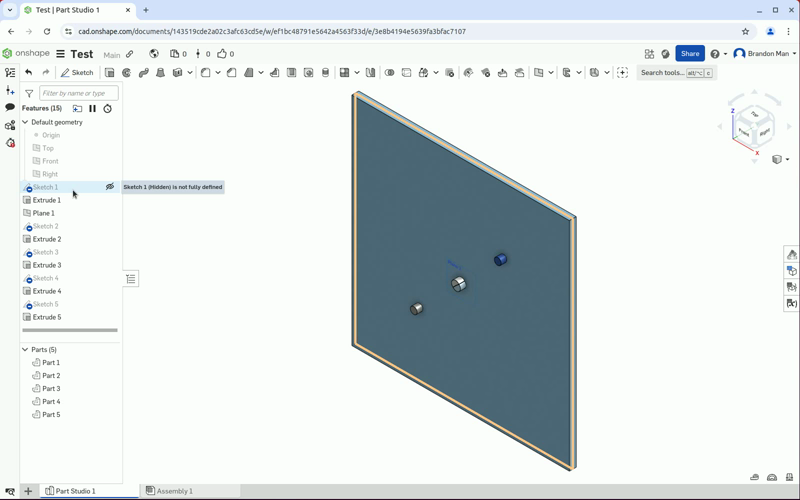
click(73, 189)